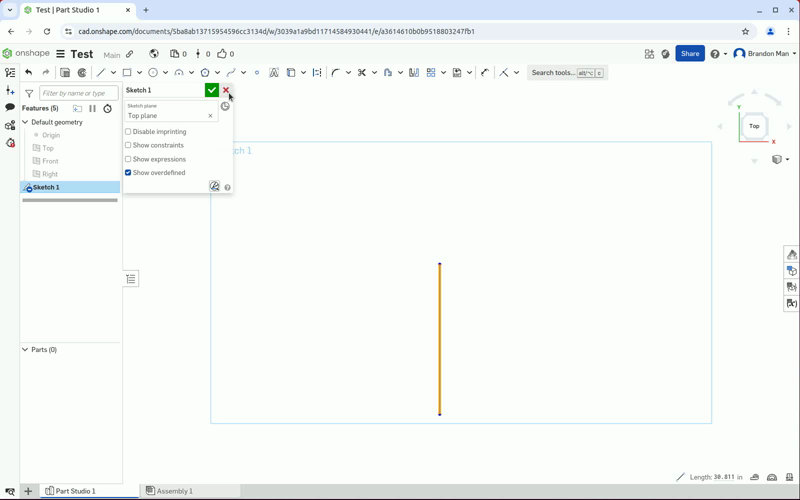
key(shift+h)
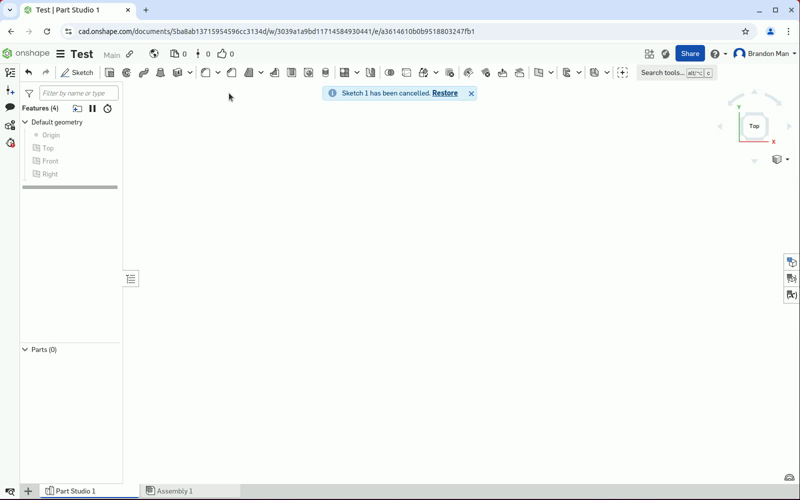
mouse_move(73, 352)
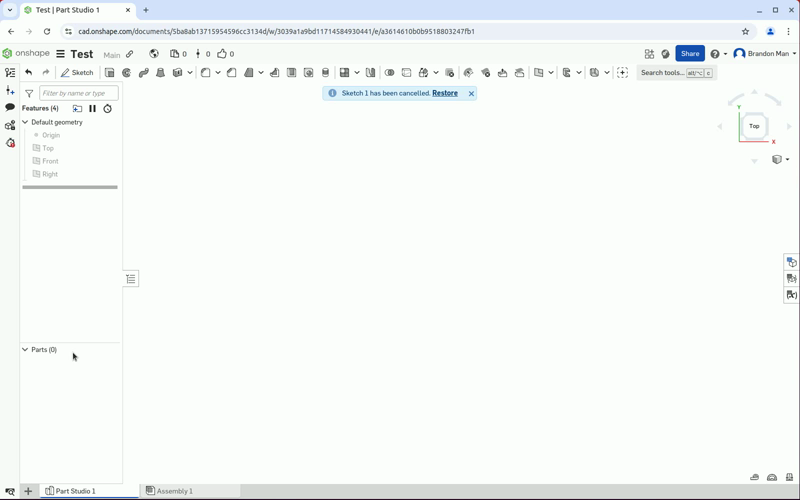
key(y)
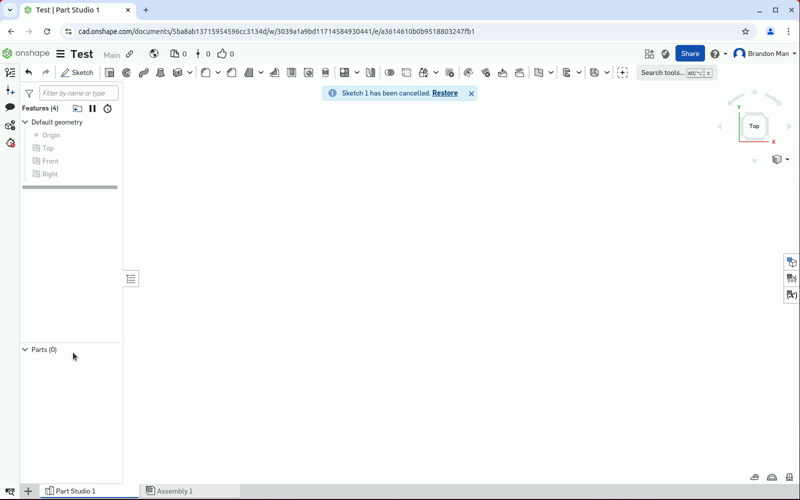
key(shift+p)
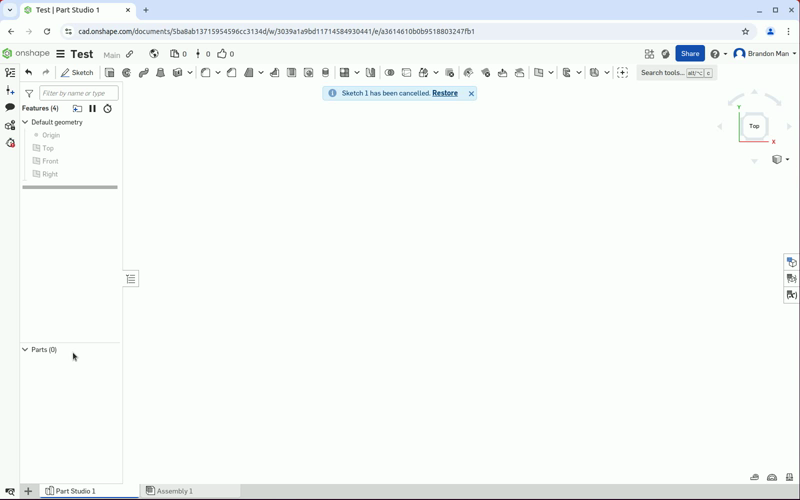
key(space)
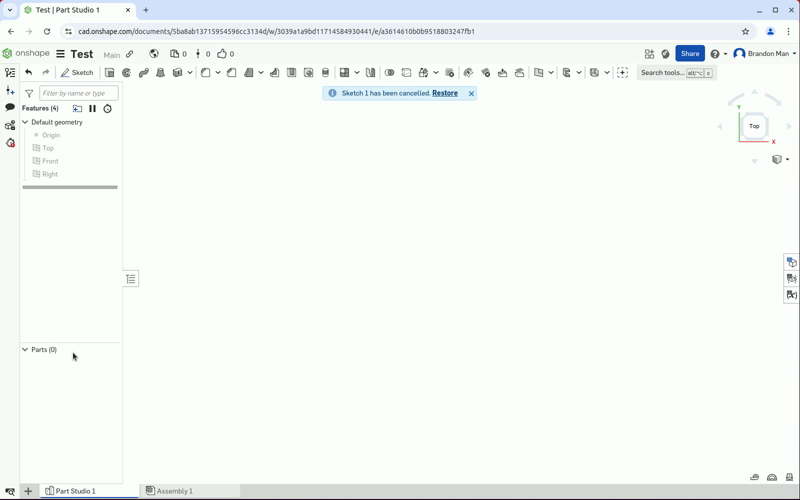
key_down(shift)
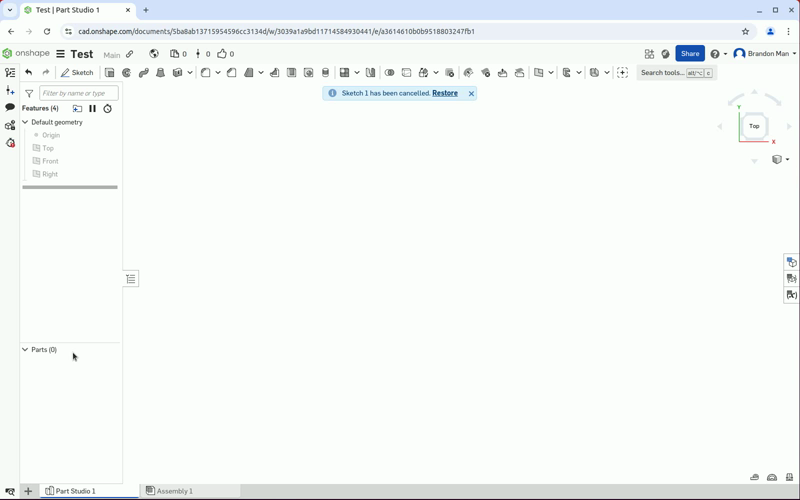
key(up)
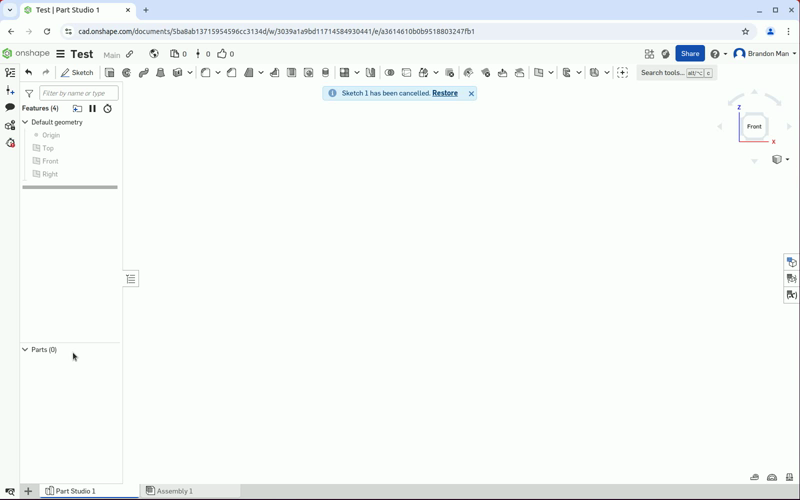
key_up(shift)
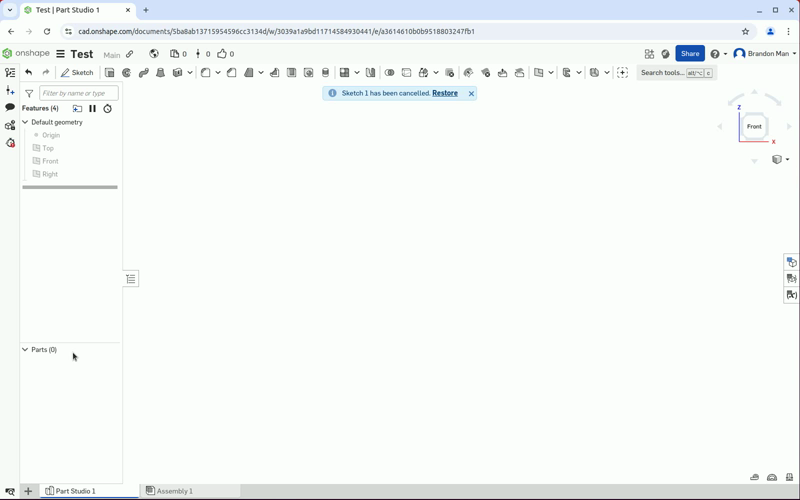
mouse_move(73, 352)
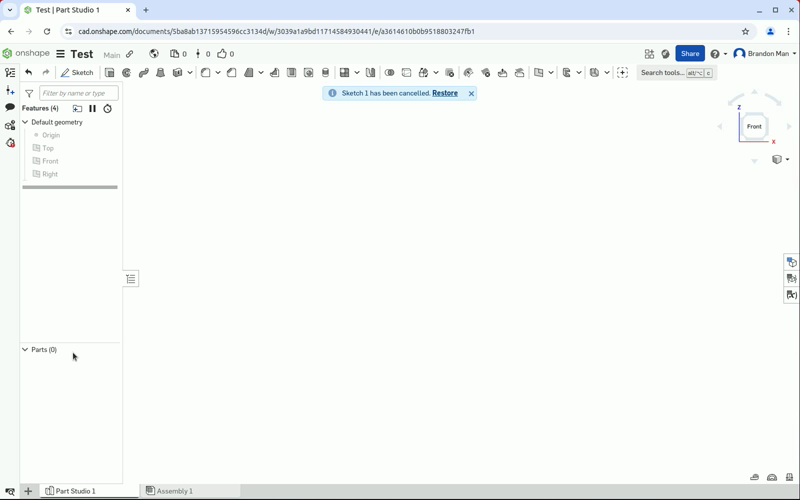
key(shift+y)
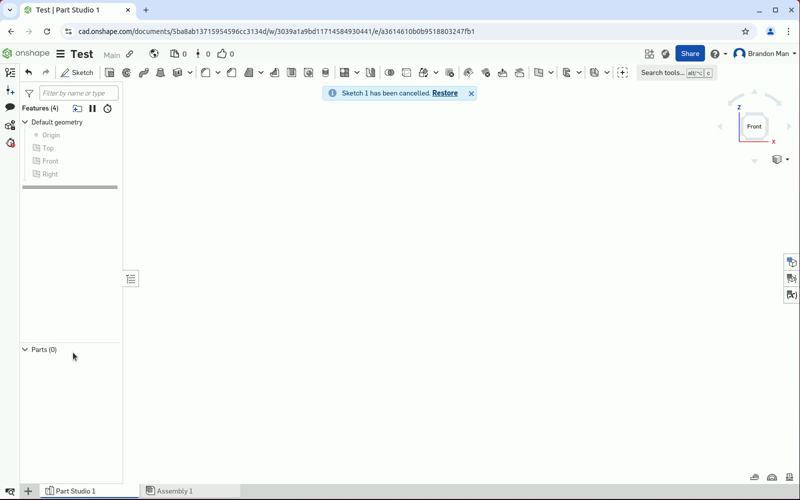
key(shift+s)
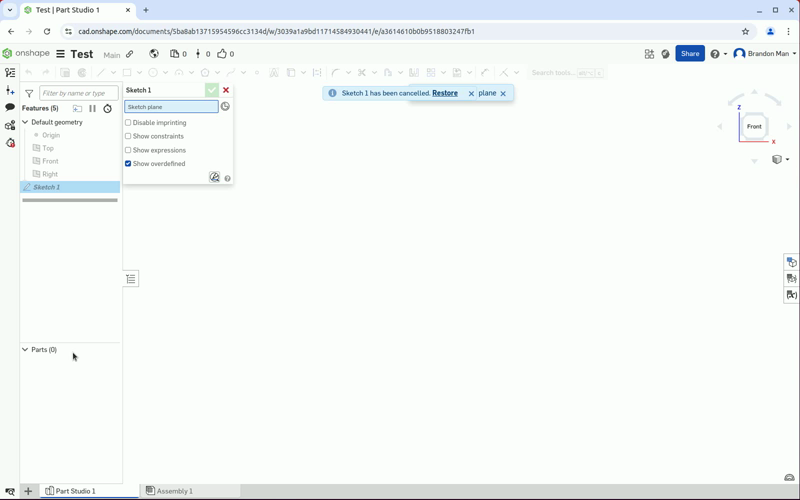
mouse_move(73, 163)
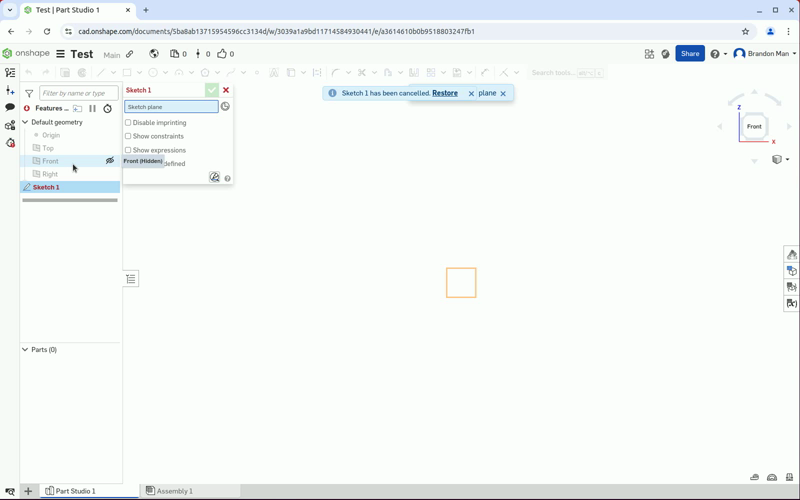
click(73, 163)
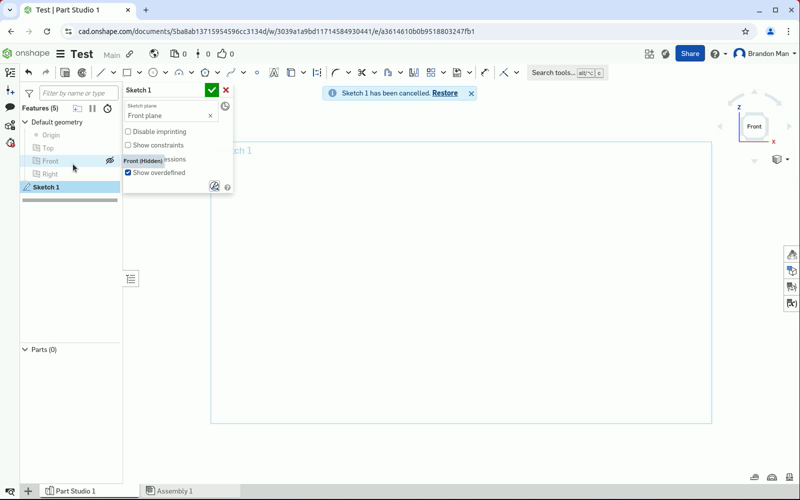
mouse_move(73, 352)
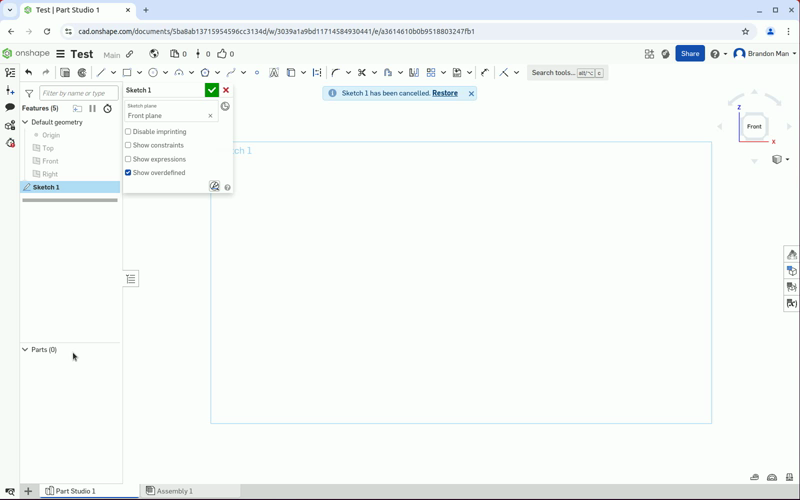
key(y)
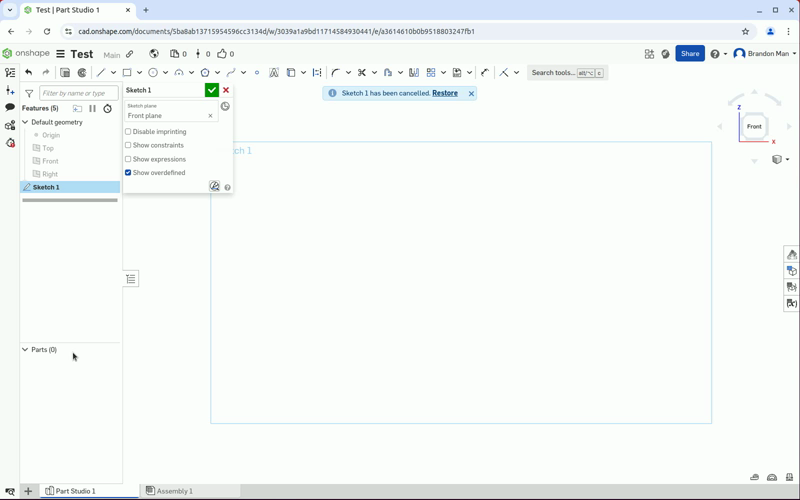
key(l)
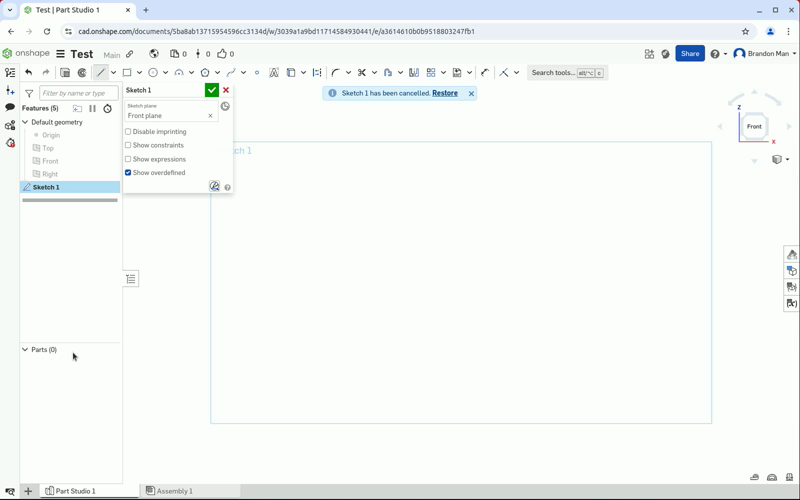
key_down(shift)
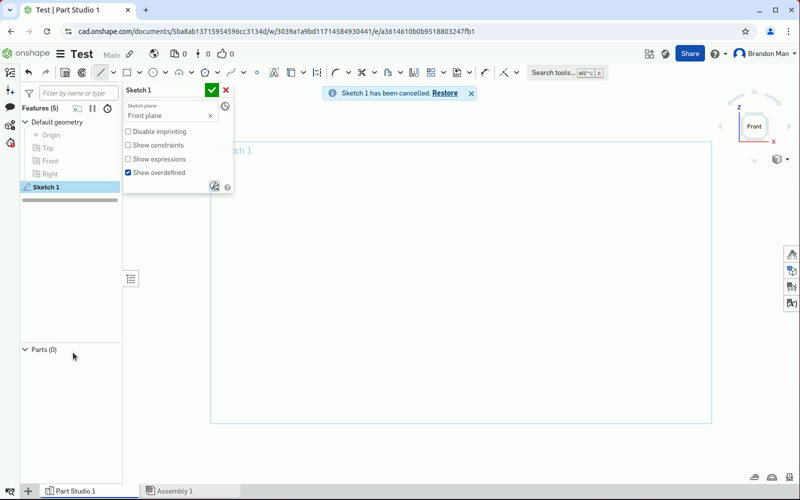
mouse_move(380, 325)
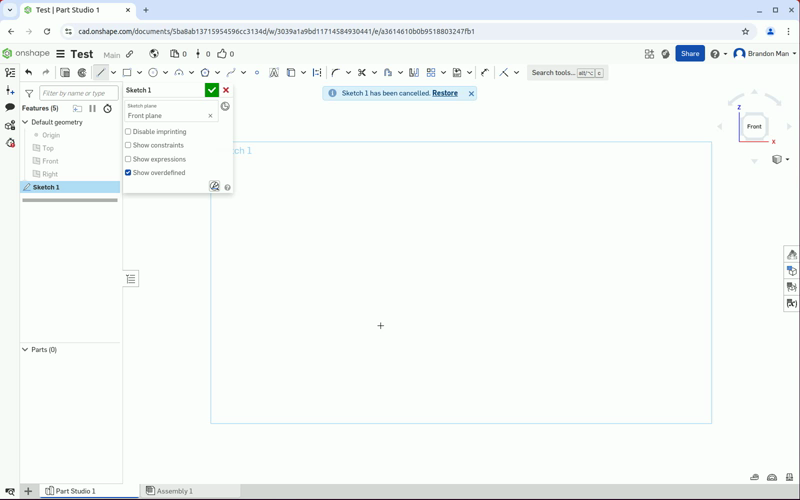
click(380, 325)
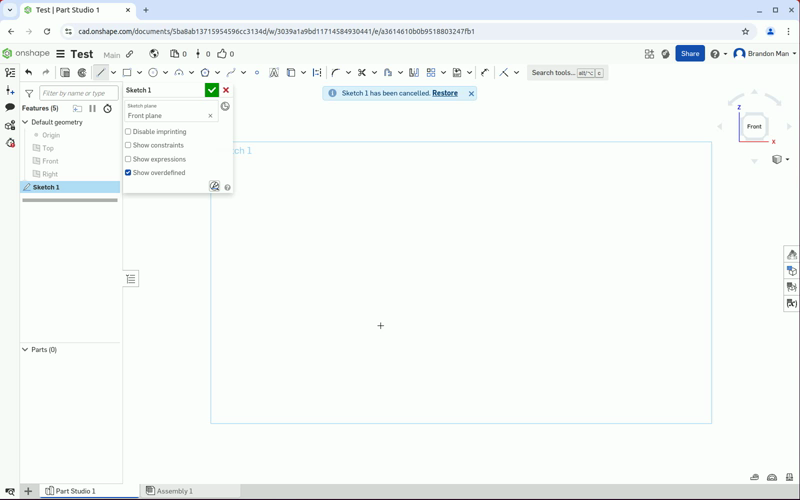
key_up(shift)
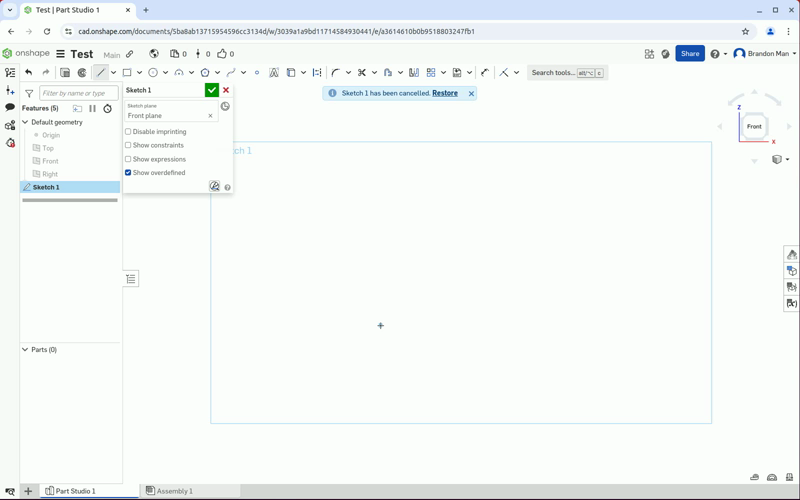
key_down(shift)
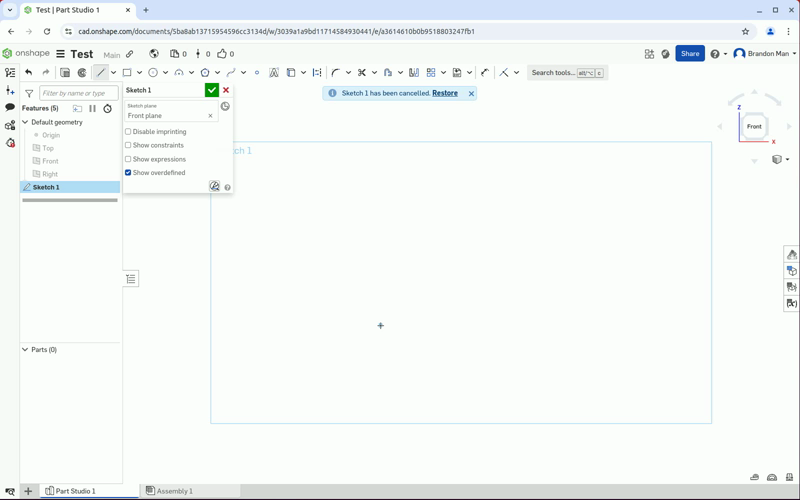
mouse_move(410, 325)
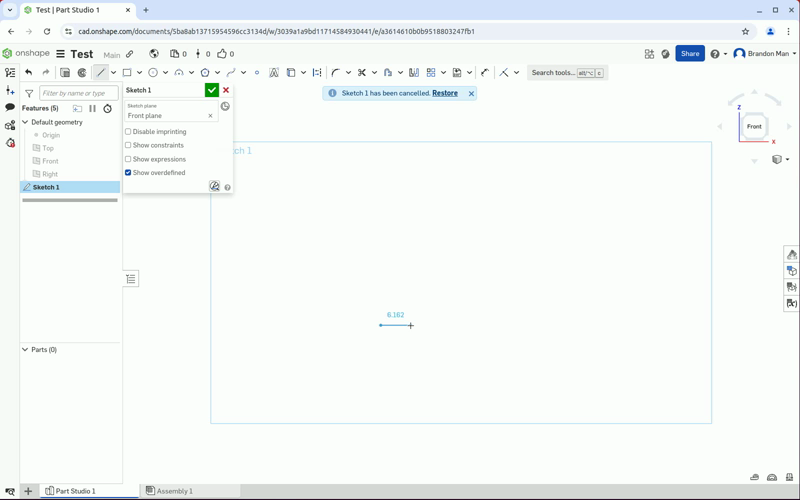
mouse_move(391, 325)
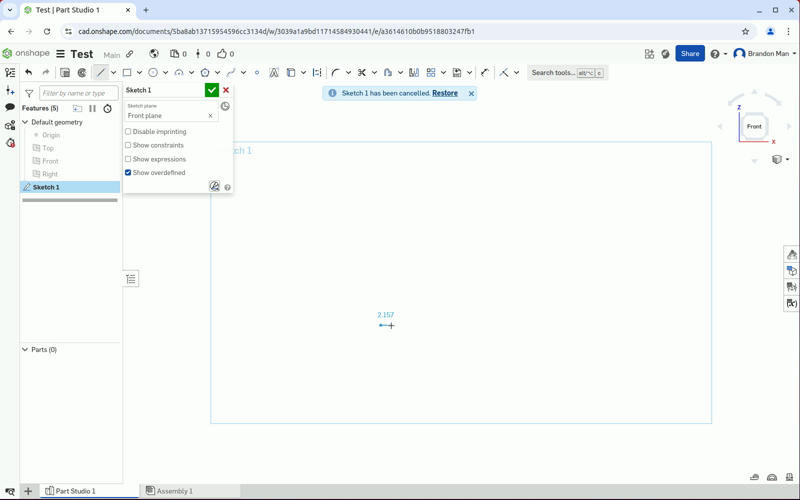
click(391, 325)
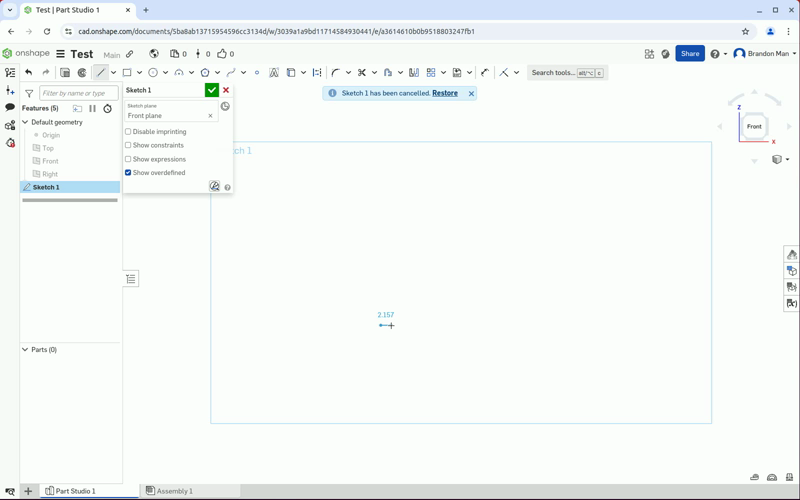
key_up(shift)
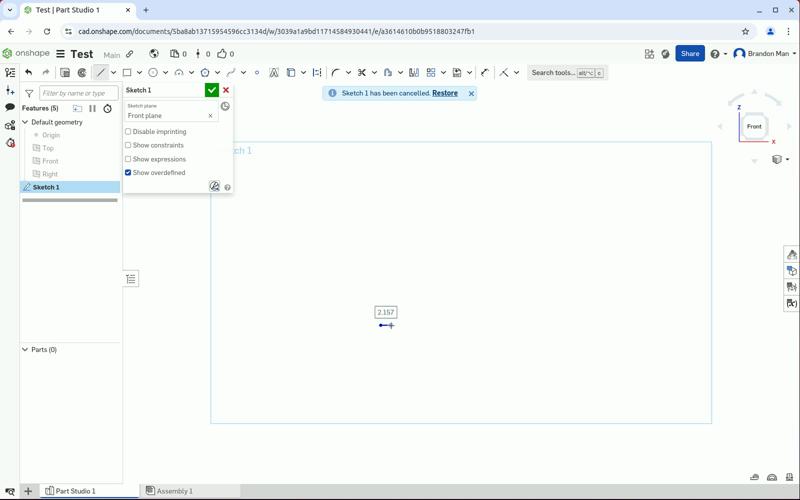
key_down(shift)
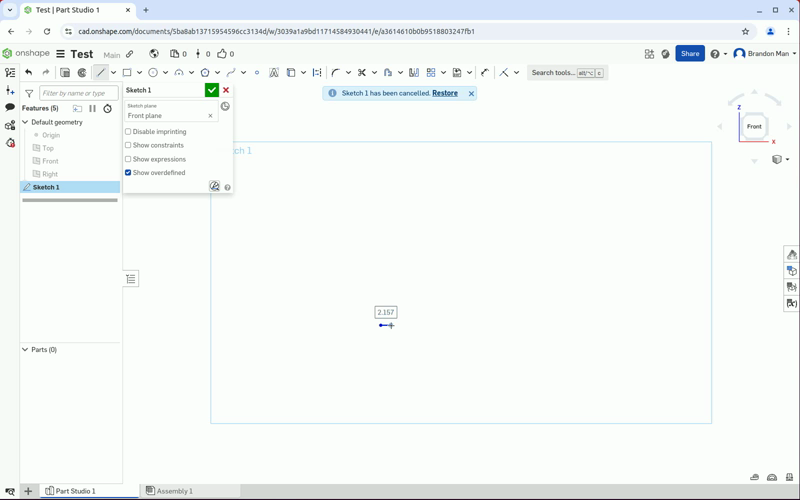
mouse_move(421, 325)
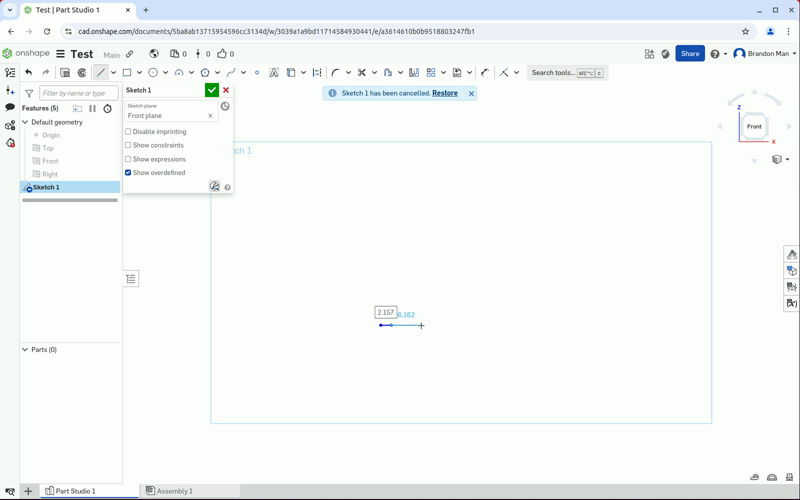
mouse_move(391, 315)
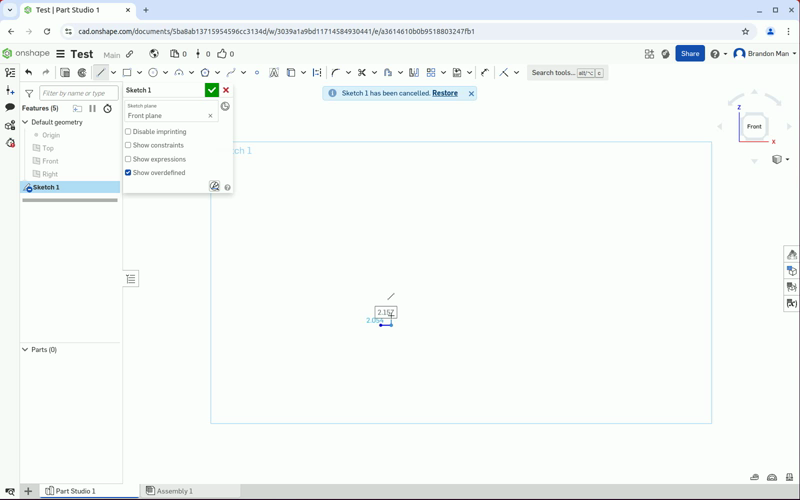
click(391, 315)
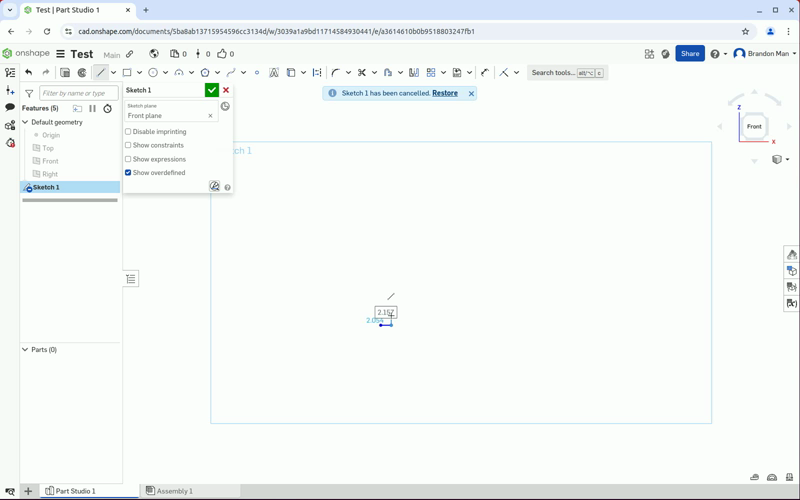
key_up(shift)
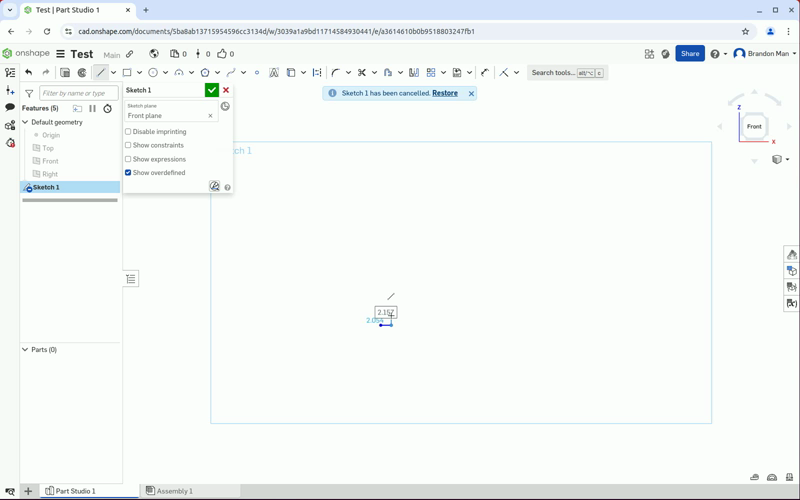
key_down(shift)
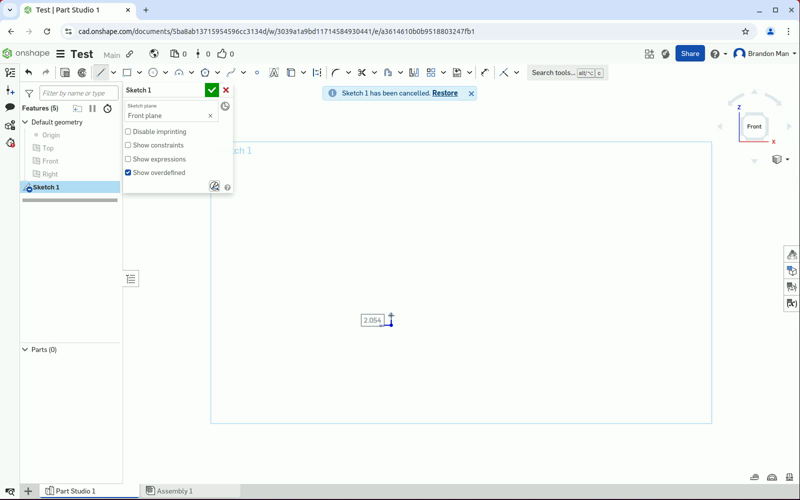
mouse_move(540, 317)
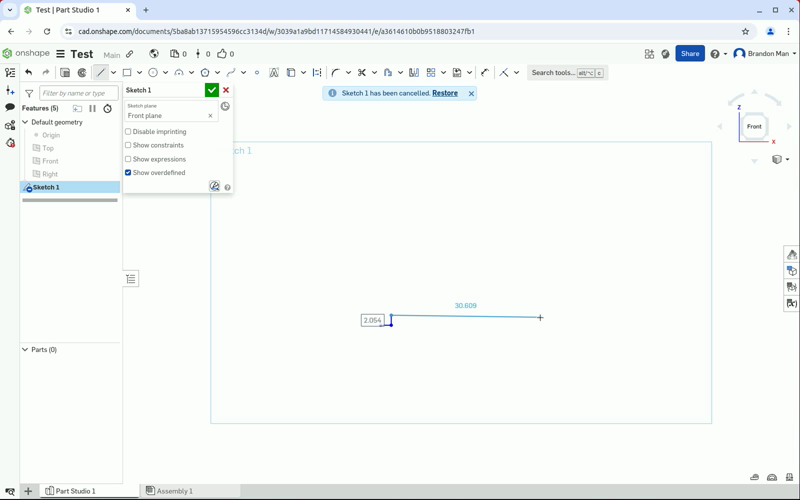
click(540, 317)
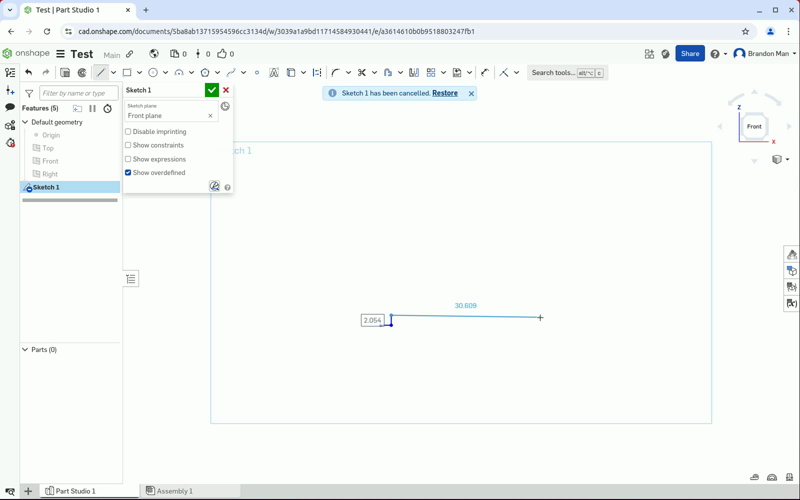
key_up(shift)
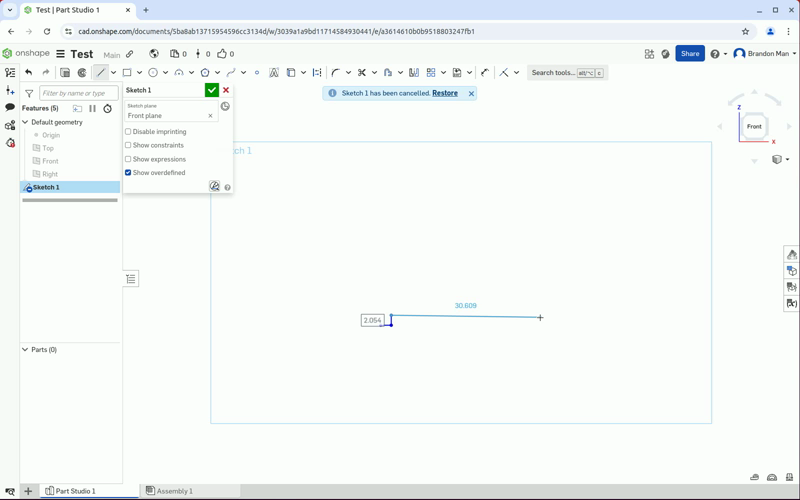
key(esc)
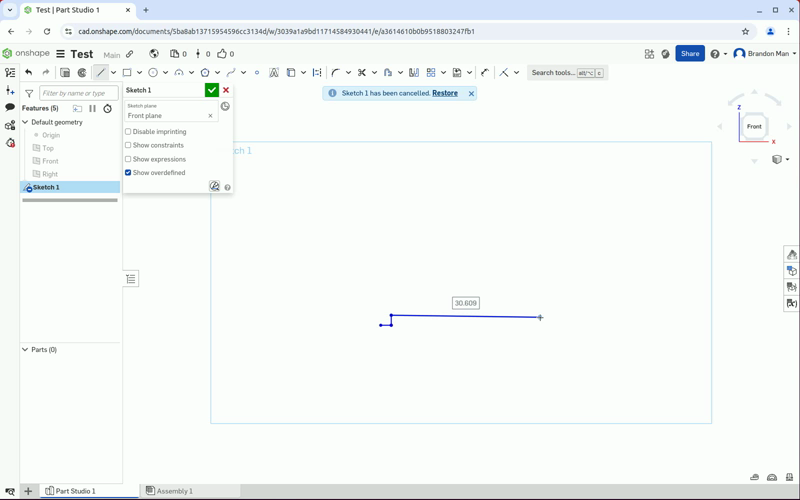
key(a)
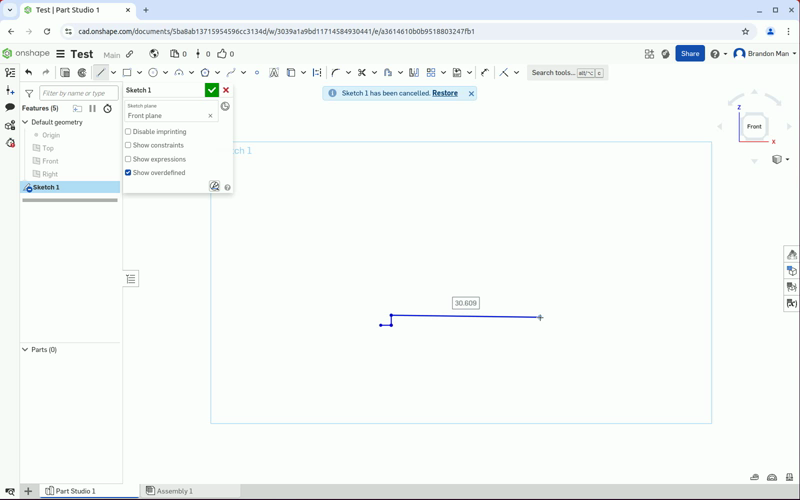
mouse_move(540, 317)
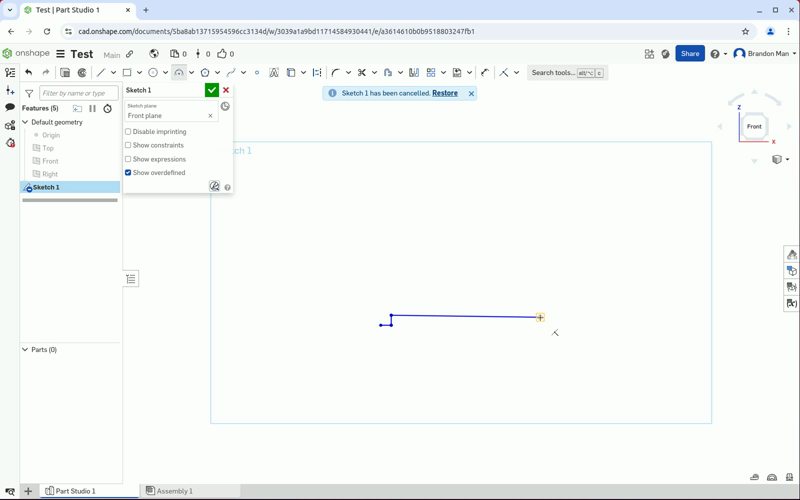
click(540, 317)
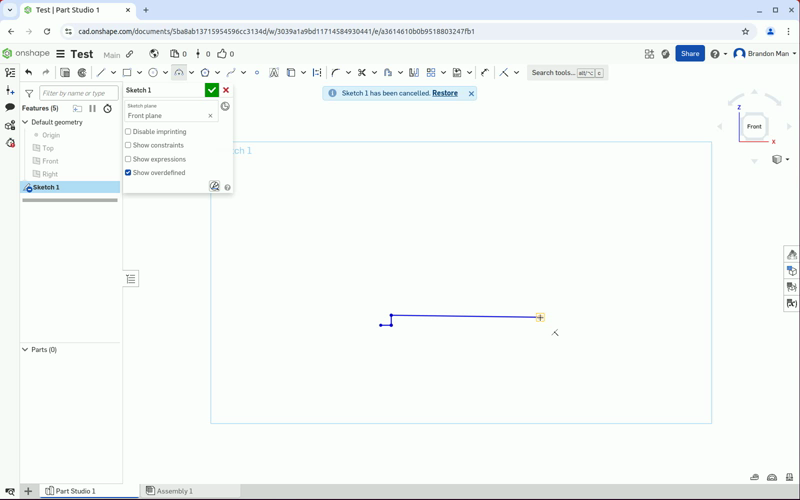
key_down(shift)
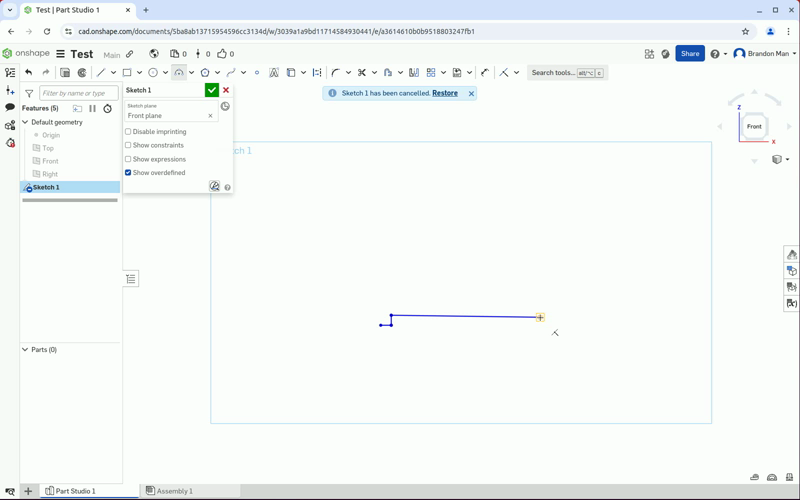
mouse_move(540, 250)
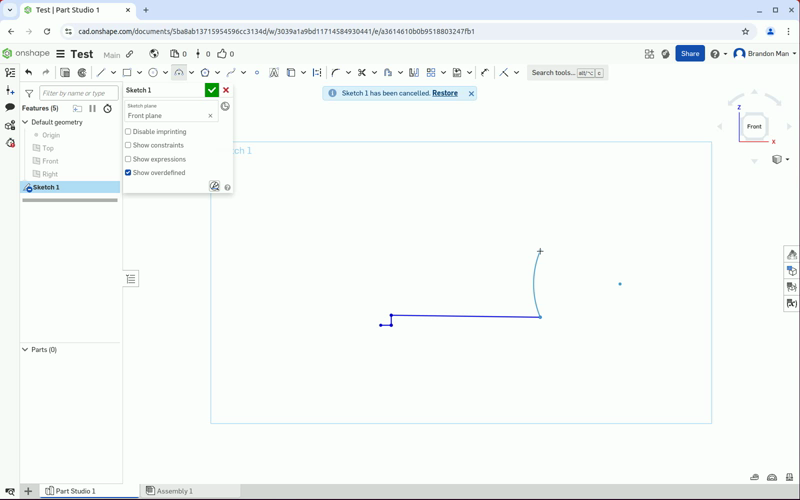
click(540, 250)
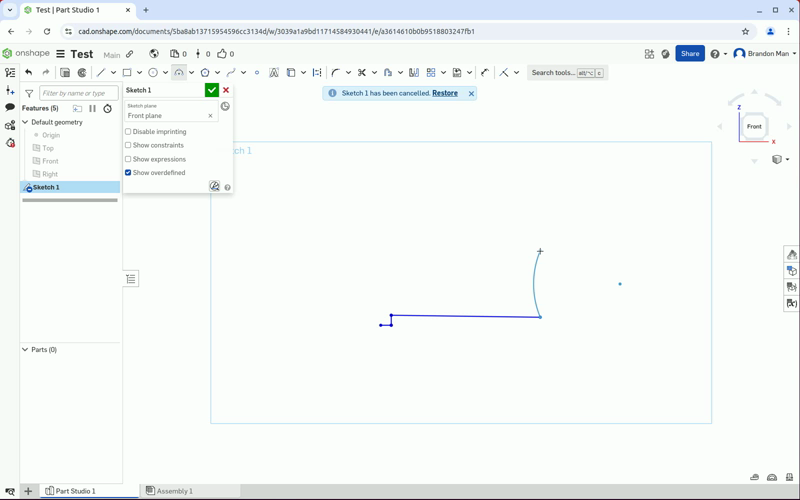
mouse_move(573, 283)
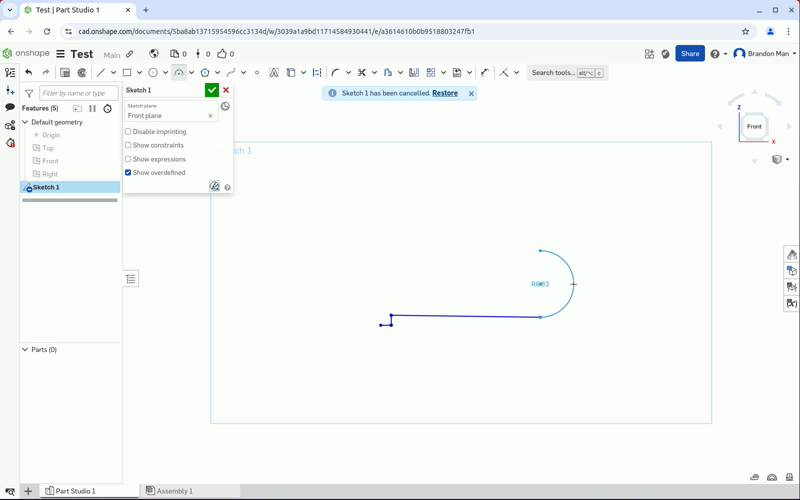
click(573, 283)
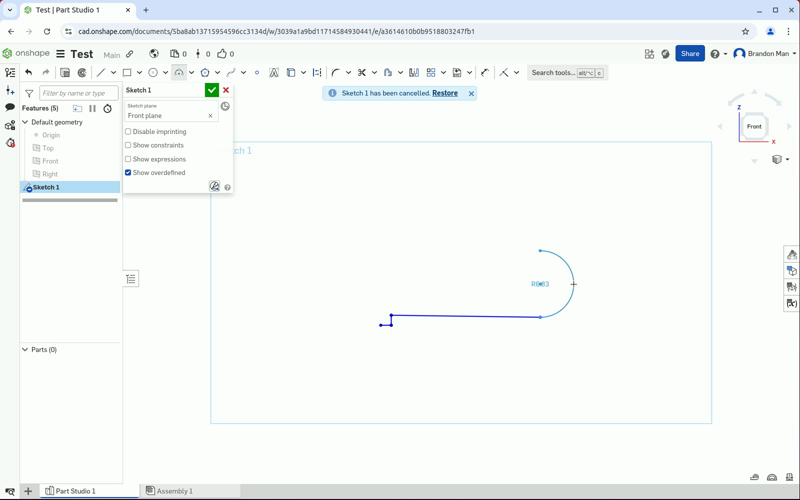
key_up(shift)
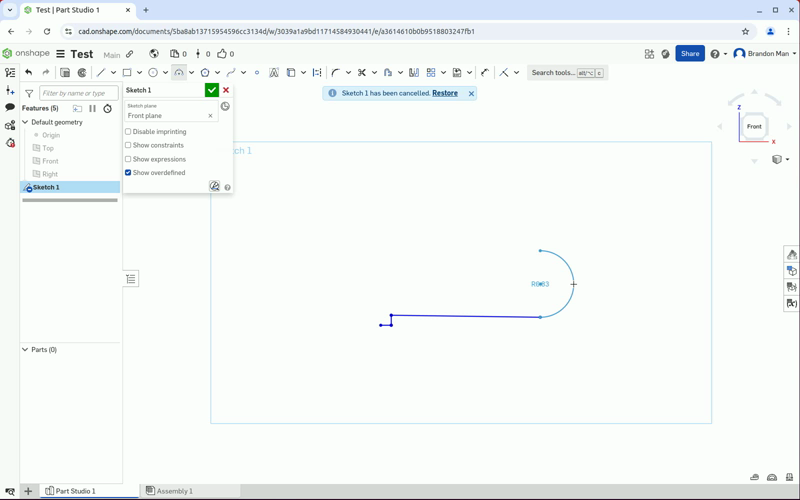
key(esc)
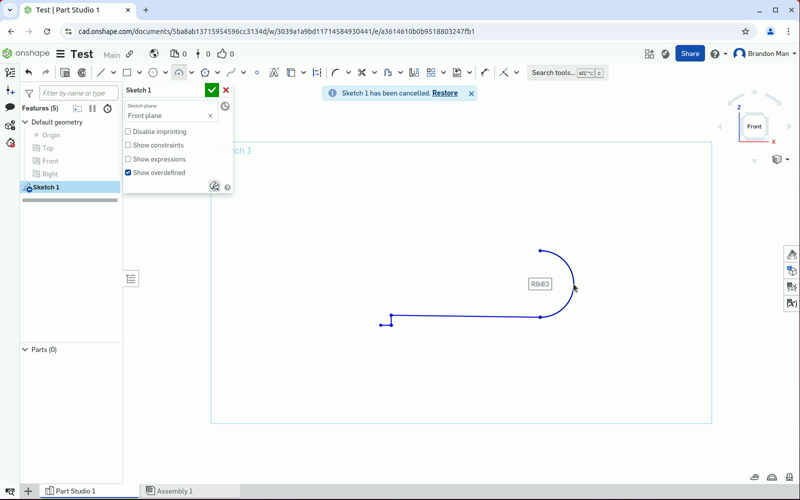
key(l)
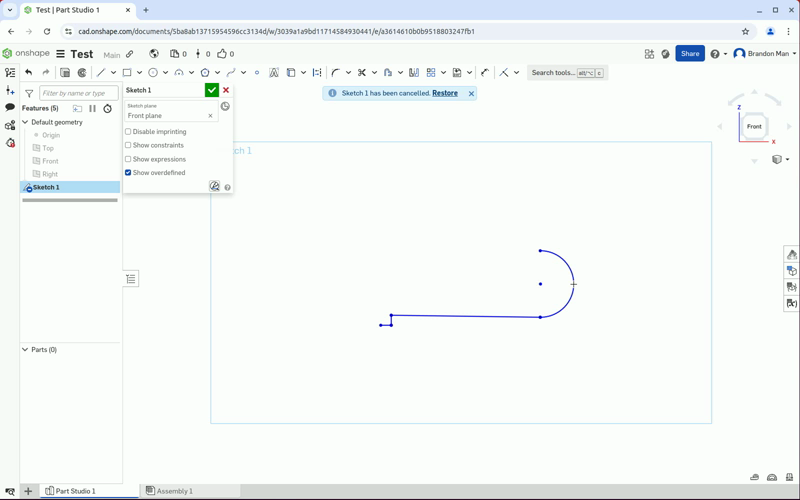
mouse_move(540, 250)
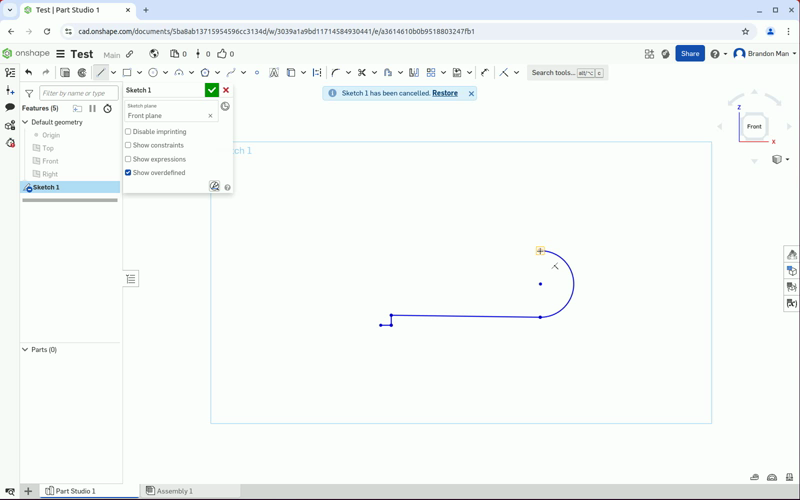
click(540, 250)
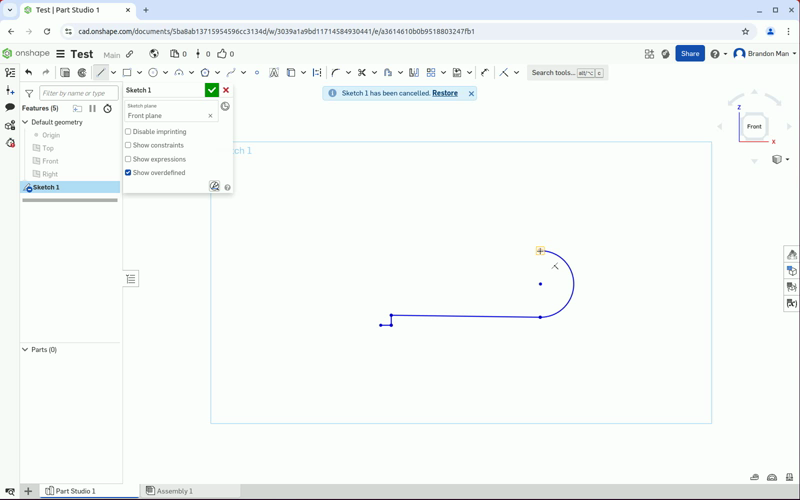
key_down(shift)
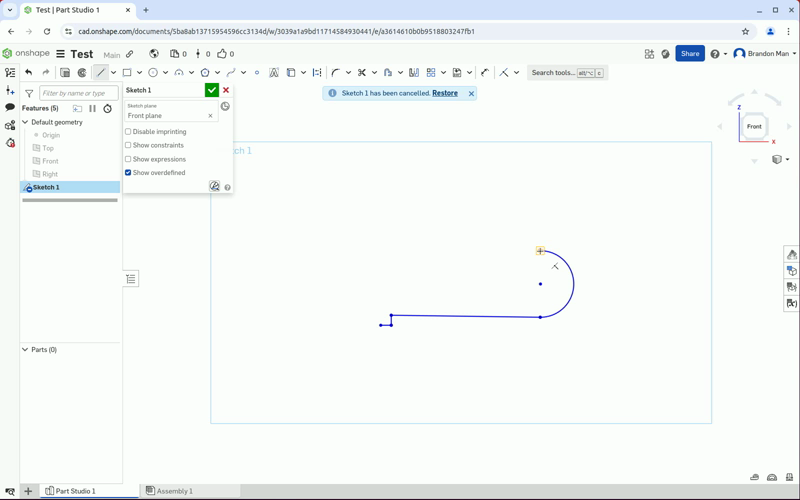
mouse_move(391, 250)
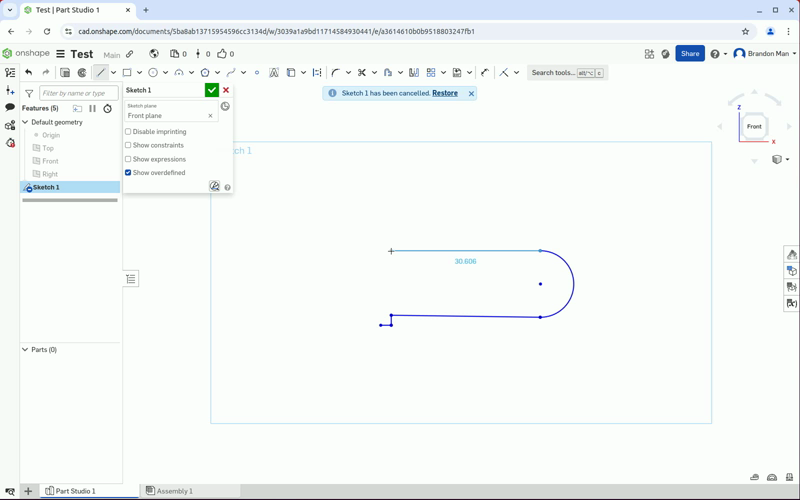
click(391, 250)
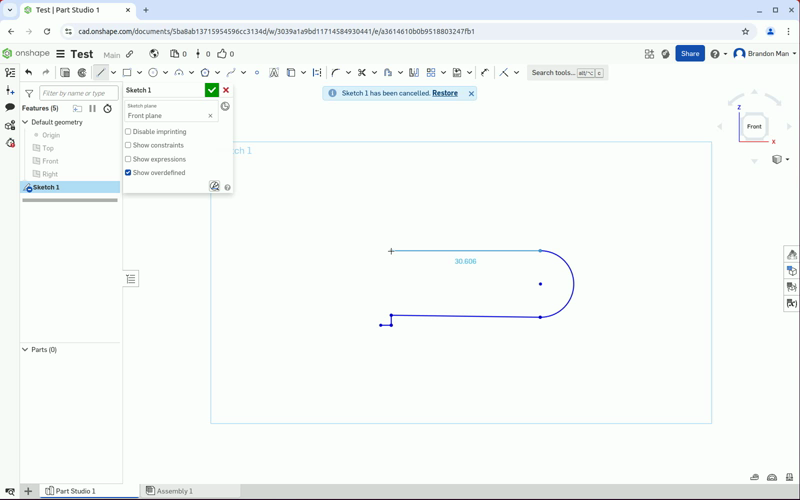
key_up(shift)
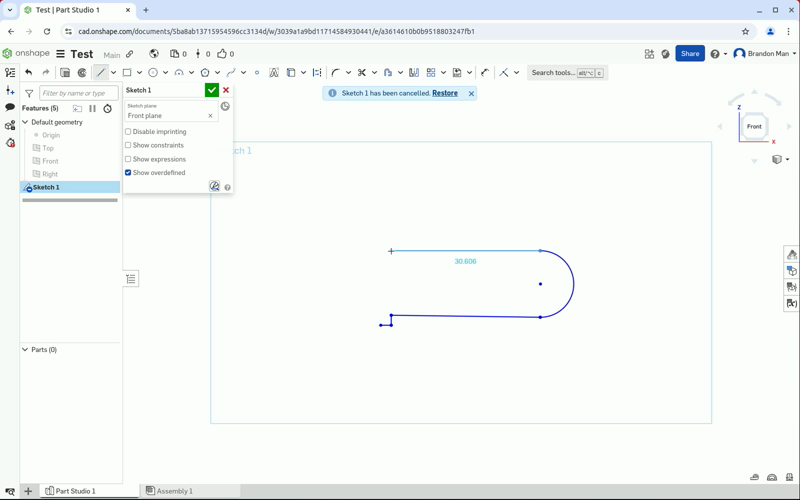
key_down(shift)
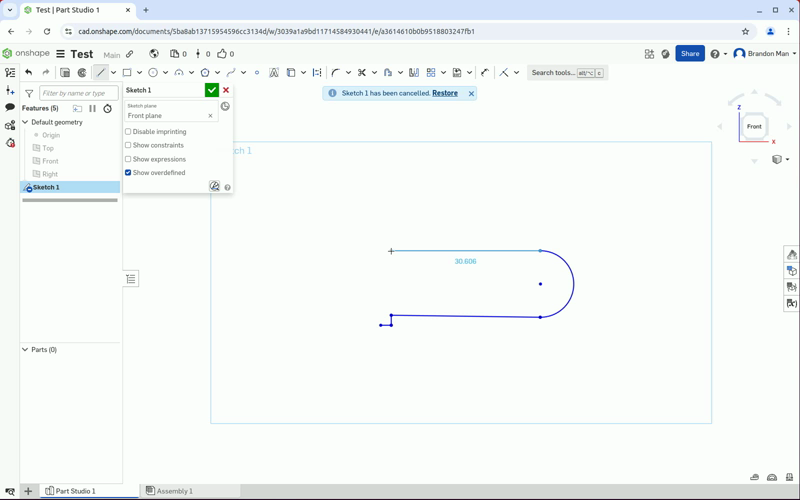
mouse_move(421, 250)
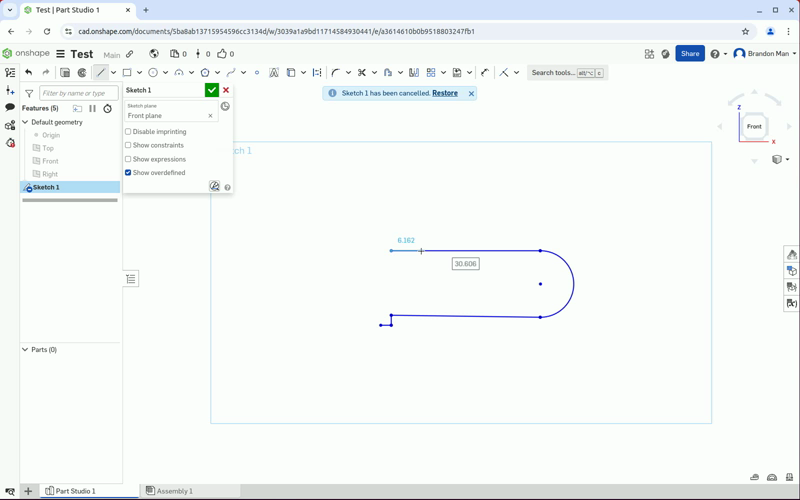
mouse_move(391, 240)
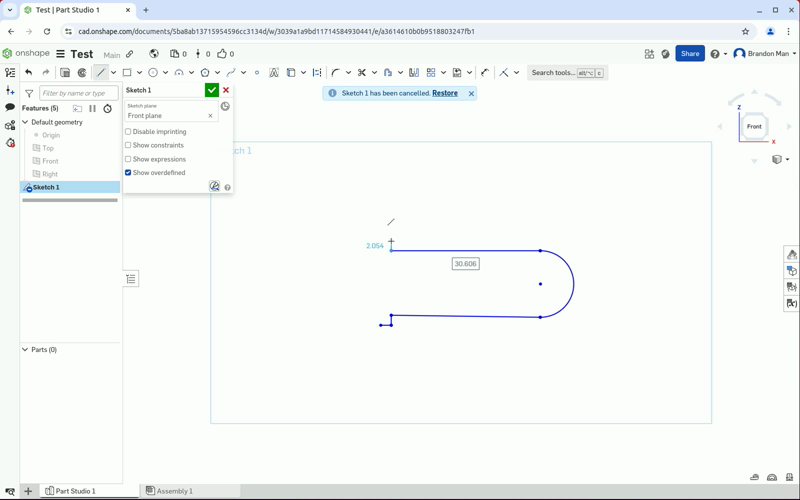
click(391, 240)
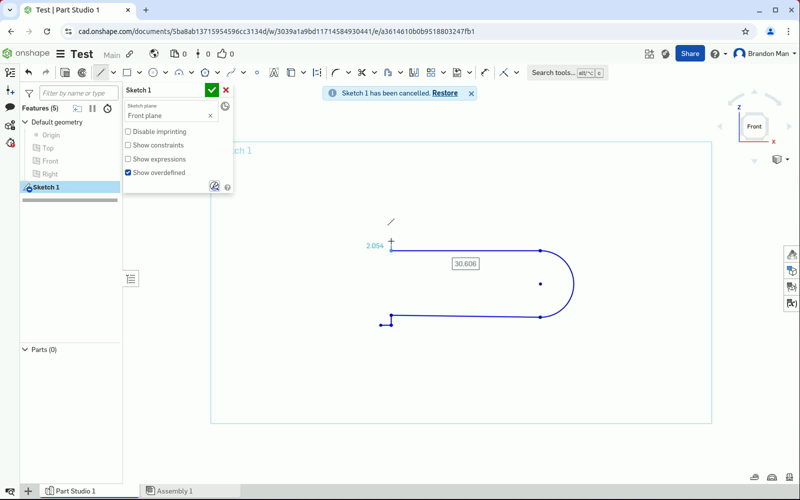
key_up(shift)
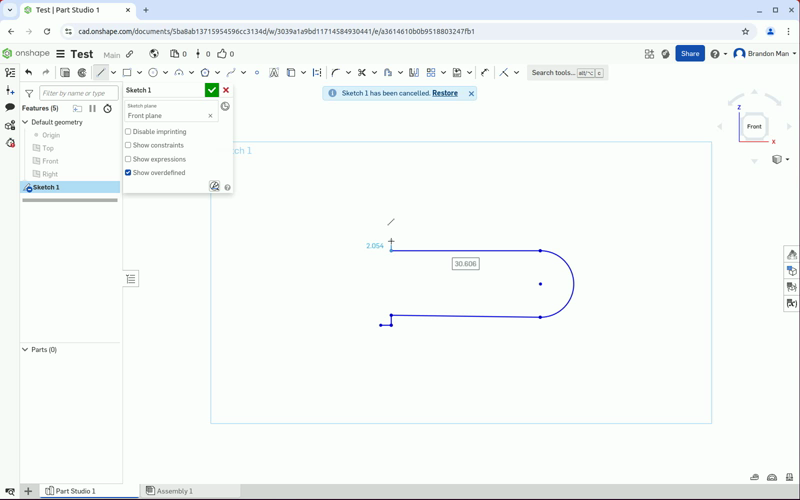
key_down(shift)
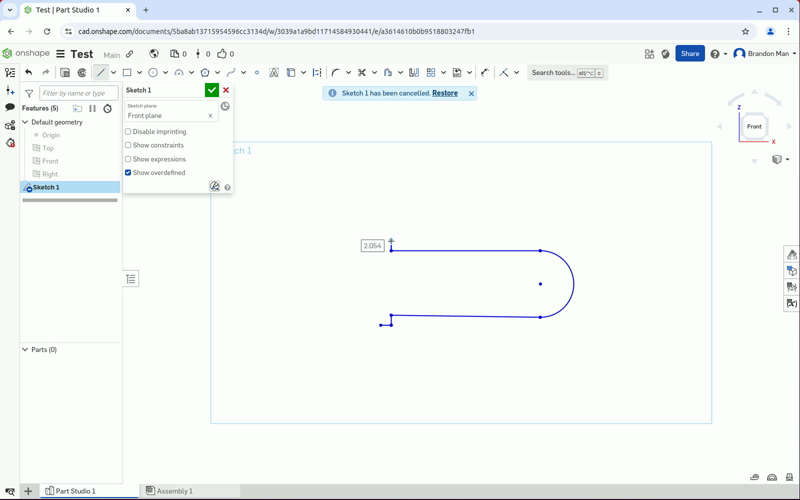
mouse_move(421, 240)
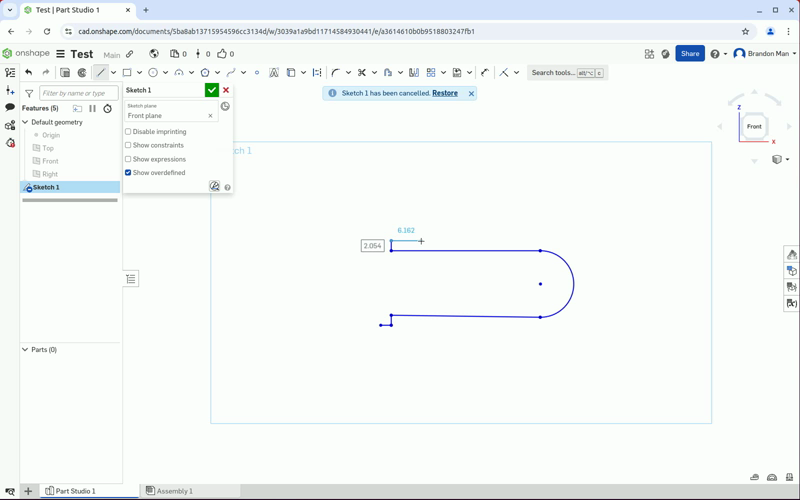
mouse_move(380, 240)
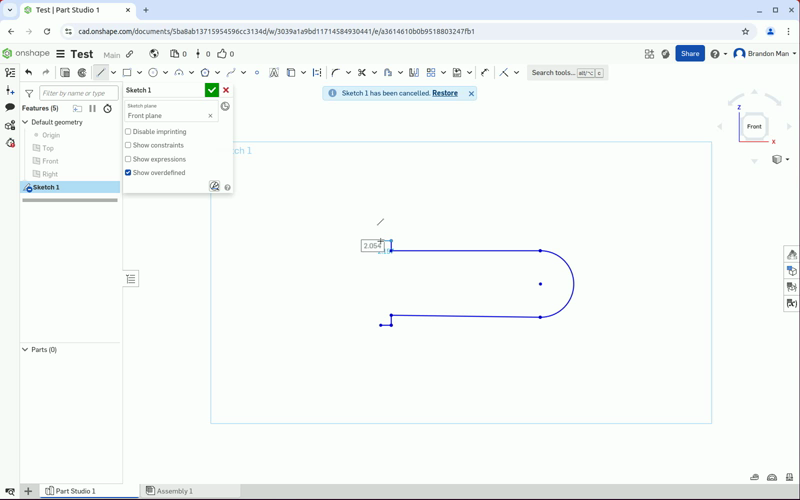
click(380, 240)
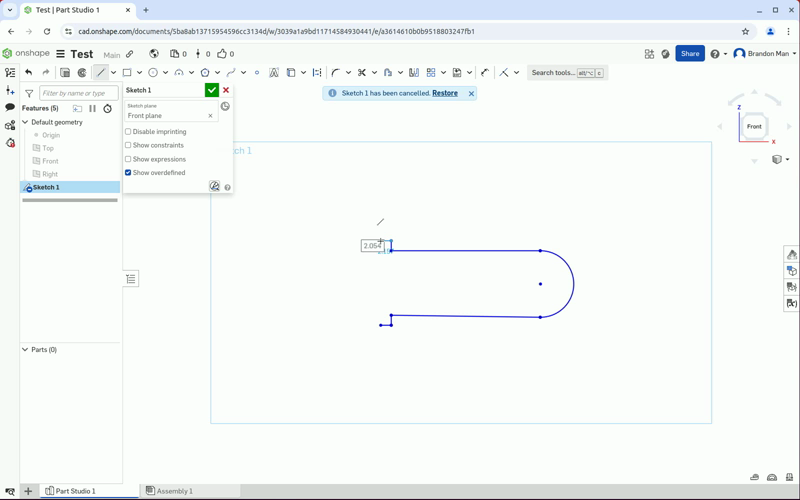
key_up(shift)
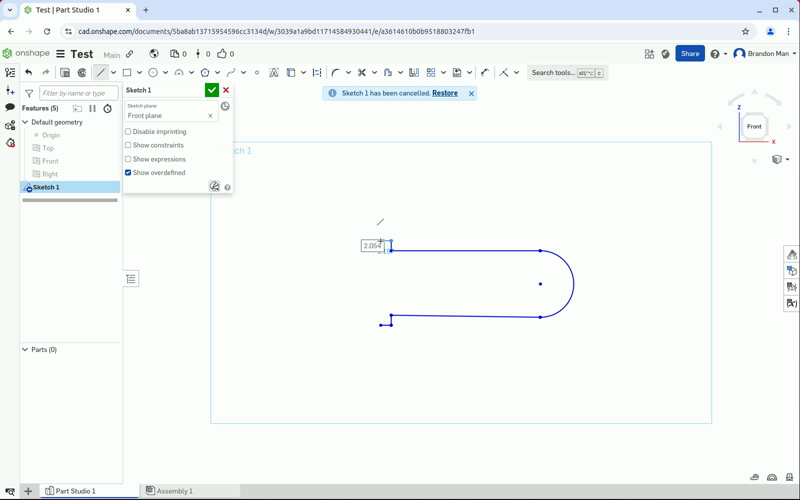
key_down(shift)
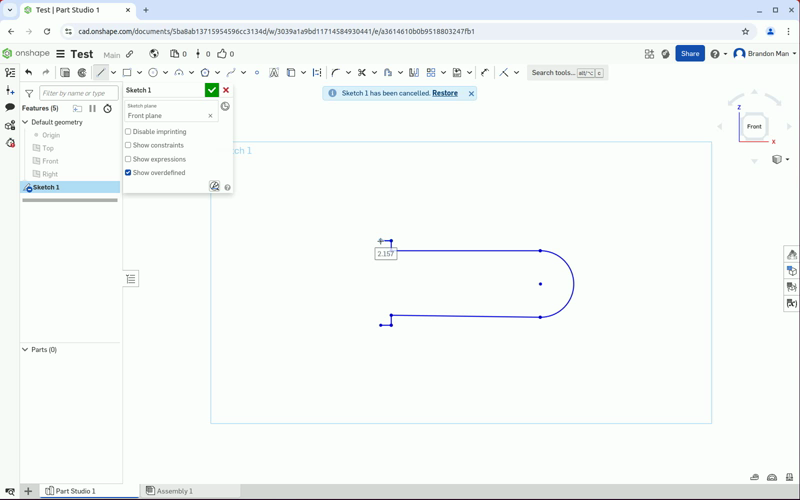
mouse_move(380, 325)
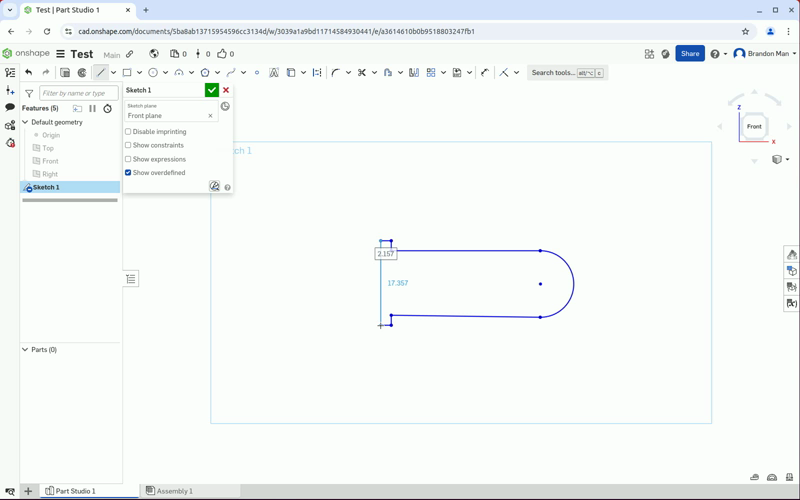
key_up(shift)
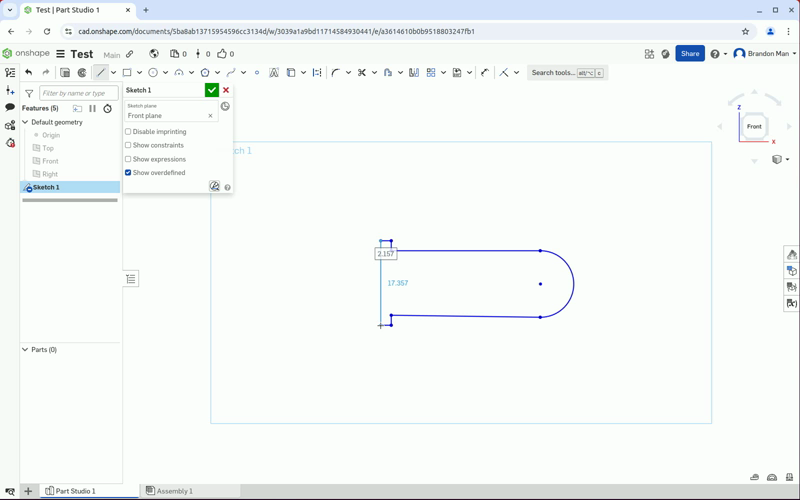
click(380, 325)
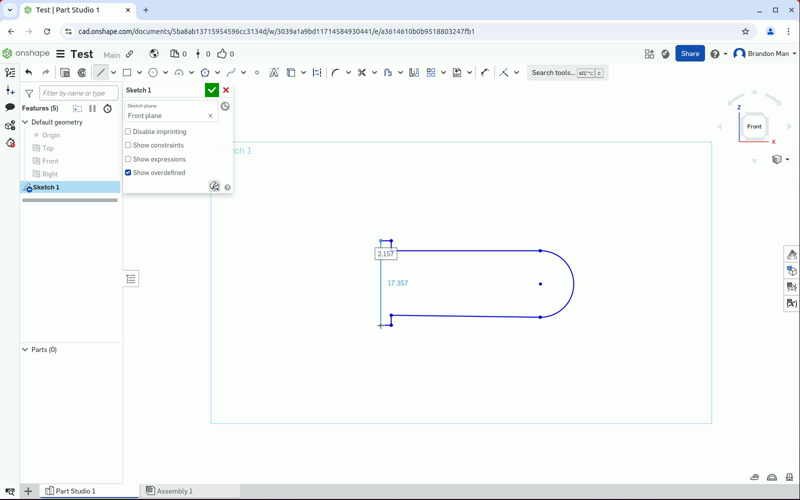
key(esc)
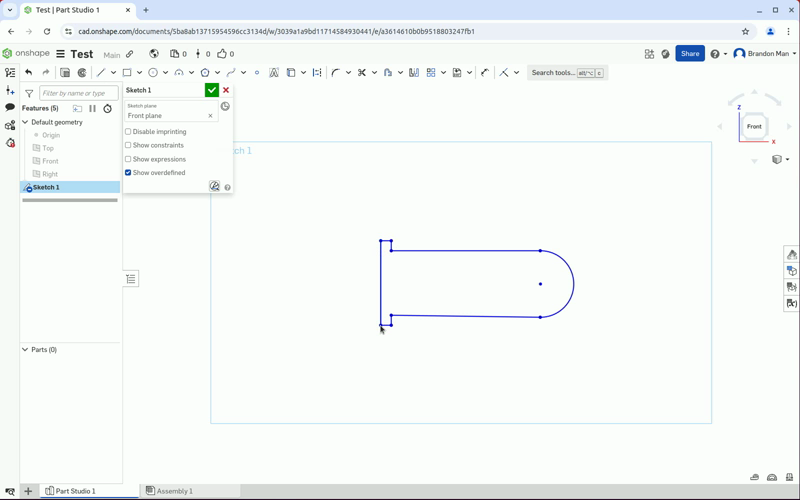
key(c)
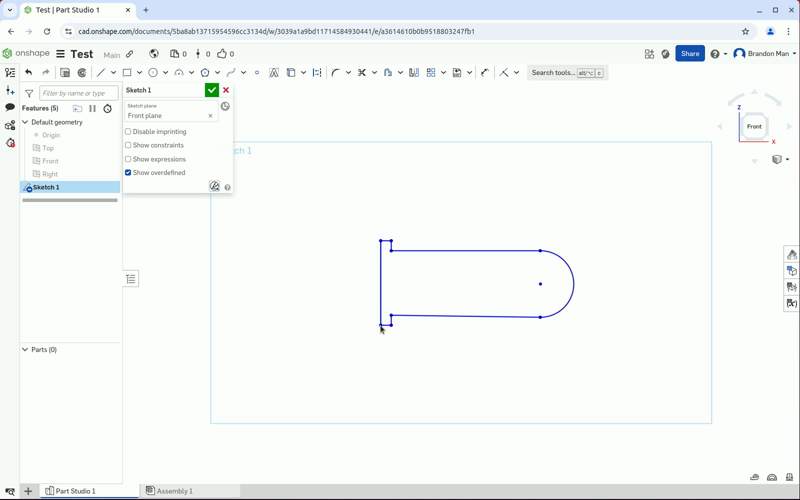
key_down(shift)
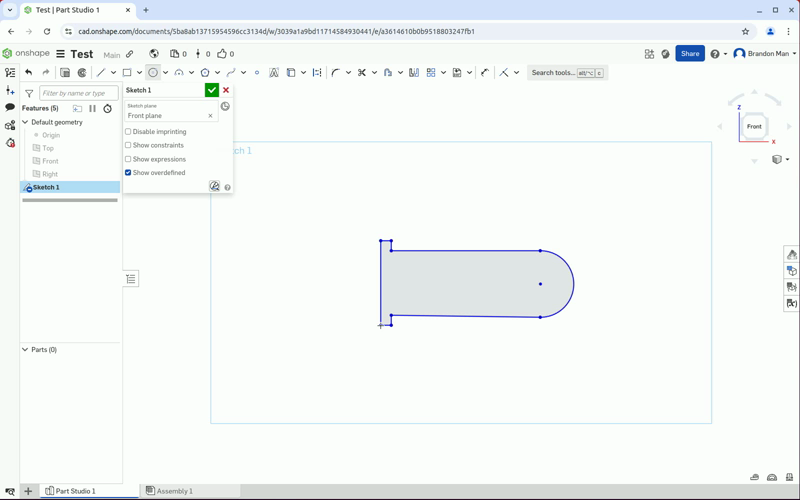
mouse_move(391, 282)
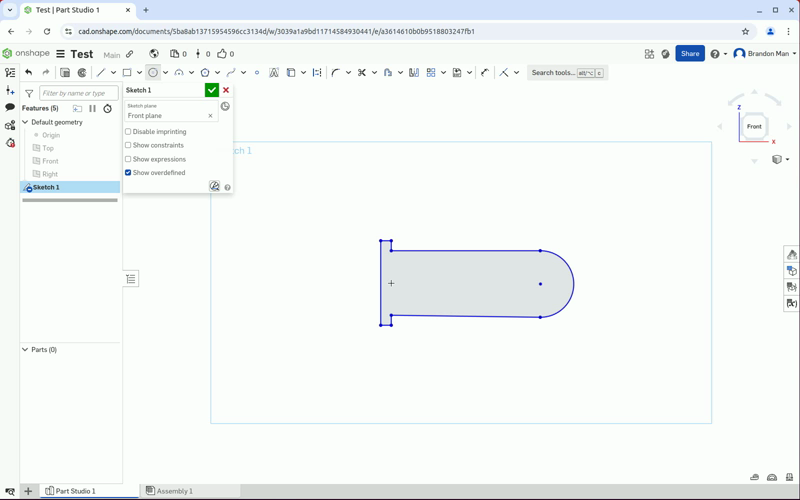
click(391, 282)
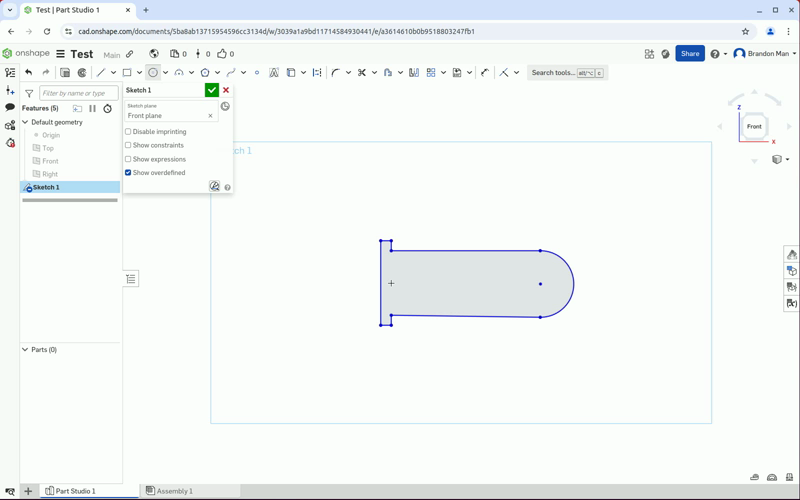
key_up(shift)
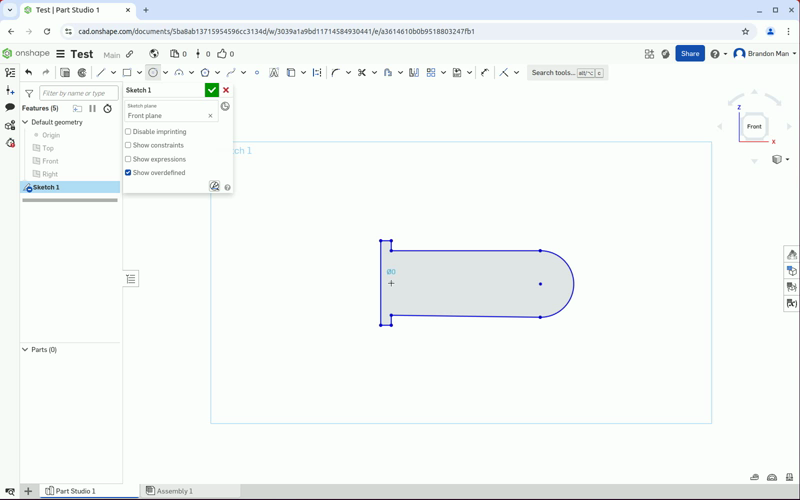
mouse_move(395, 282)
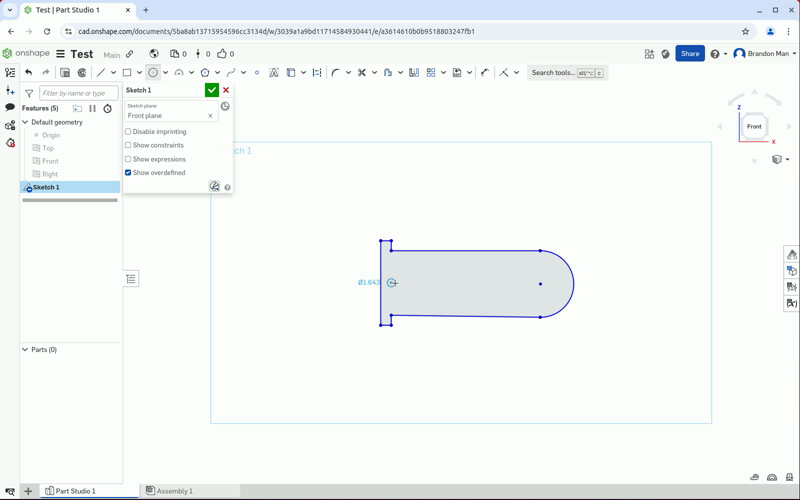
click(395, 282)
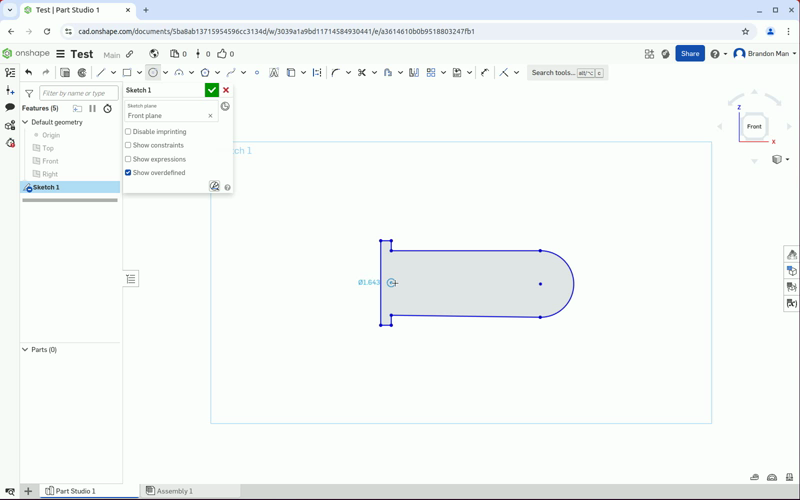
key(esc)
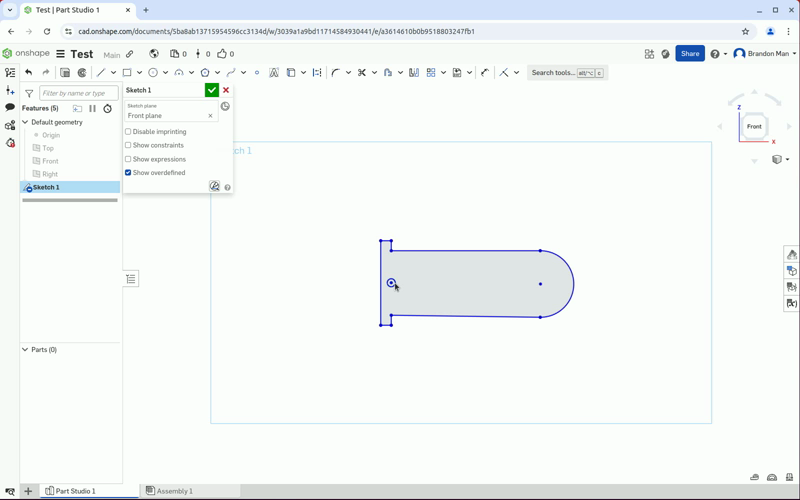
key(c)
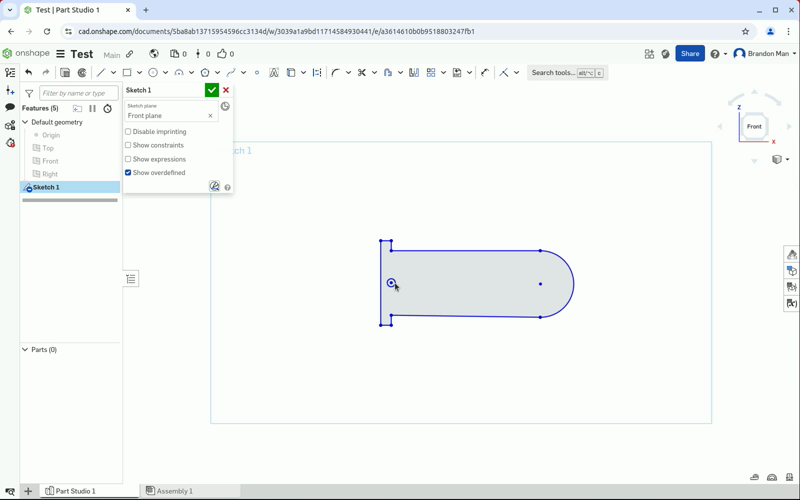
key_down(shift)
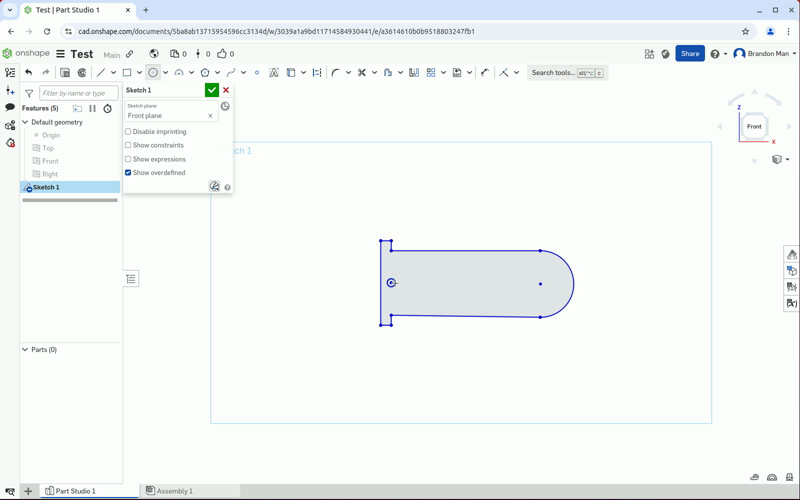
mouse_move(459, 282)
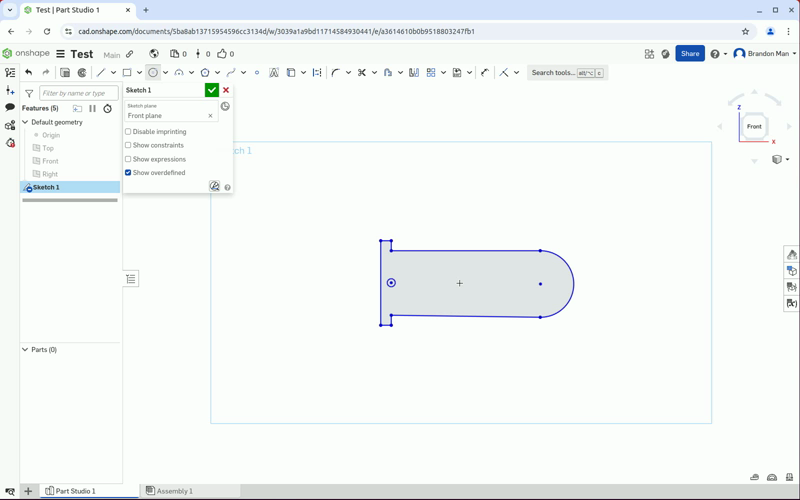
click(459, 282)
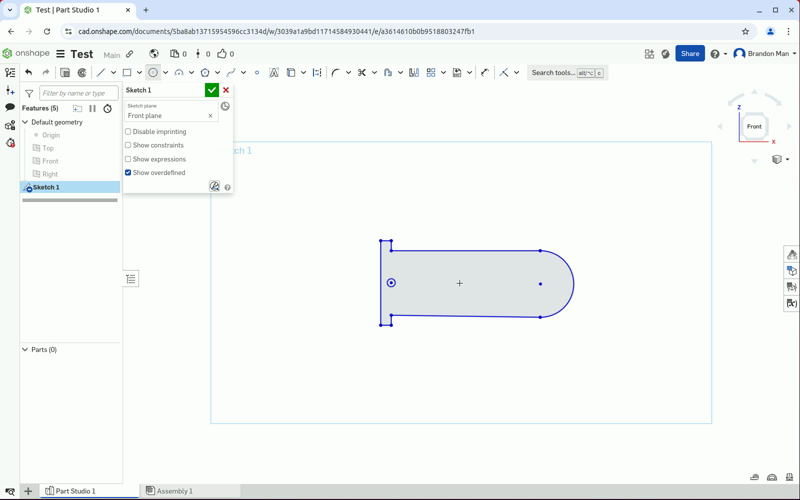
key_up(shift)
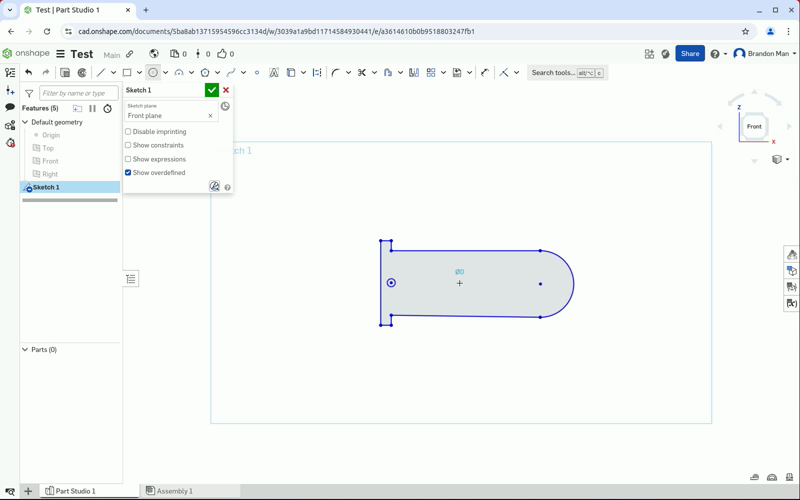
mouse_move(463, 282)
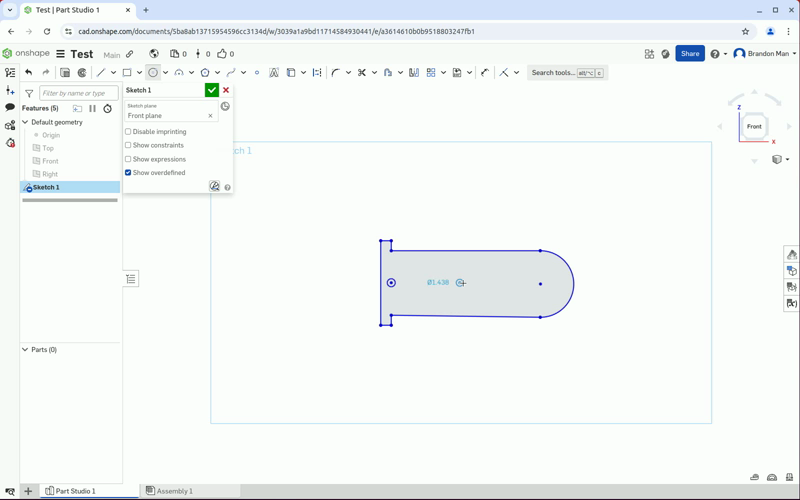
click(463, 282)
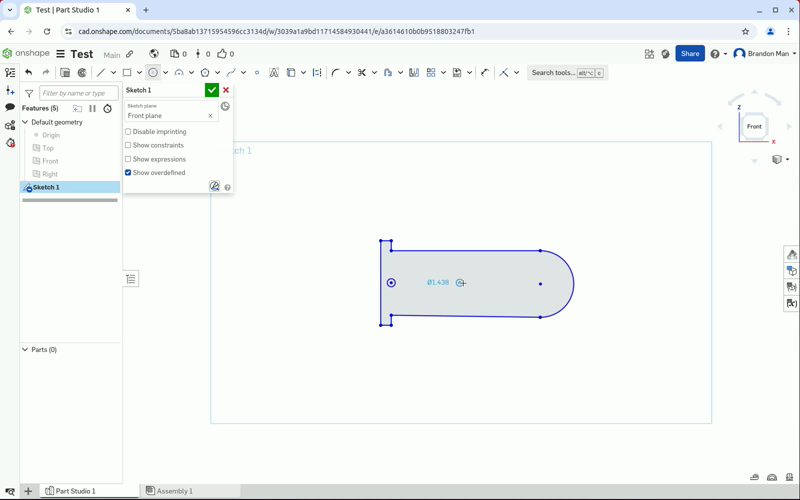
key(esc)
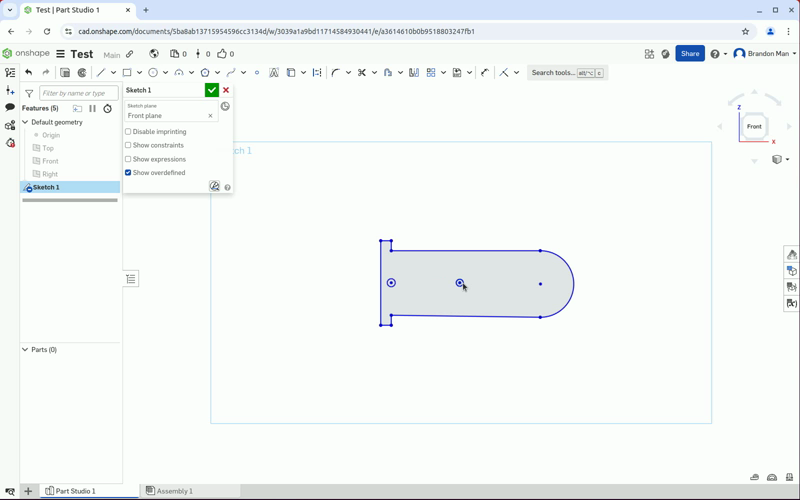
key(c)
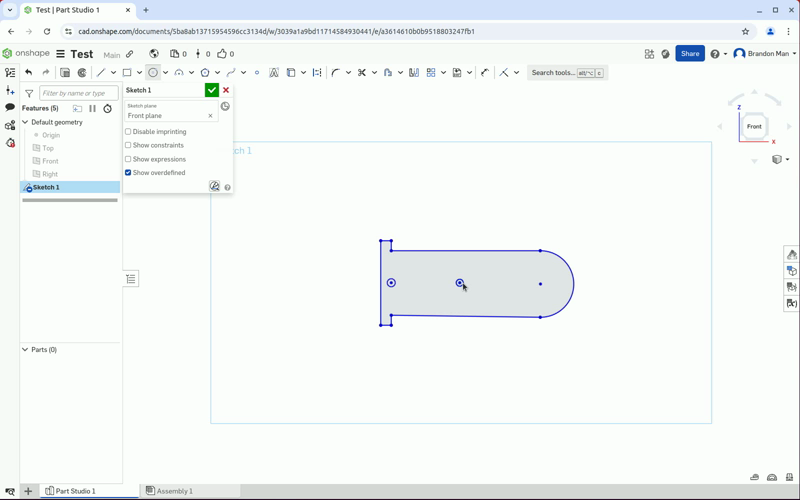
key_down(shift)
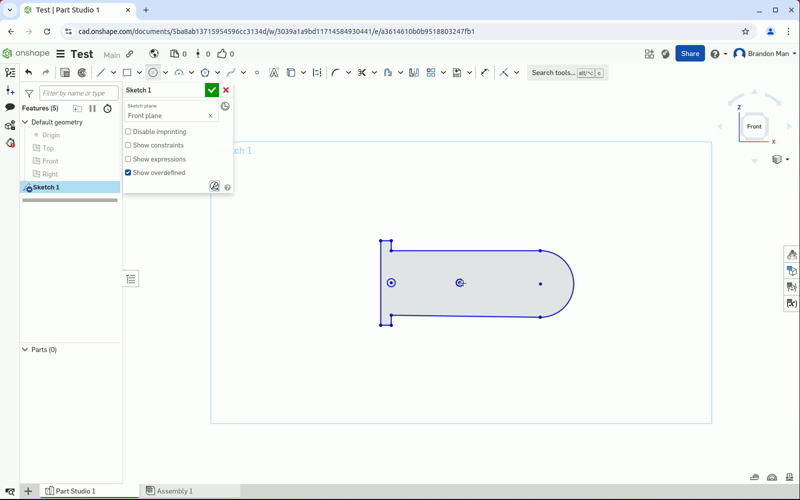
mouse_move(540, 282)
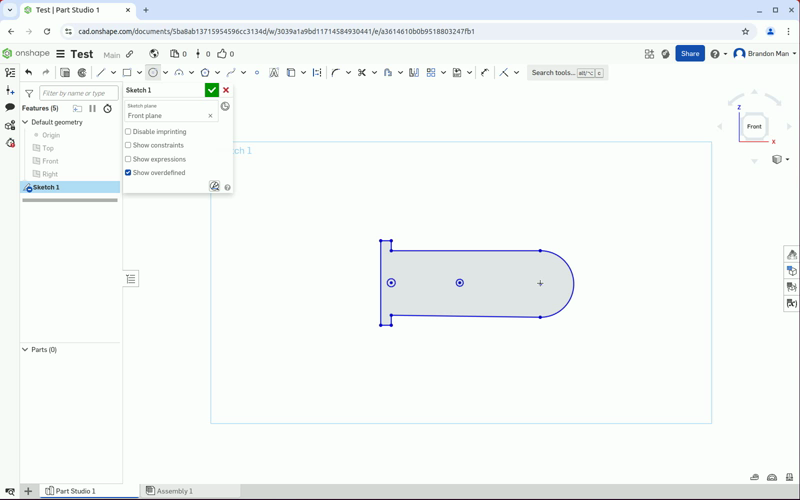
scroll(6)
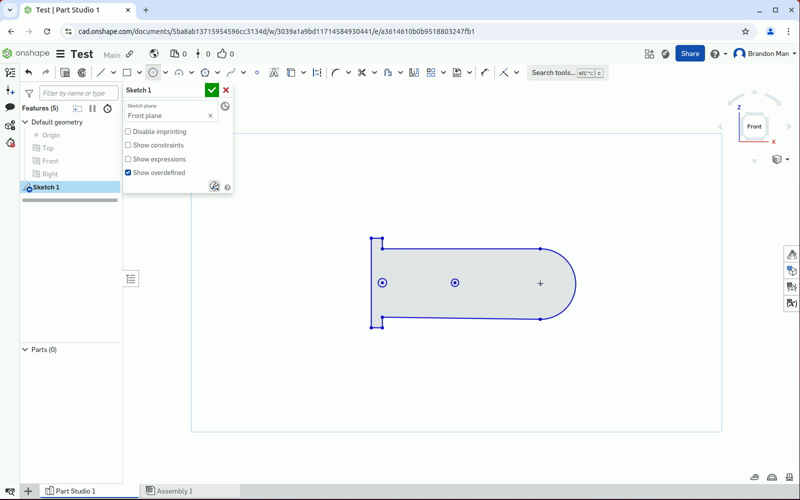
scroll(6)
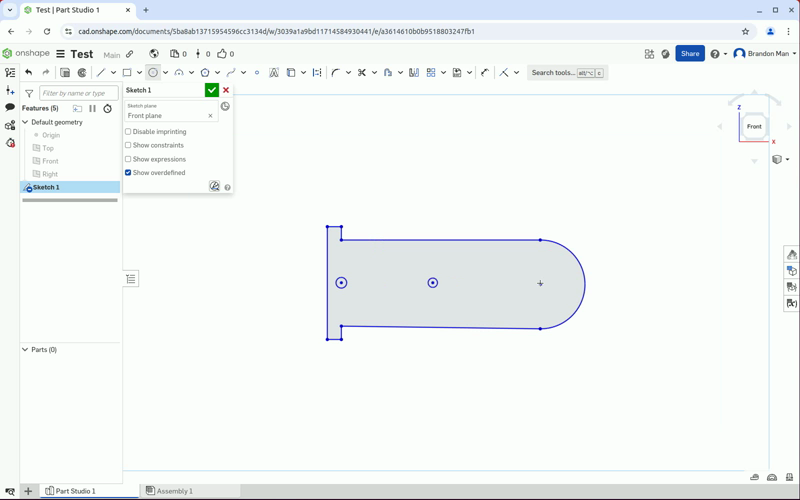
scroll(6)
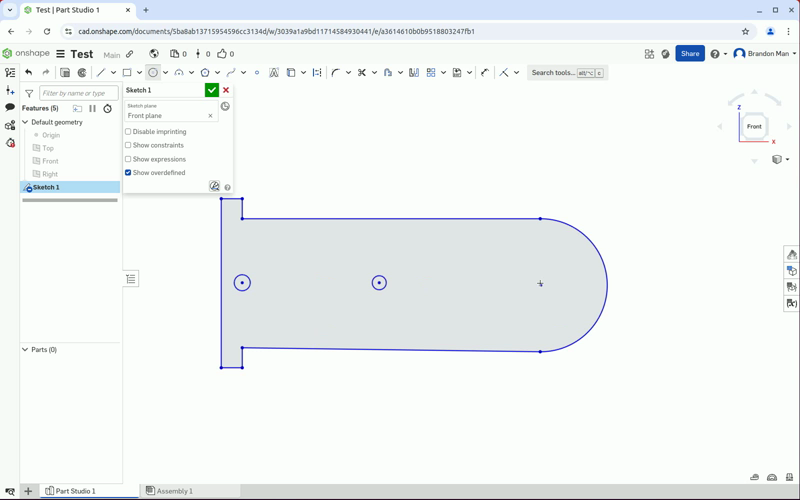
scroll(6)
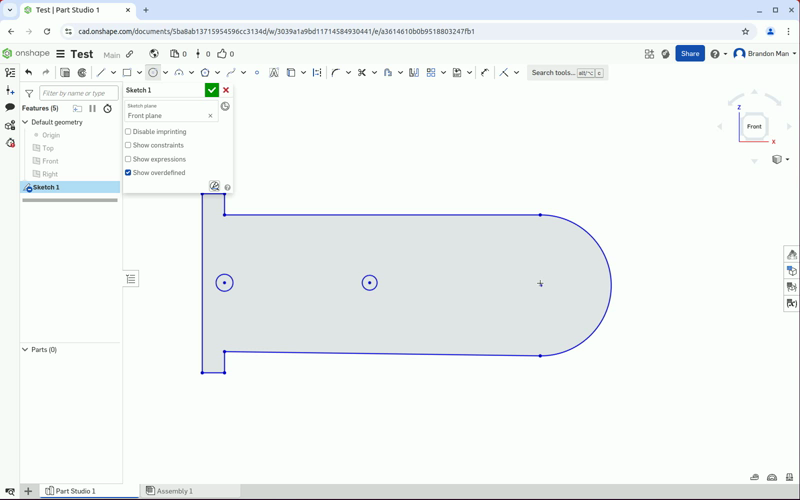
scroll(6)
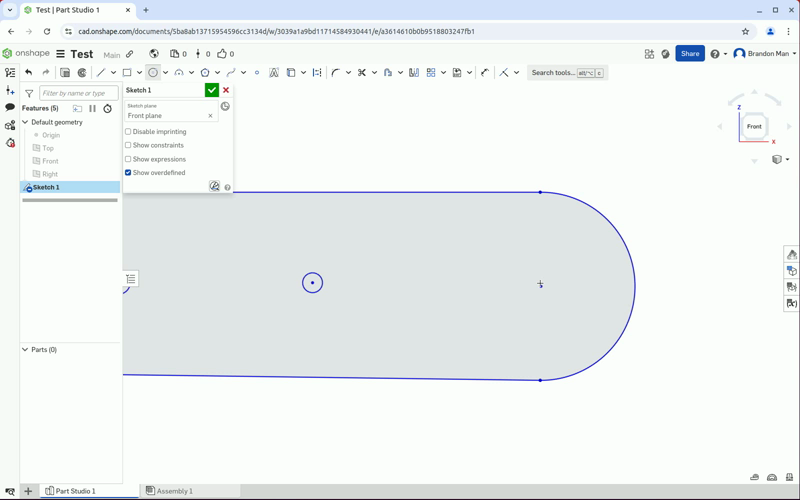
scroll(6)
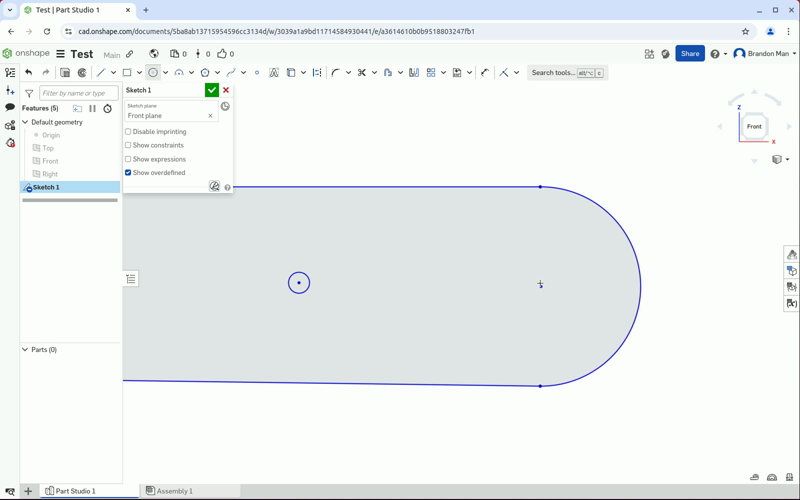
scroll(6)
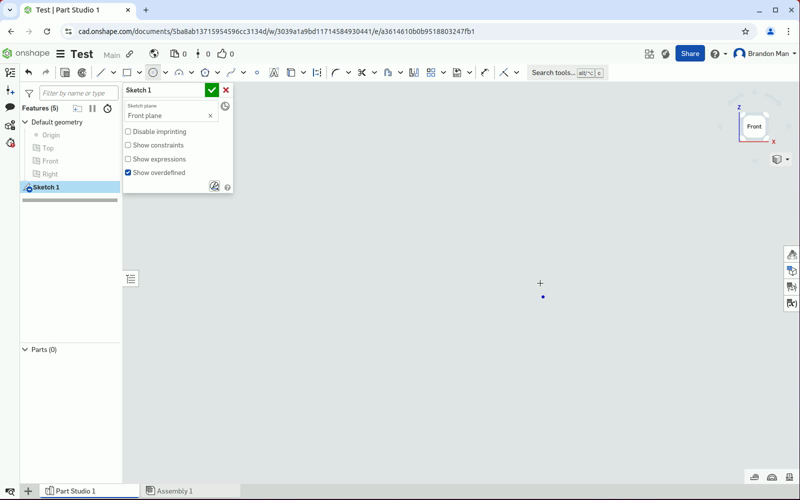
click(540, 282)
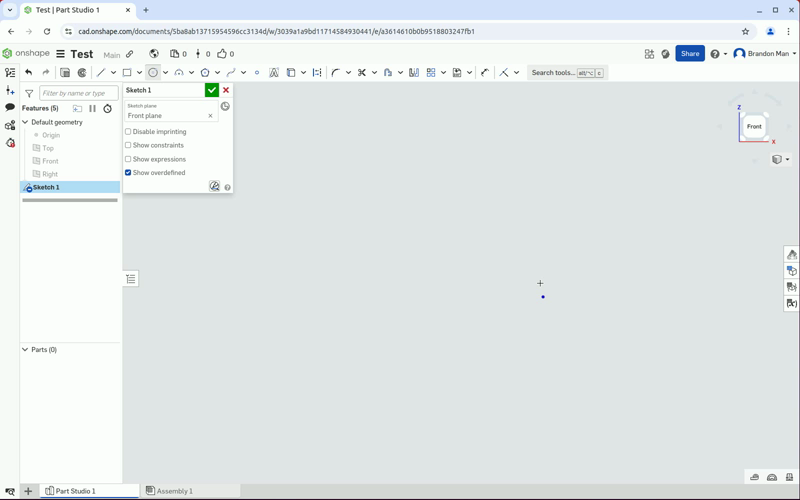
scroll(-6)
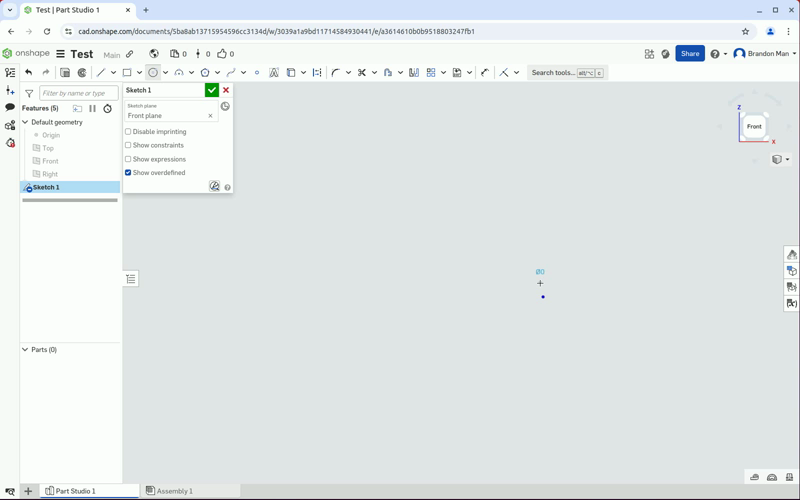
scroll(-6)
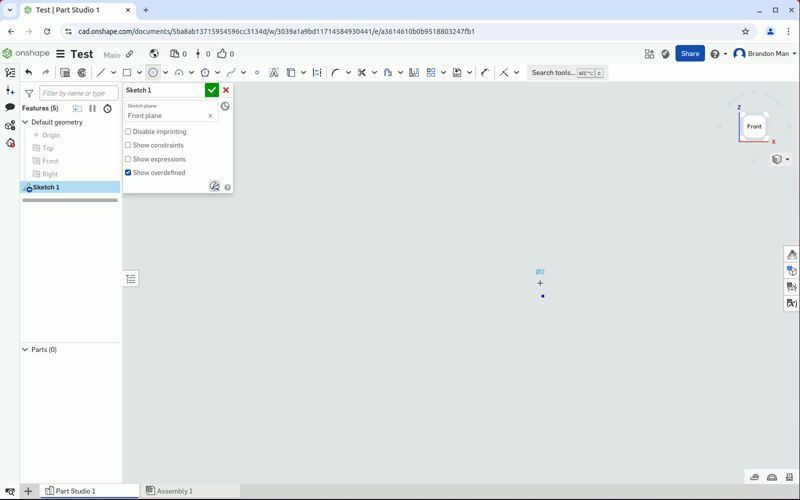
scroll(-6)
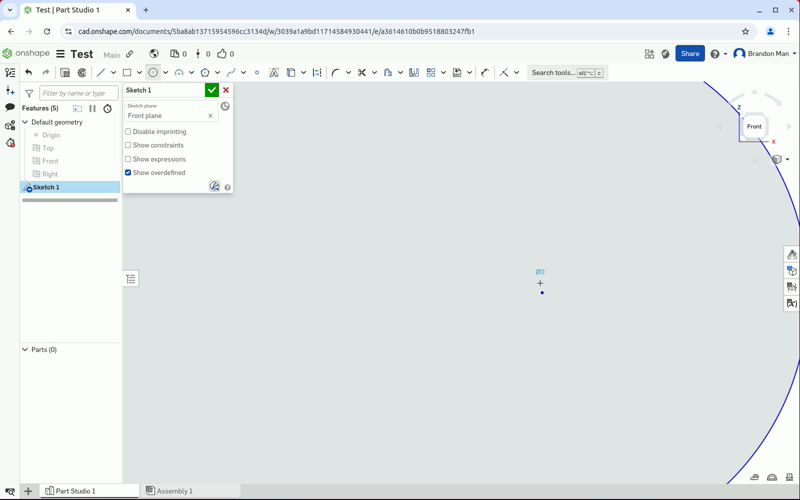
scroll(-6)
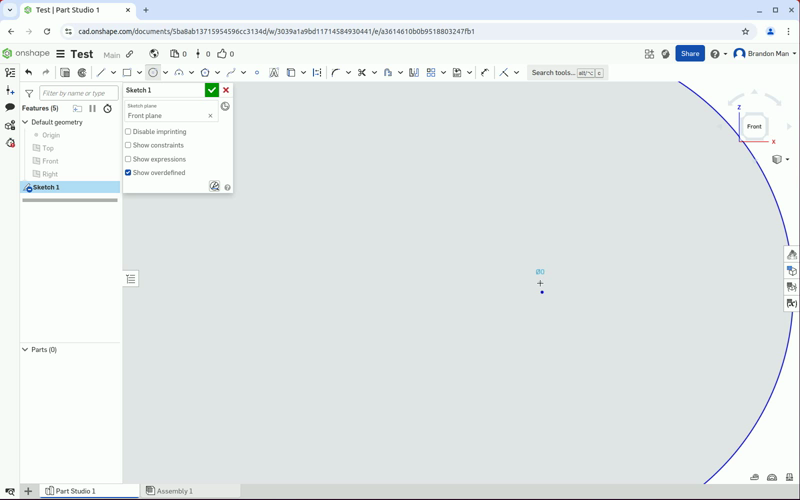
scroll(-6)
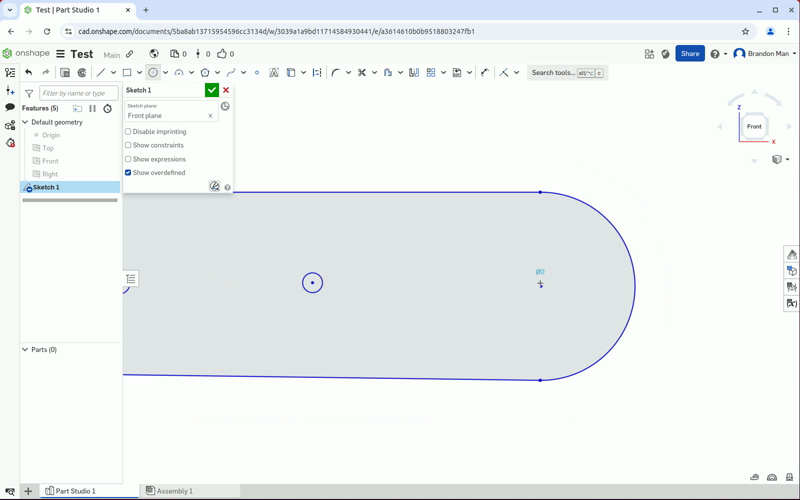
scroll(-6)
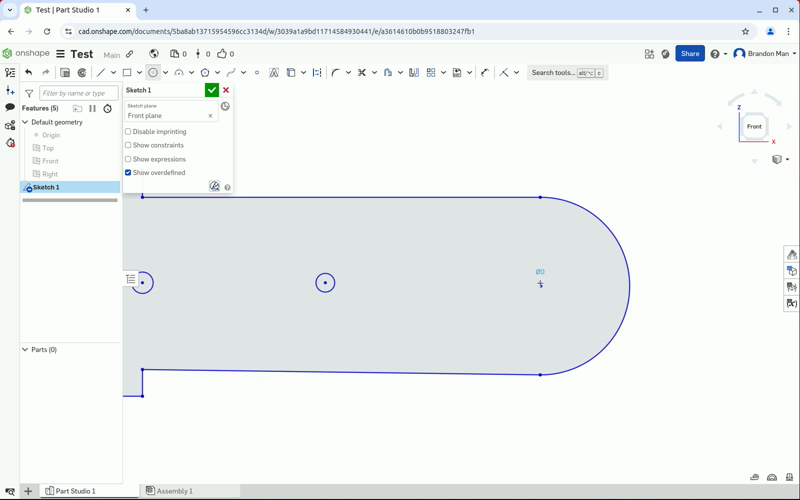
scroll(-6)
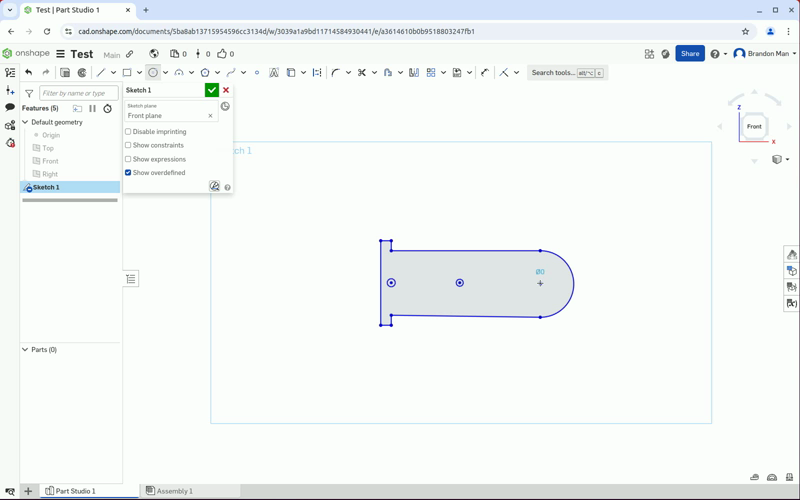
key_up(shift)
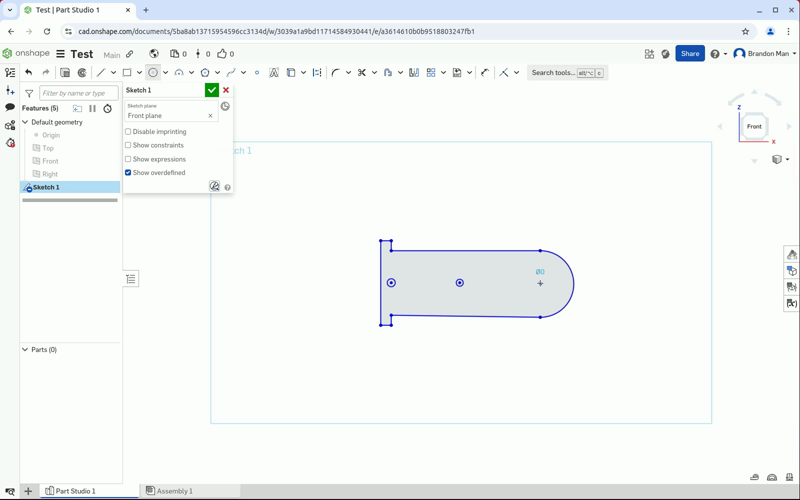
mouse_move(544, 282)
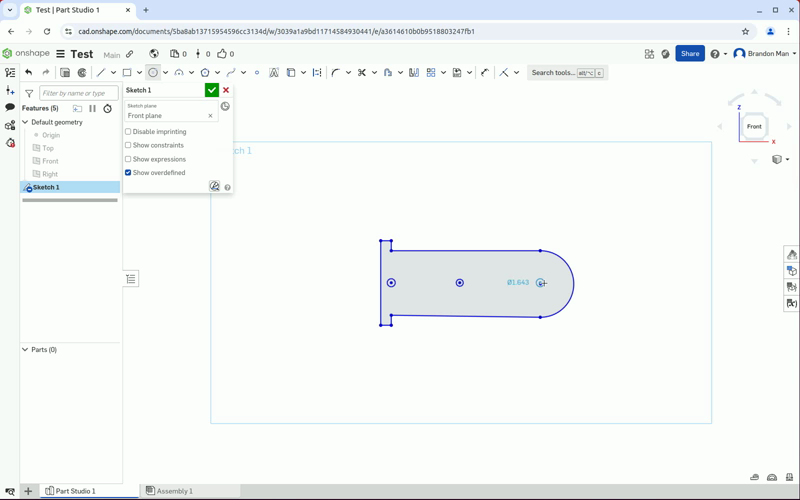
scroll(6)
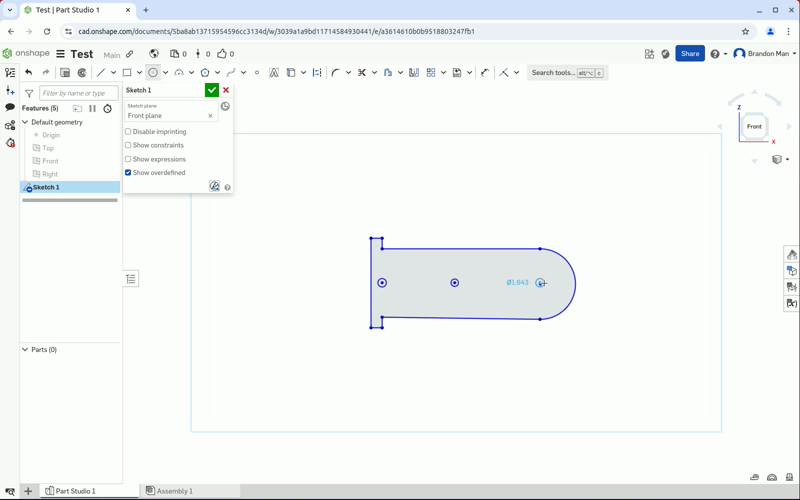
scroll(6)
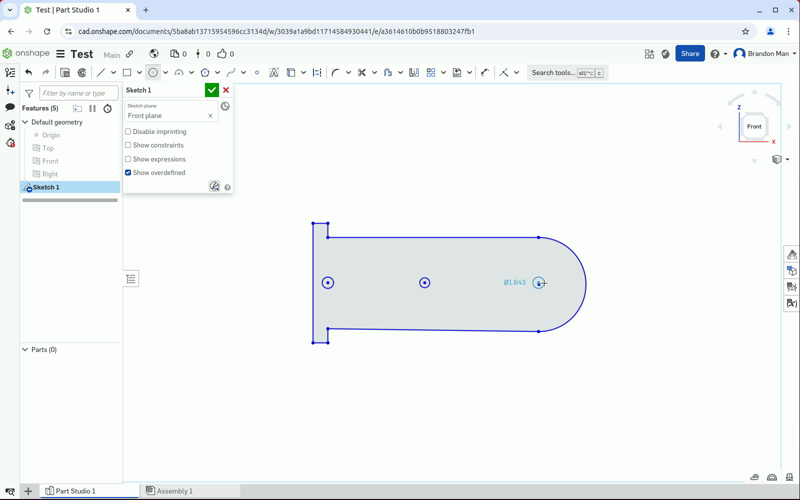
scroll(6)
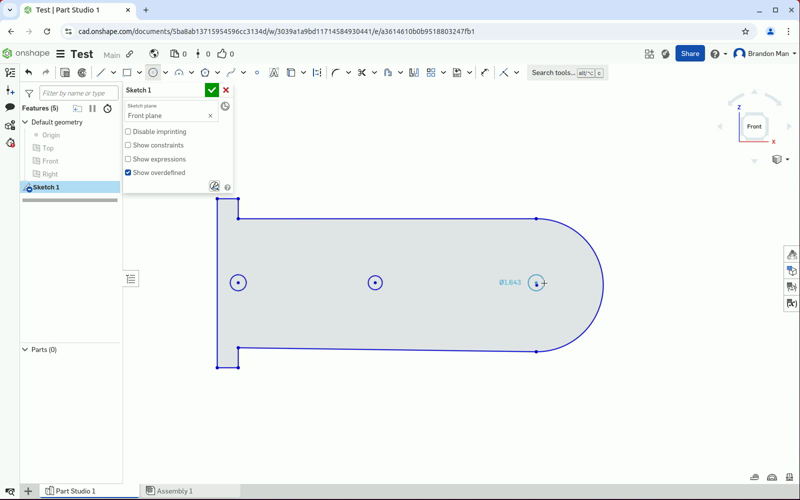
scroll(6)
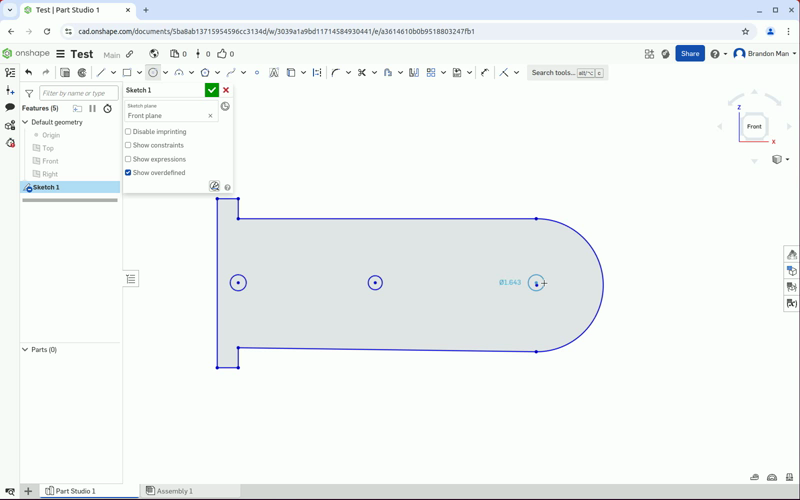
scroll(6)
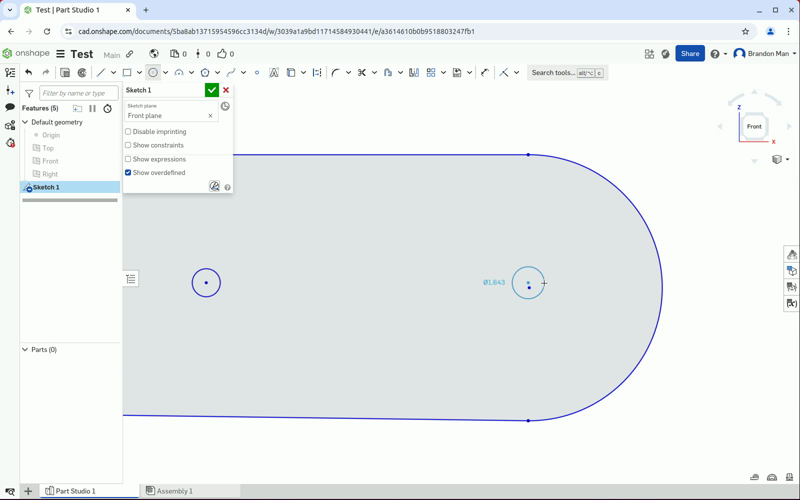
scroll(6)
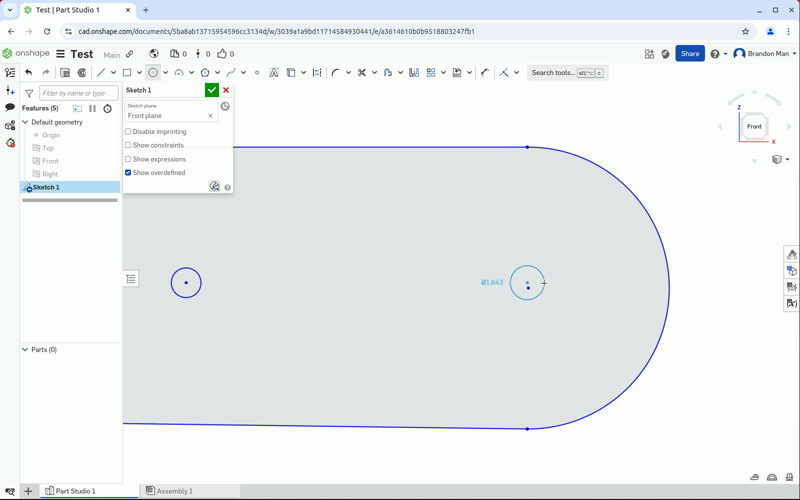
scroll(6)
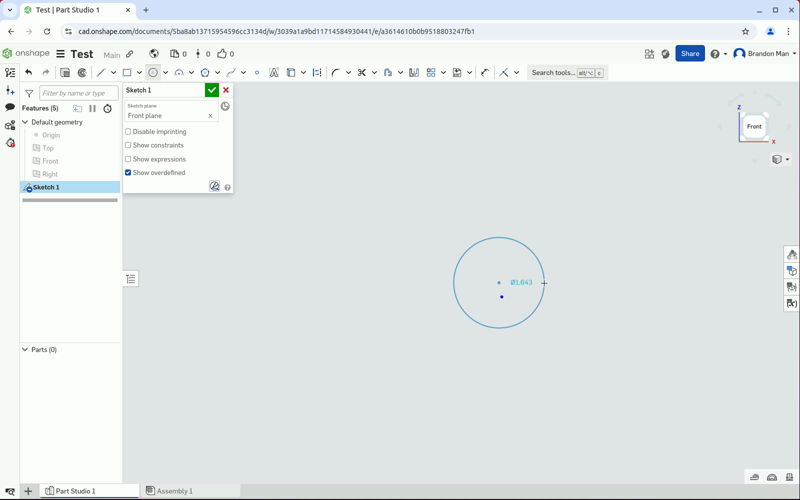
click(544, 282)
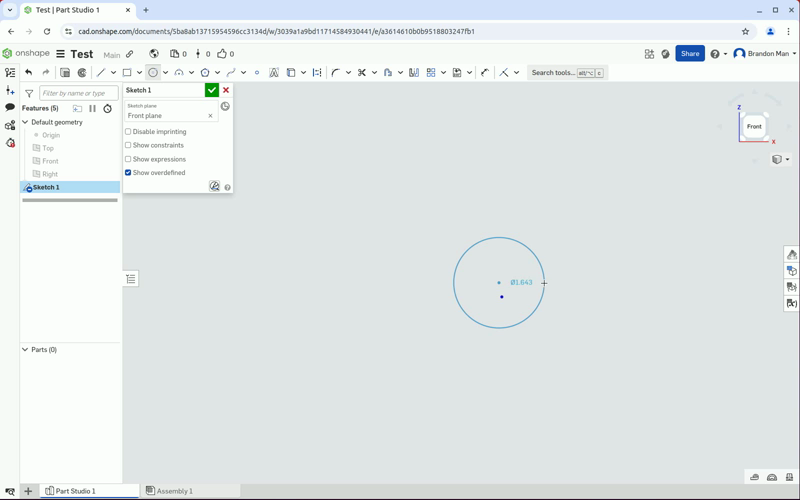
scroll(-6)
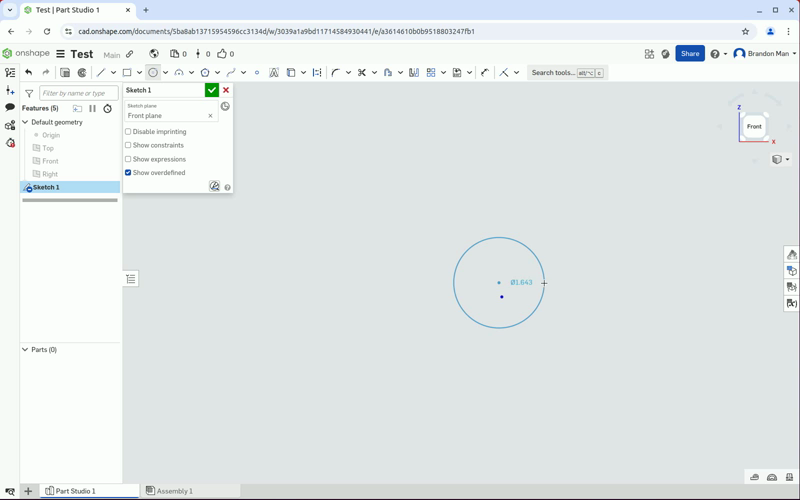
scroll(-6)
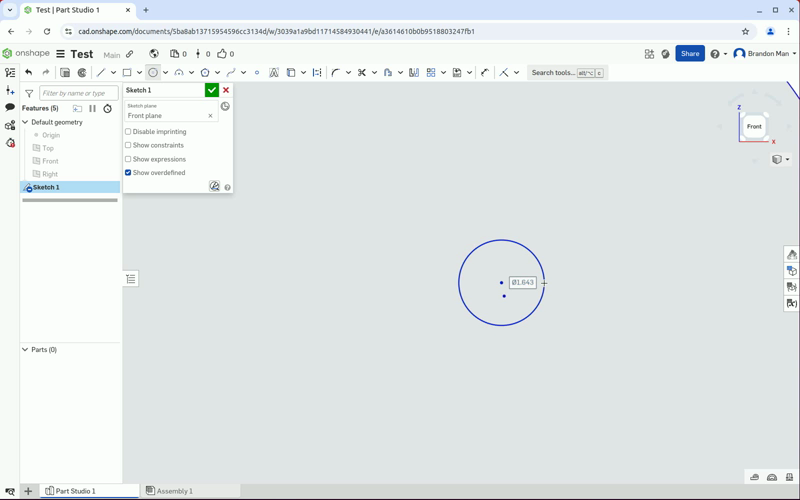
scroll(-6)
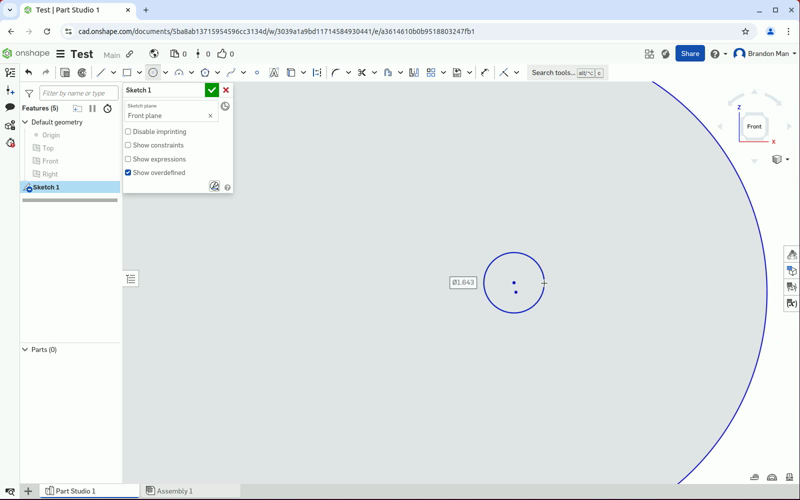
scroll(-6)
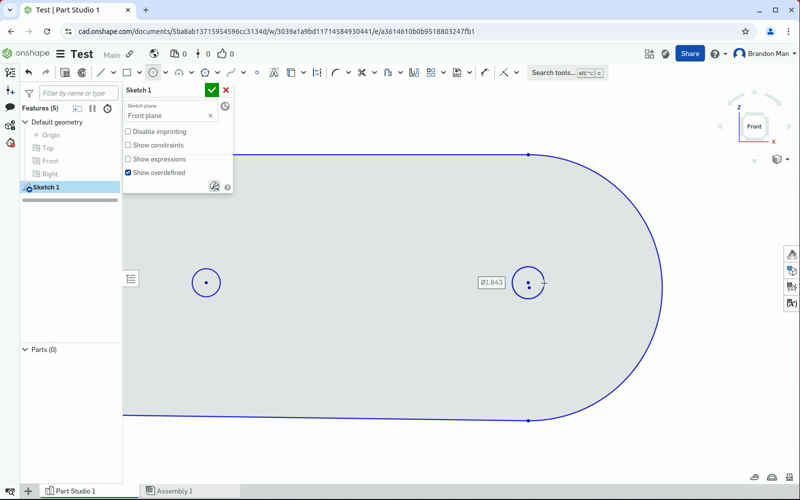
scroll(-6)
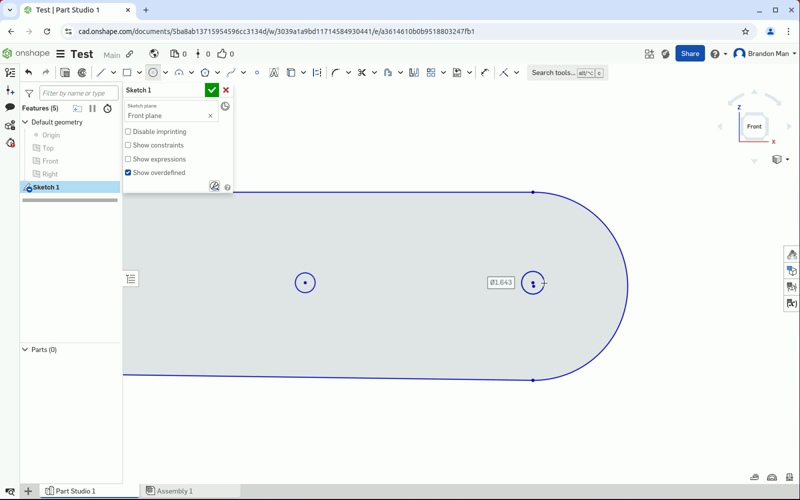
scroll(-6)
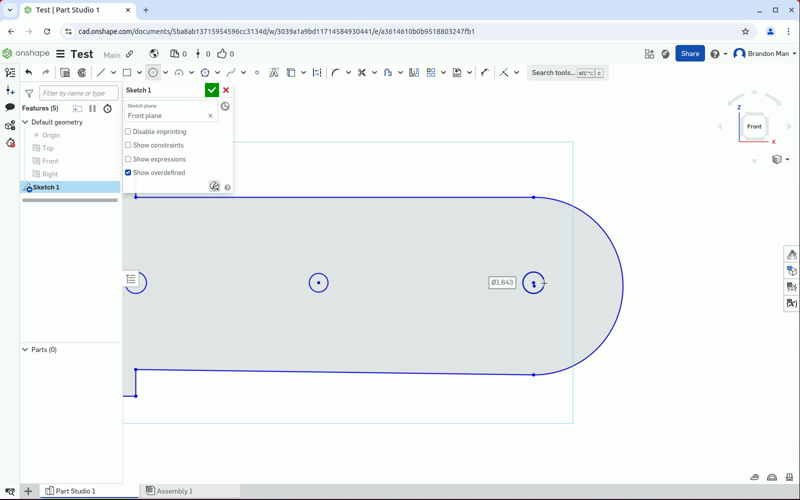
scroll(-6)
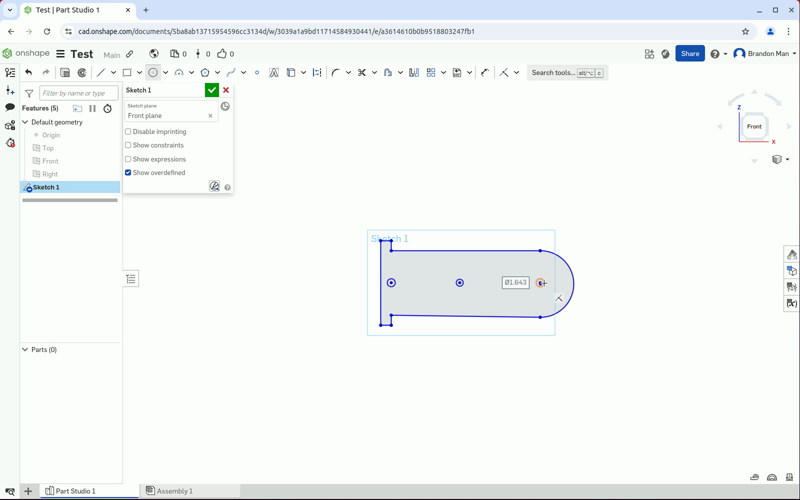
key(esc)
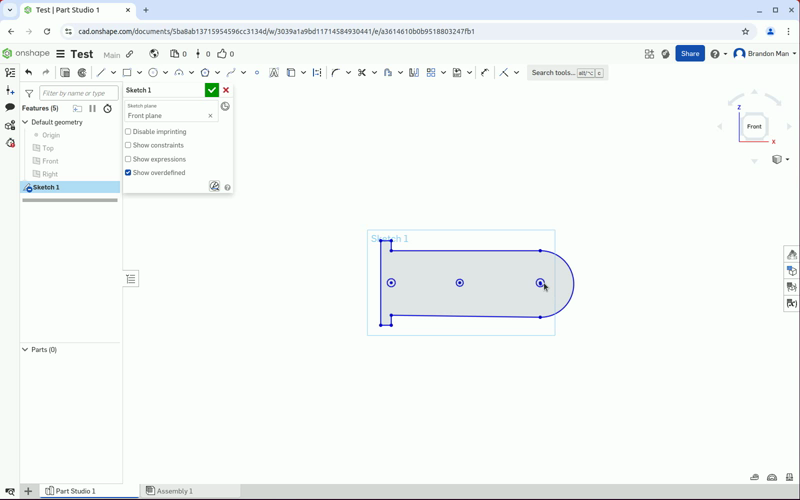
key(c)
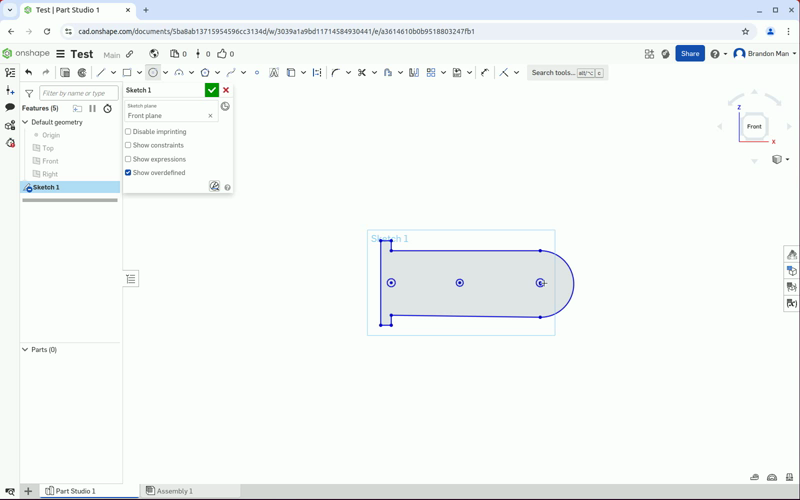
key_down(shift)
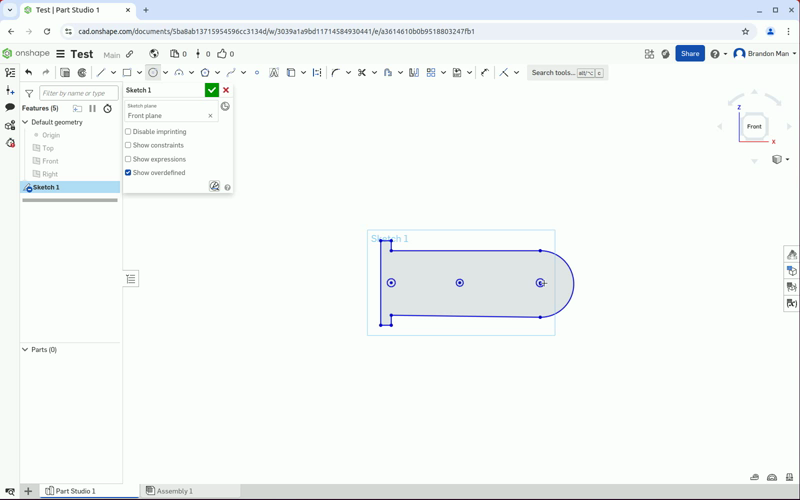
mouse_move(540, 294)
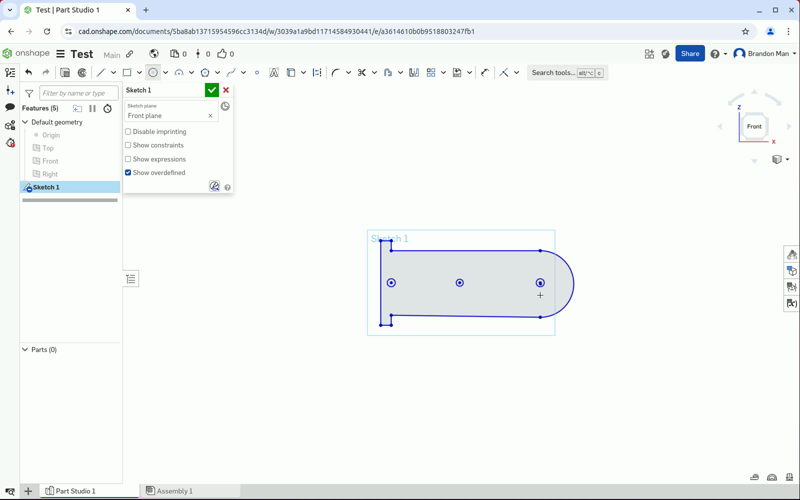
click(540, 294)
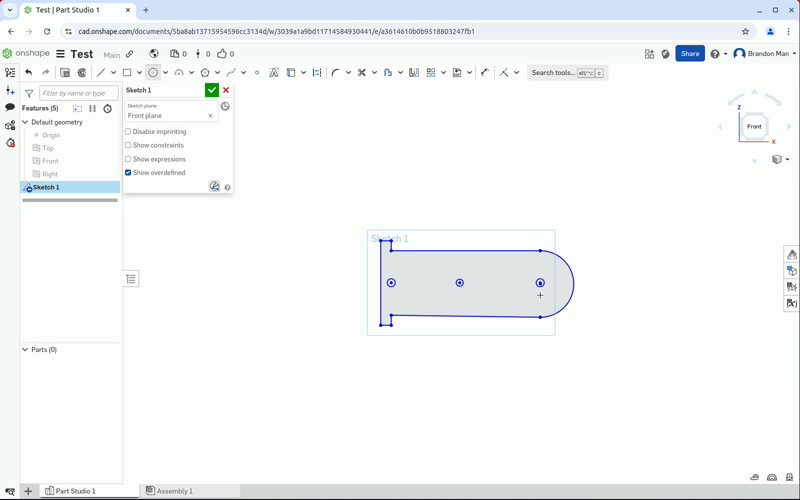
key_up(shift)
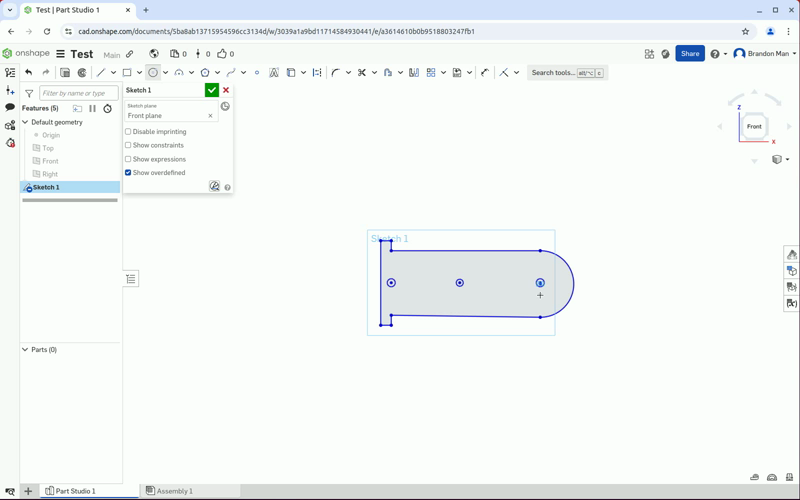
mouse_move(542, 294)
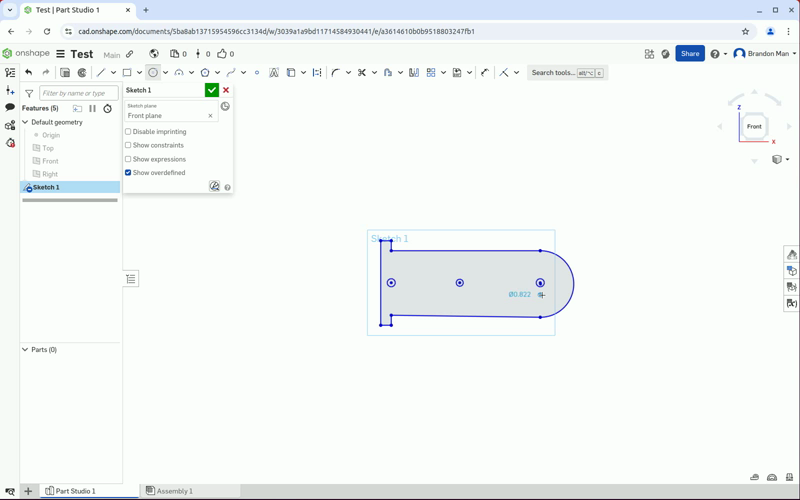
scroll(6)
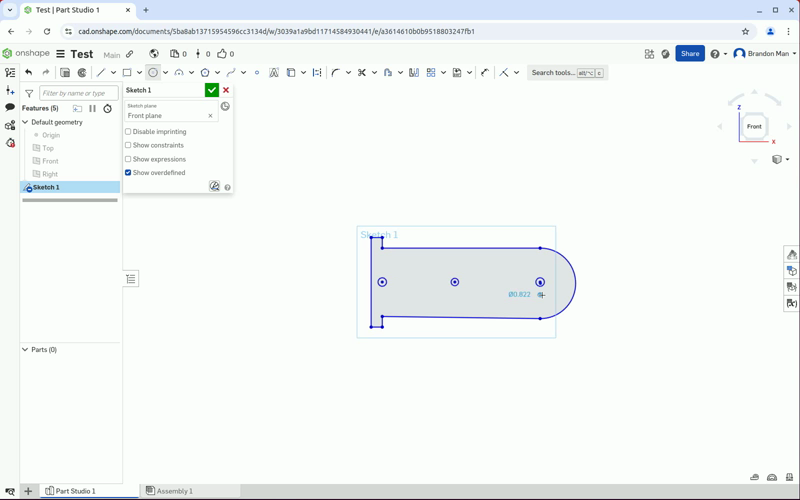
scroll(6)
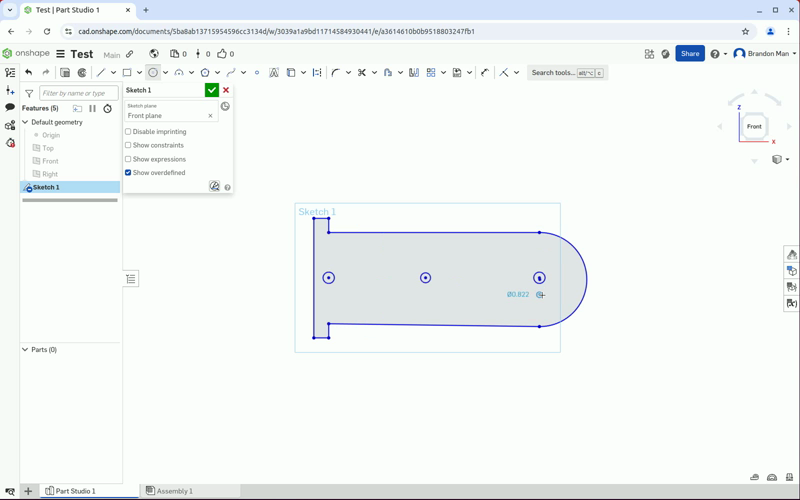
scroll(6)
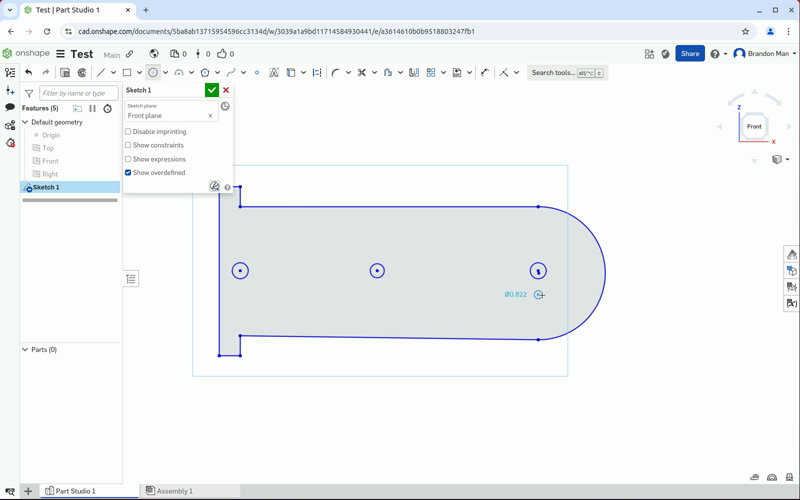
scroll(6)
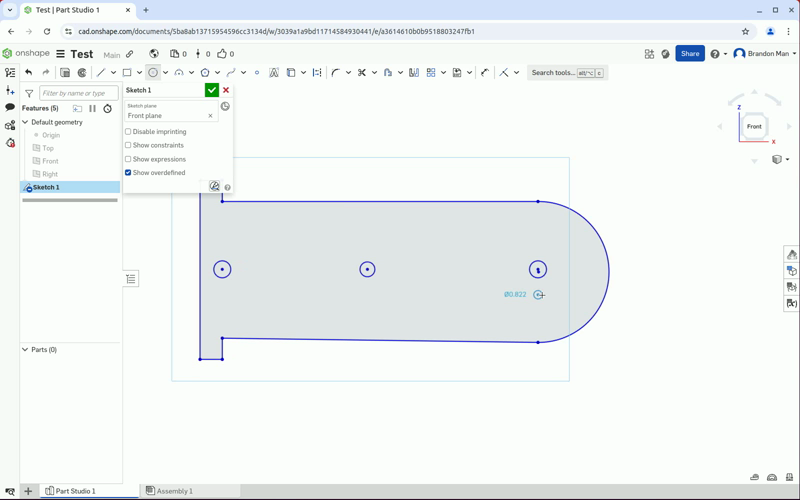
scroll(6)
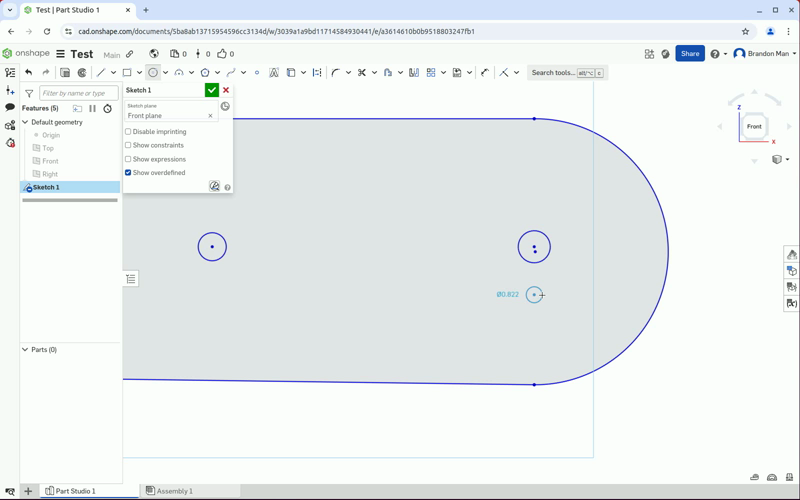
scroll(6)
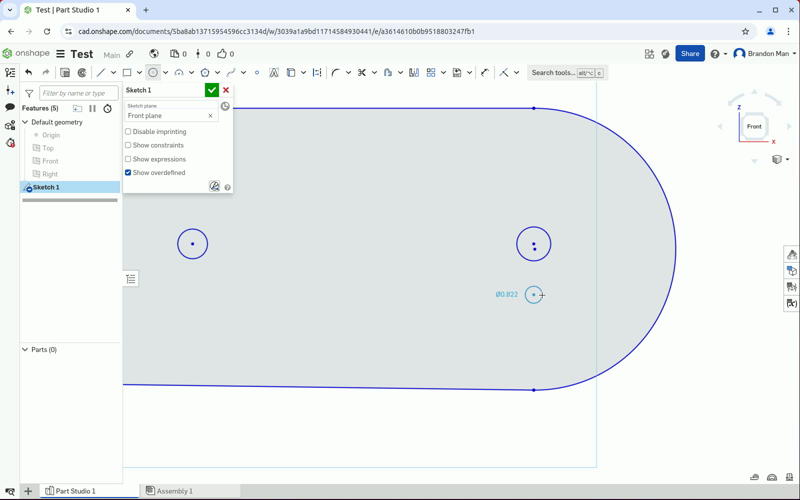
scroll(6)
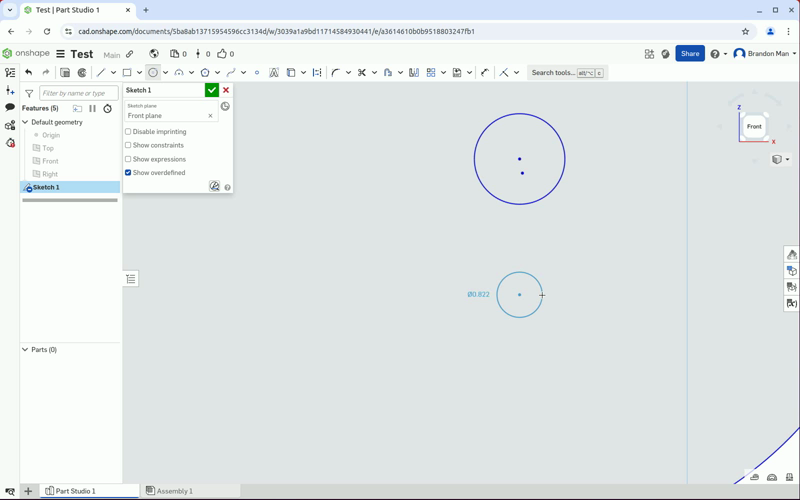
click(542, 294)
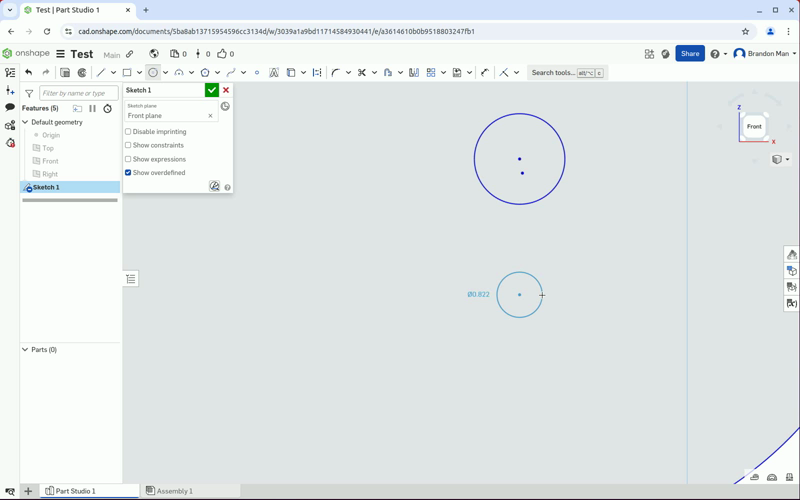
scroll(-6)
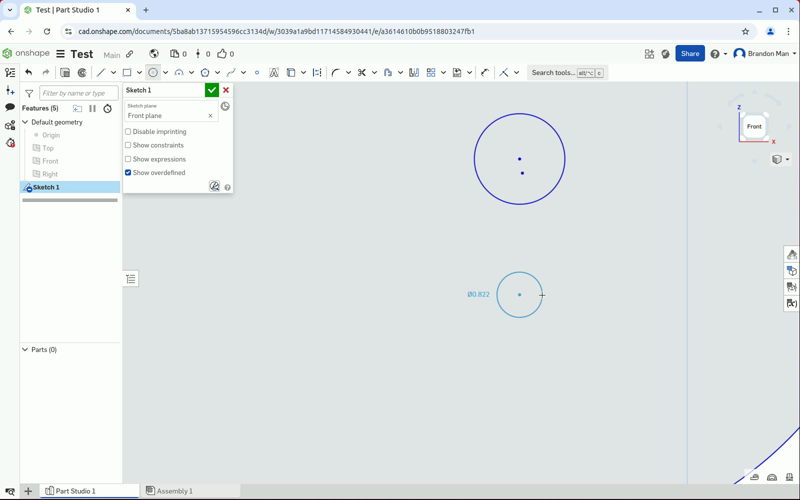
scroll(-6)
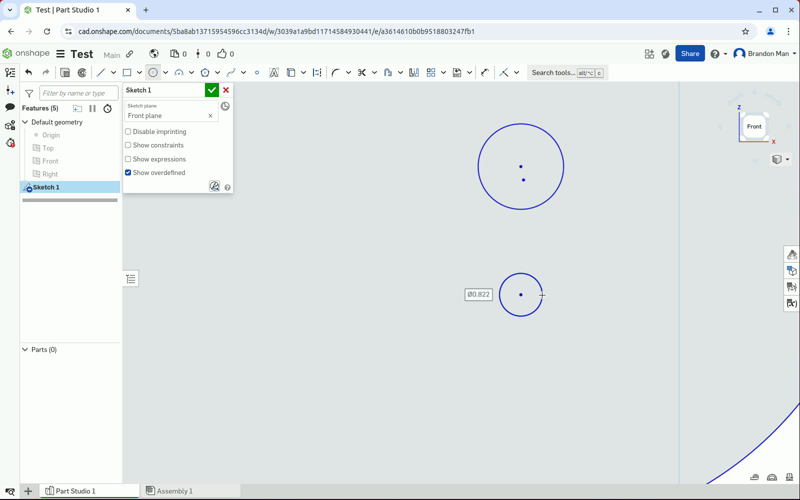
scroll(-6)
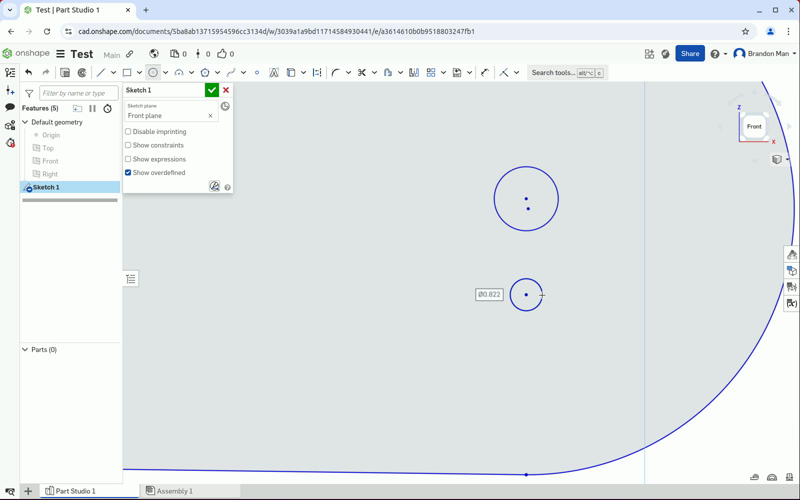
scroll(-6)
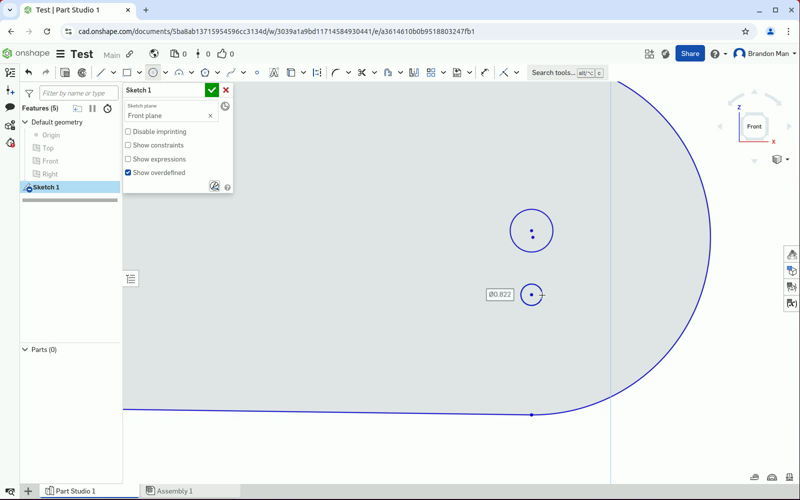
scroll(-6)
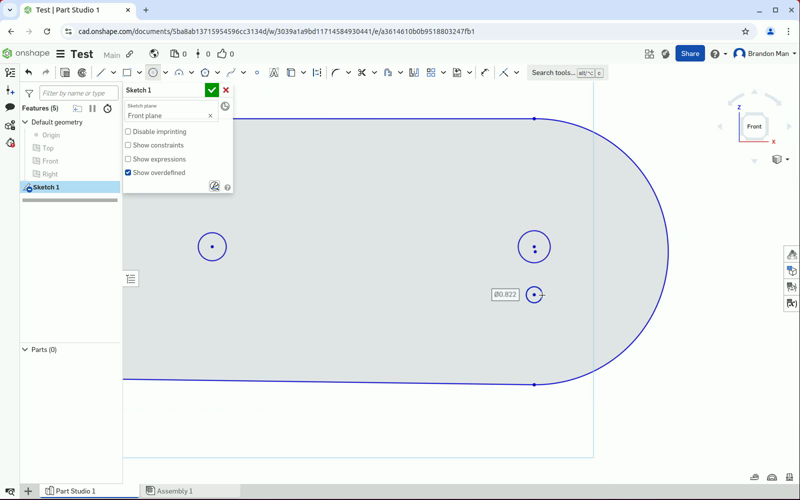
scroll(-6)
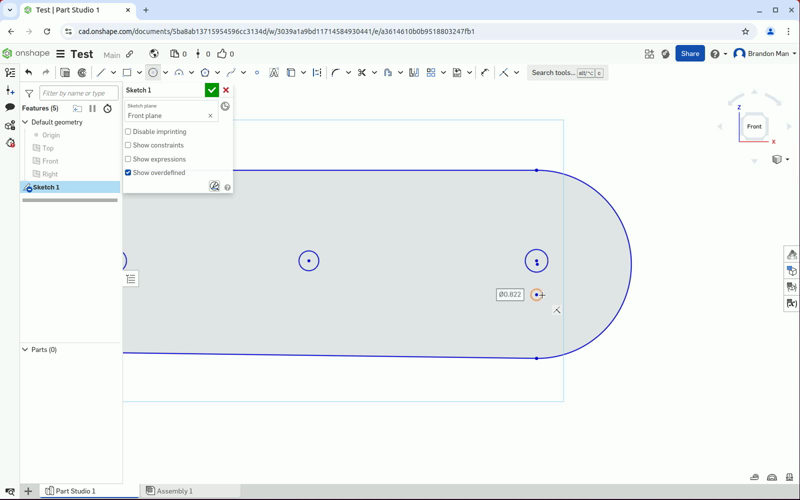
scroll(-6)
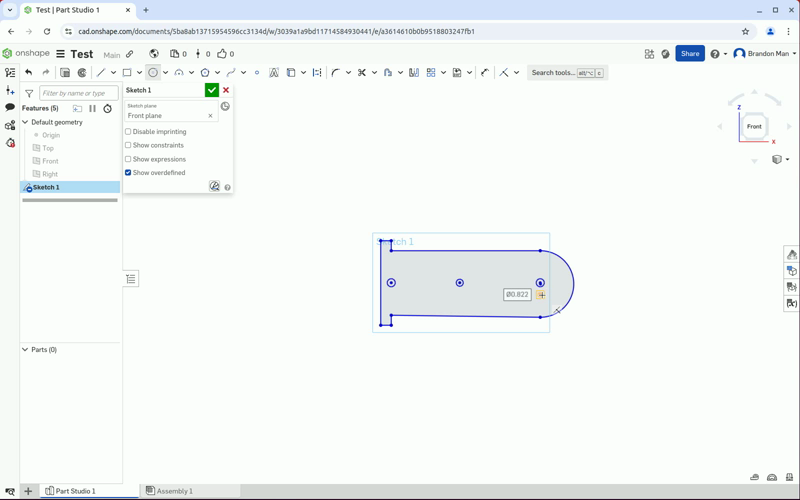
key(esc)
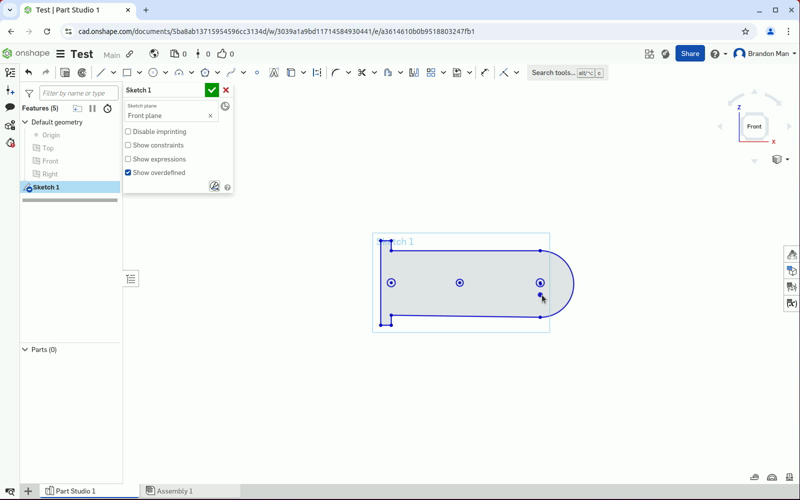
key(c)
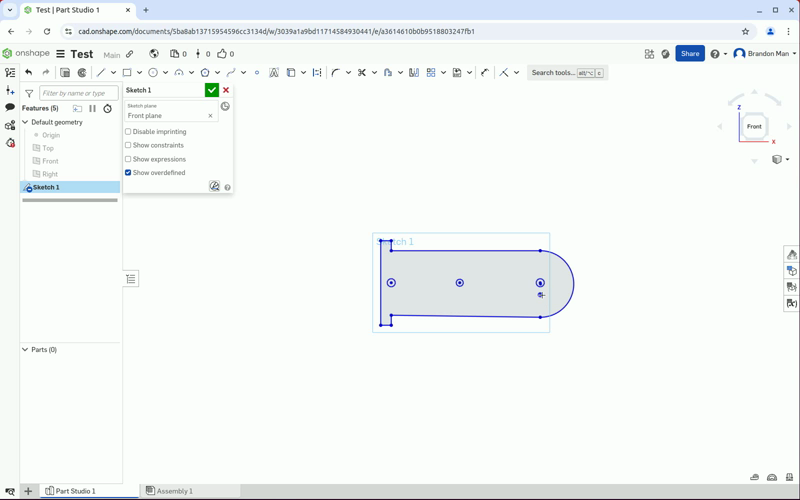
key_down(shift)
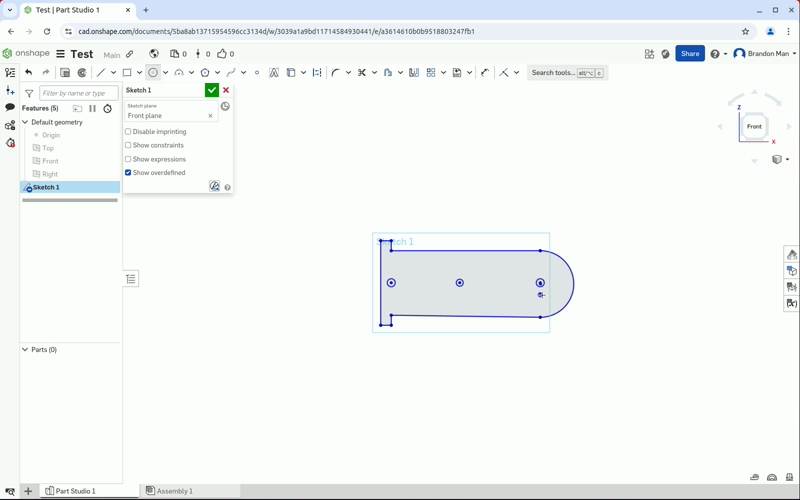
mouse_move(540, 272)
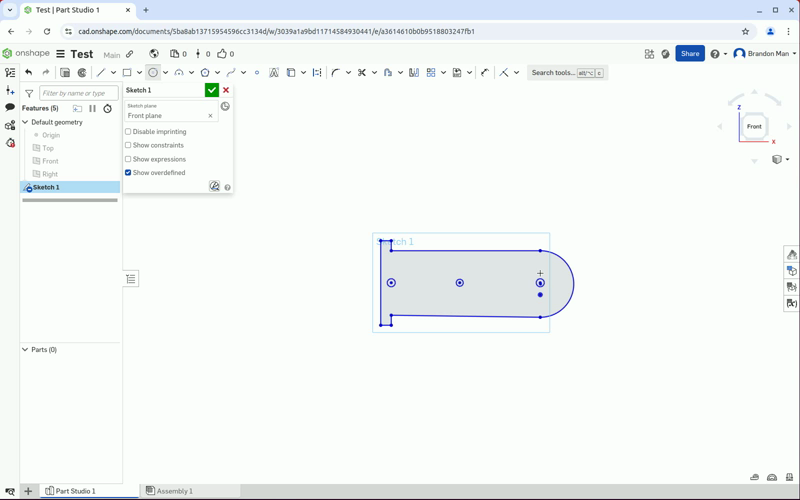
click(540, 272)
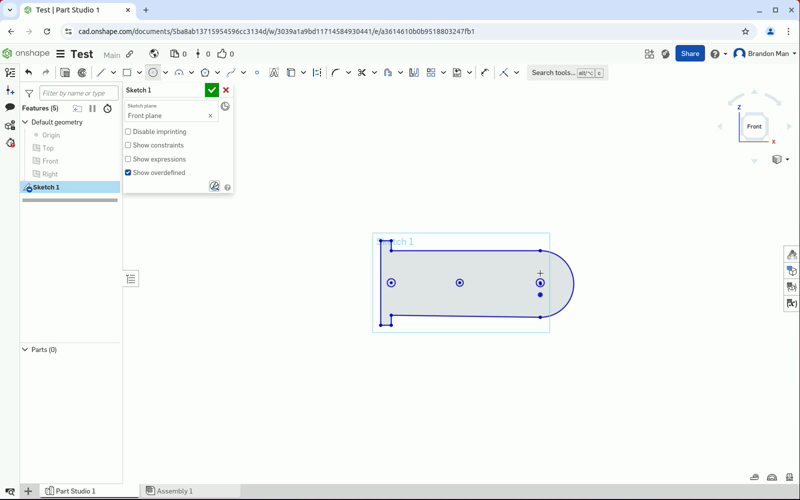
key_up(shift)
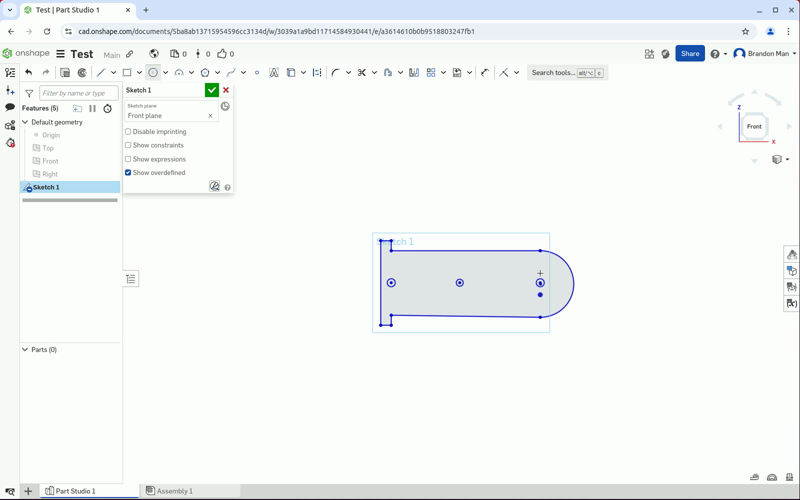
mouse_move(542, 272)
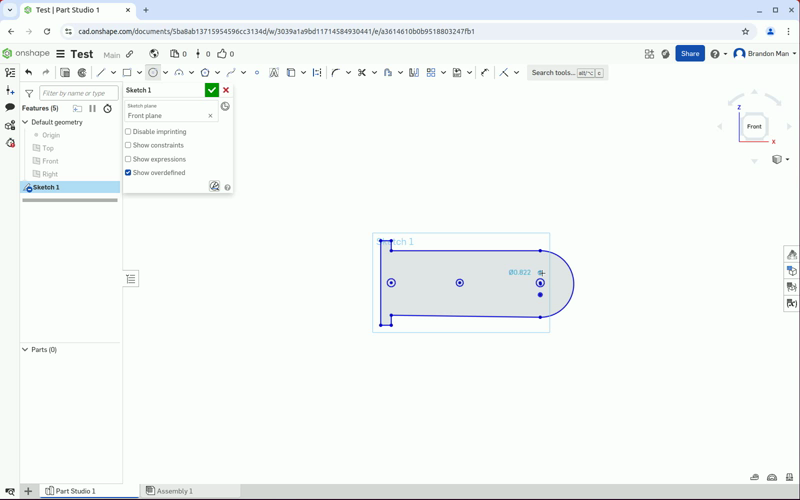
scroll(6)
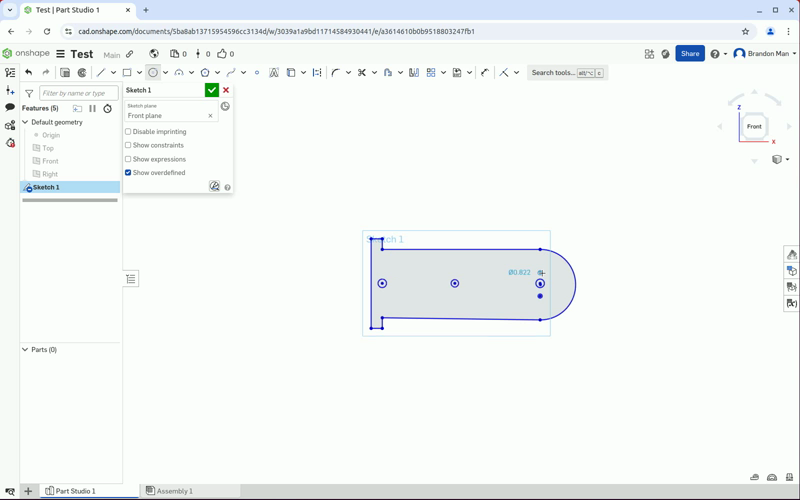
scroll(6)
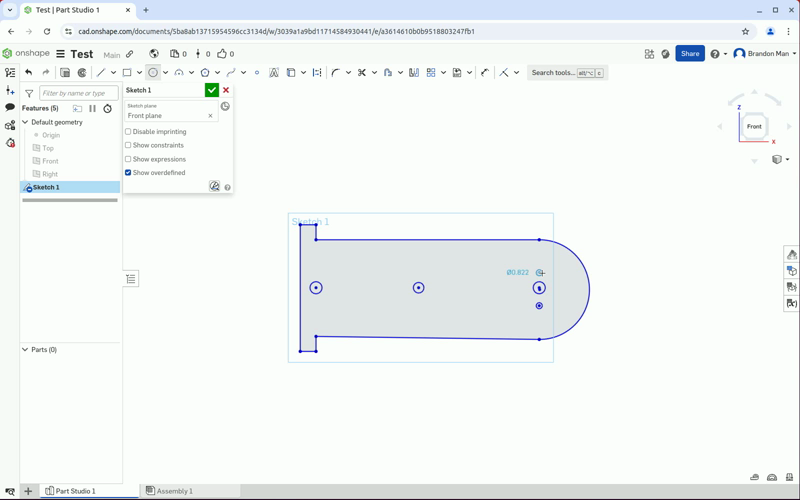
scroll(6)
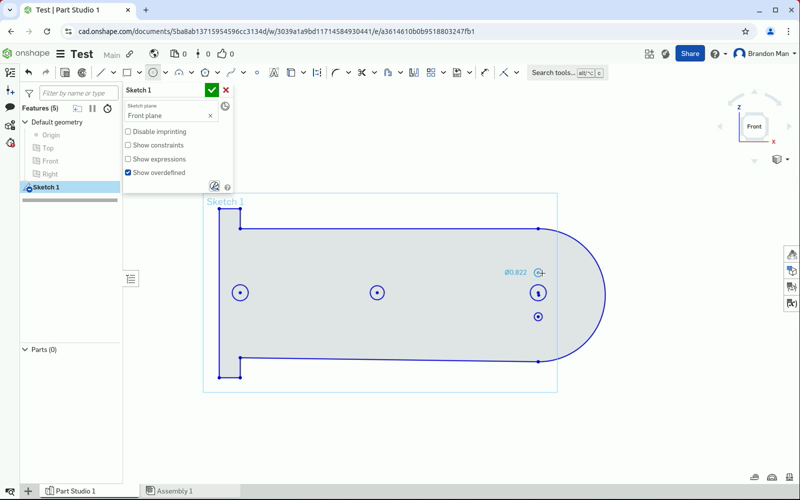
scroll(6)
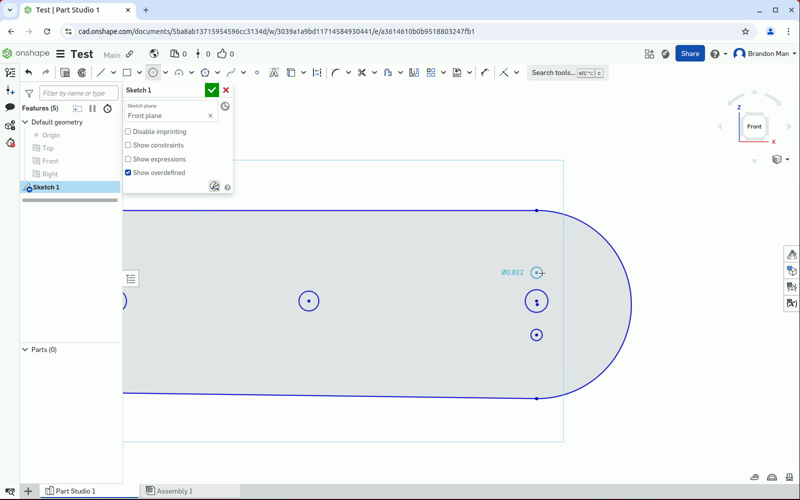
scroll(6)
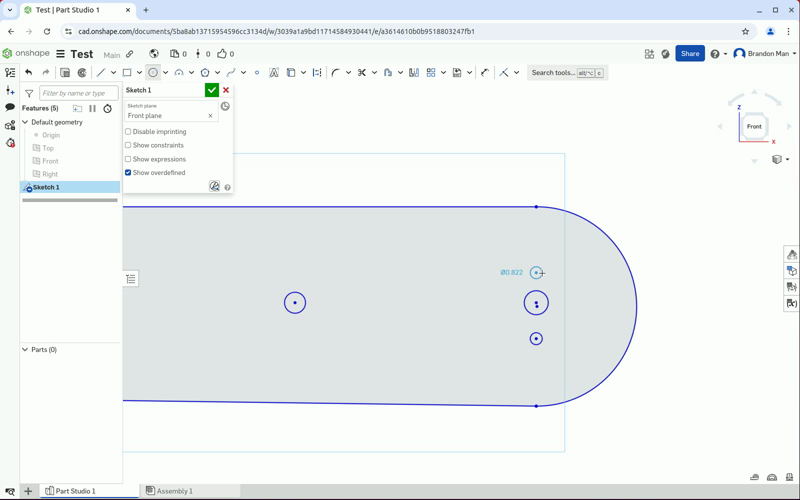
scroll(6)
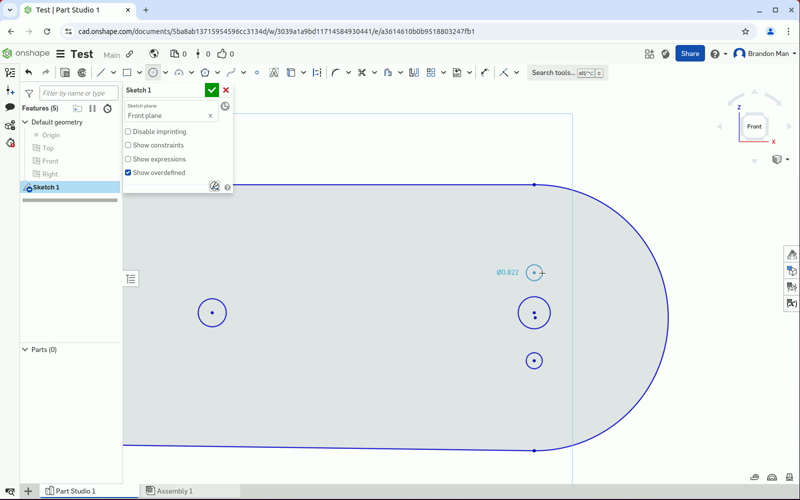
scroll(6)
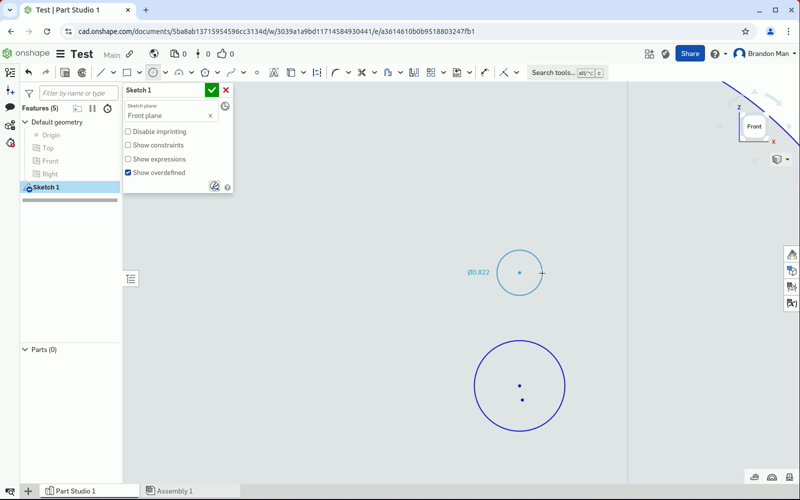
click(542, 272)
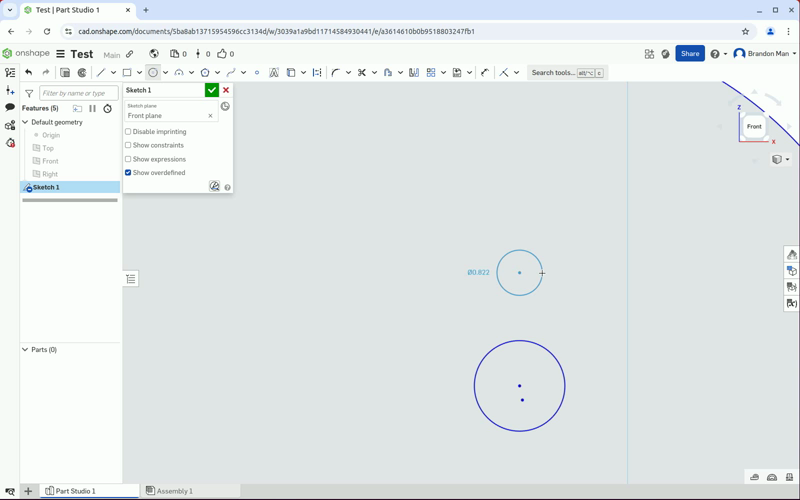
scroll(-6)
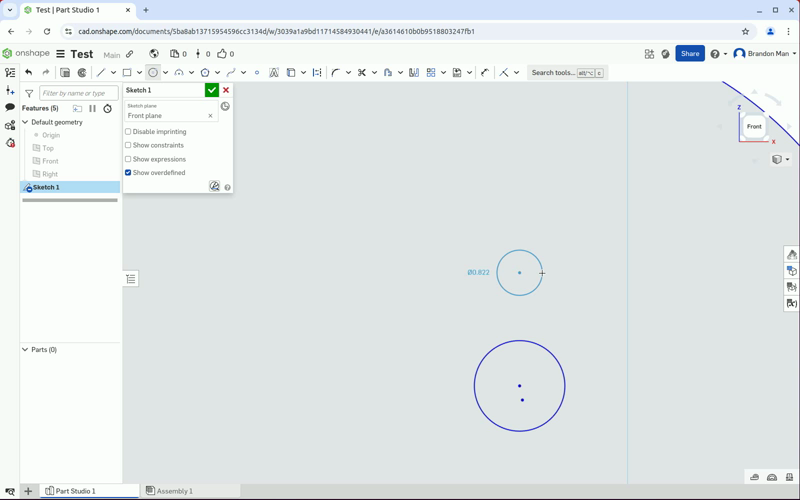
scroll(-6)
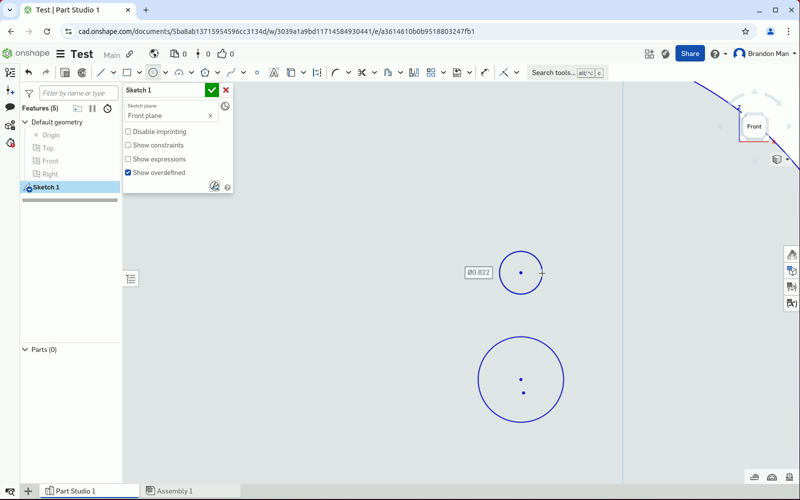
scroll(-6)
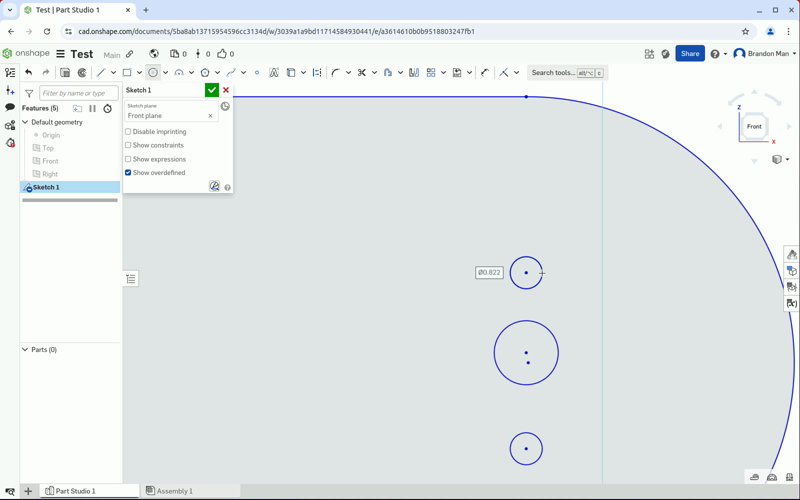
scroll(-6)
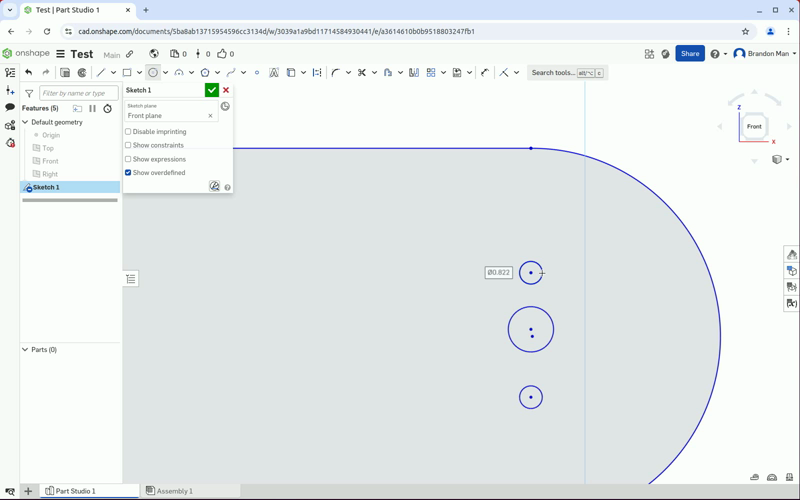
scroll(-6)
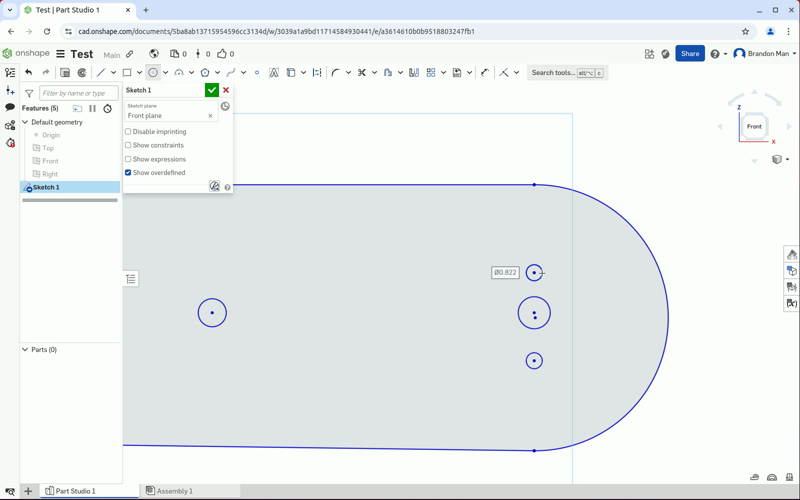
scroll(-6)
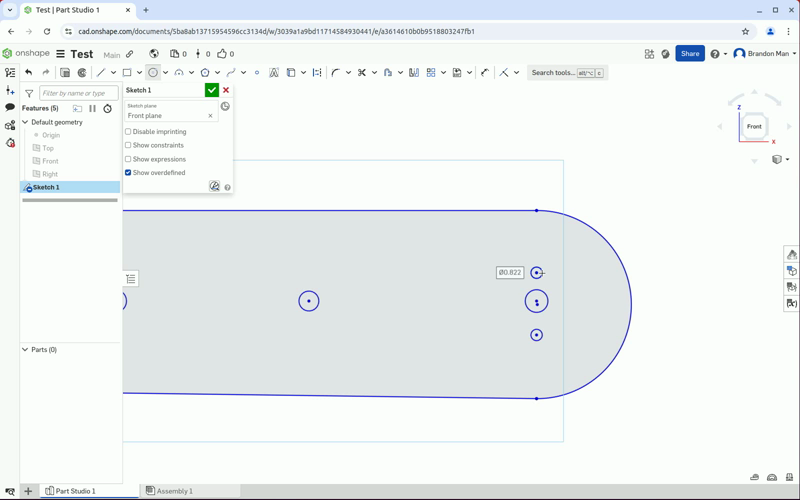
scroll(-6)
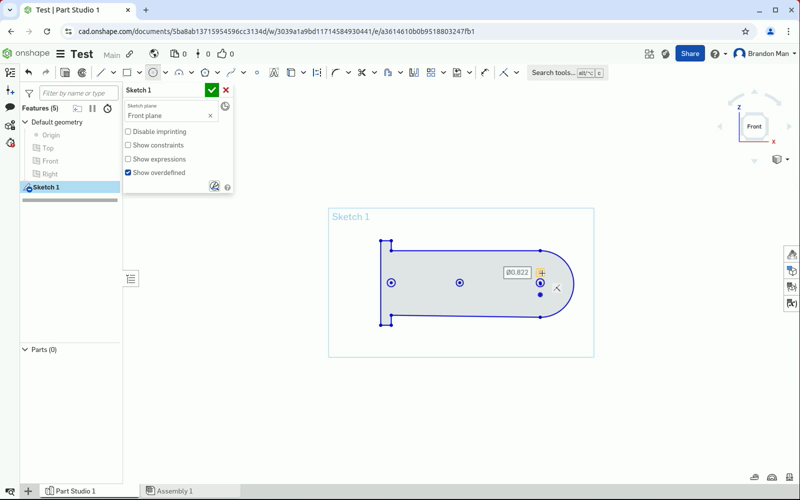
key(esc)
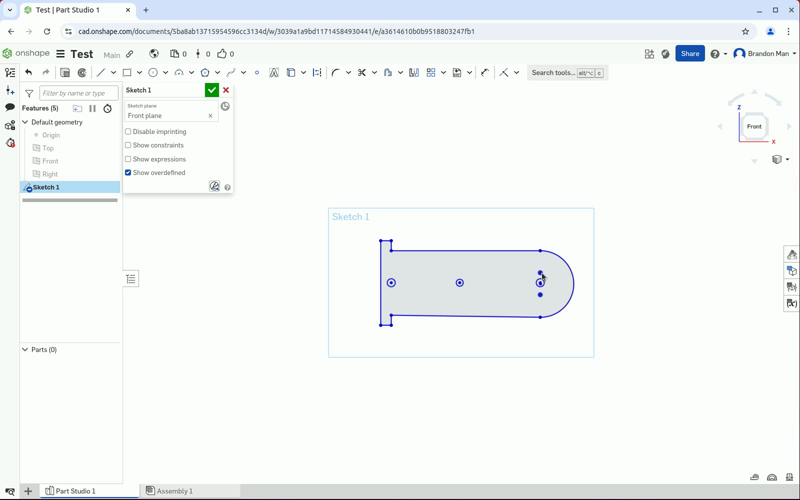
mouse_move(506, 303)
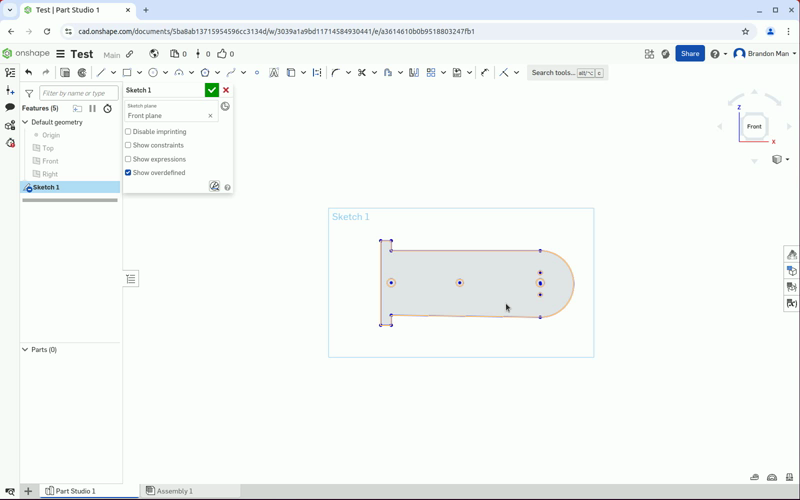
click(506, 303)
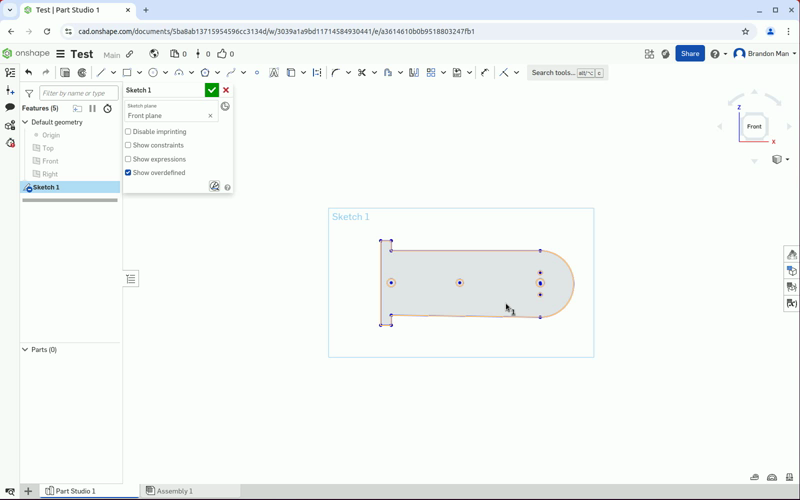
mouse_move(73, 352)
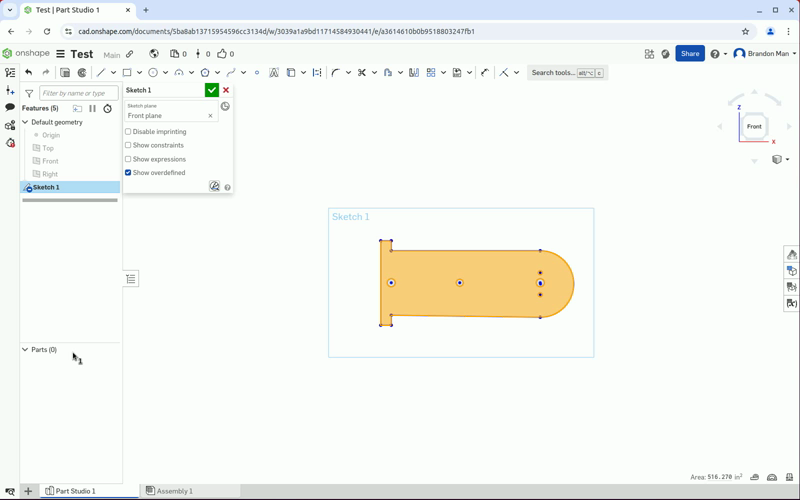
key(shift+y)
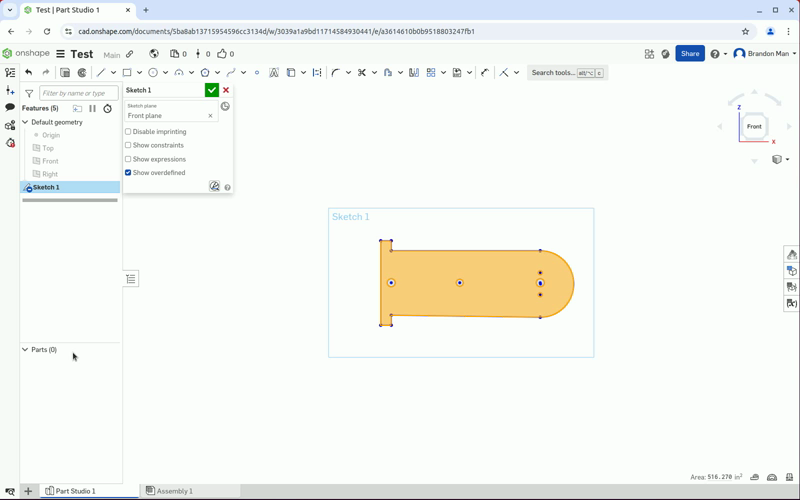
key(shift+e)
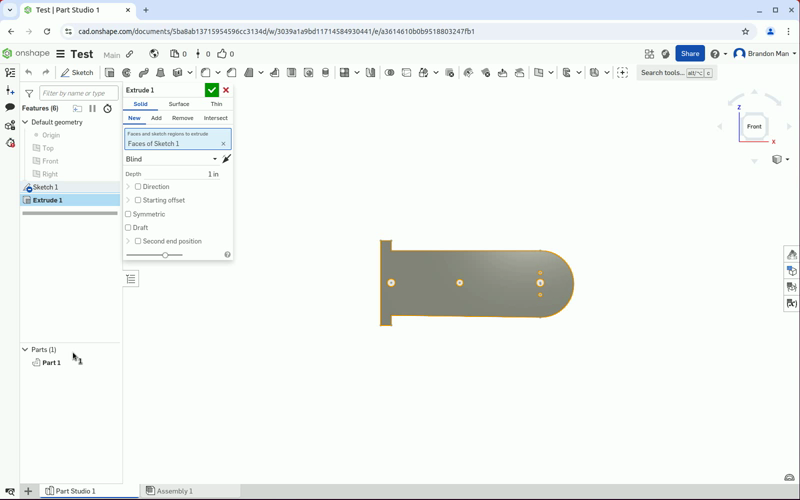
mouse_move(143, 106)
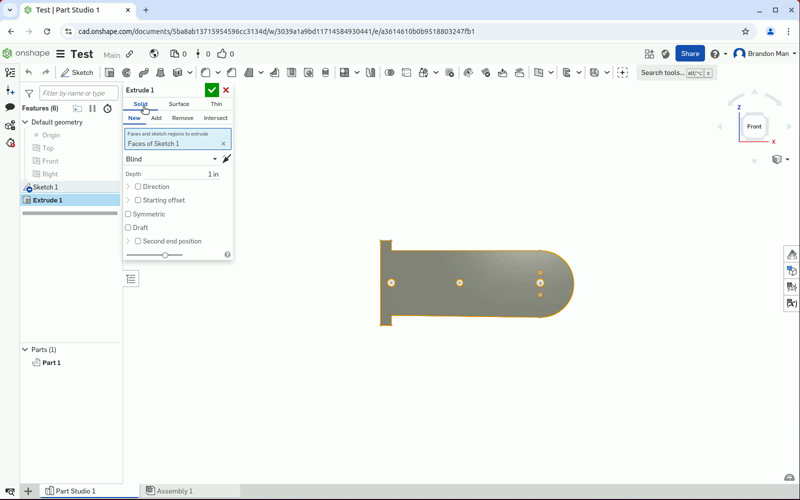
click(143, 106)
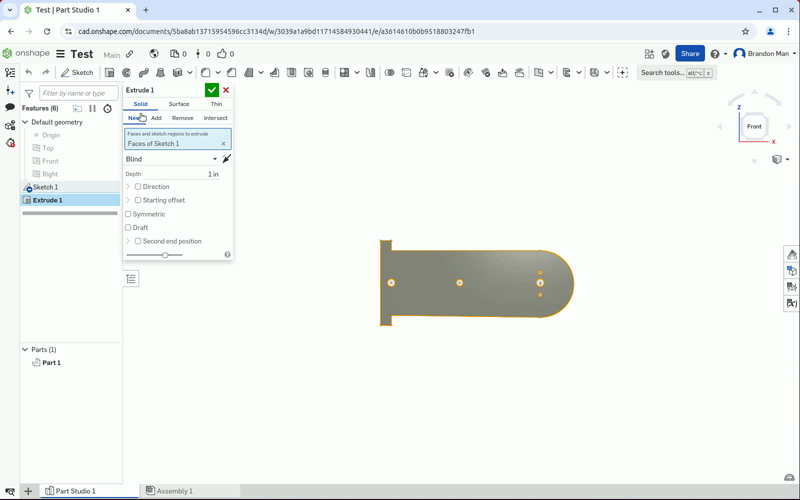
mouse_move(137, 120)
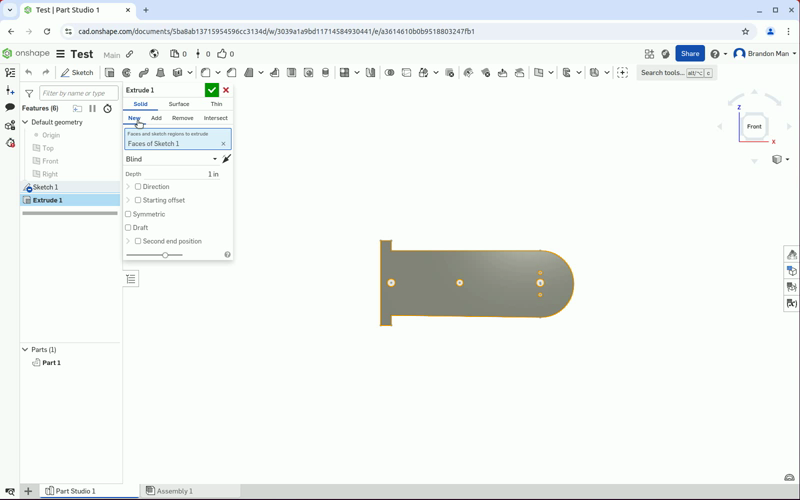
click(137, 120)
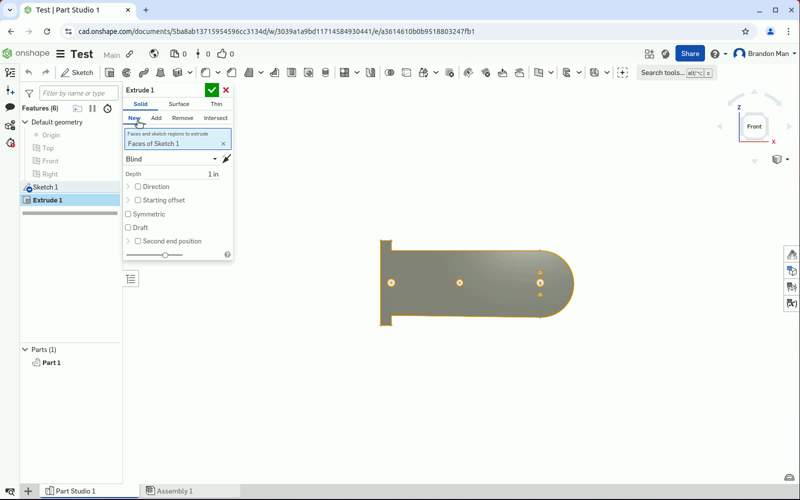
key(tab, 4)
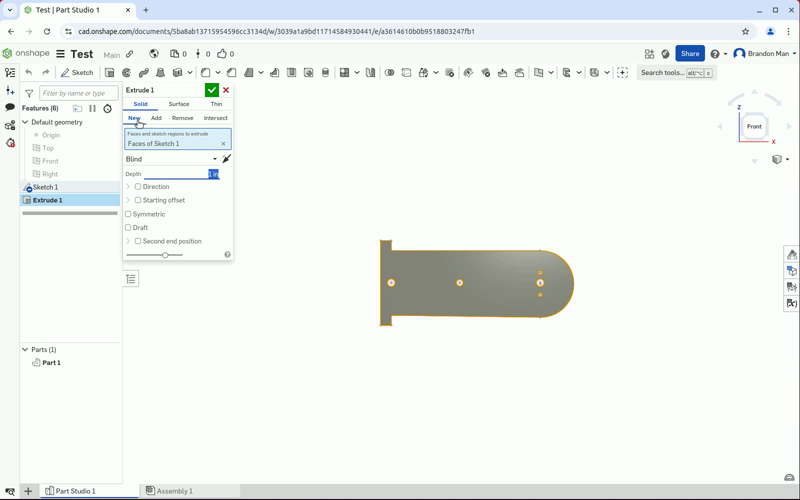
text(1.926)
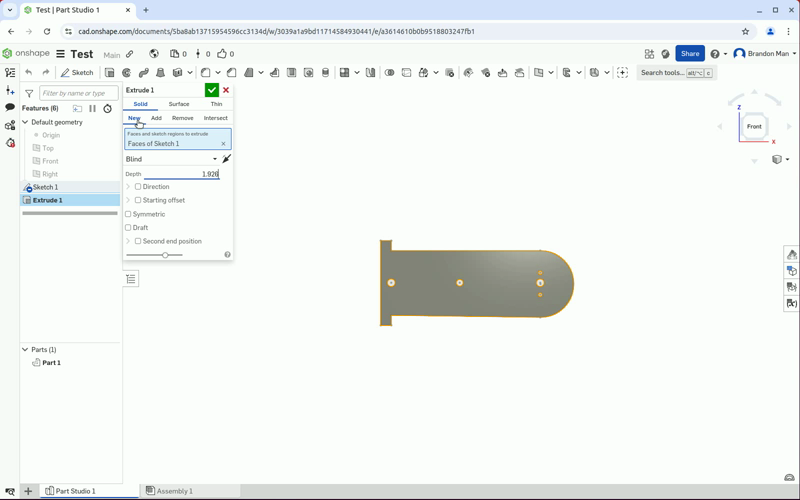
key(enter)
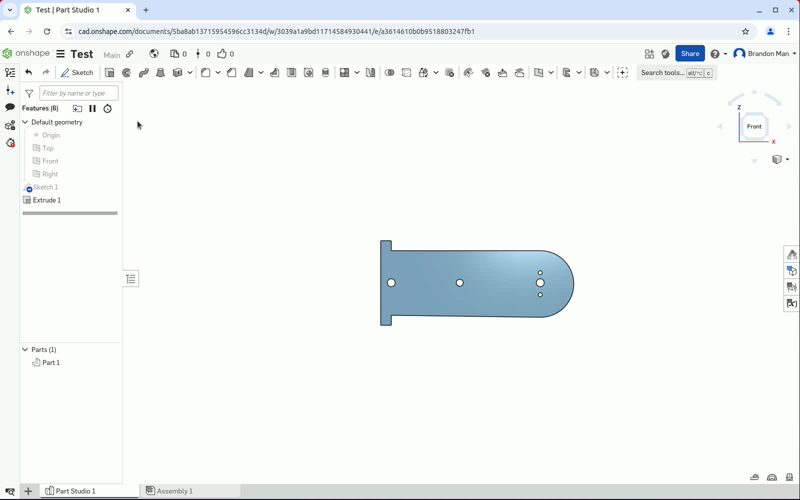
key(shift+h)
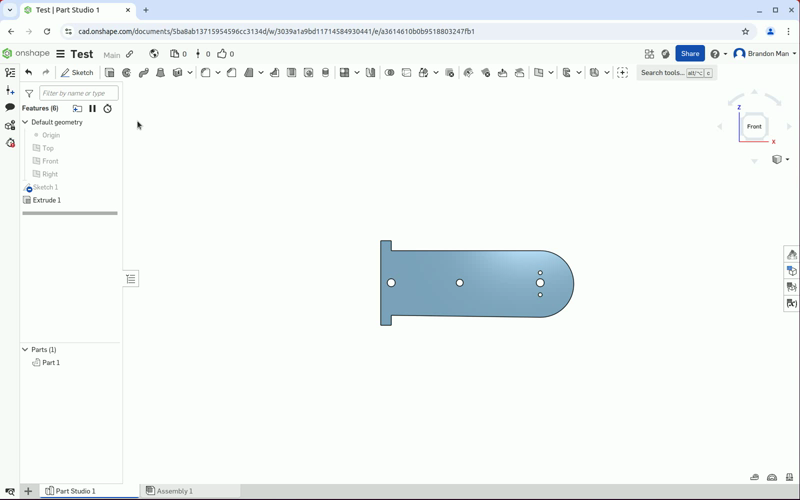
key(shift+h)
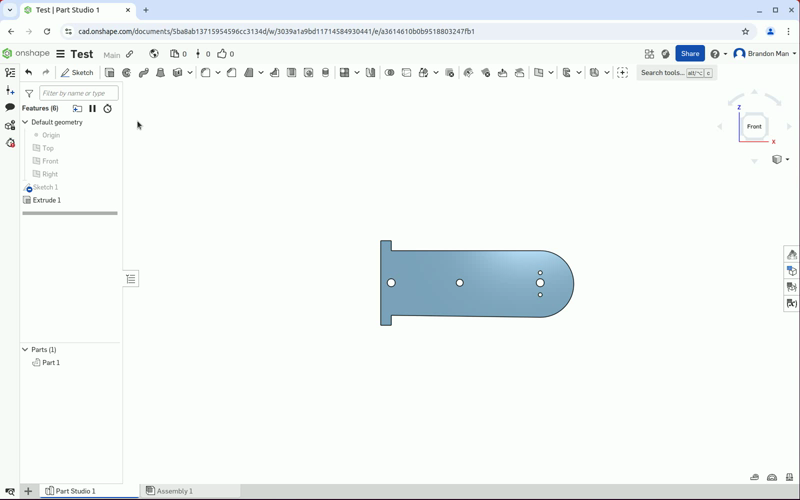
mouse_move(73, 189)
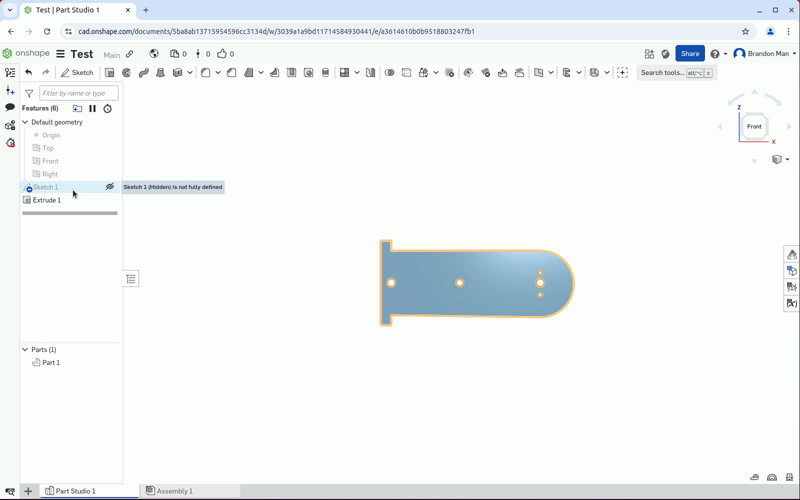
click(73, 189)
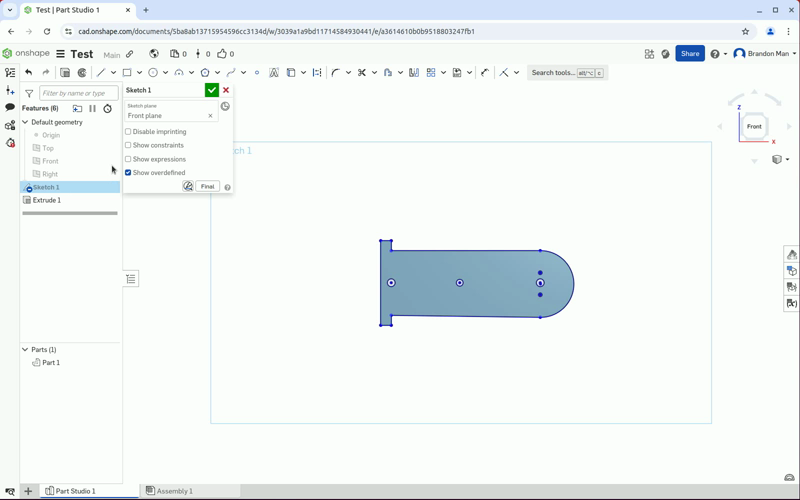
mouse_move(229, 92)
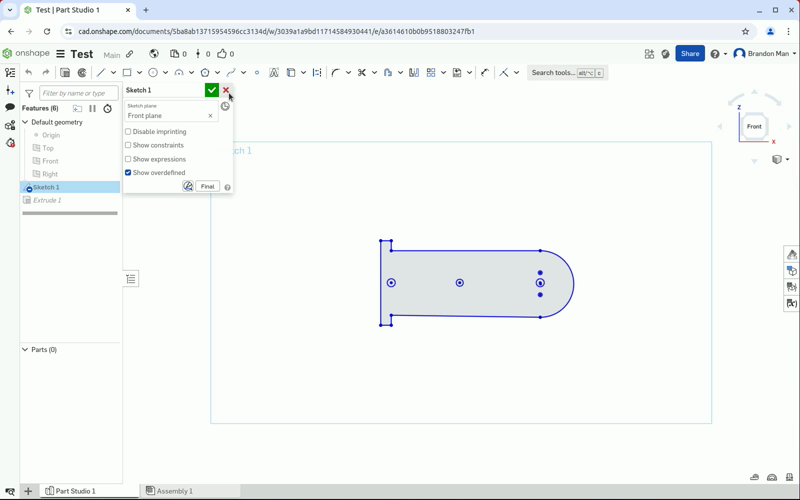
click(229, 92)
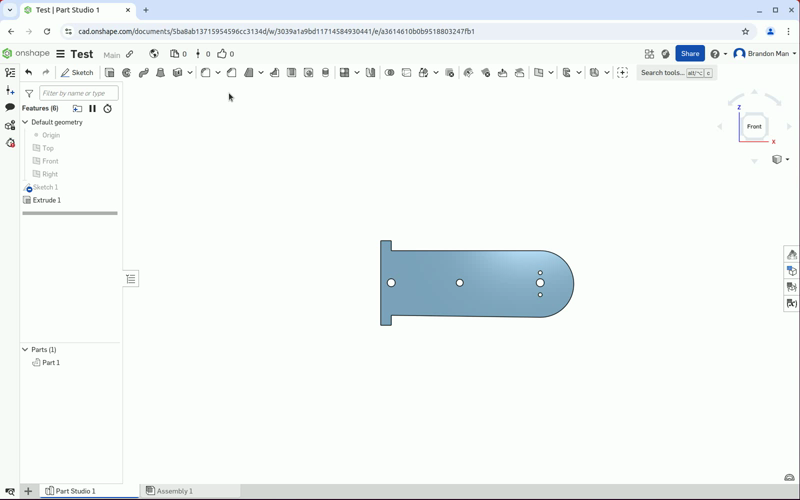
mouse_move(73, 352)
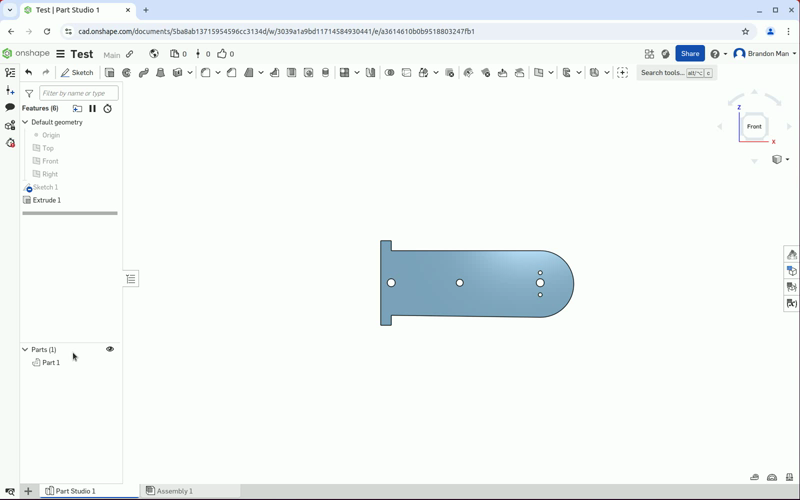
key(y)
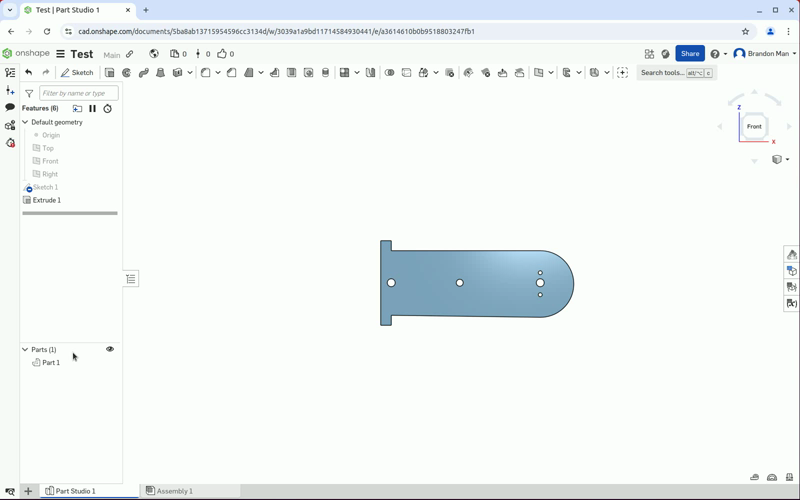
key(shift+p)
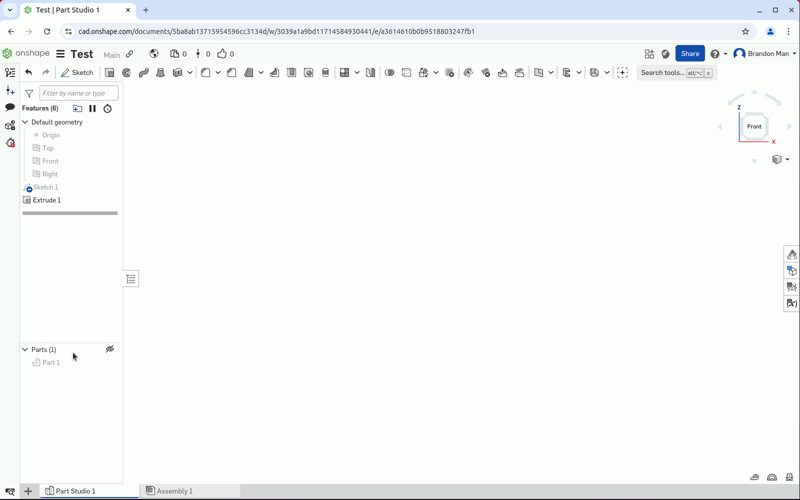
key(space)
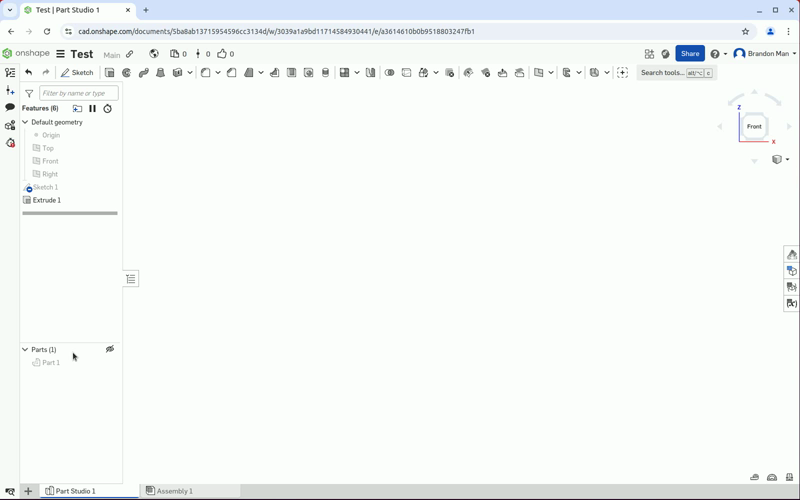
key_down(shift)
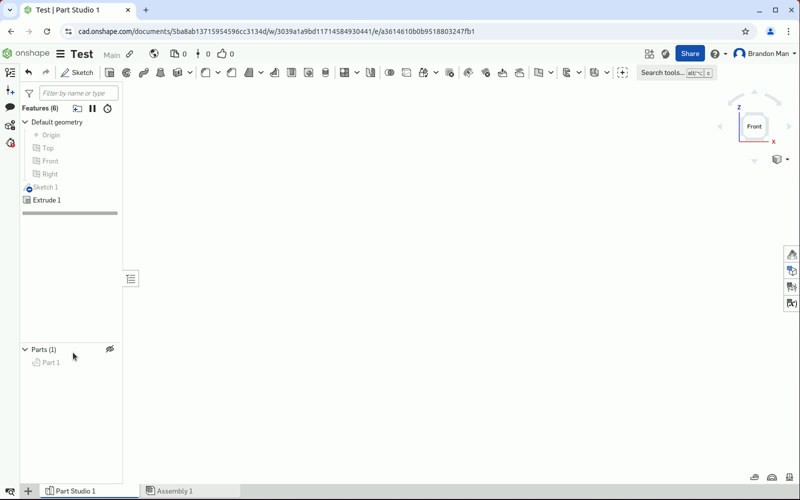
key(left)
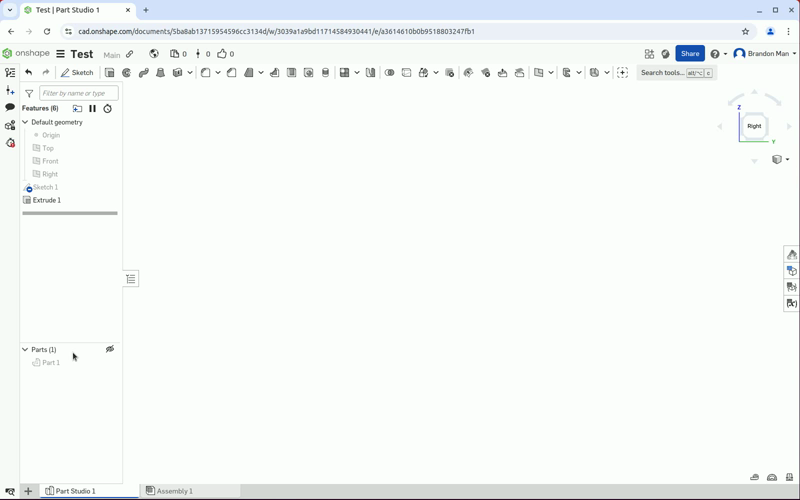
key_up(shift)
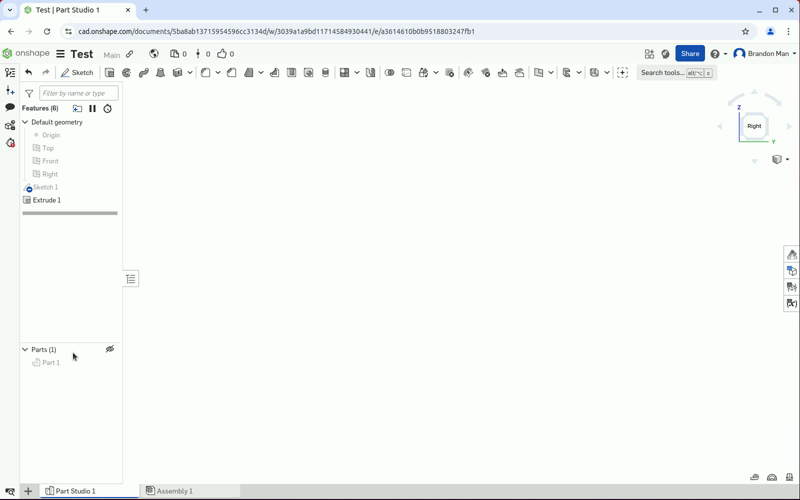
mouse_move(73, 352)
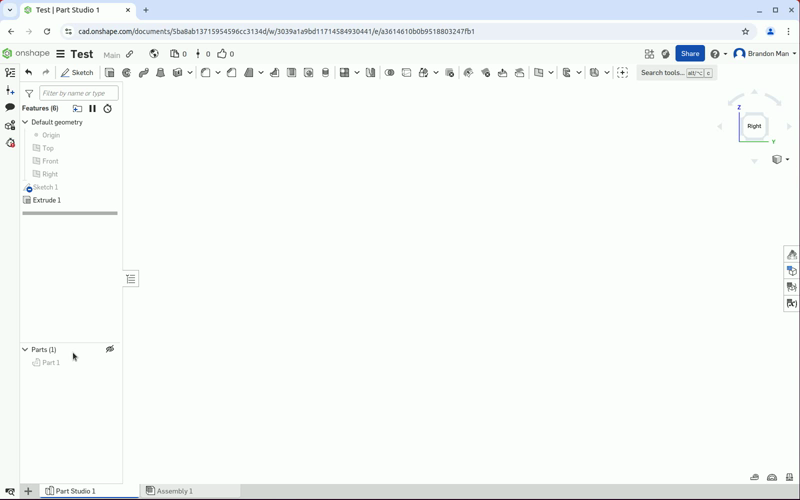
key(shift+y)
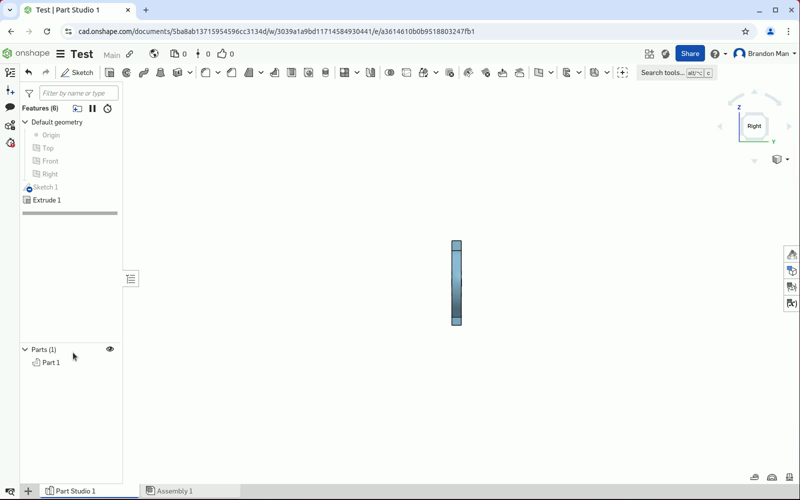
mouse_move(541, 75)
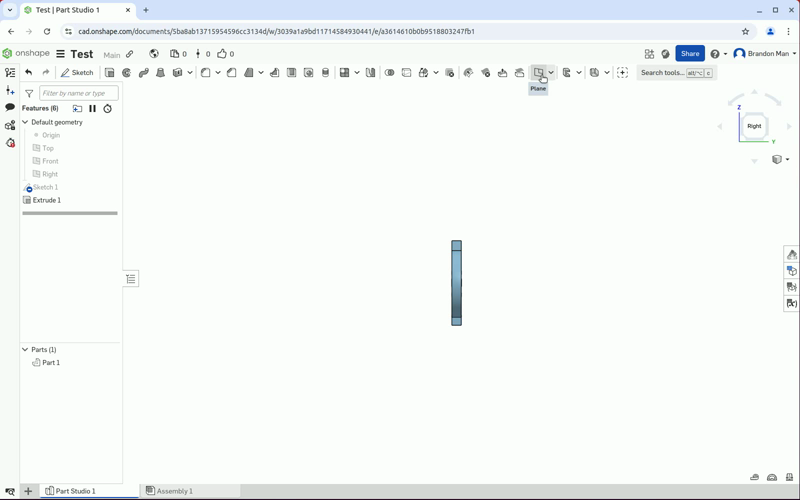
click(541, 75)
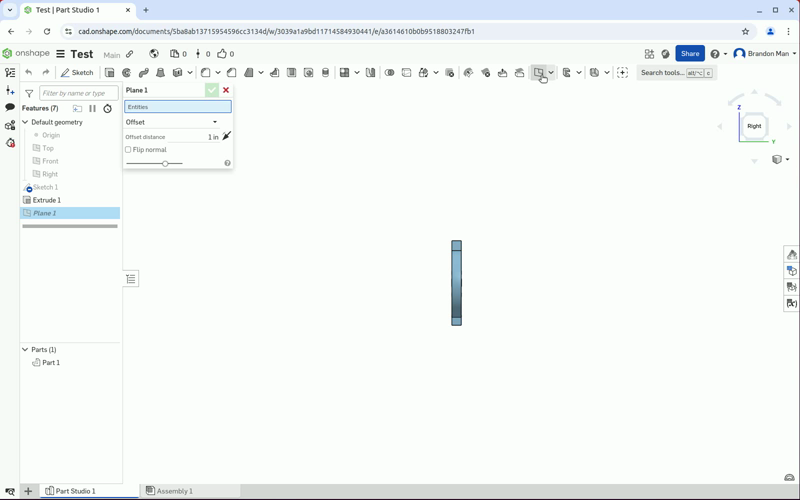
mouse_move(73, 176)
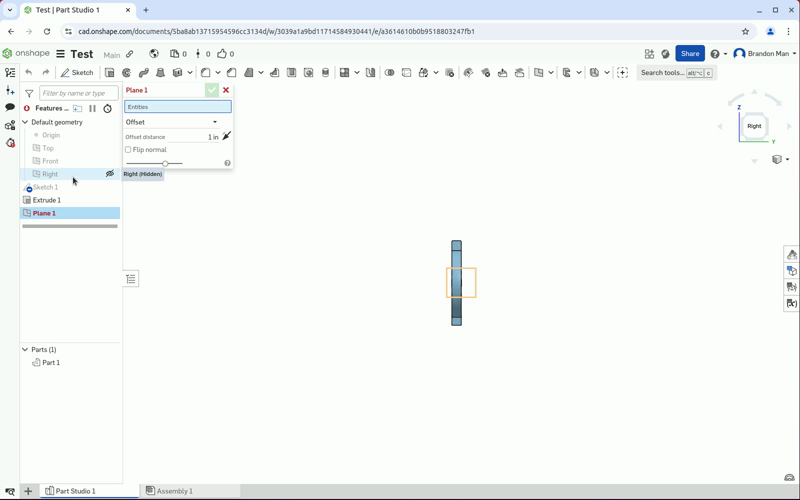
click(73, 176)
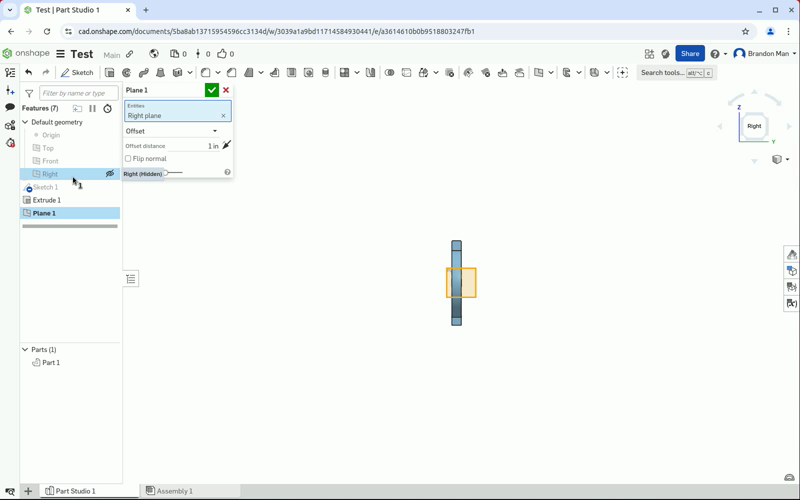
key(tab, 2)
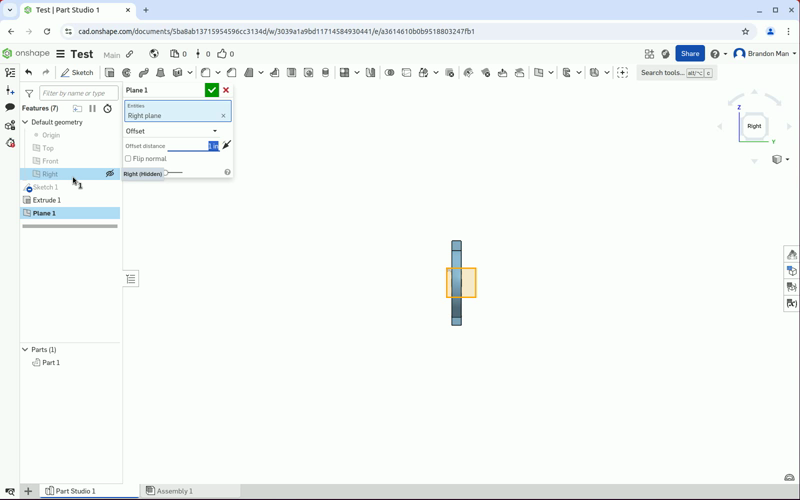
text(14.45)
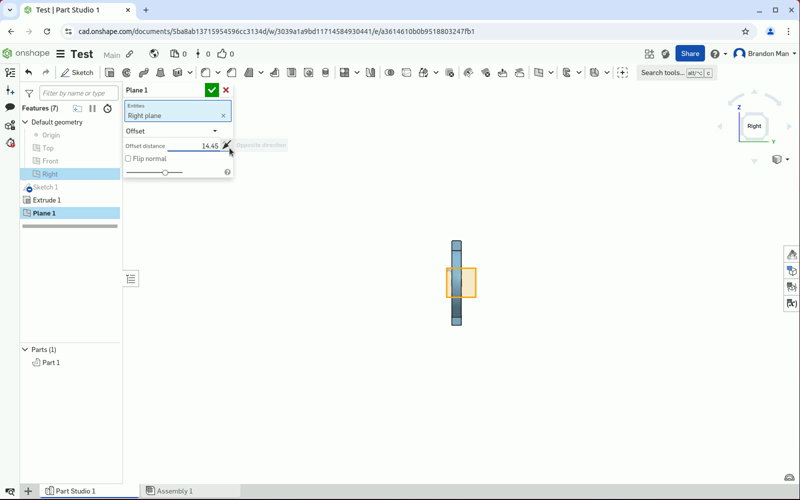
mouse_move(229, 147)
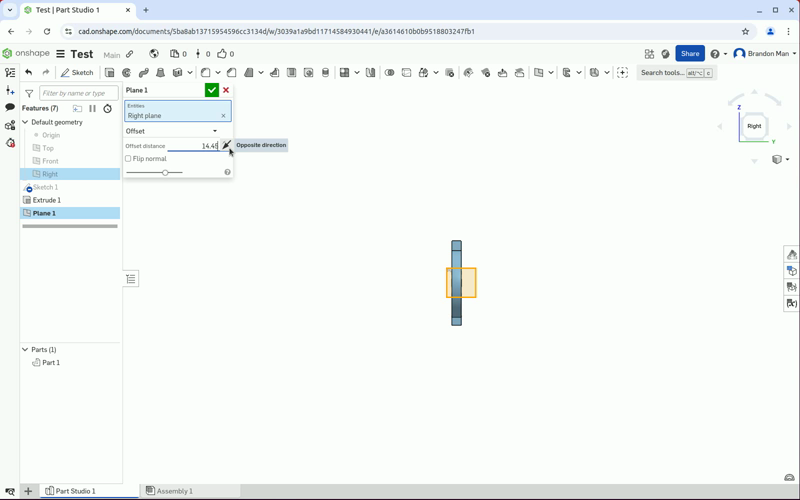
click(229, 147)
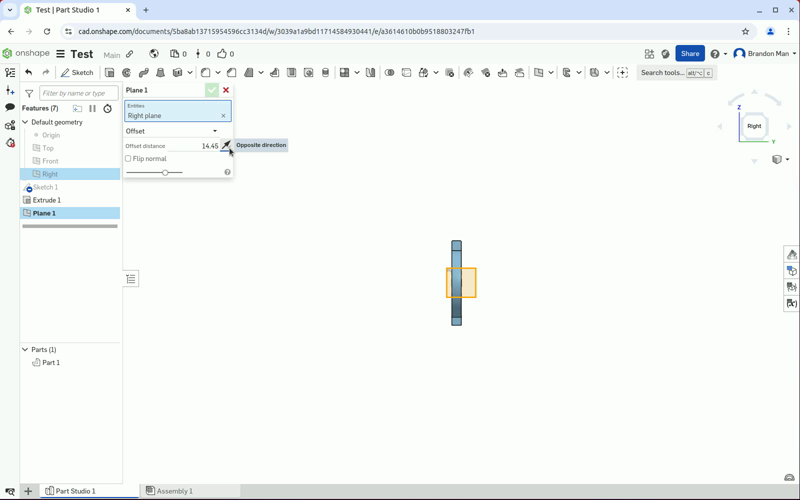
key(enter, 2)
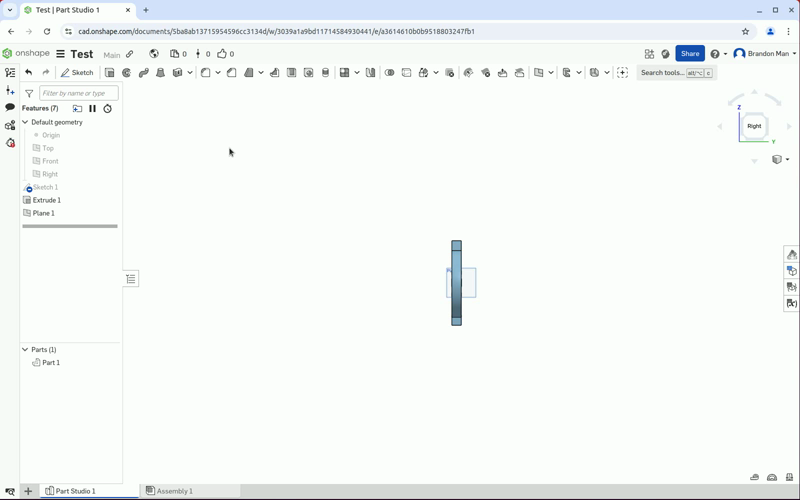
key(shift+s)
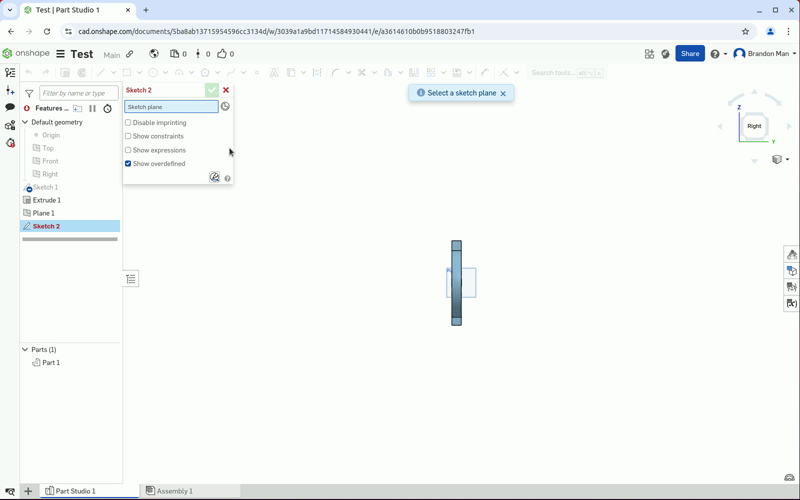
mouse_move(73, 215)
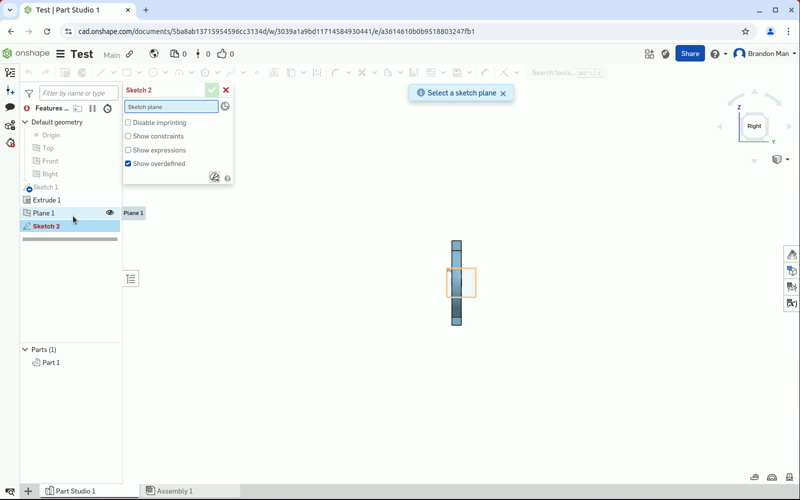
click(73, 215)
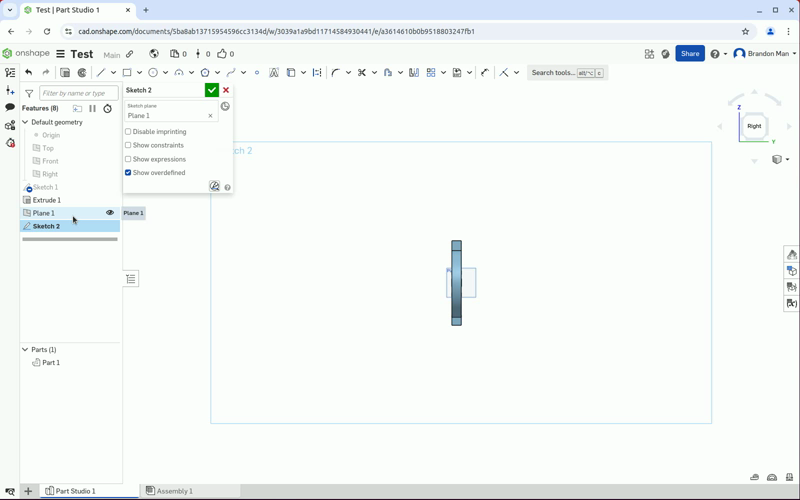
mouse_move(73, 352)
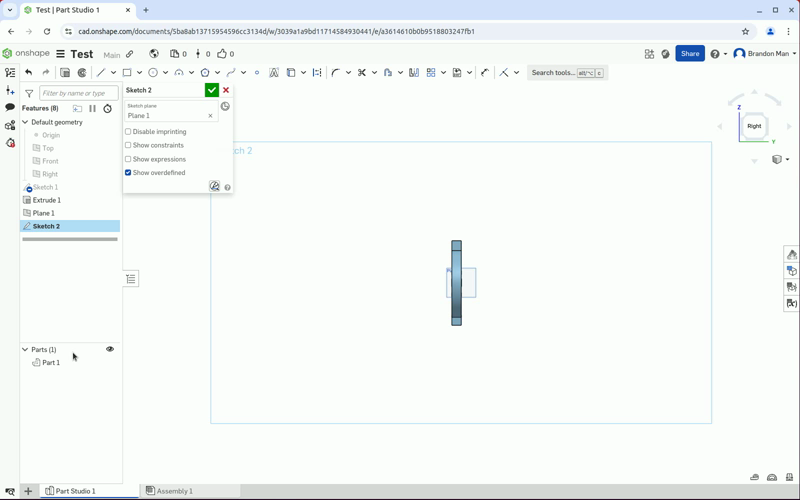
key(y)
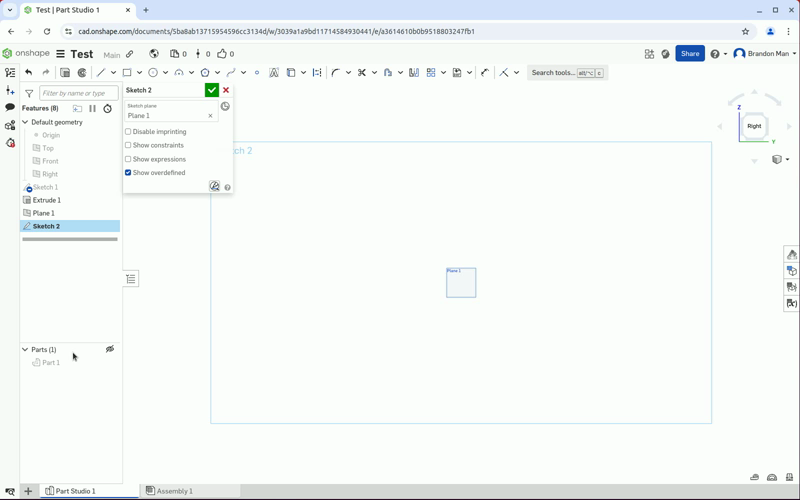
key(c)
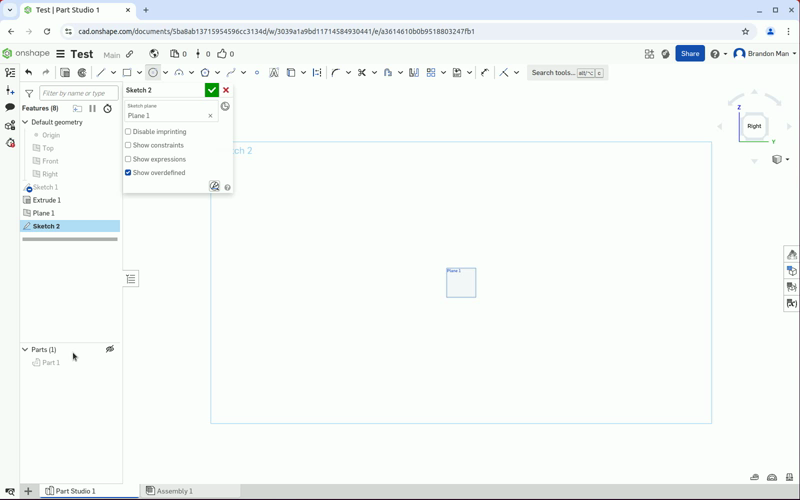
key_down(shift)
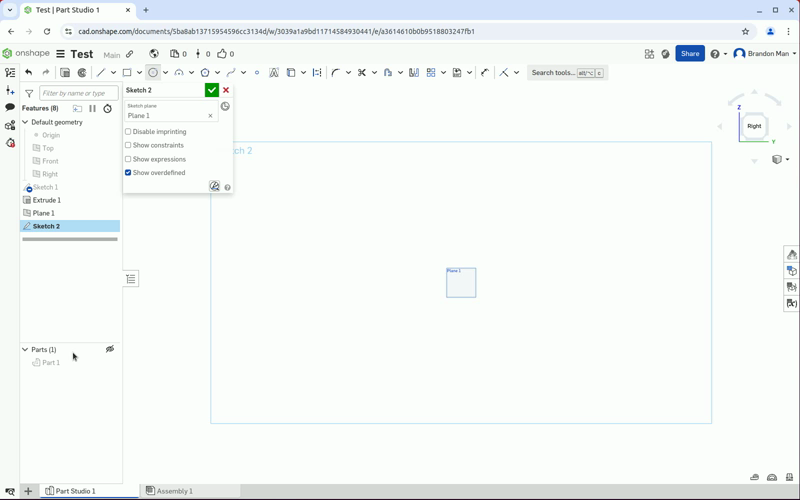
mouse_move(456, 245)
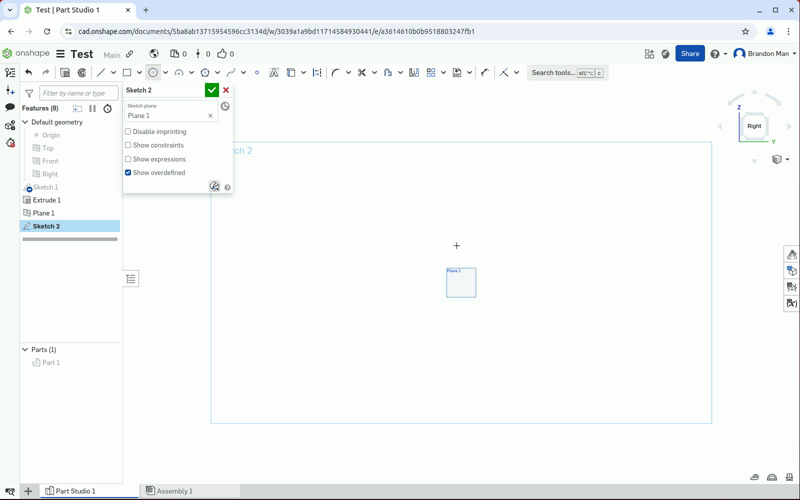
click(456, 245)
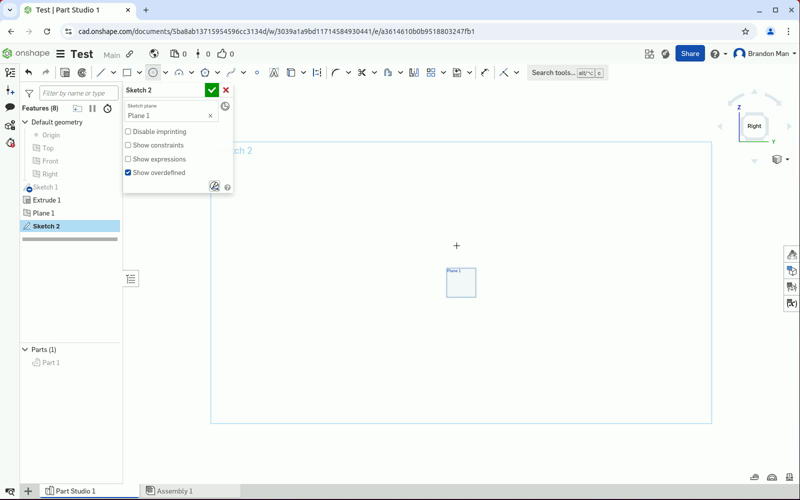
key_up(shift)
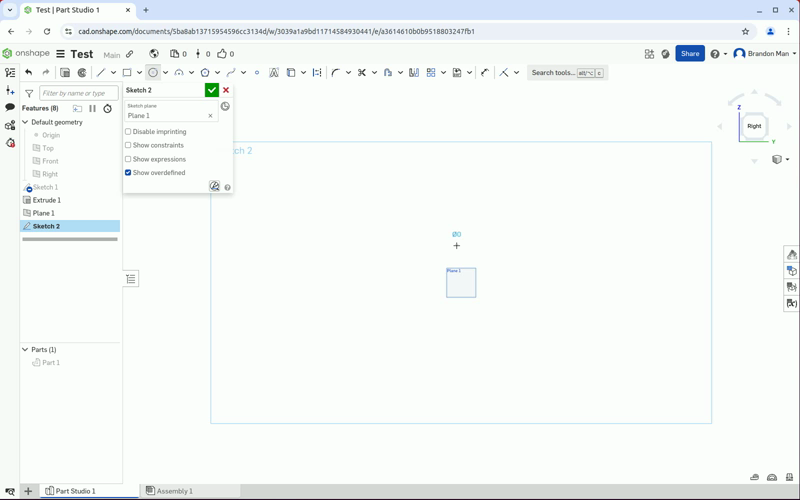
mouse_move(459, 245)
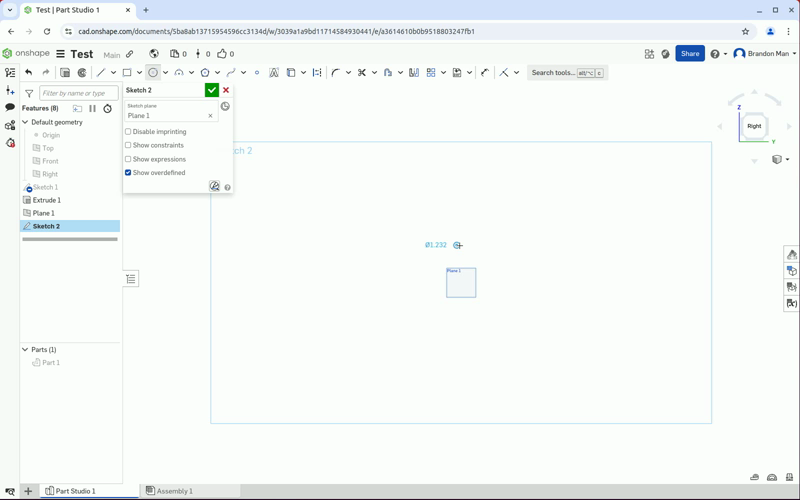
click(459, 245)
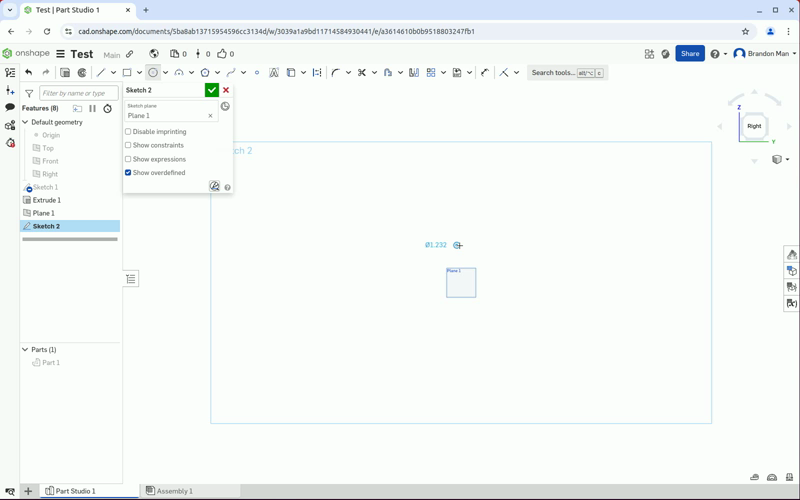
key(esc)
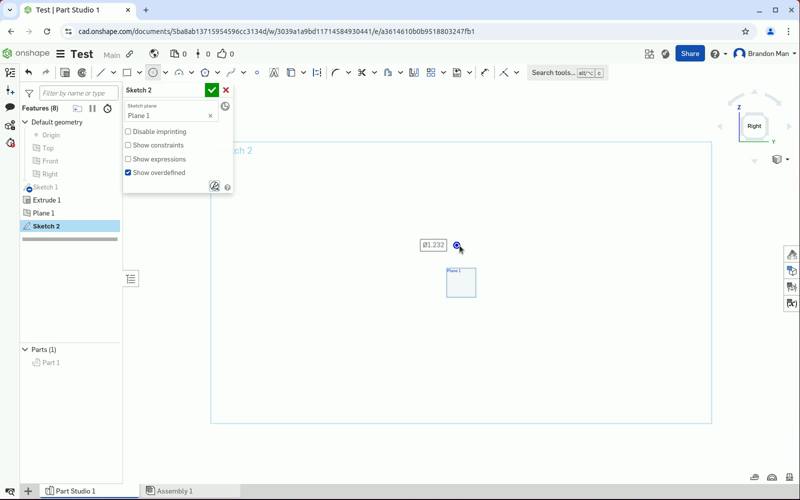
mouse_move(455, 243)
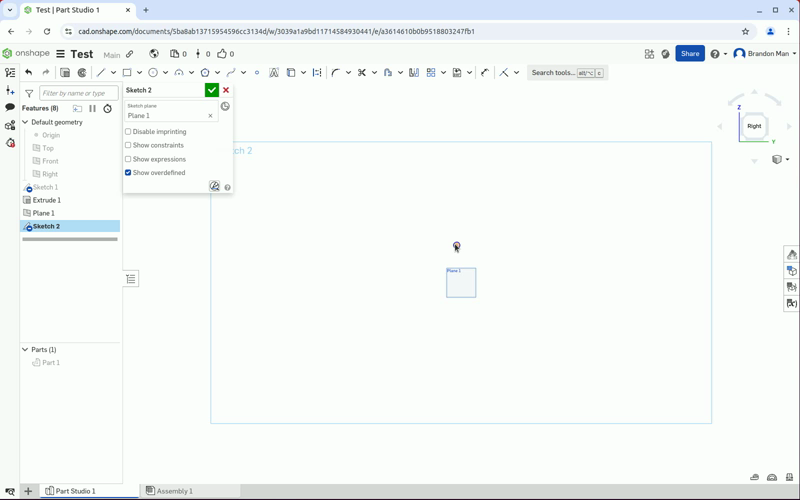
scroll(6)
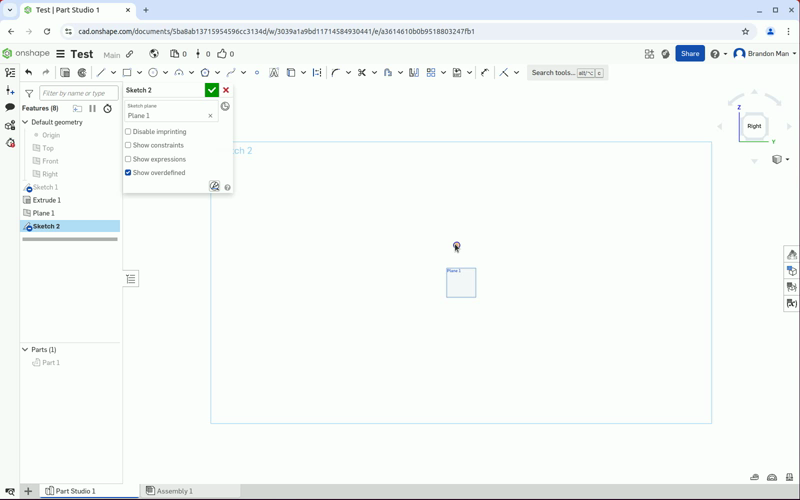
scroll(6)
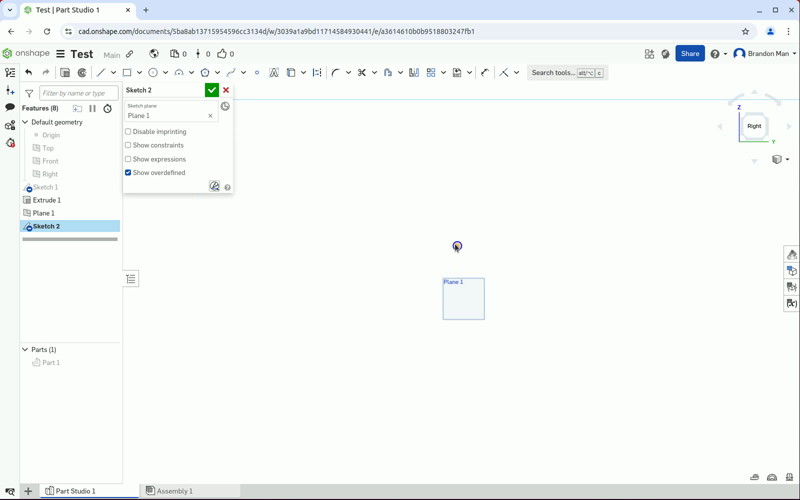
scroll(6)
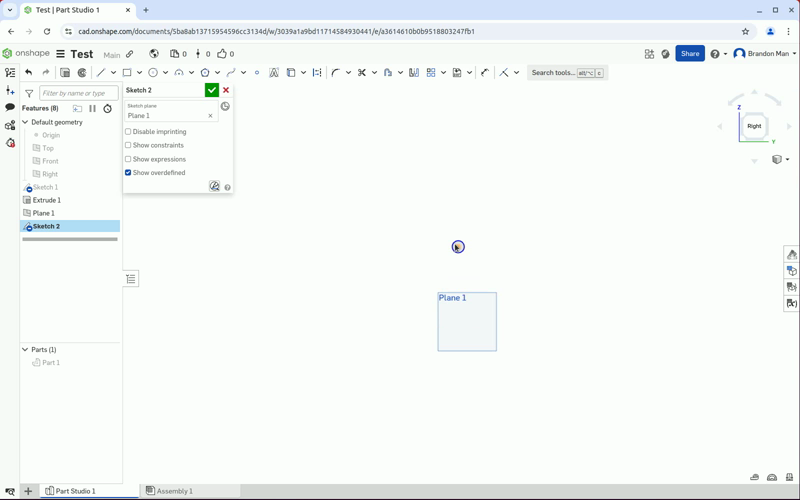
scroll(6)
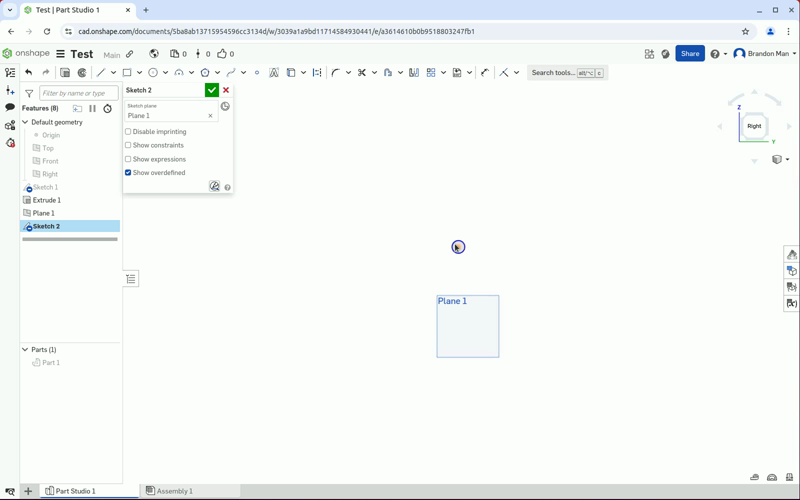
scroll(6)
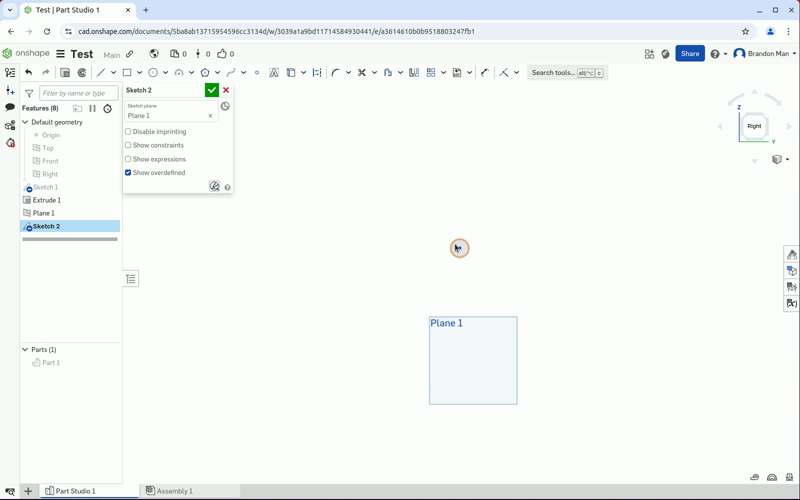
scroll(6)
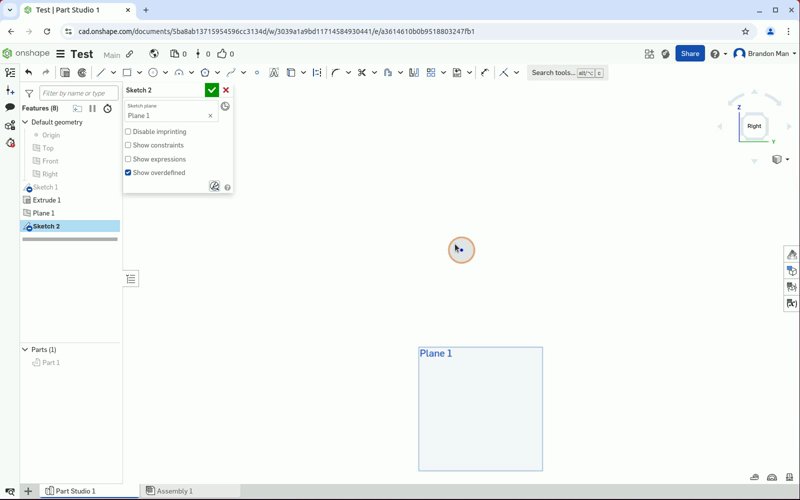
scroll(6)
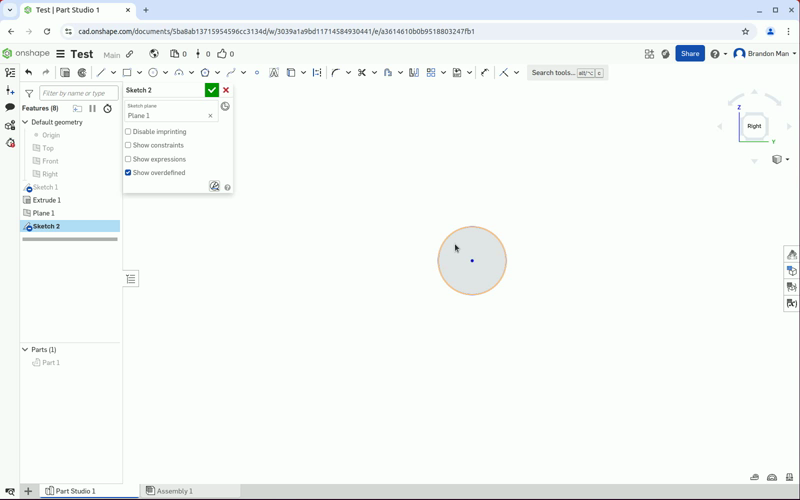
click(455, 243)
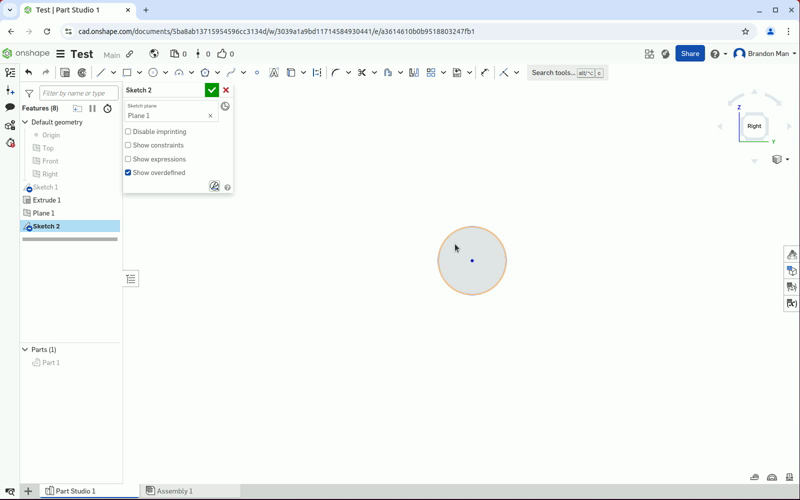
scroll(-6)
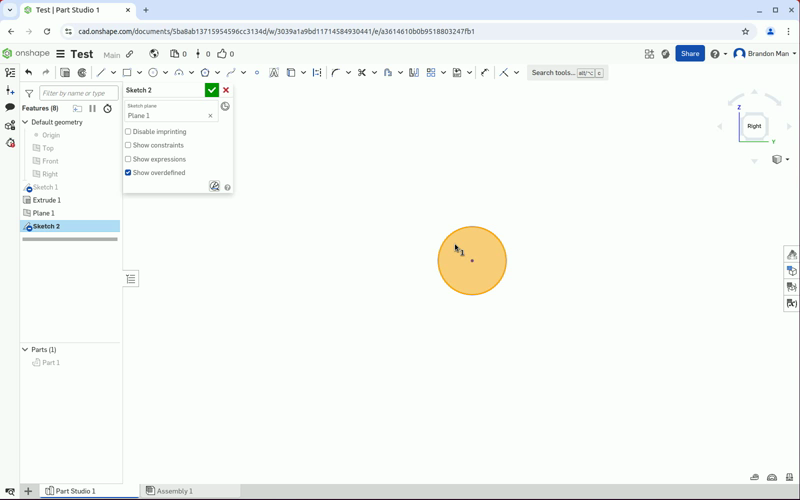
scroll(-6)
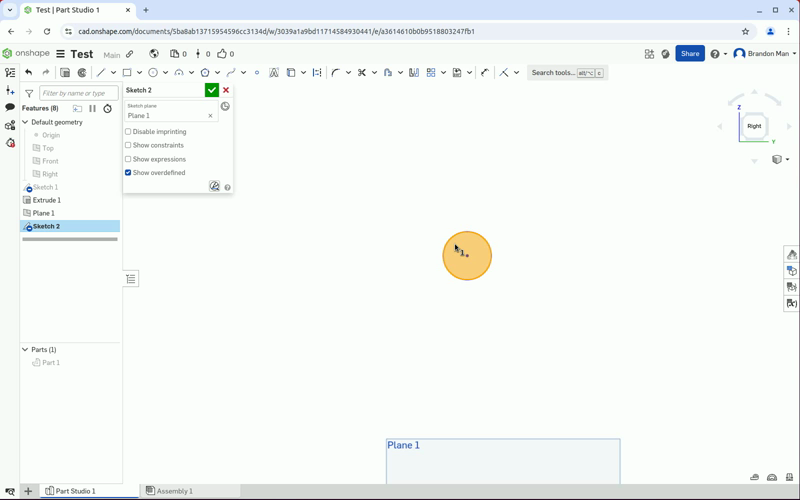
scroll(-6)
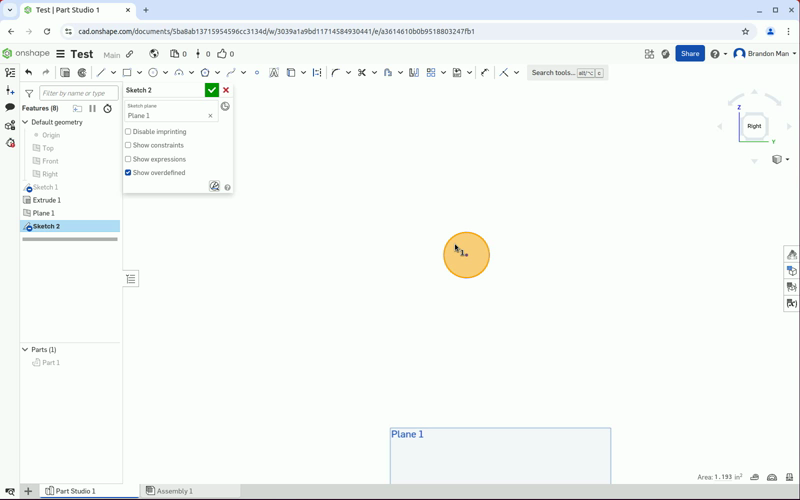
scroll(-6)
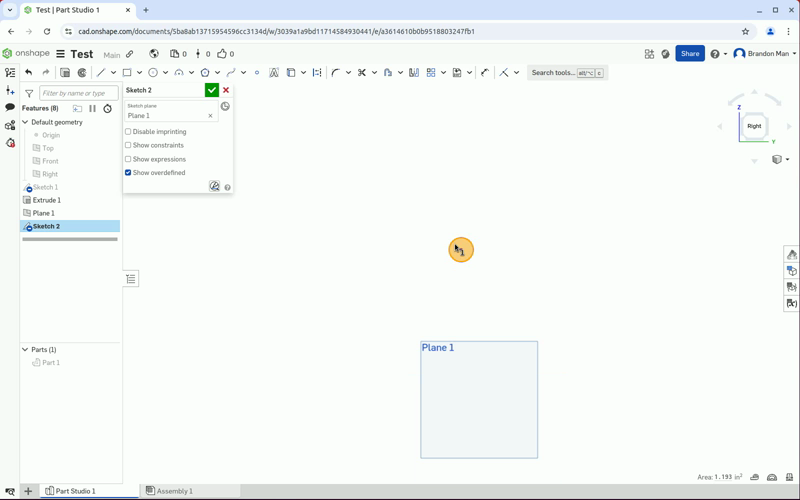
scroll(-6)
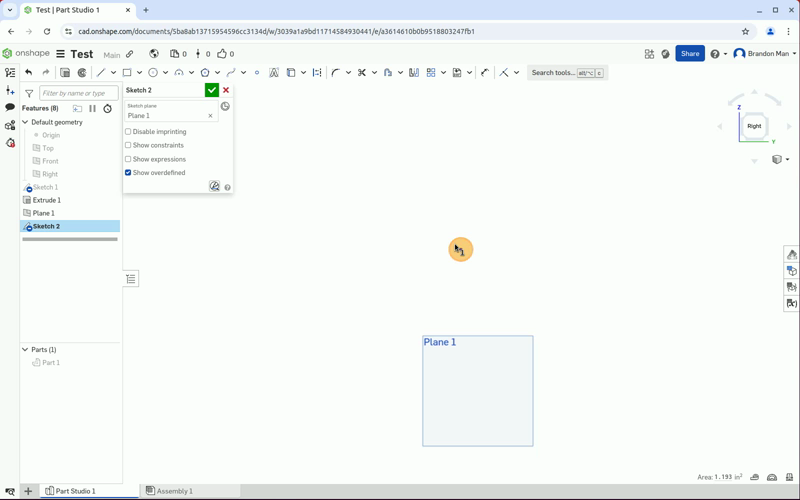
scroll(-6)
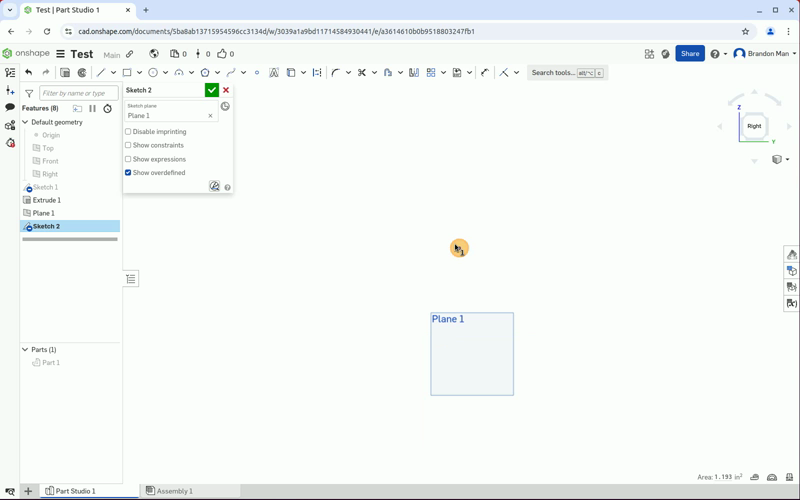
scroll(-6)
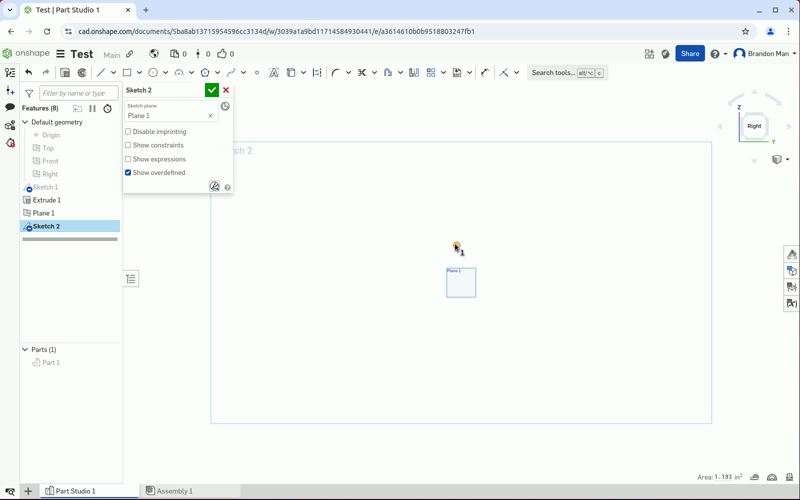
mouse_move(73, 352)
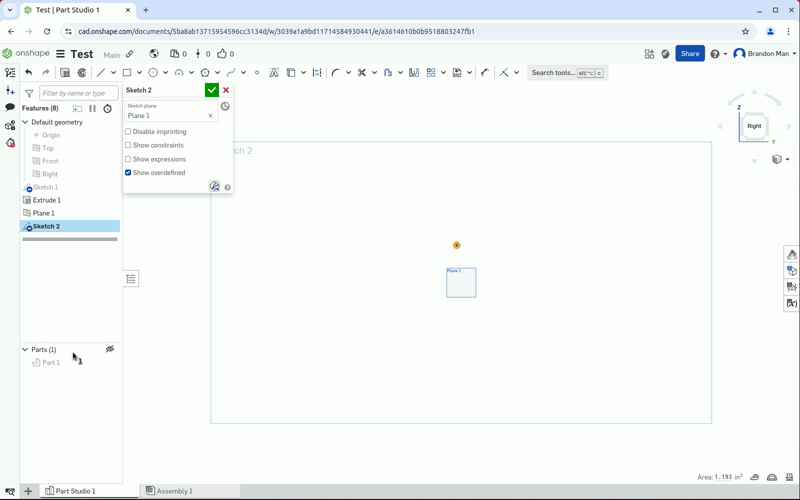
key(shift+y)
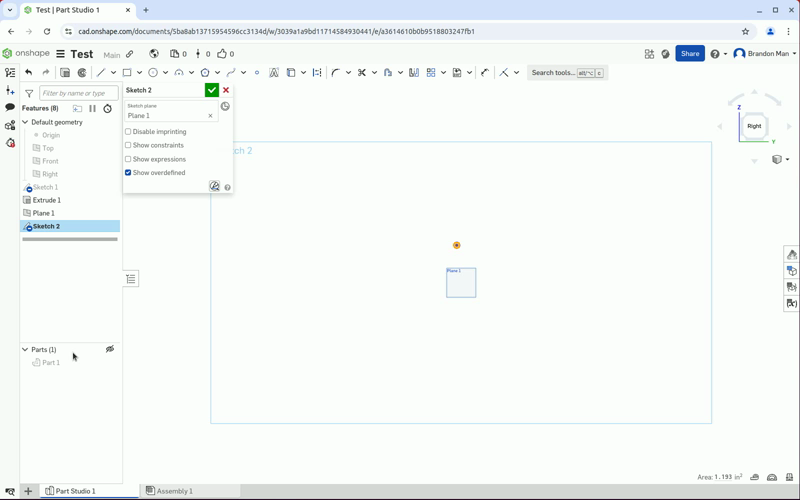
key(shift+e)
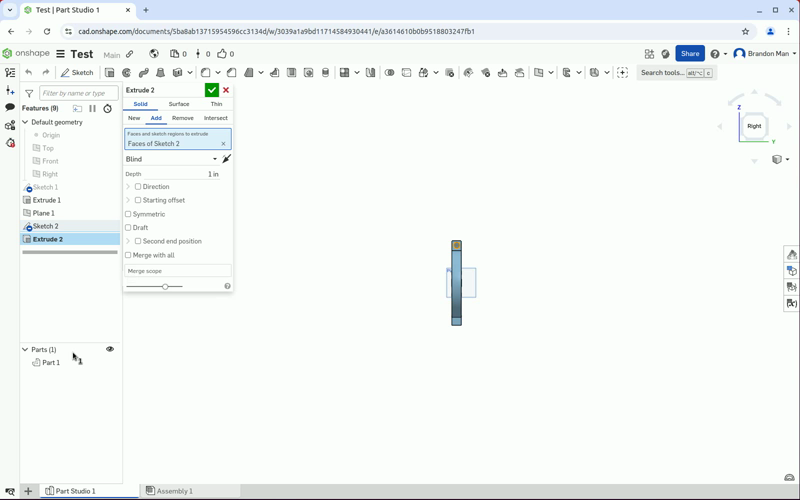
mouse_move(143, 106)
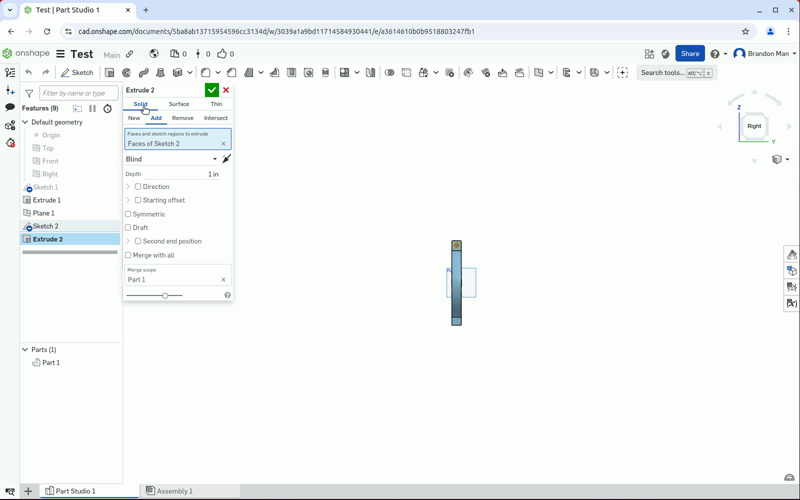
click(143, 106)
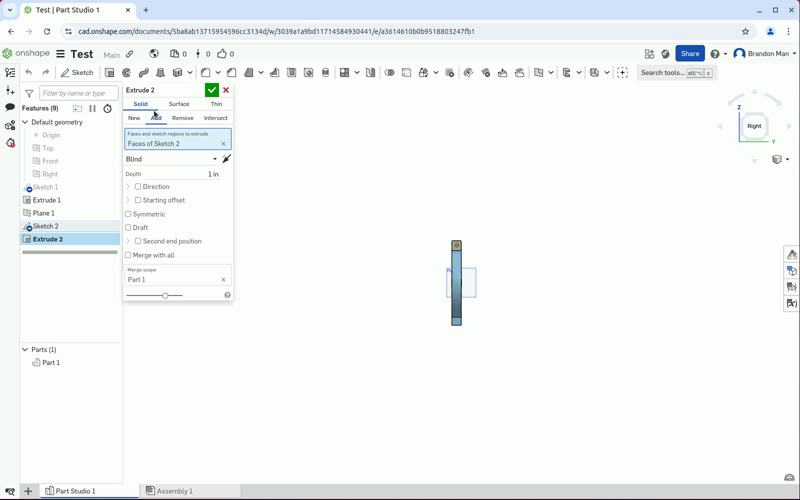
mouse_move(186, 120)
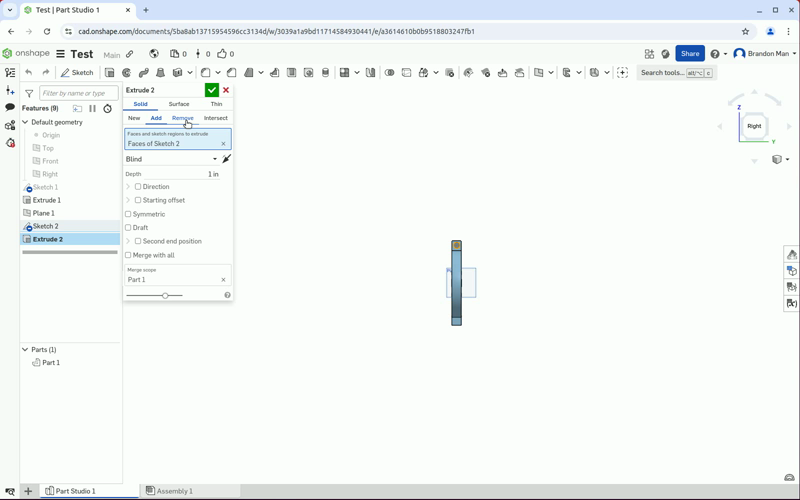
click(186, 120)
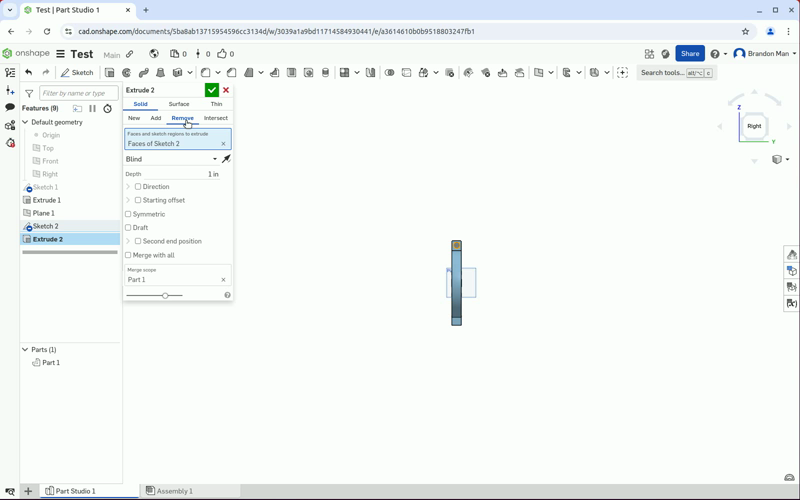
key(tab, 4)
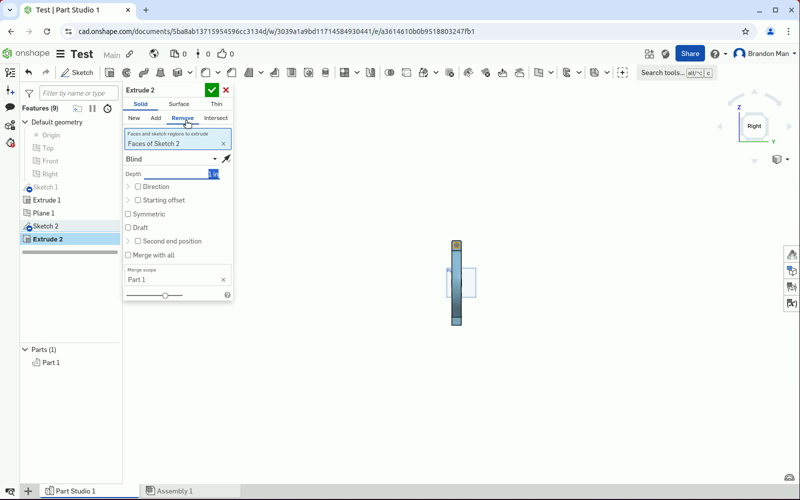
text(4.814)
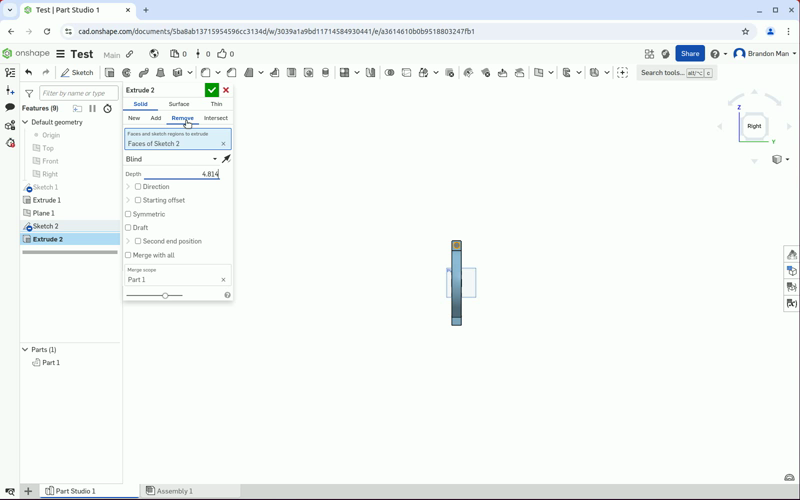
key(tab, 6)
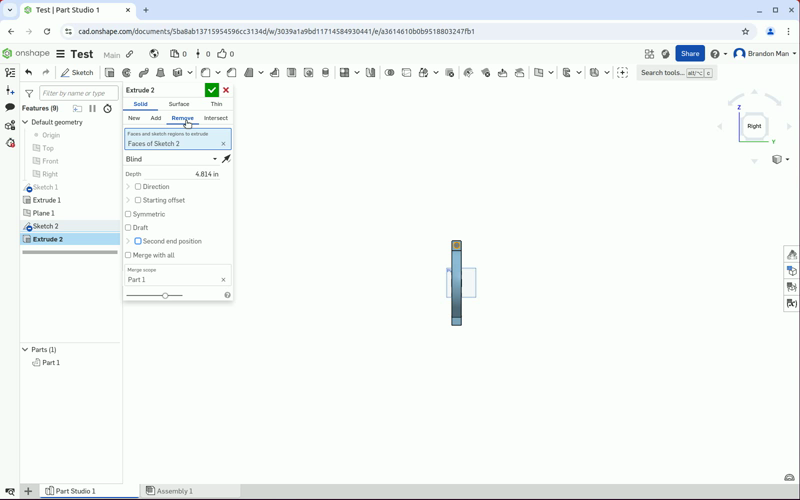
key(space)
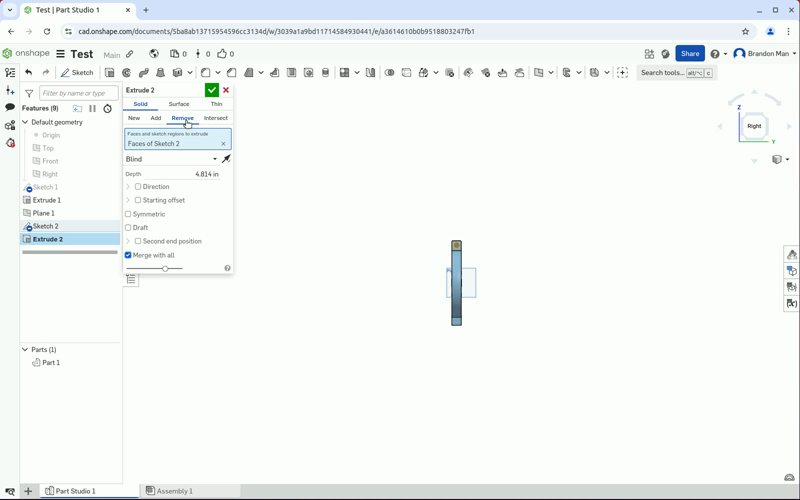
key(enter)
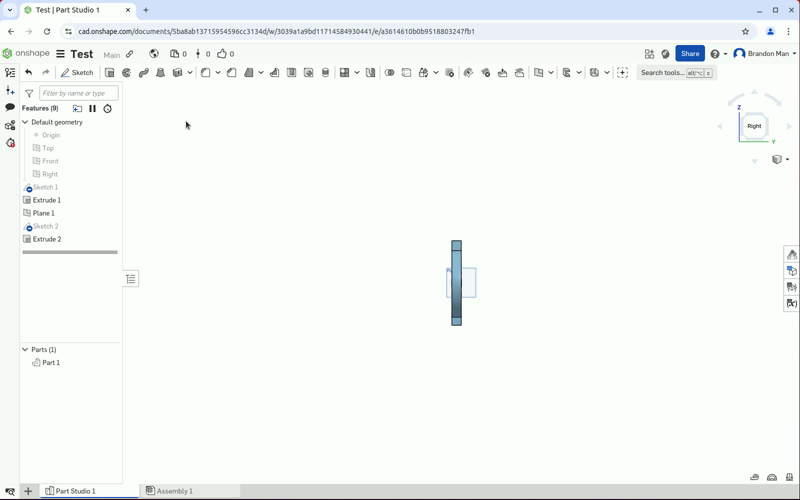
key(shift+h)
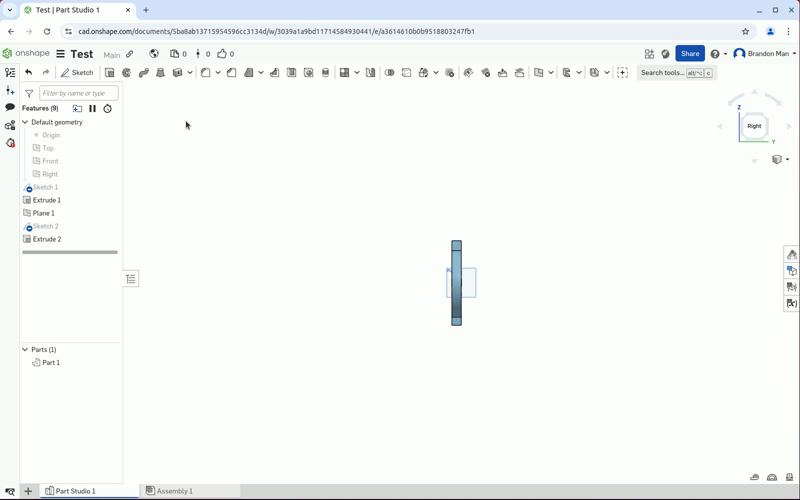
key(shift+h)
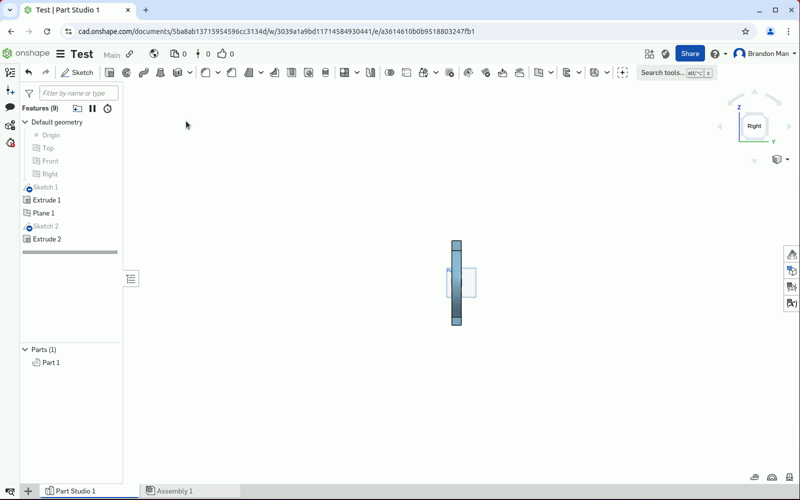
mouse_move(73, 189)
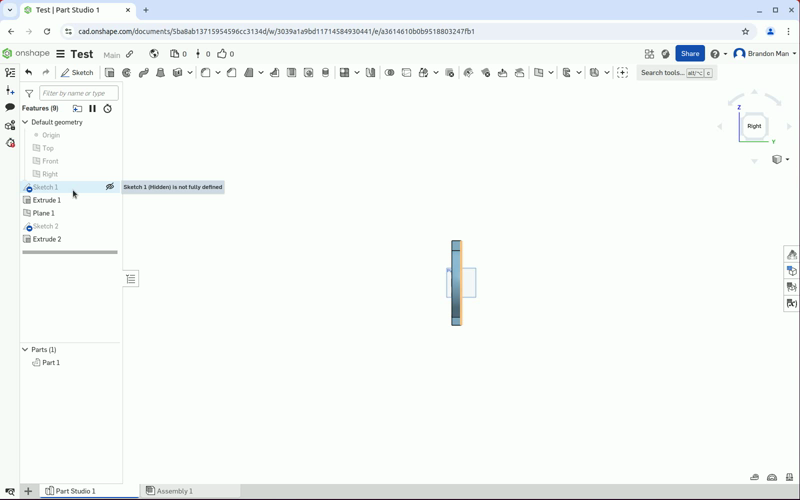
click(73, 189)
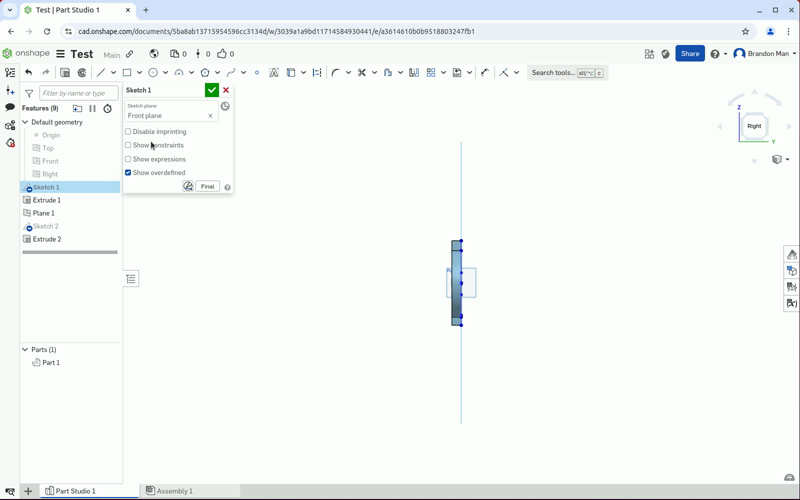
mouse_move(229, 92)
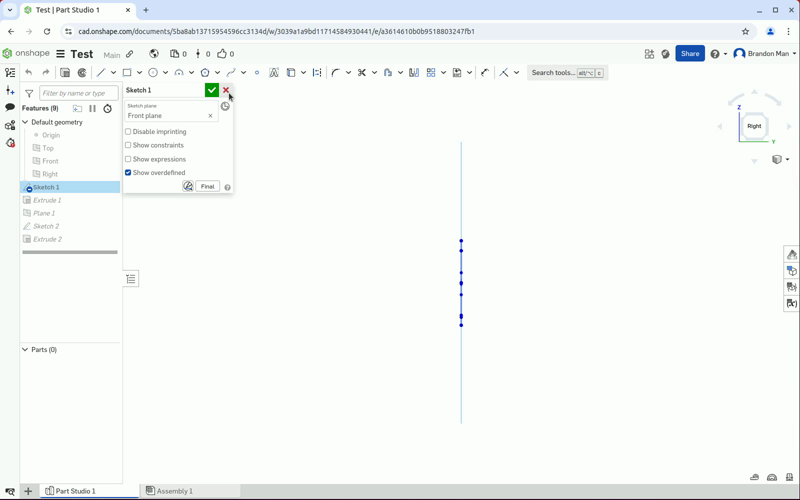
click(229, 92)
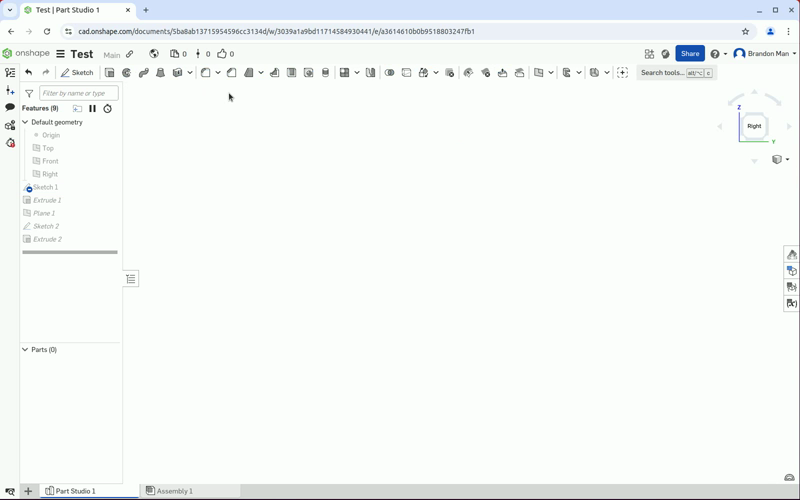
key(shift+s)
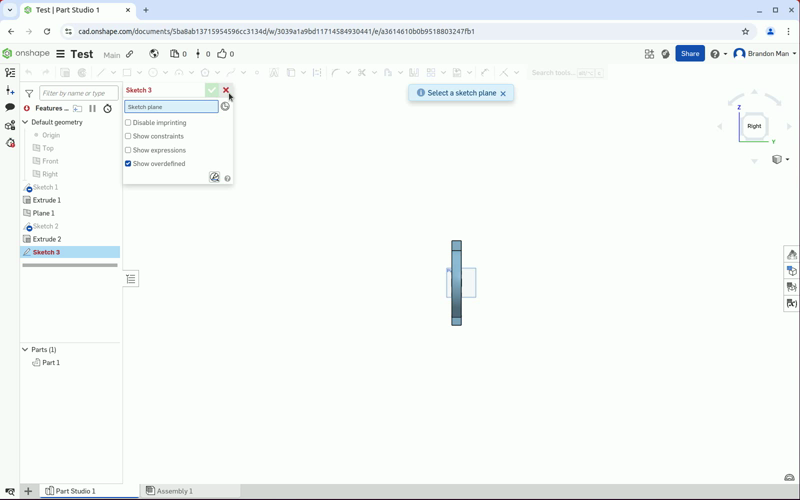
mouse_move(73, 215)
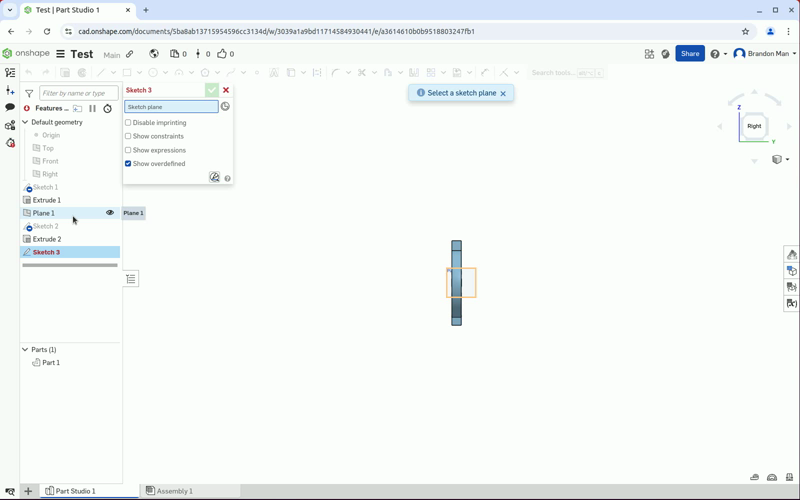
click(73, 215)
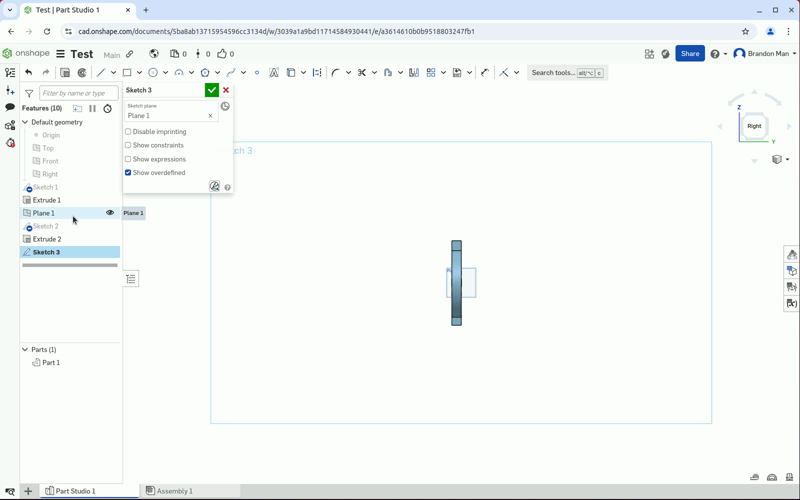
mouse_move(73, 352)
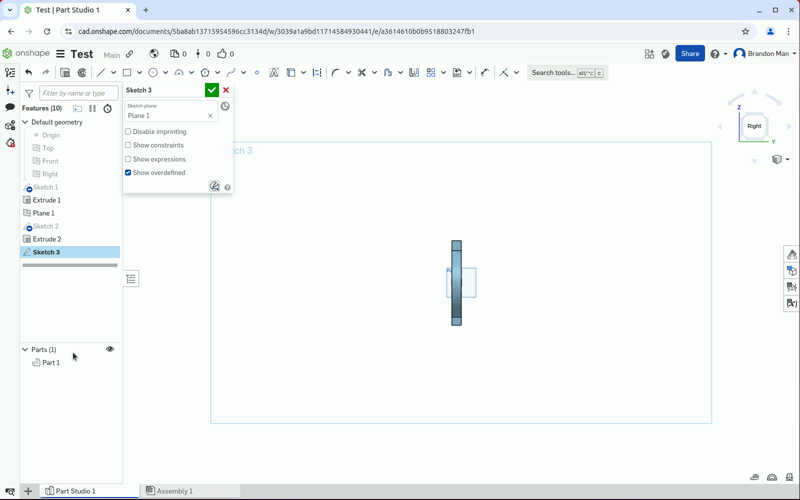
key(y)
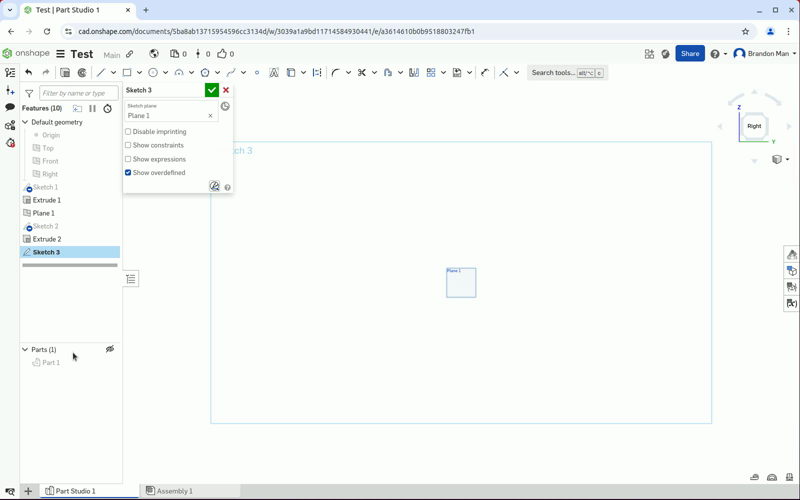
key(c)
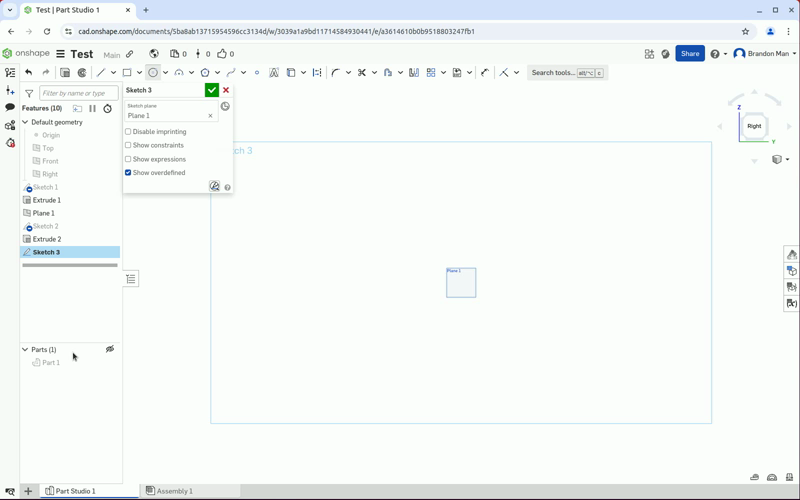
key_down(shift)
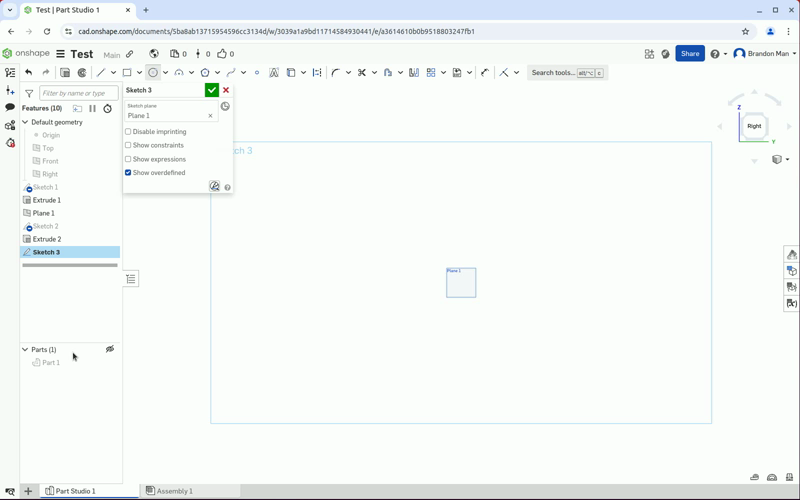
mouse_move(456, 320)
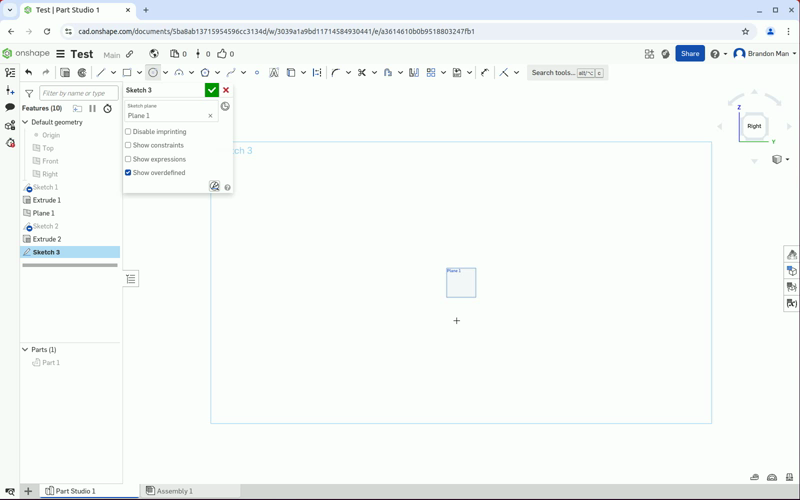
click(456, 320)
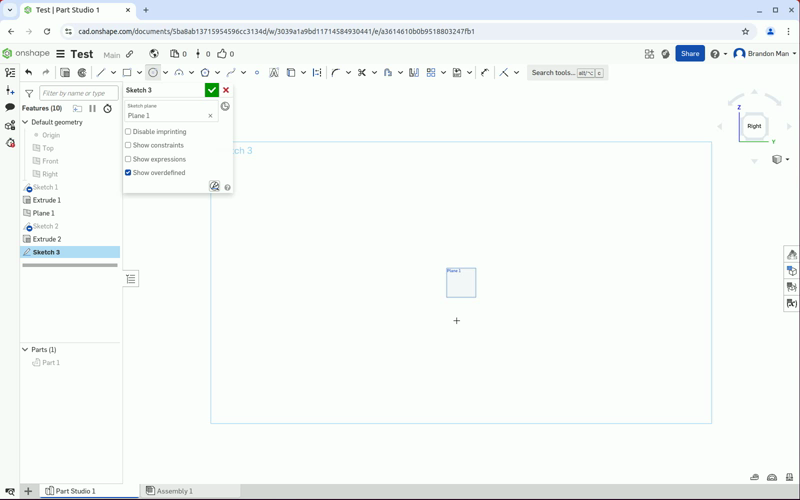
key_up(shift)
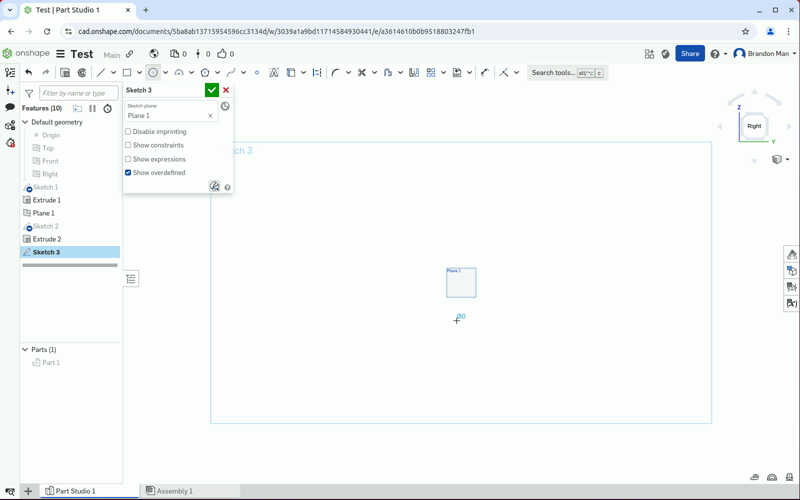
mouse_move(459, 320)
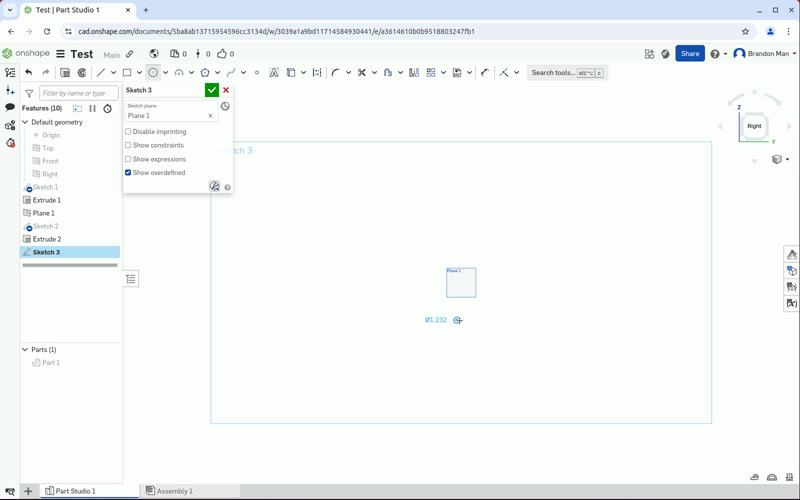
click(459, 320)
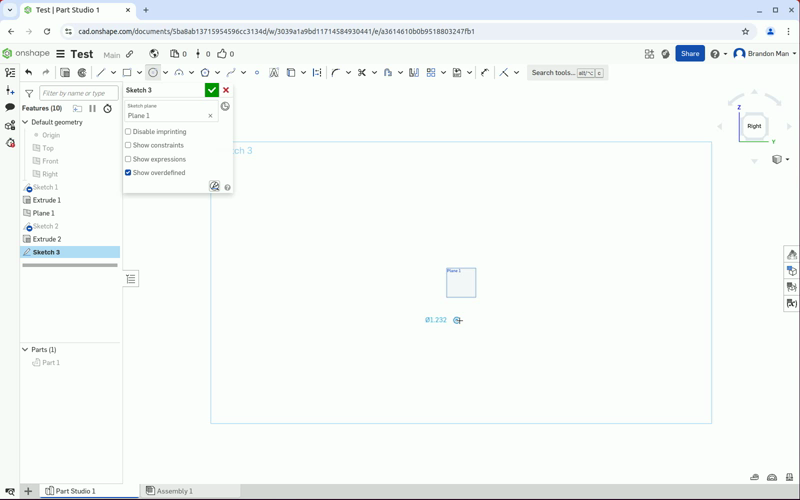
key(esc)
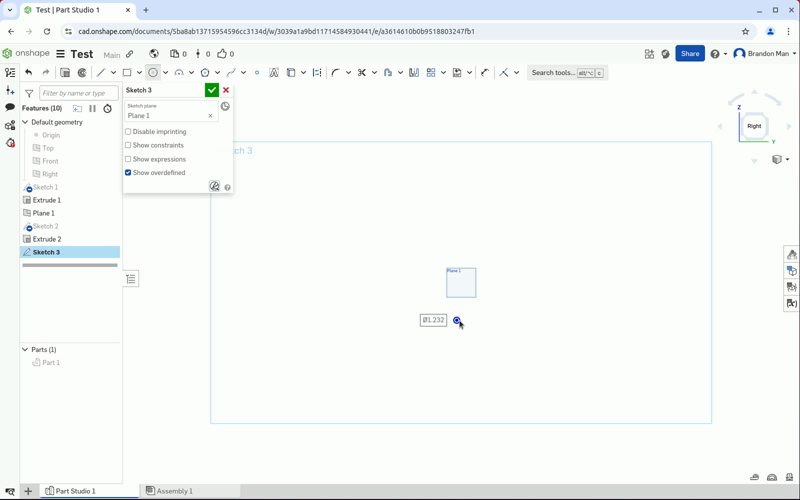
mouse_move(455, 321)
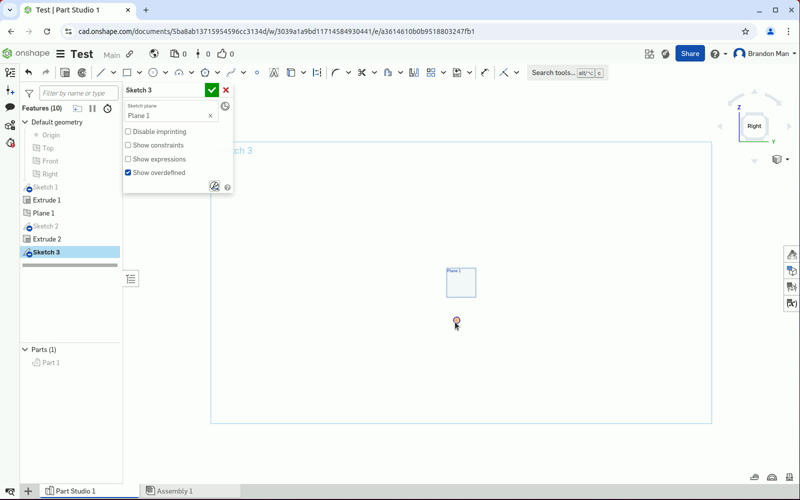
scroll(6)
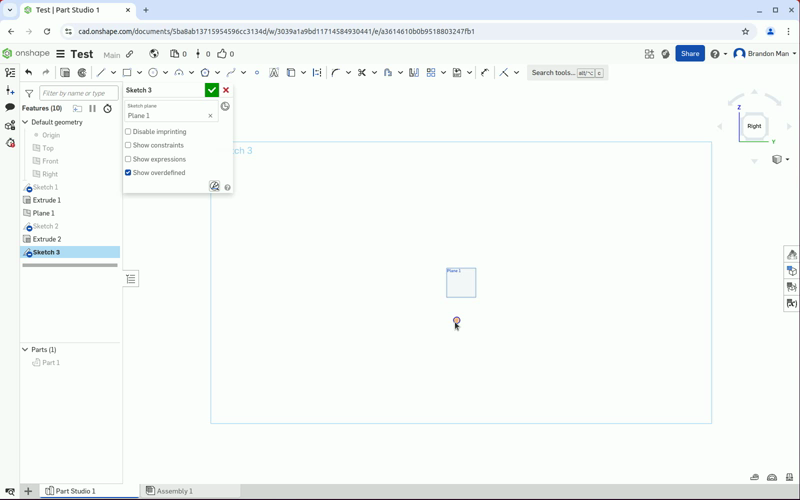
scroll(6)
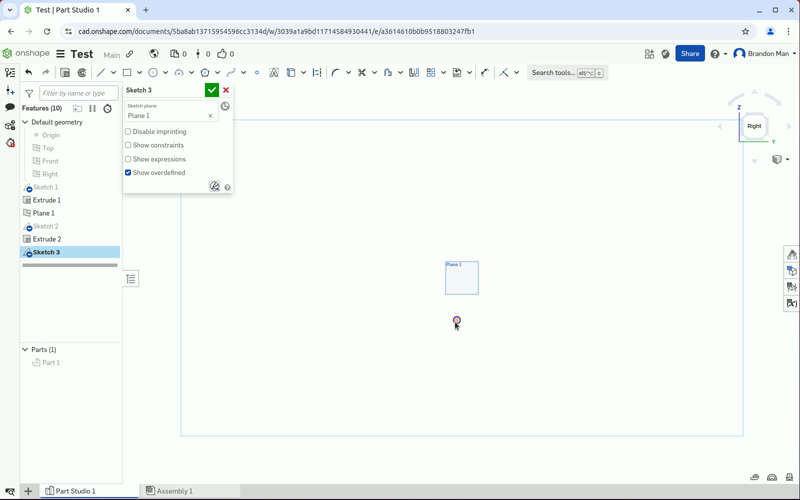
scroll(6)
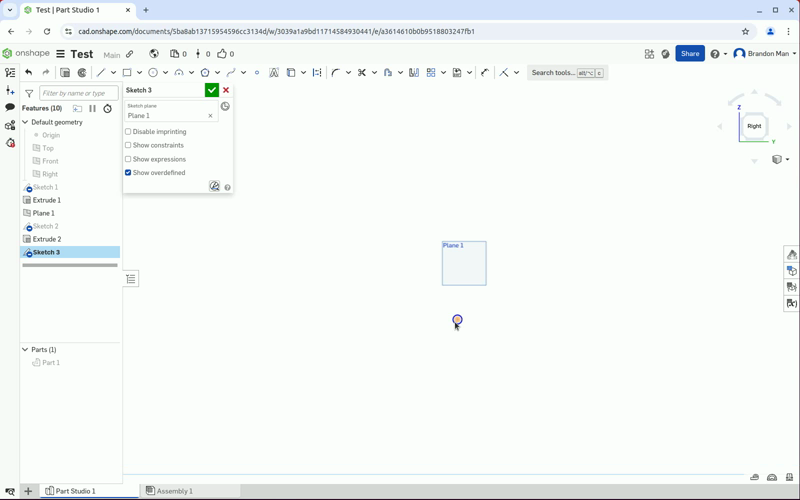
scroll(6)
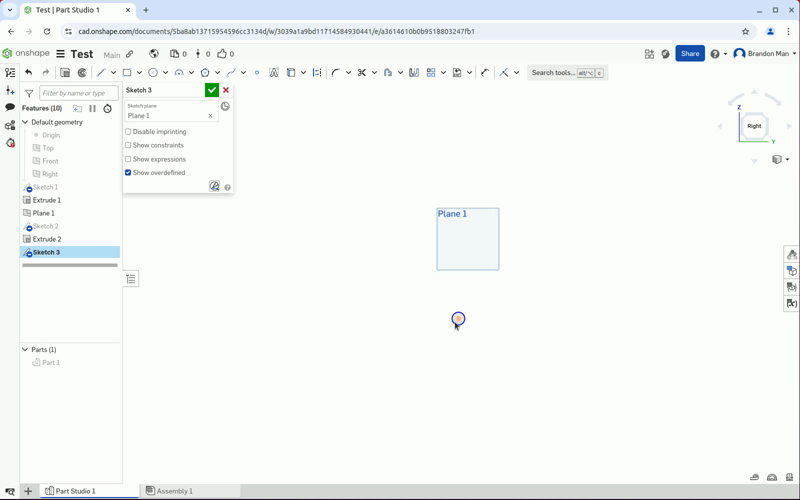
scroll(6)
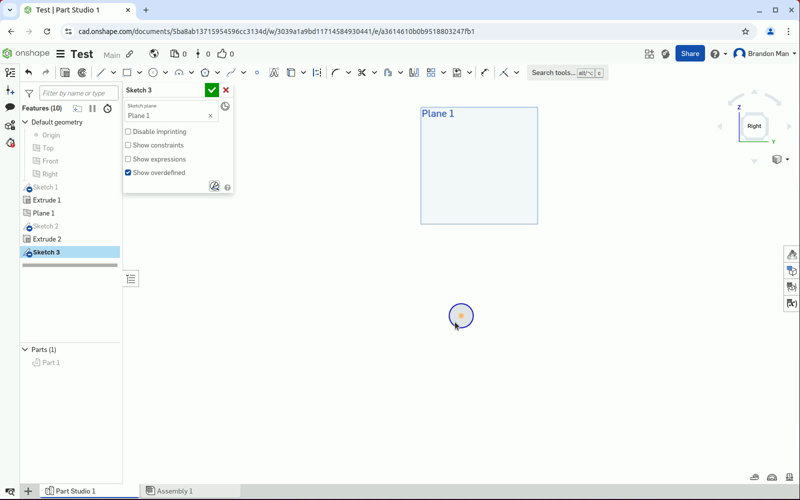
scroll(6)
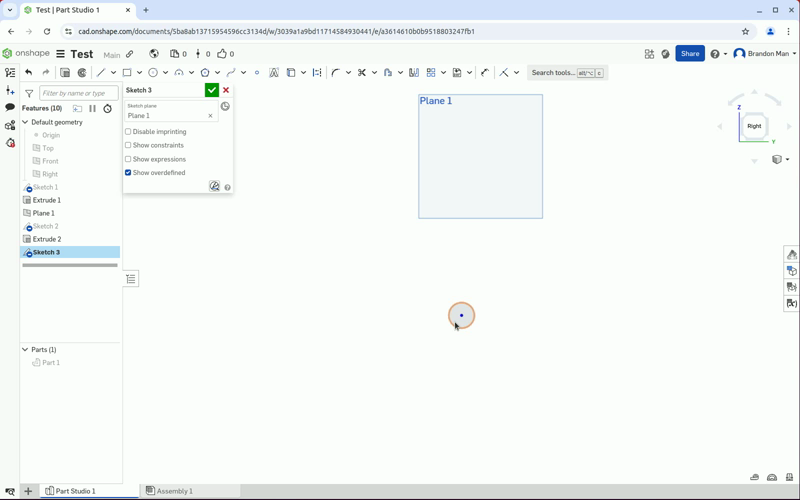
scroll(6)
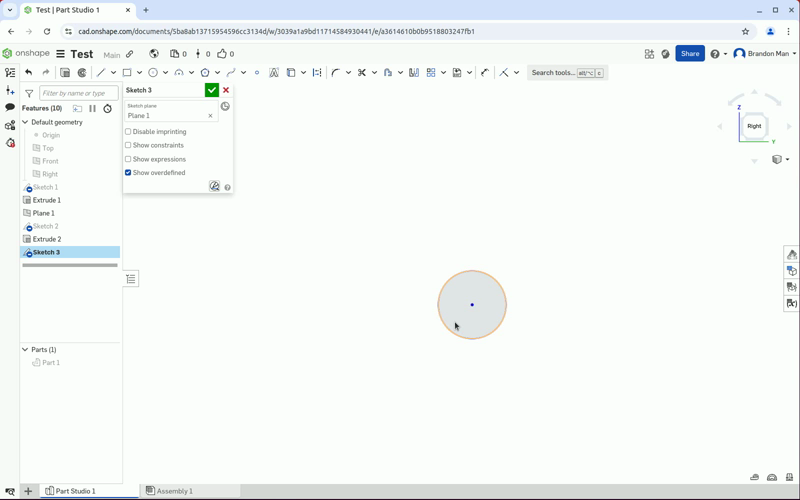
click(455, 321)
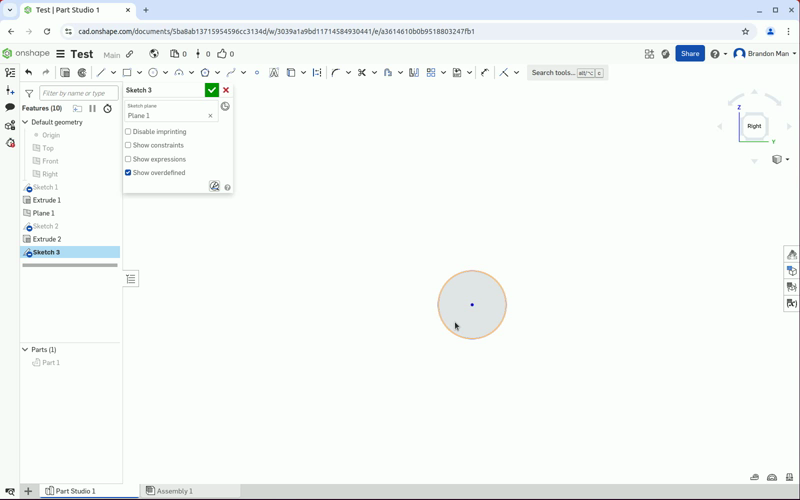
scroll(-6)
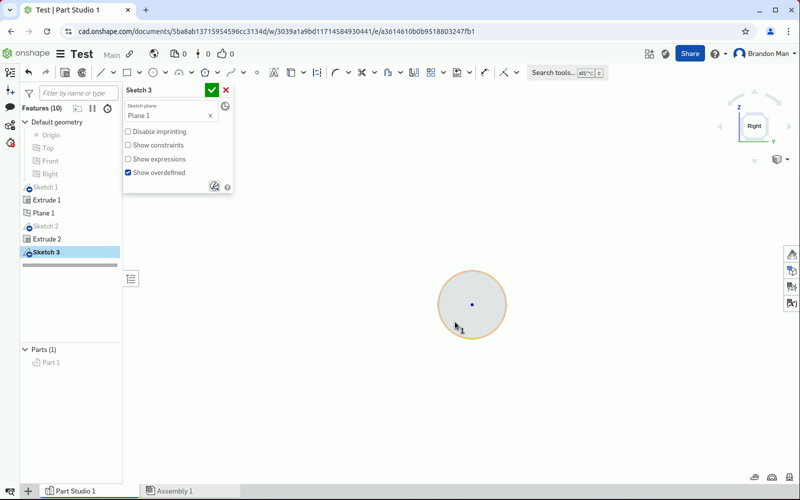
scroll(-6)
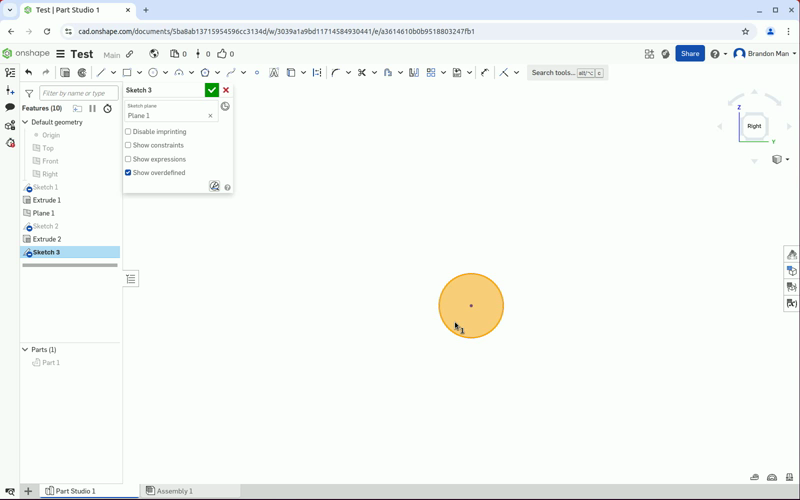
scroll(-6)
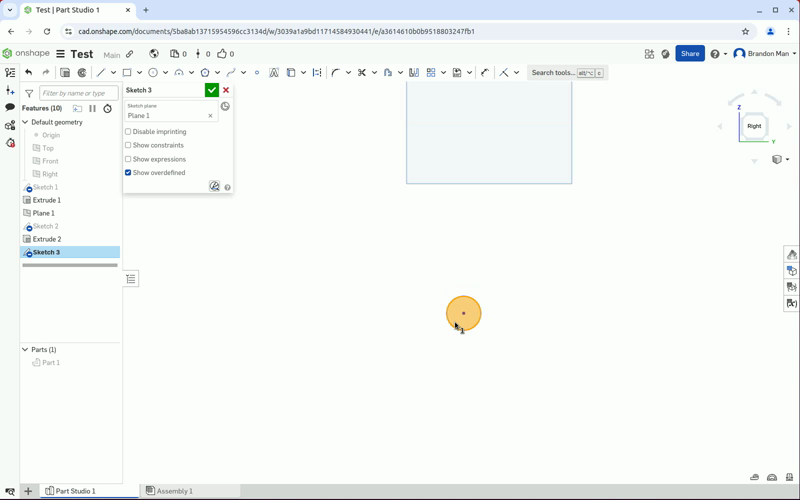
scroll(-6)
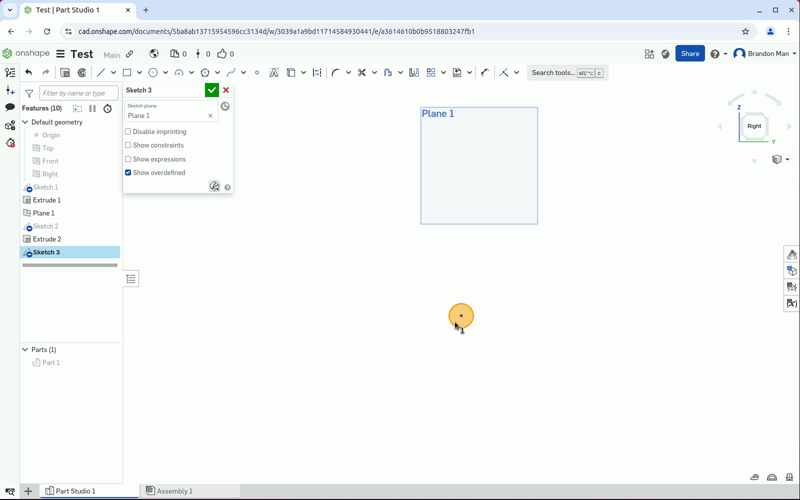
scroll(-6)
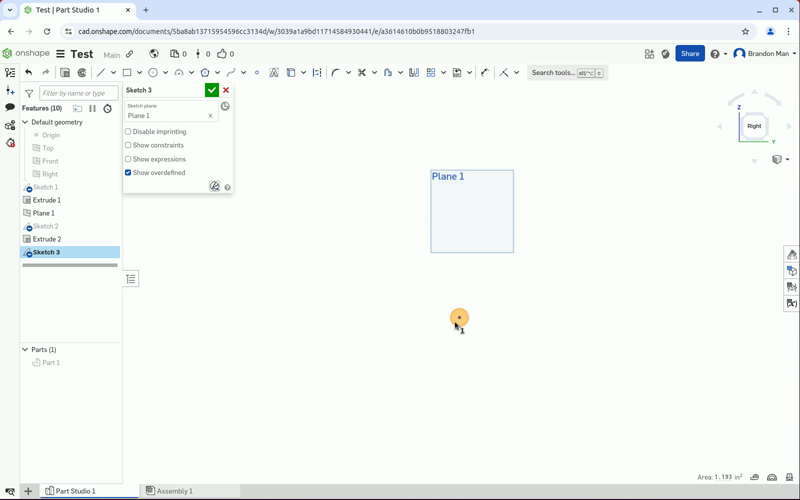
scroll(-6)
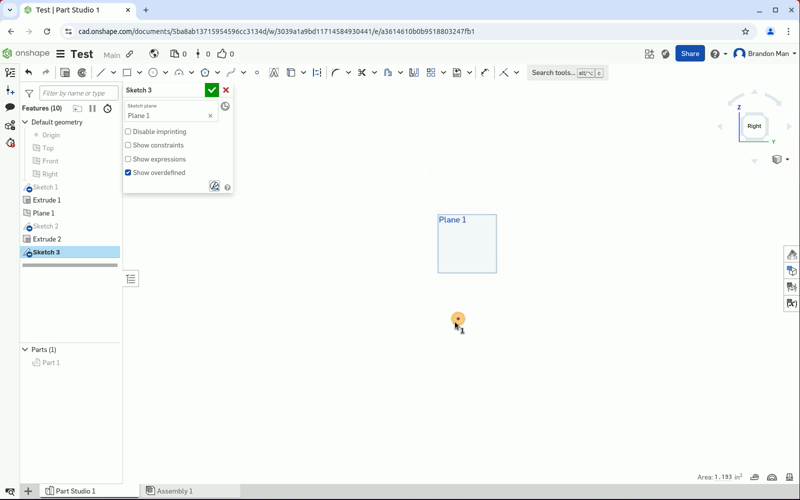
scroll(-6)
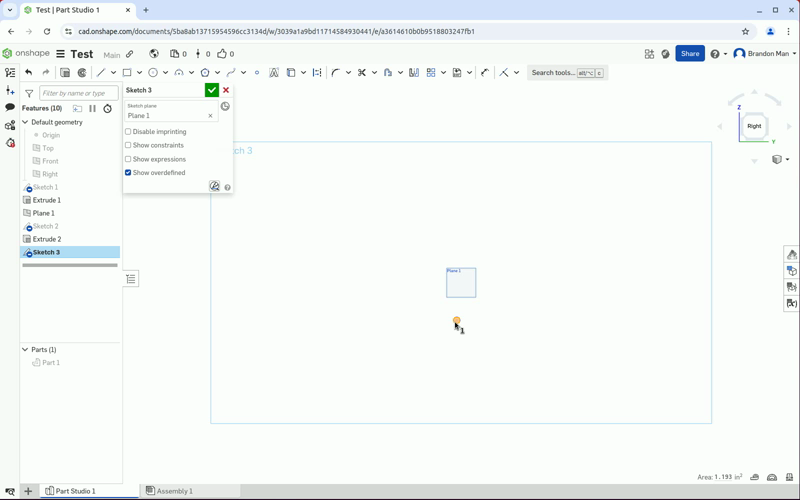
mouse_move(73, 352)
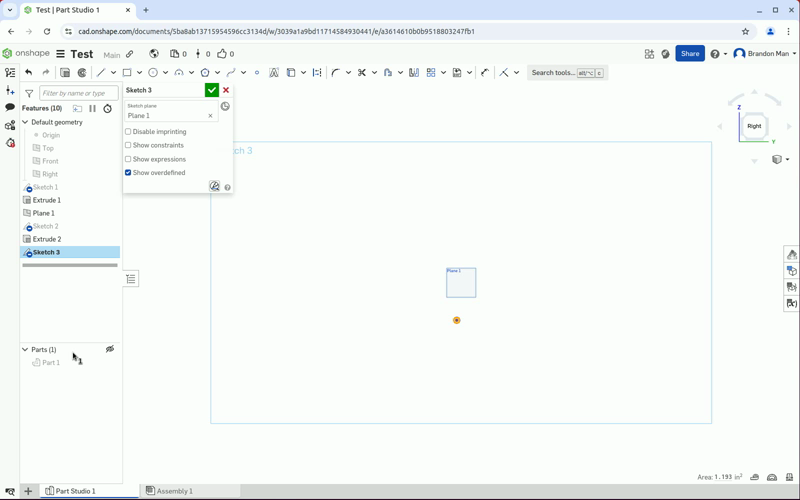
key(shift+y)
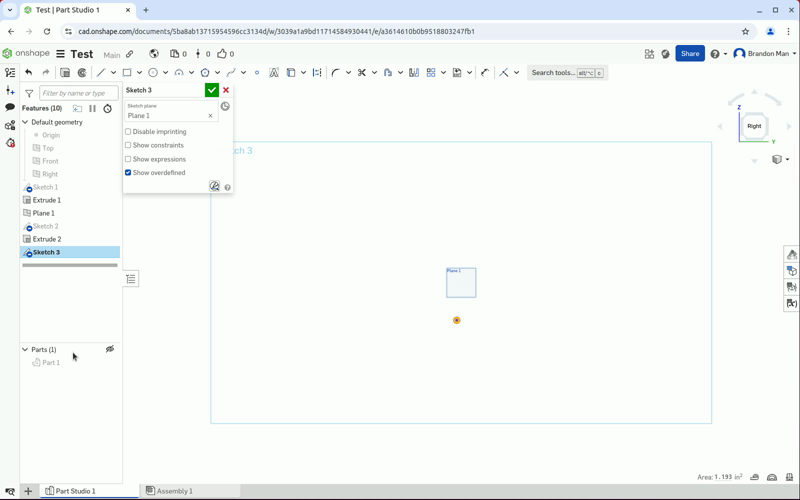
key(shift+e)
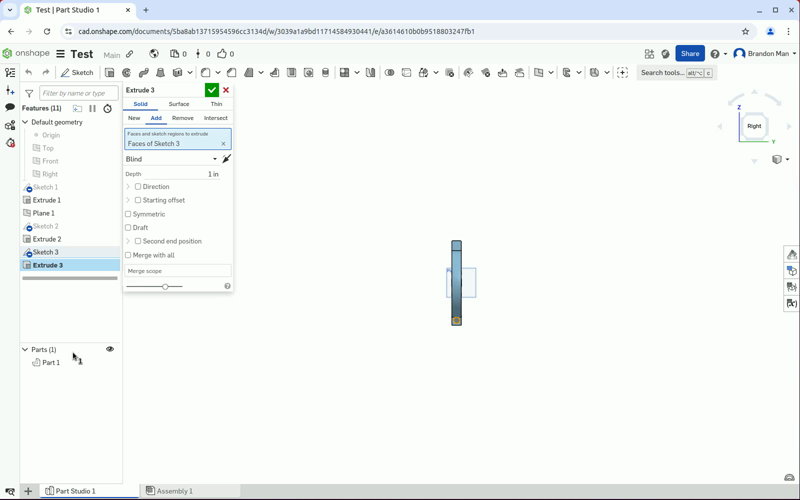
mouse_move(143, 106)
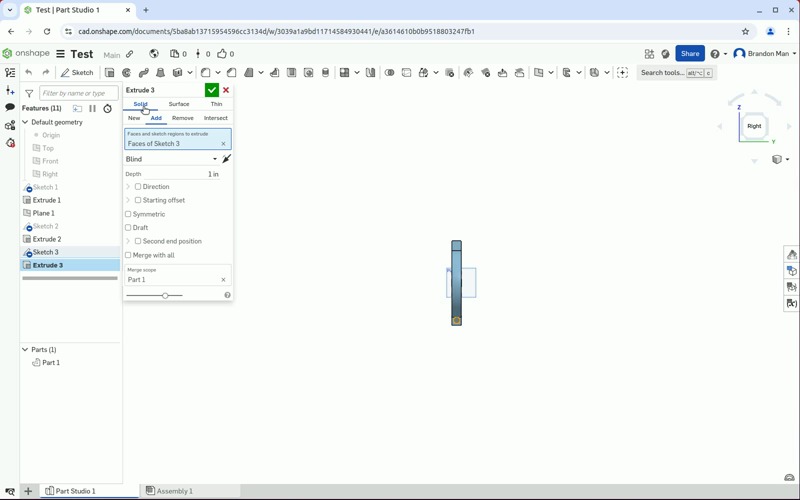
click(143, 106)
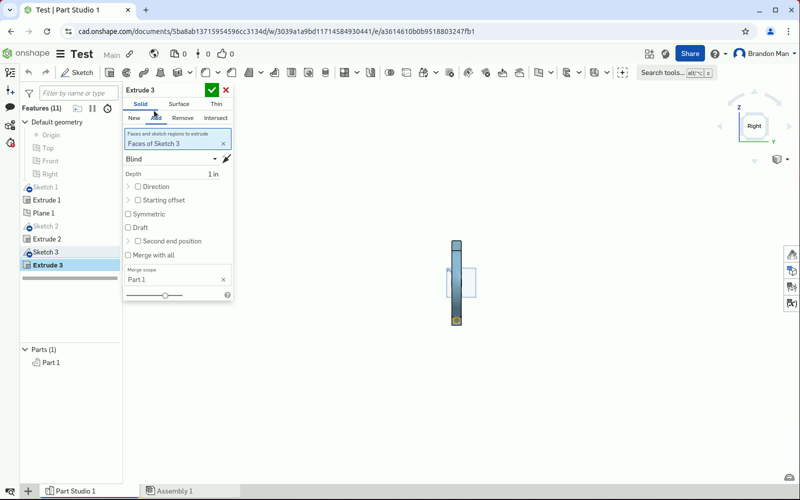
mouse_move(186, 120)
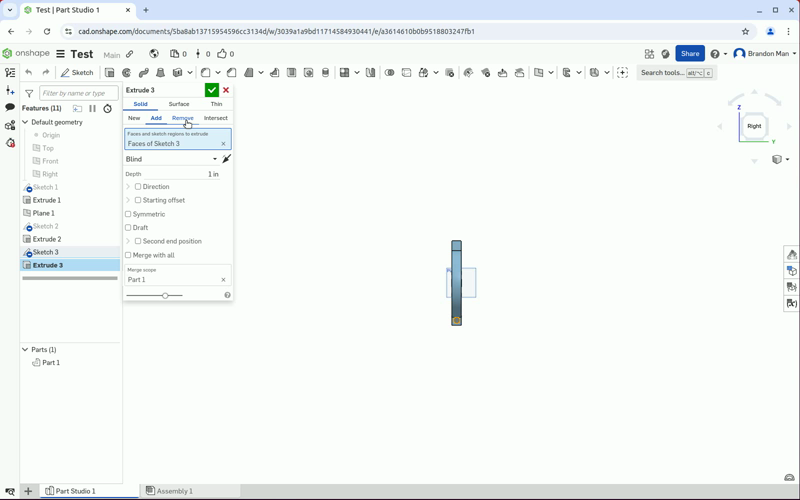
click(186, 120)
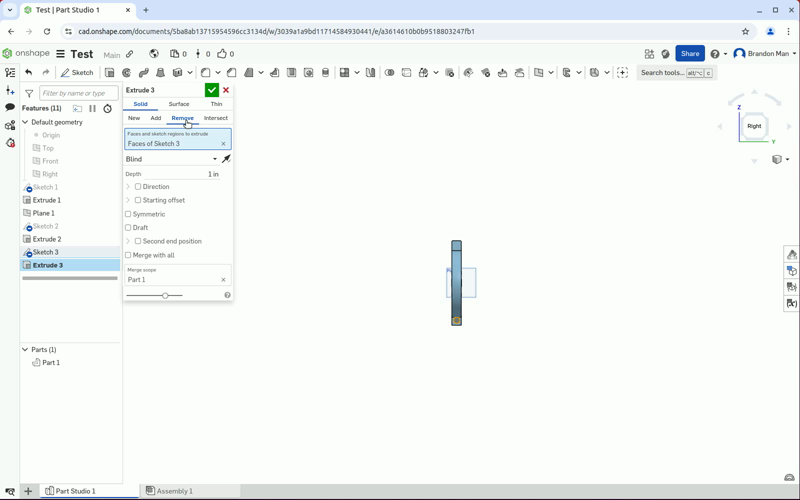
key(tab, 4)
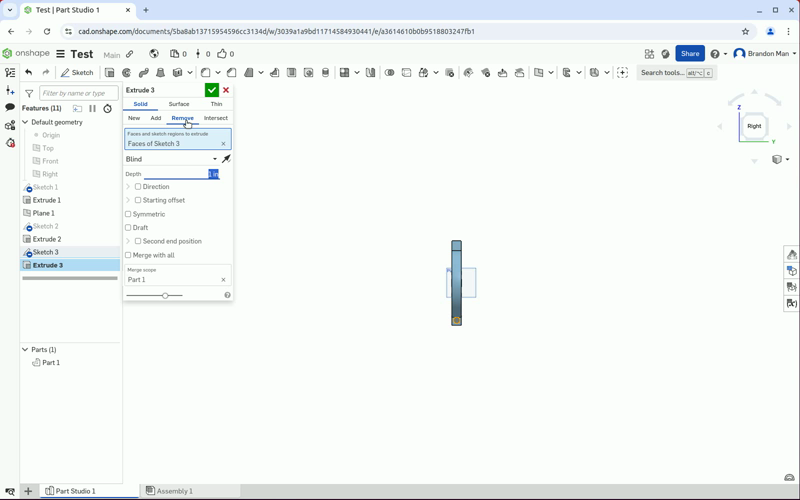
text(4.814)
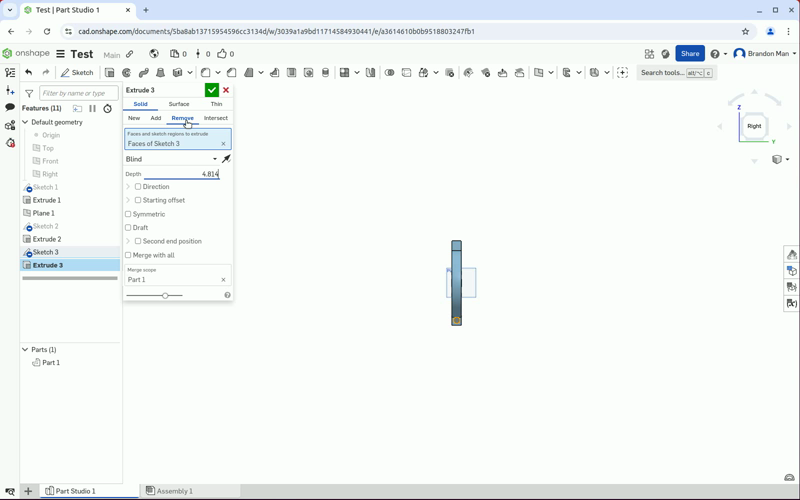
key(tab, 6)
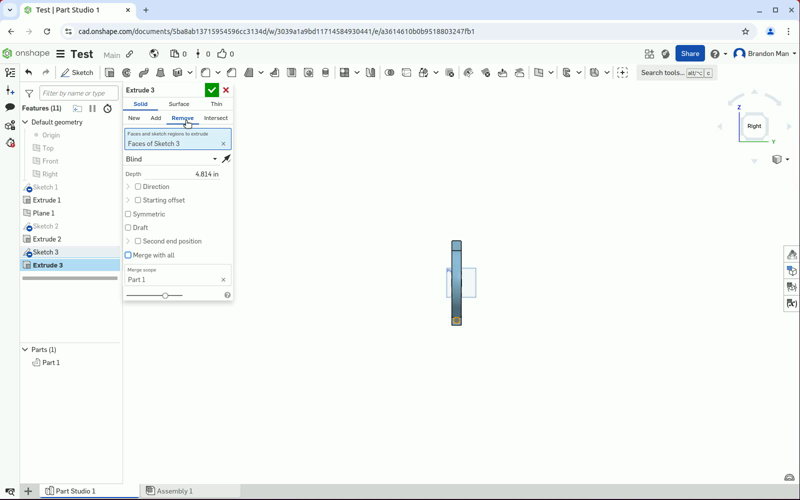
key(space)
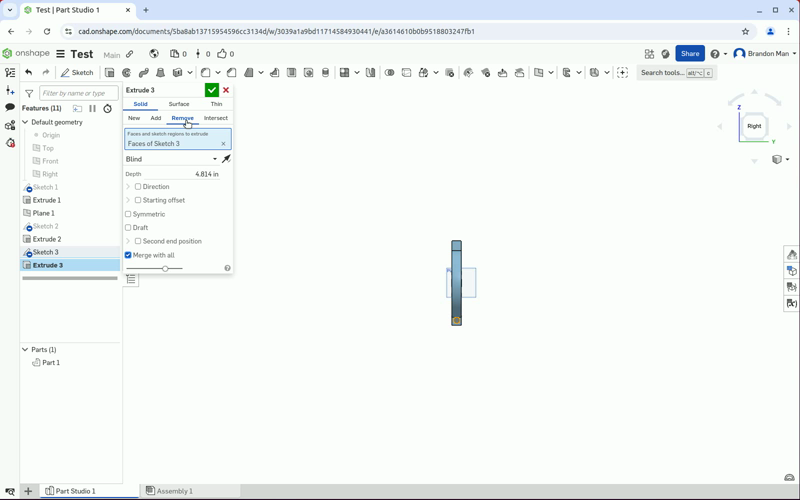
key(enter)
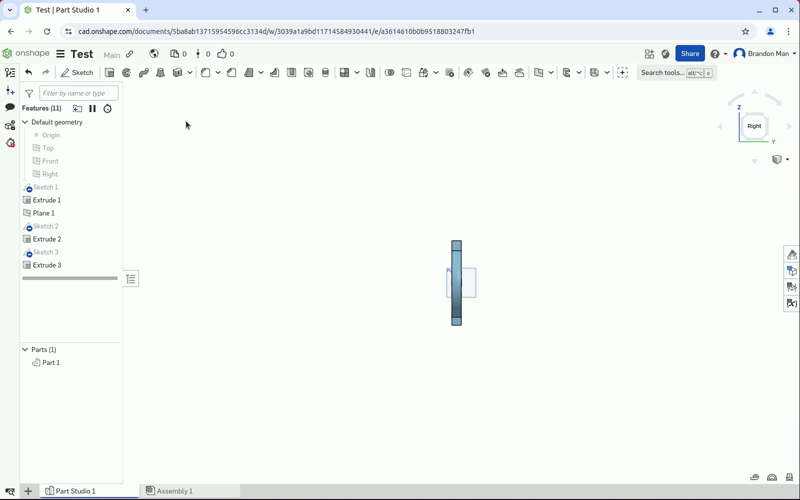
key(shift+h)
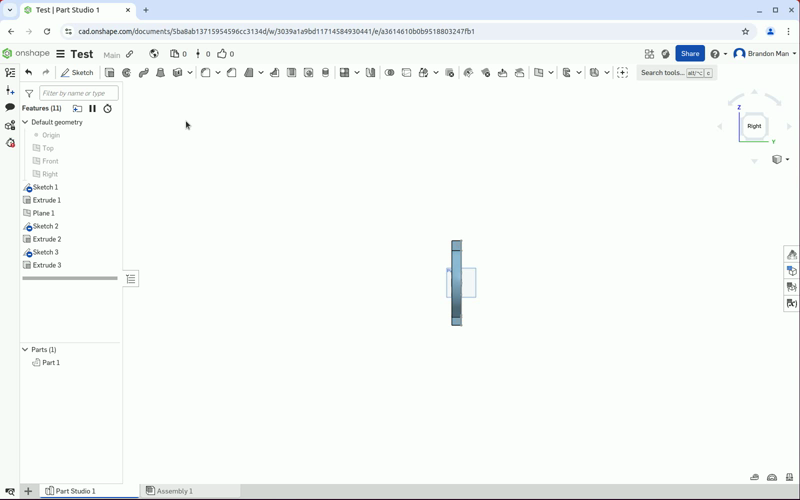
key(shift+h)
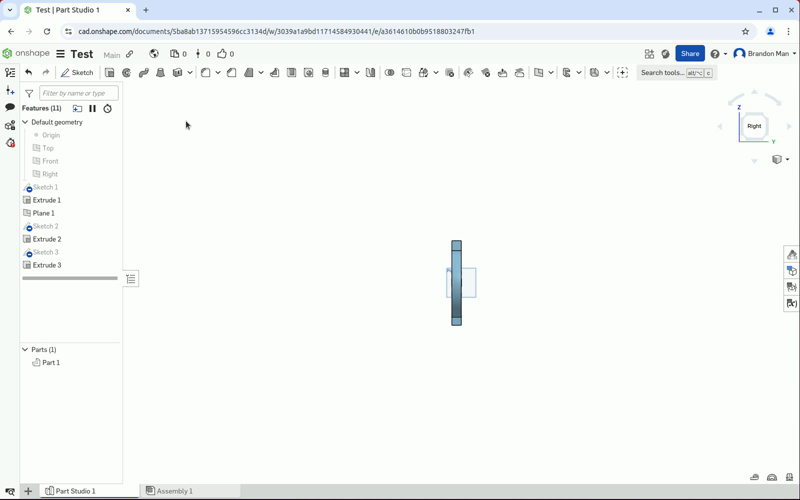
mouse_move(73, 189)
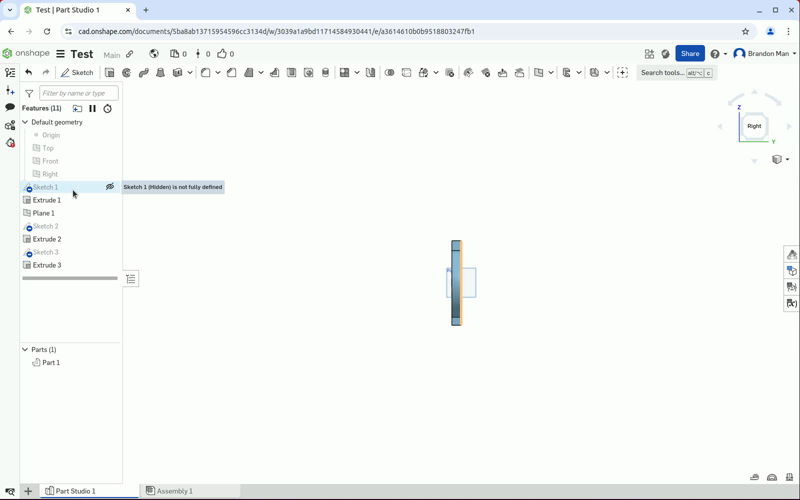
click(73, 189)
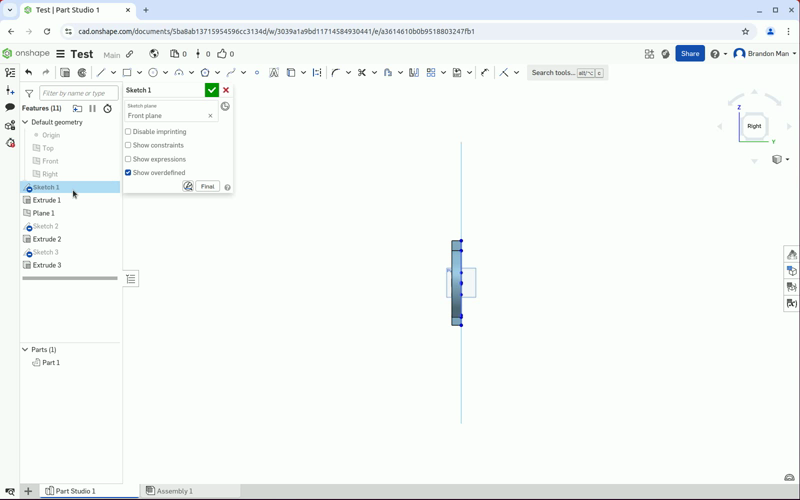
mouse_move(229, 92)
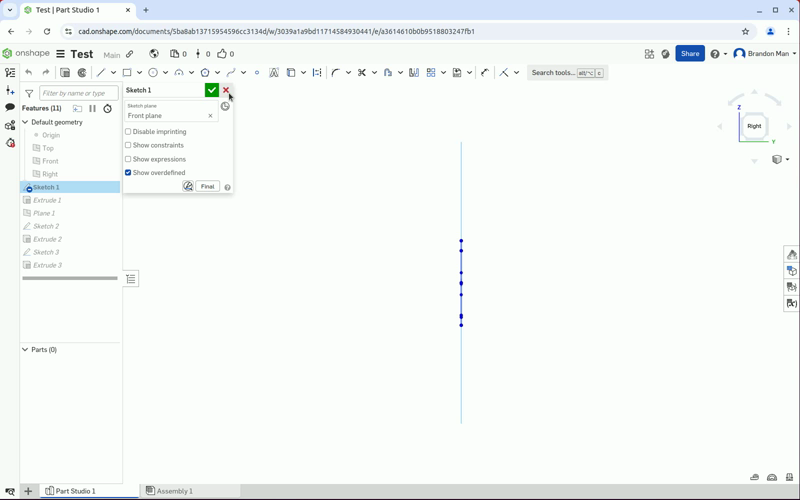
click(229, 92)
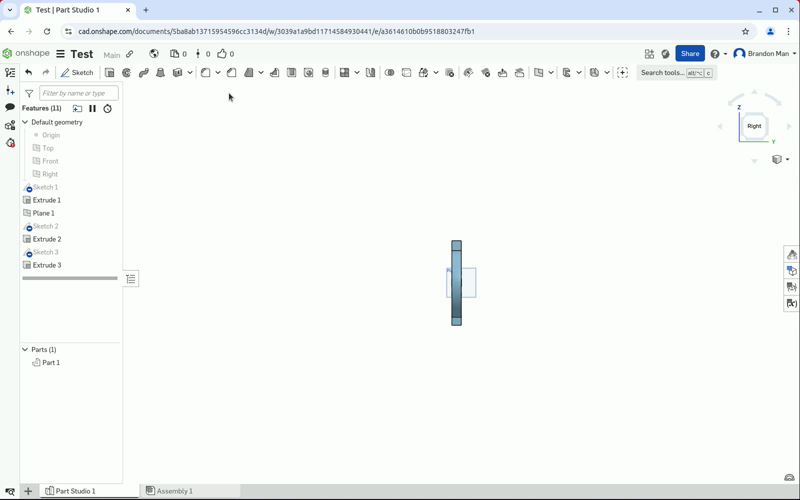
mouse_move(73, 352)
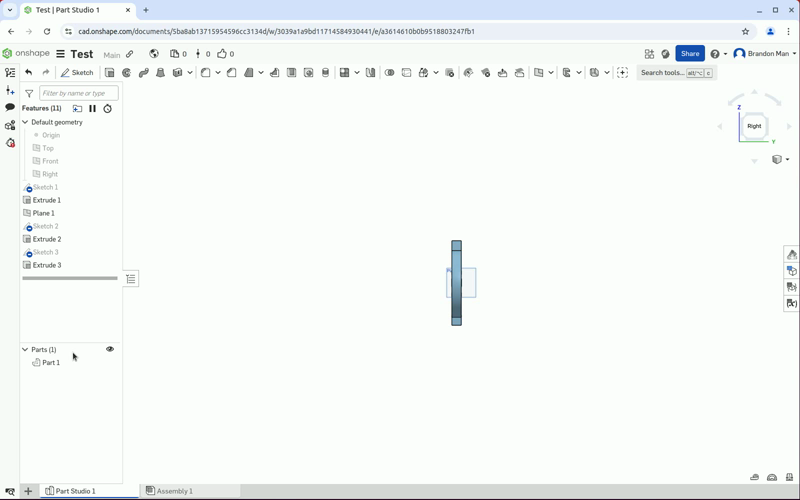
key(y)
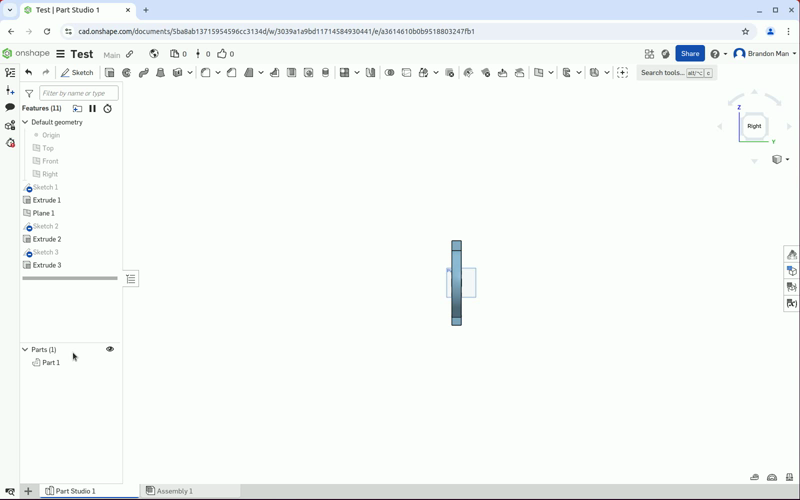
key(shift+p)
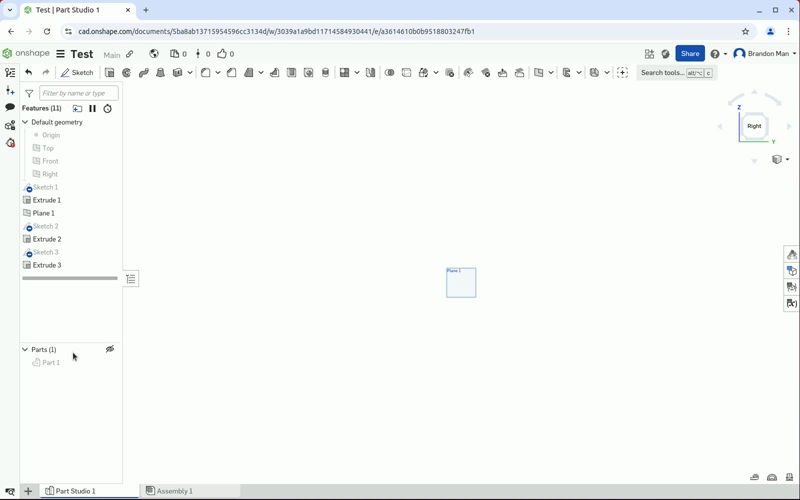
key(space)
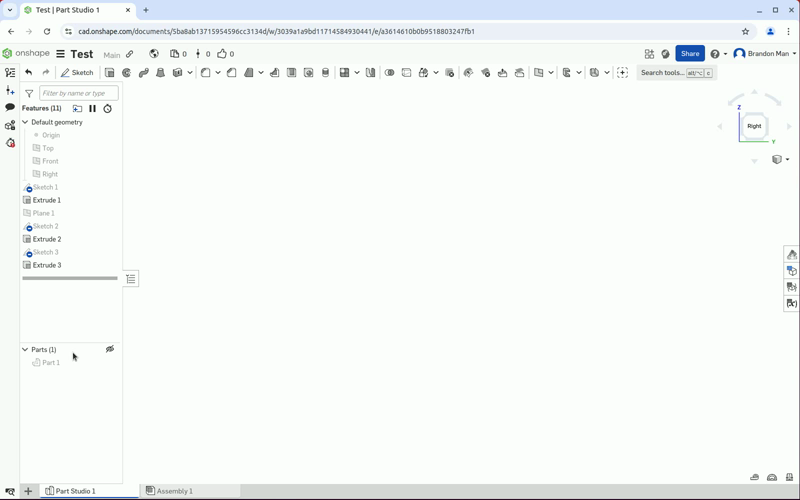
key_down(shift)
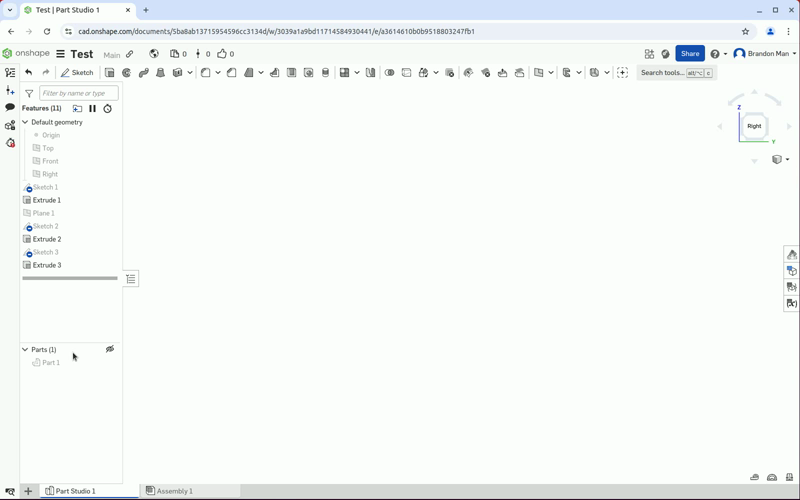
key(right)
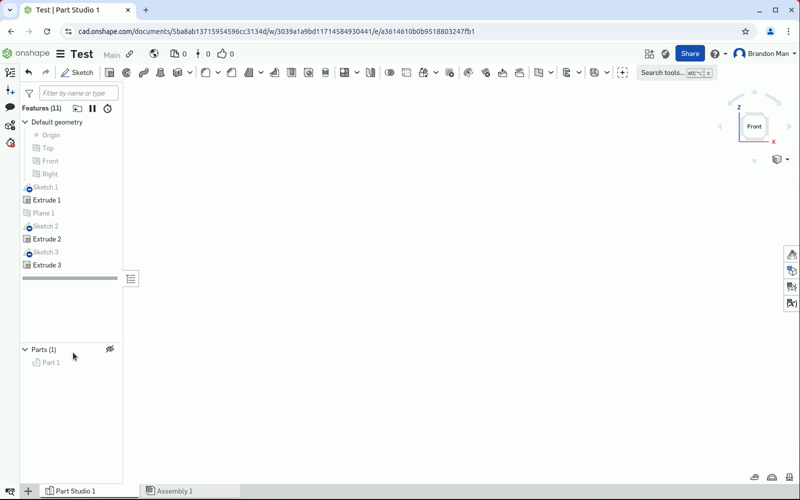
key_up(shift)
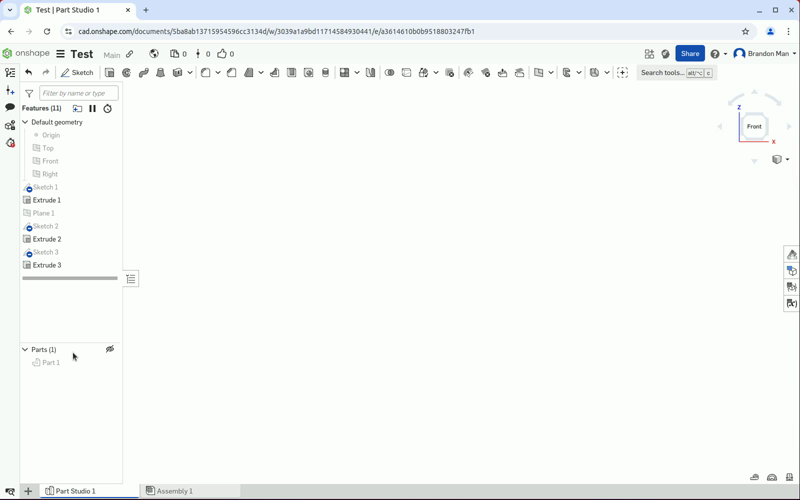
mouse_move(73, 352)
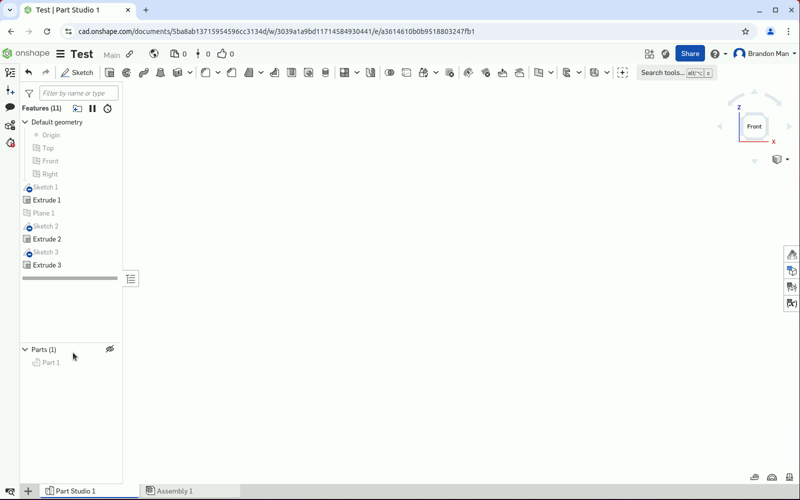
key(shift+y)
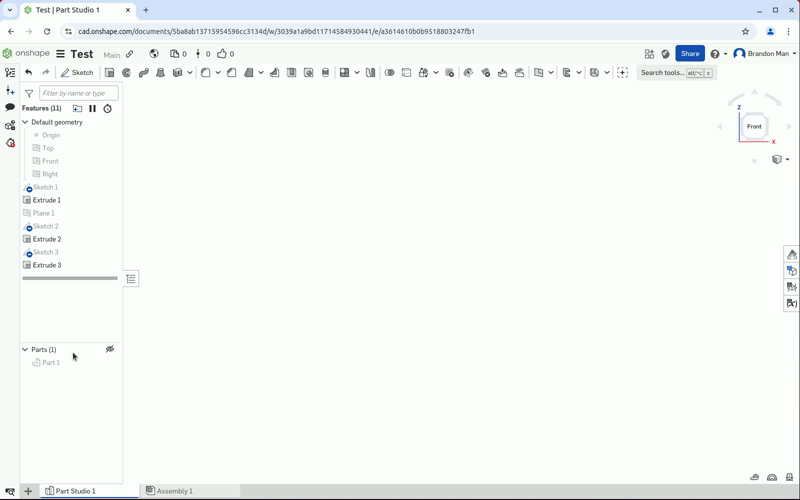
key(shift+s)
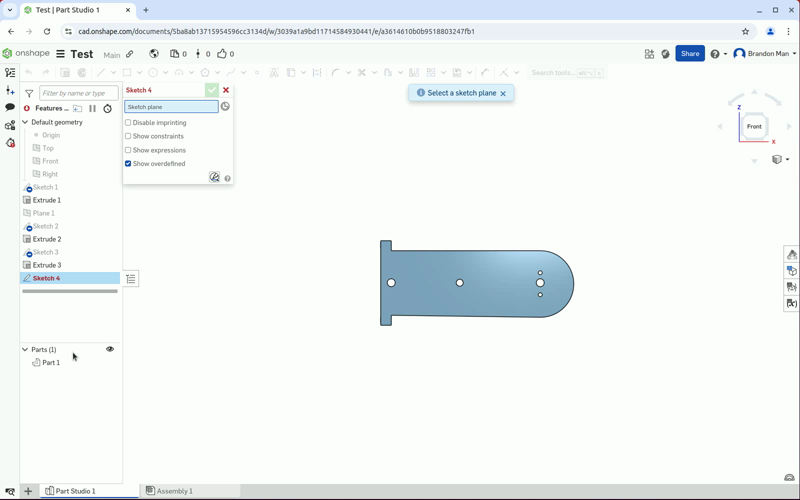
mouse_move(73, 163)
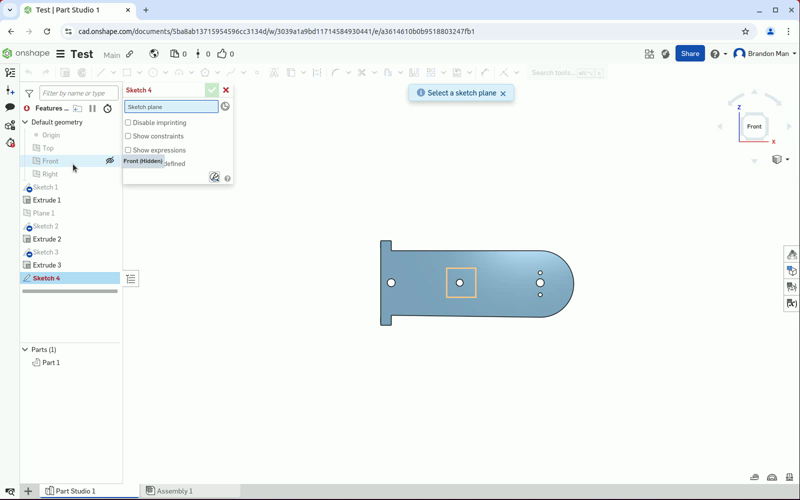
click(73, 163)
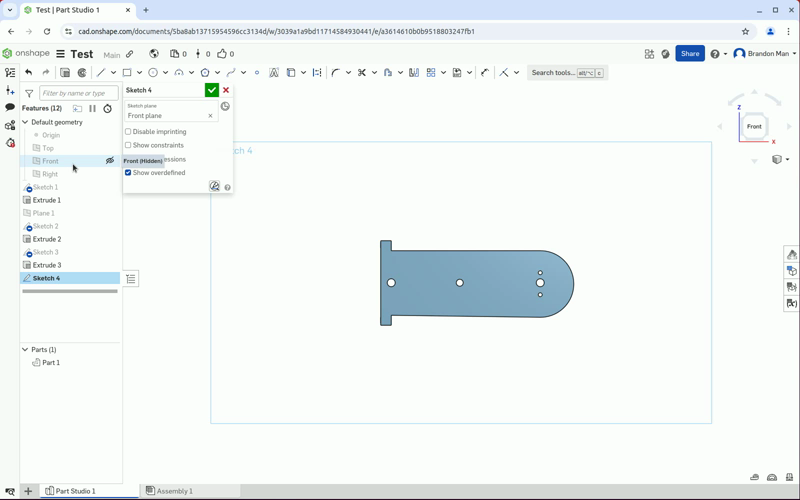
mouse_move(73, 352)
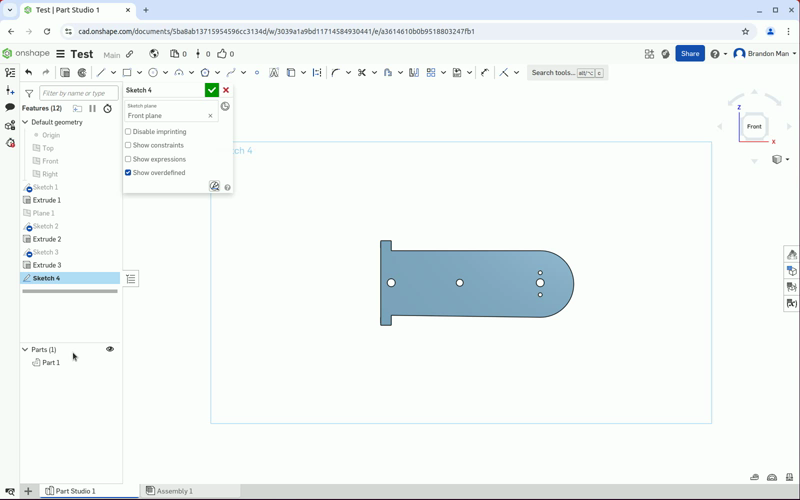
key(y)
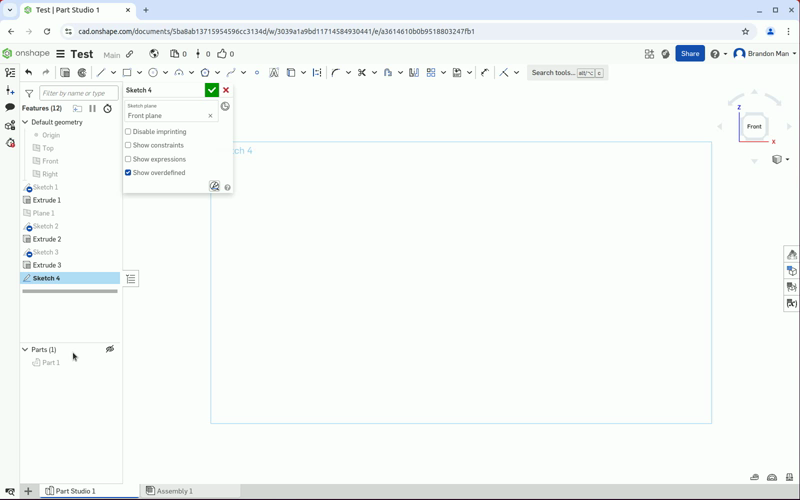
key(c)
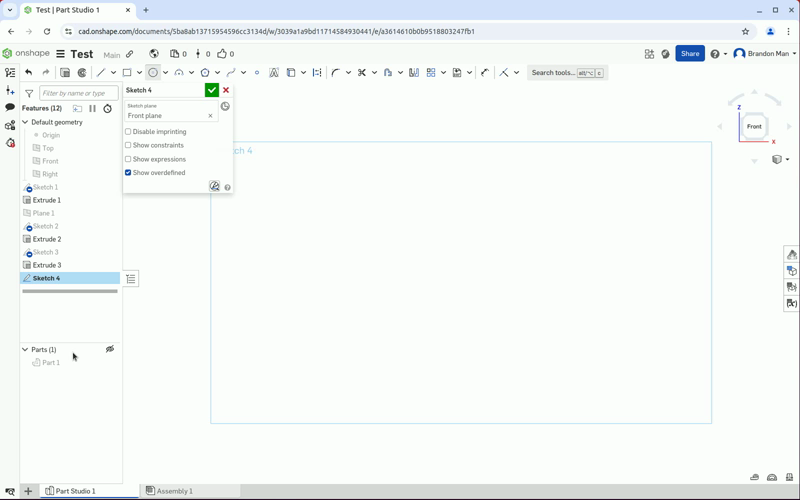
key_down(shift)
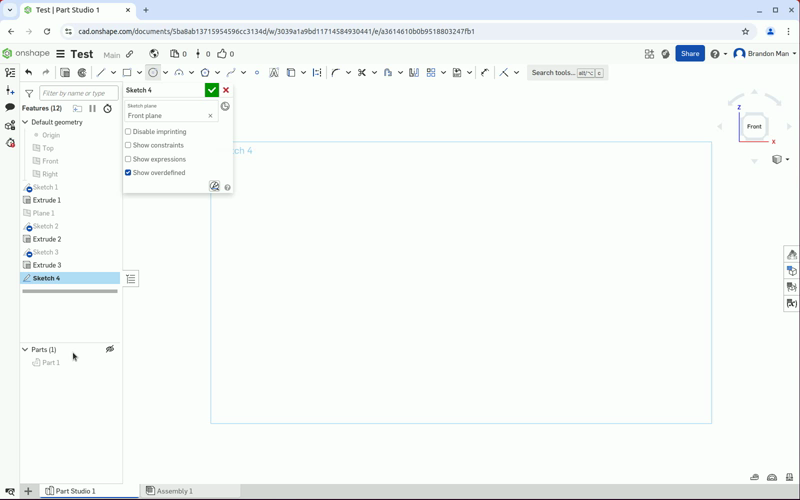
mouse_move(391, 282)
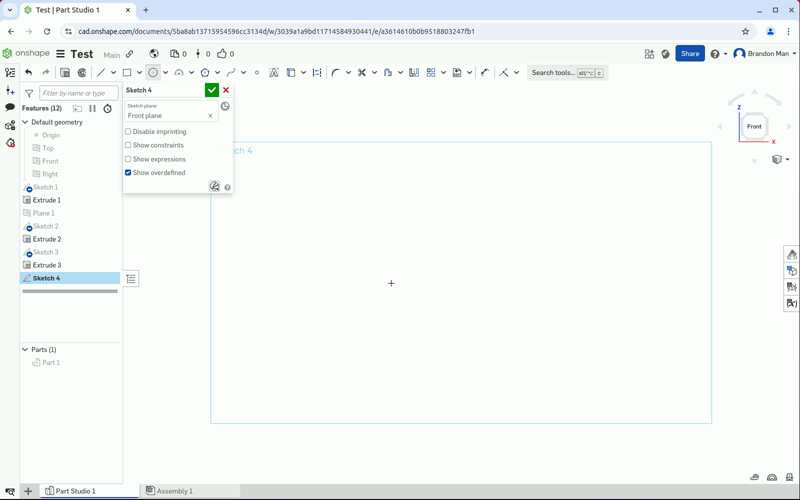
click(391, 282)
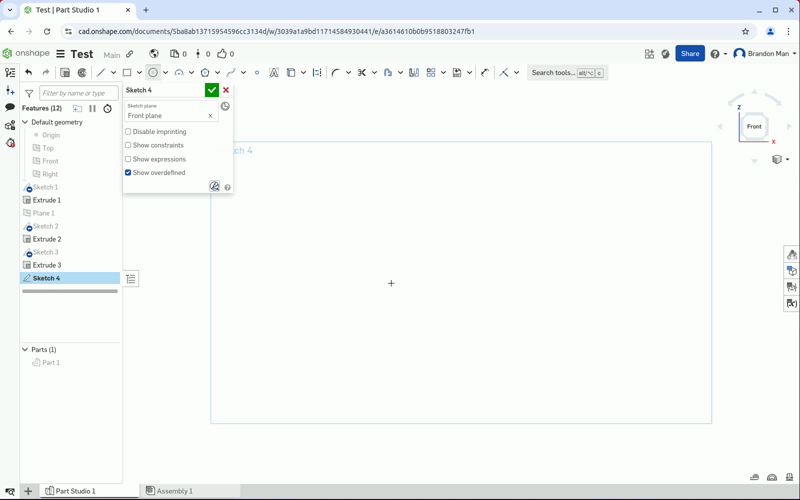
key_up(shift)
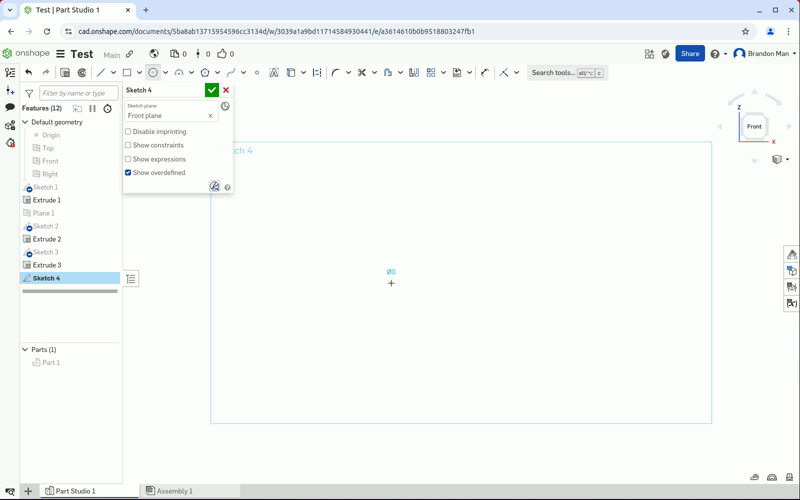
mouse_move(396, 282)
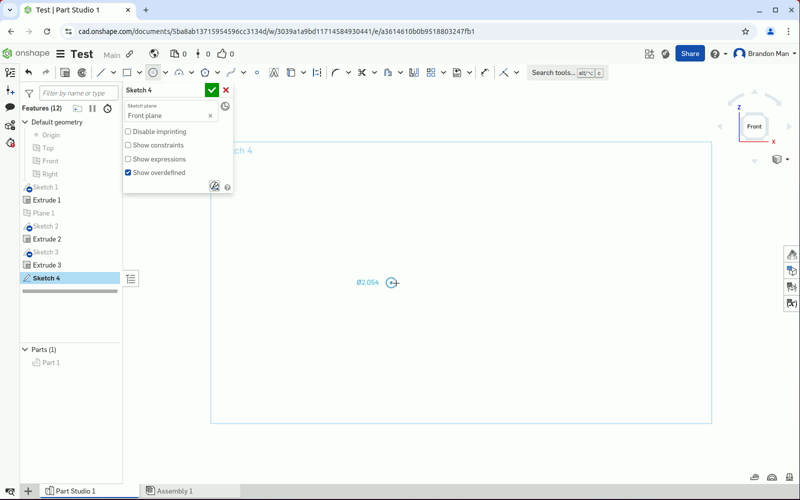
click(396, 282)
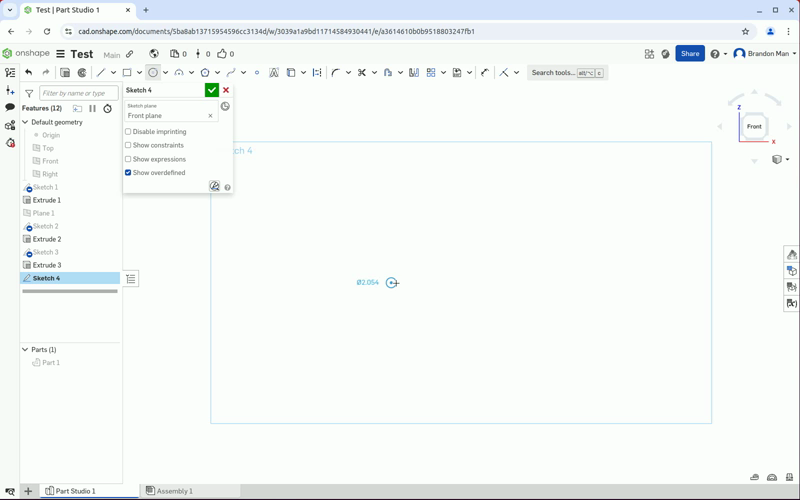
key(esc)
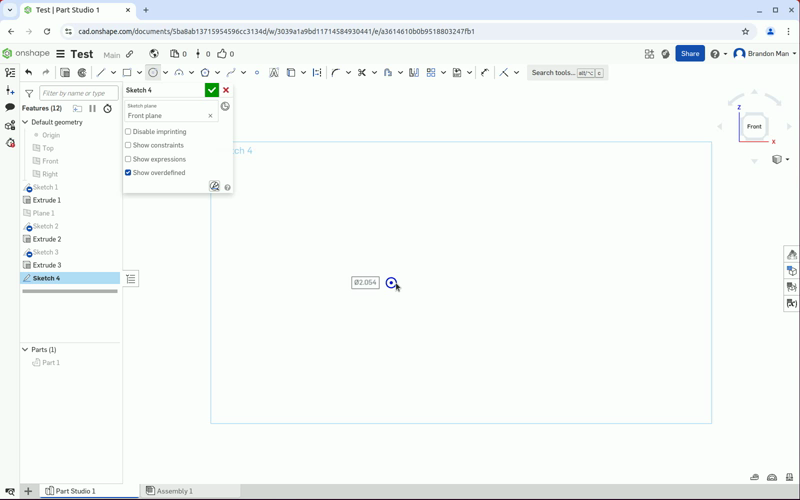
key(c)
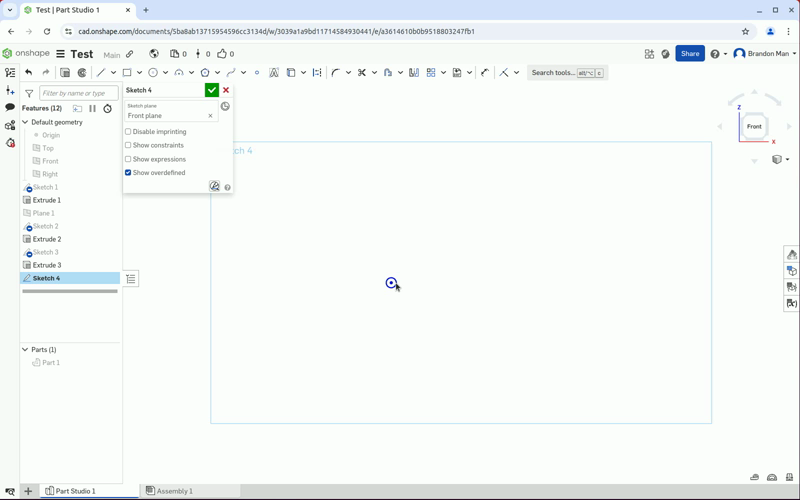
key_down(shift)
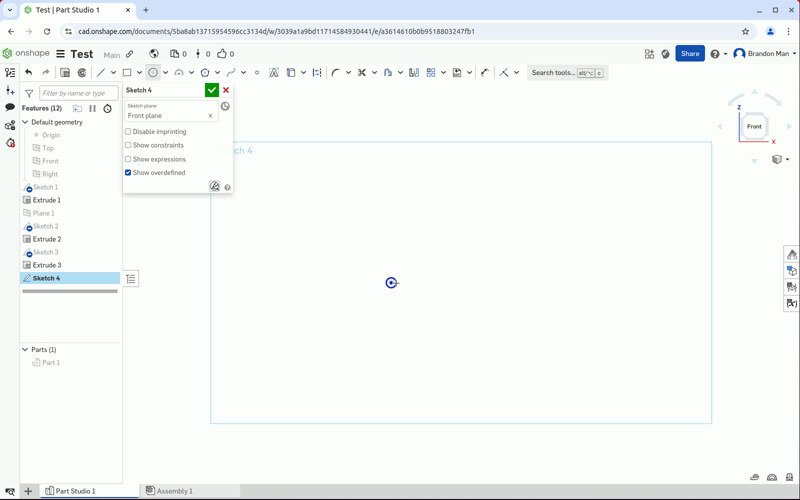
mouse_move(391, 282)
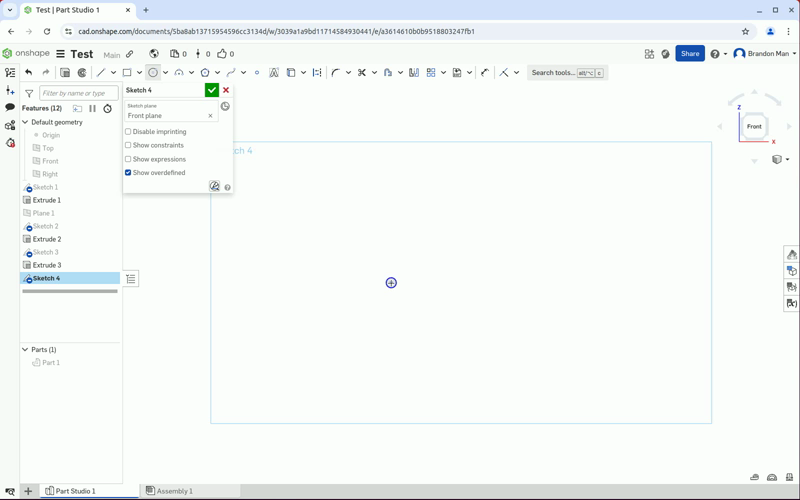
click(391, 282)
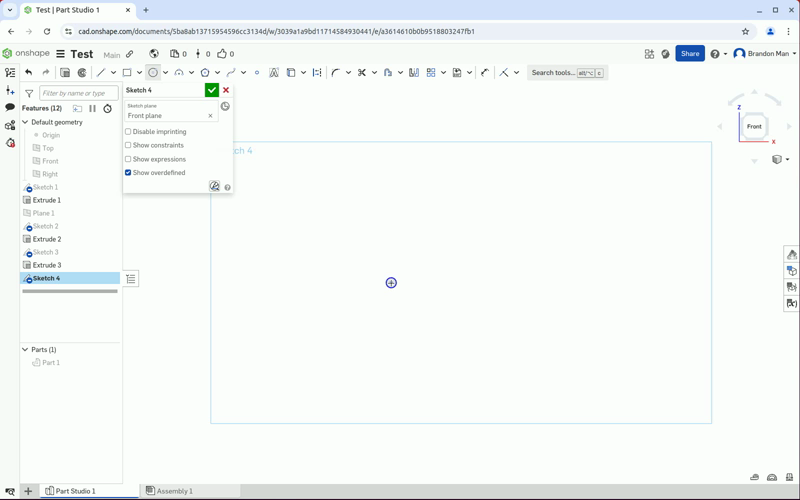
key_up(shift)
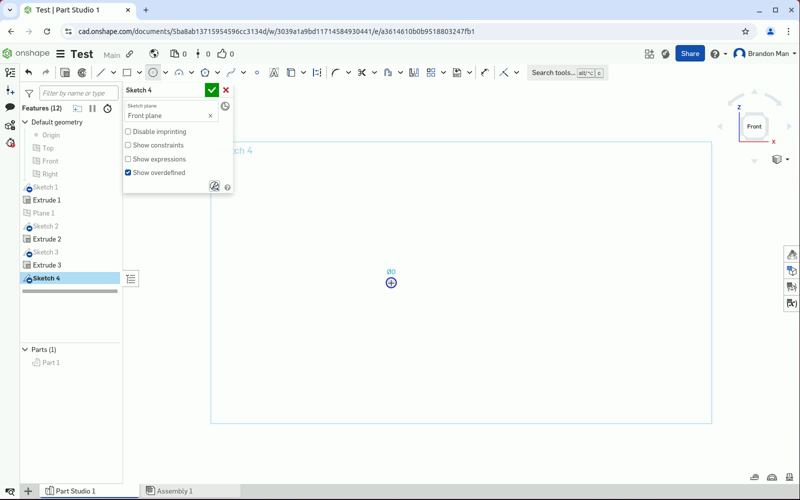
mouse_move(393, 282)
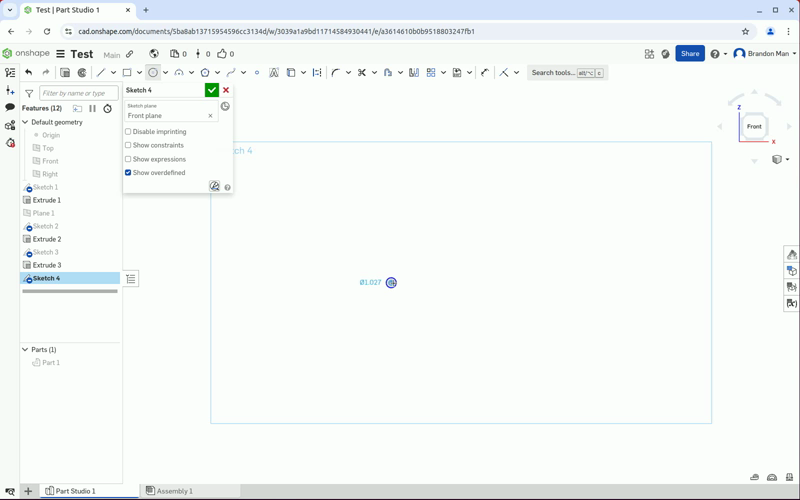
scroll(6)
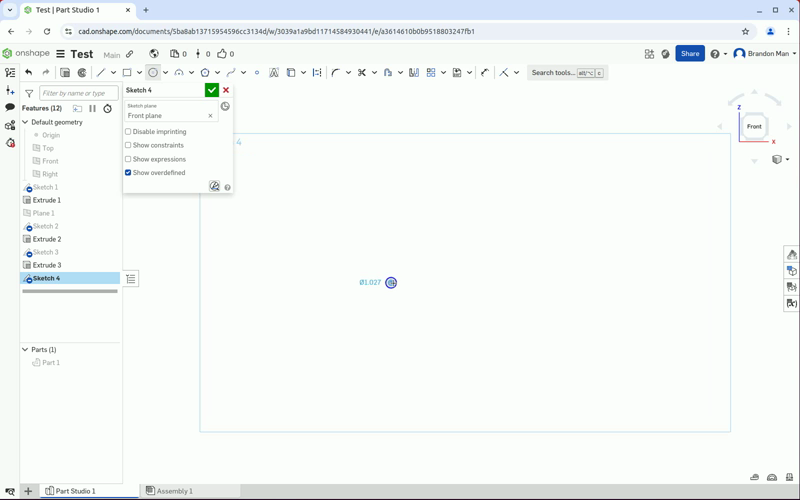
scroll(6)
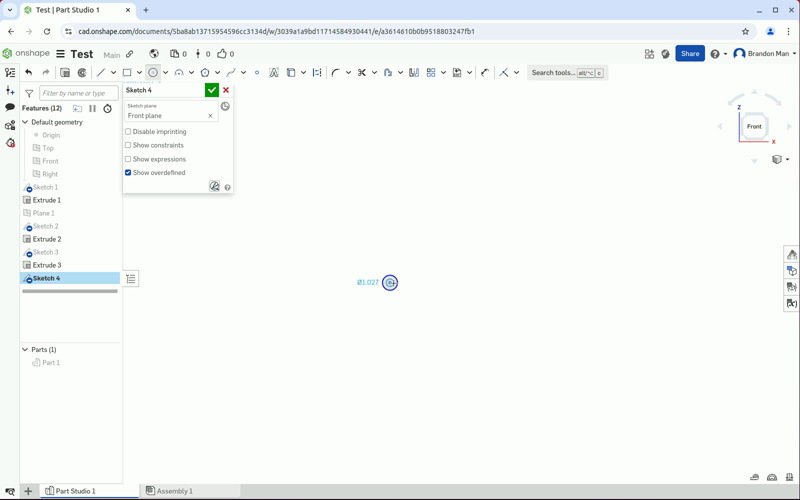
scroll(6)
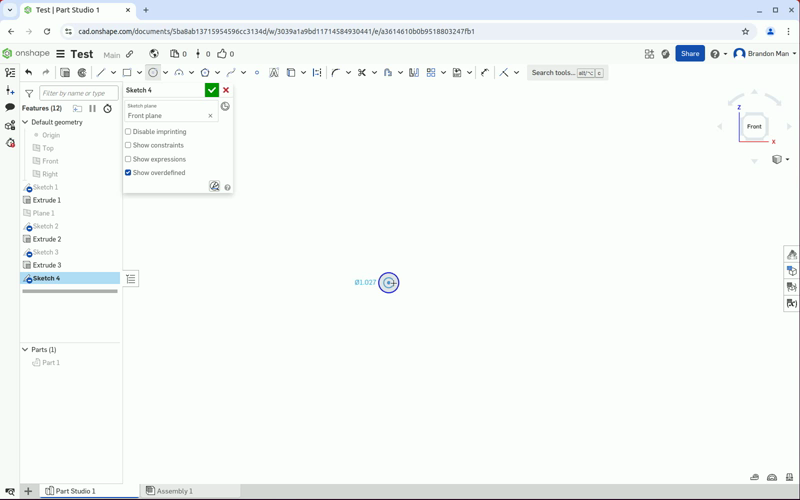
scroll(6)
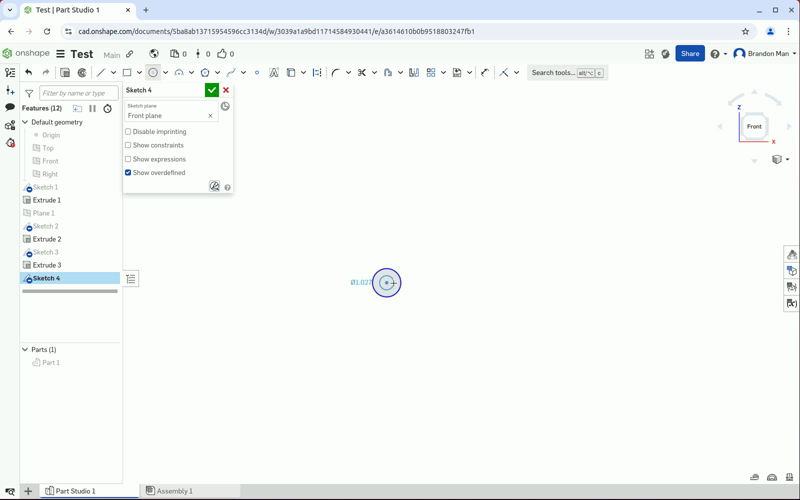
scroll(6)
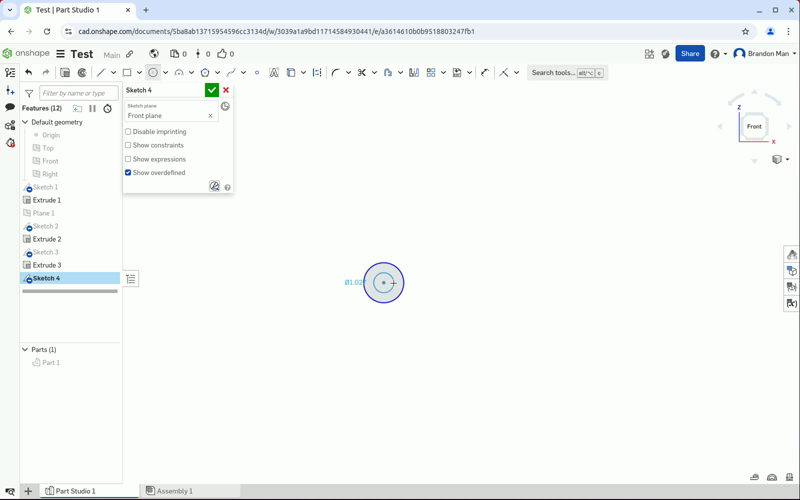
scroll(6)
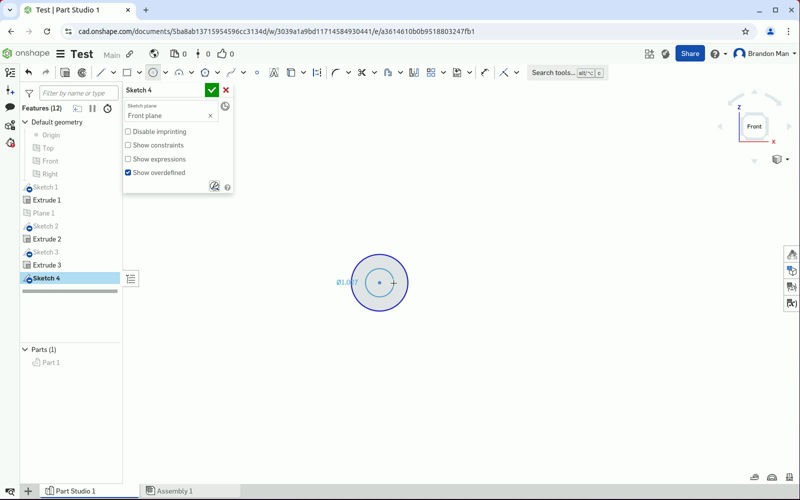
scroll(6)
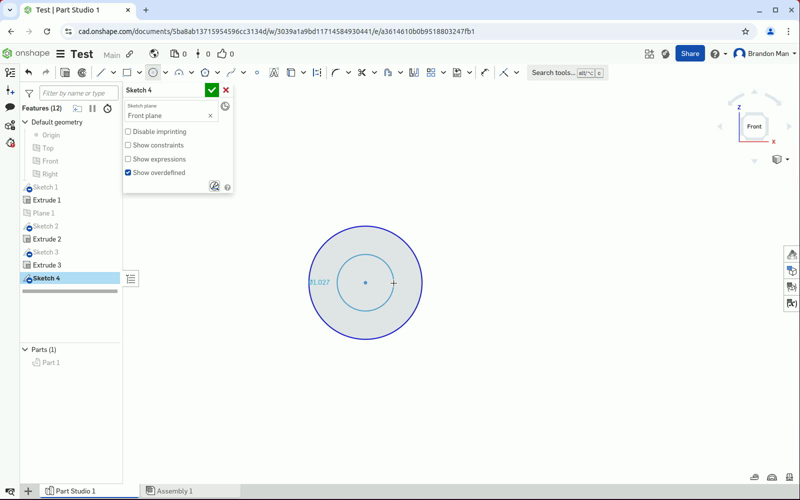
click(393, 282)
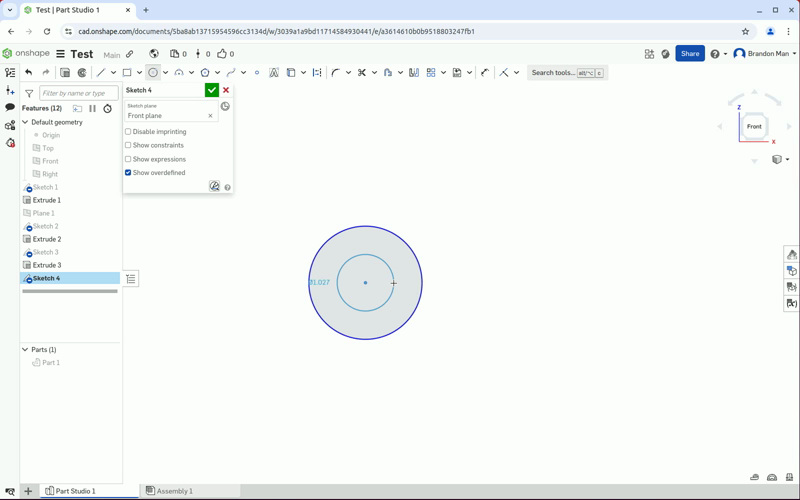
scroll(-6)
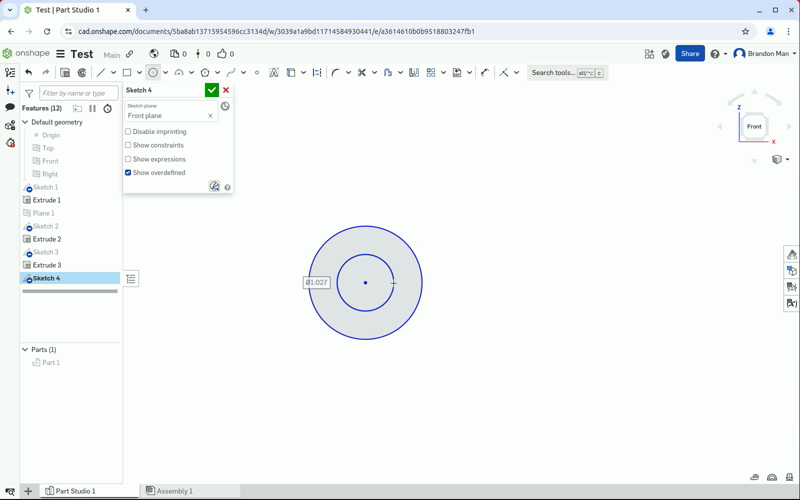
scroll(-6)
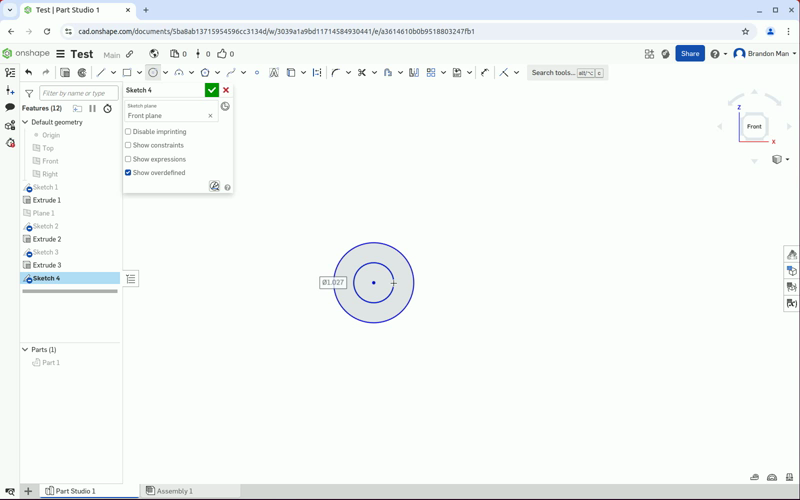
scroll(-6)
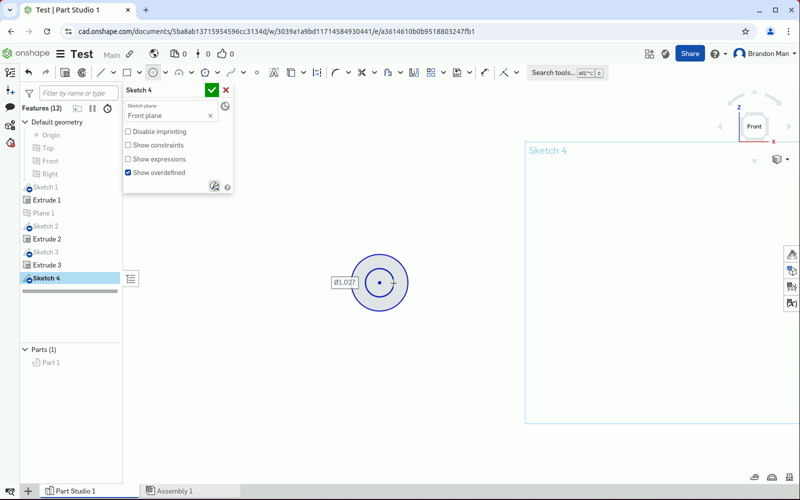
scroll(-6)
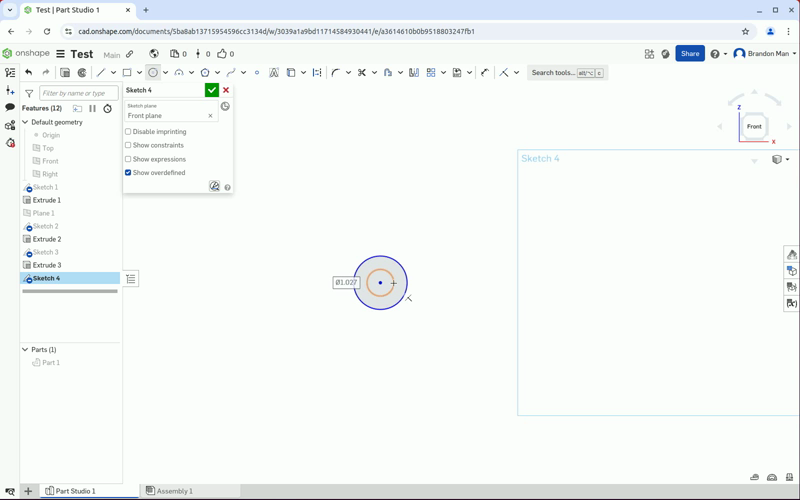
scroll(-6)
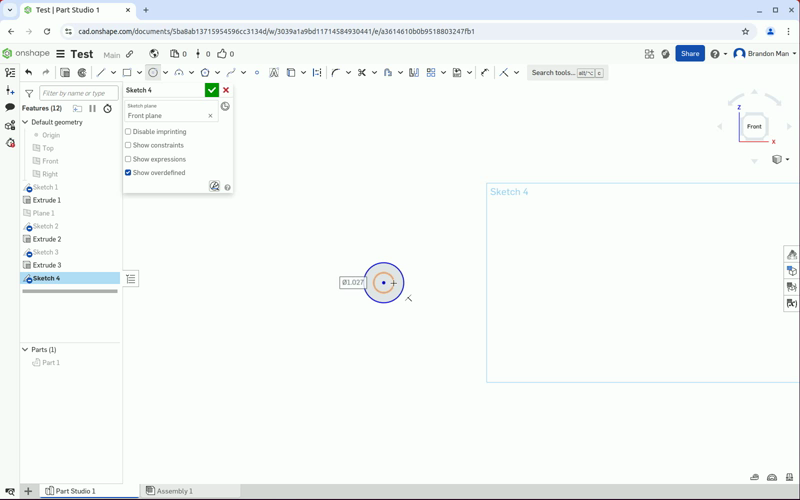
scroll(-6)
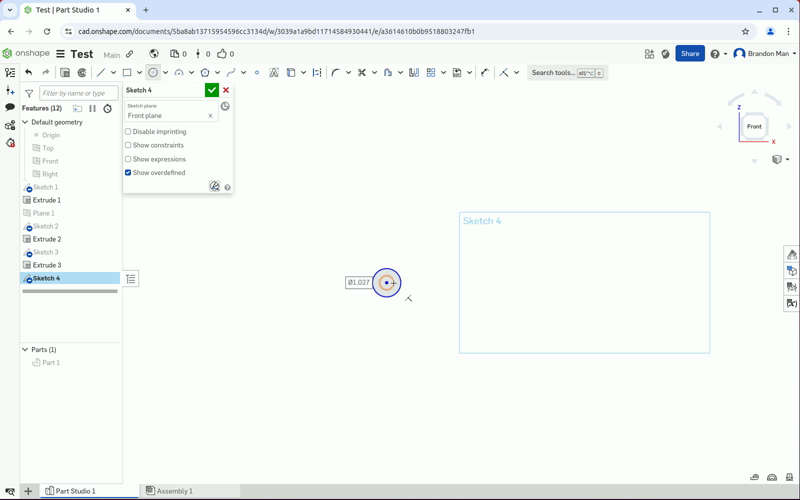
scroll(-6)
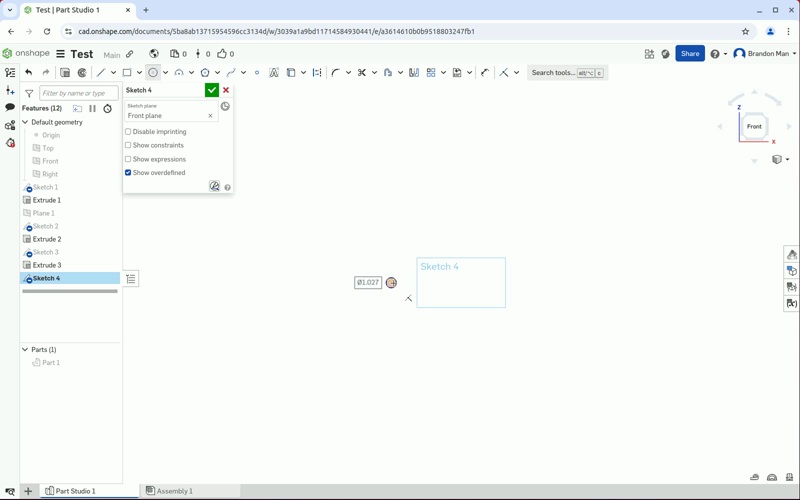
key(esc)
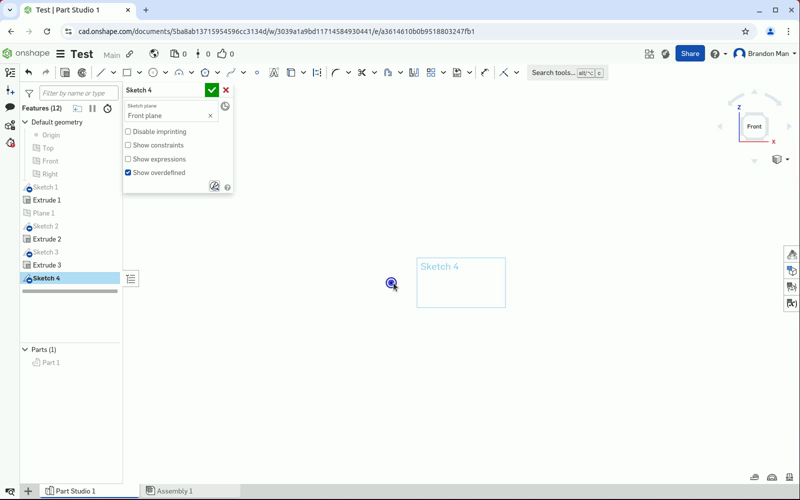
mouse_move(393, 280)
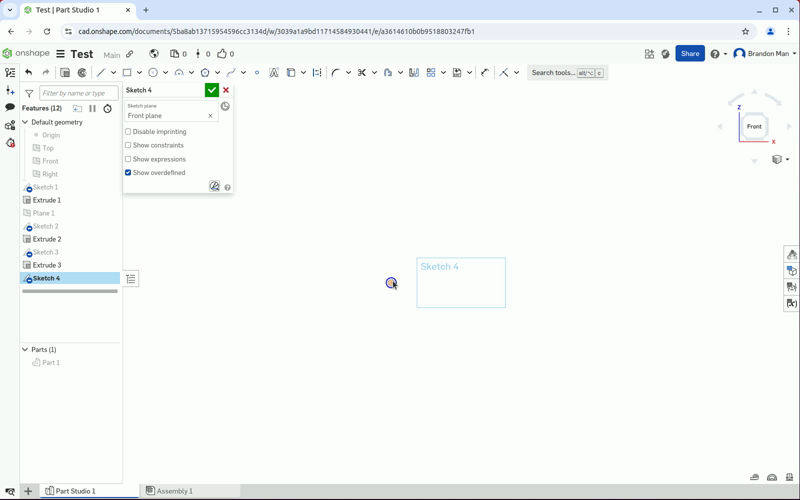
scroll(6)
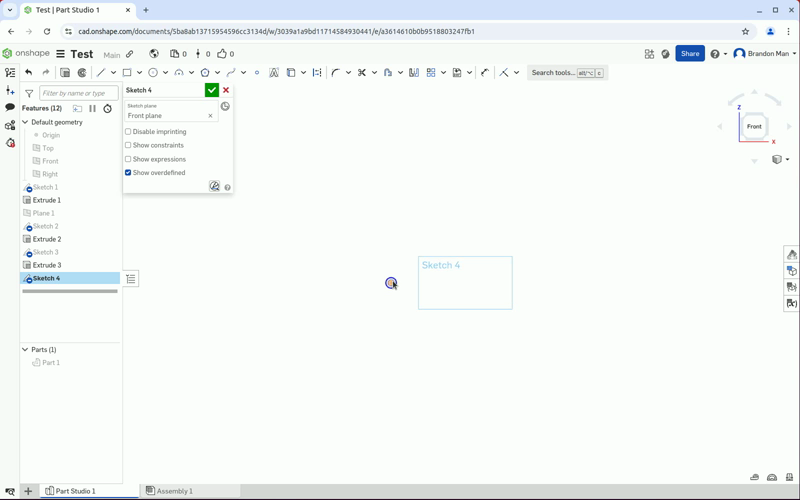
scroll(6)
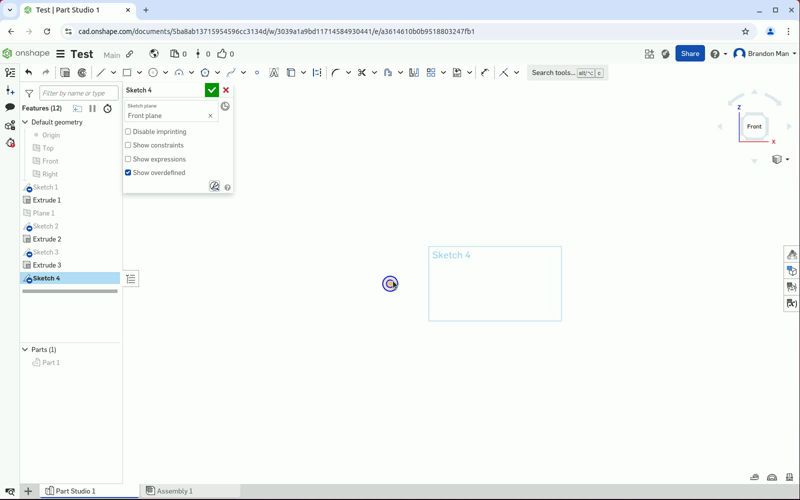
scroll(6)
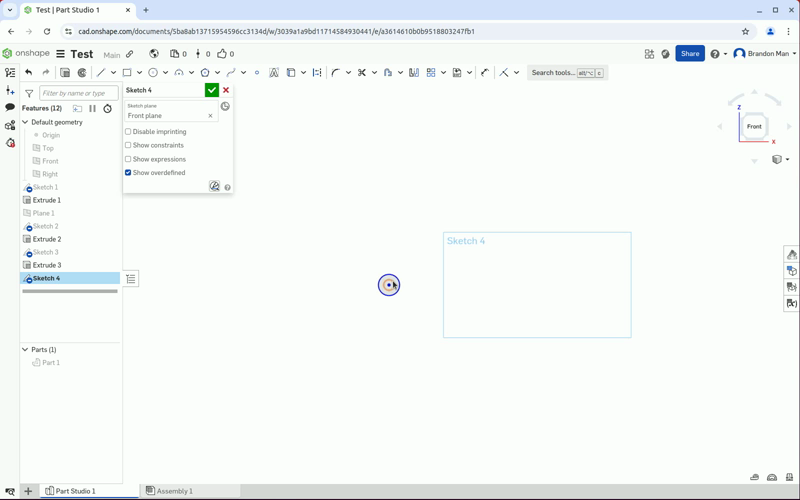
scroll(6)
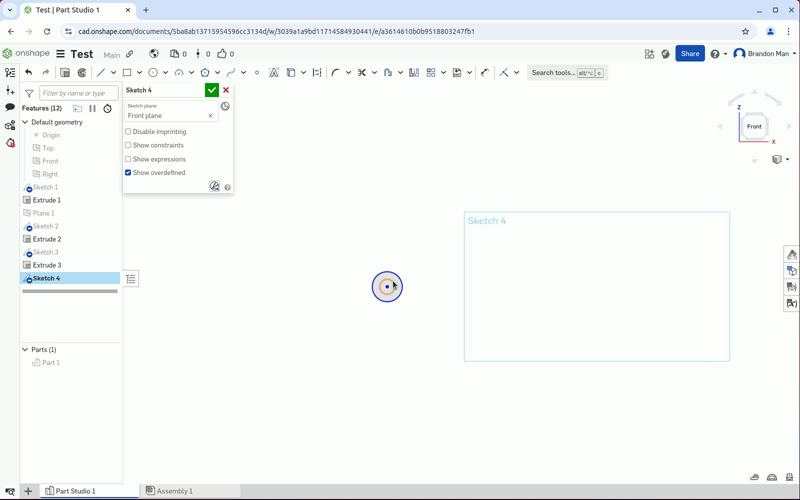
scroll(6)
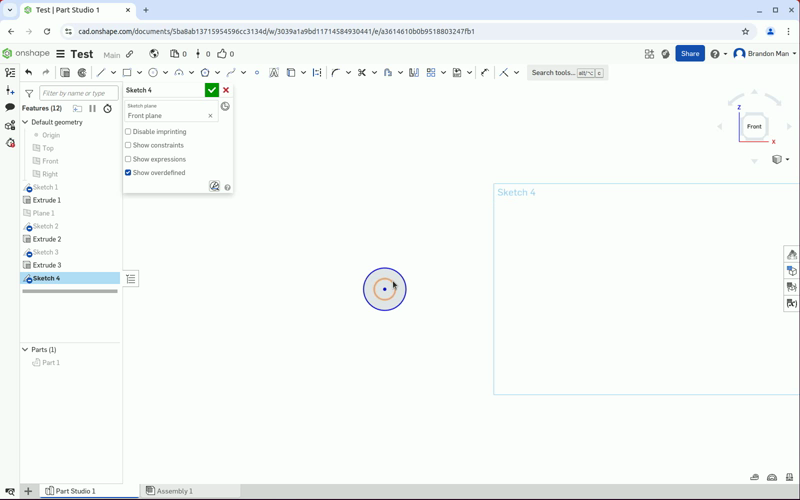
scroll(6)
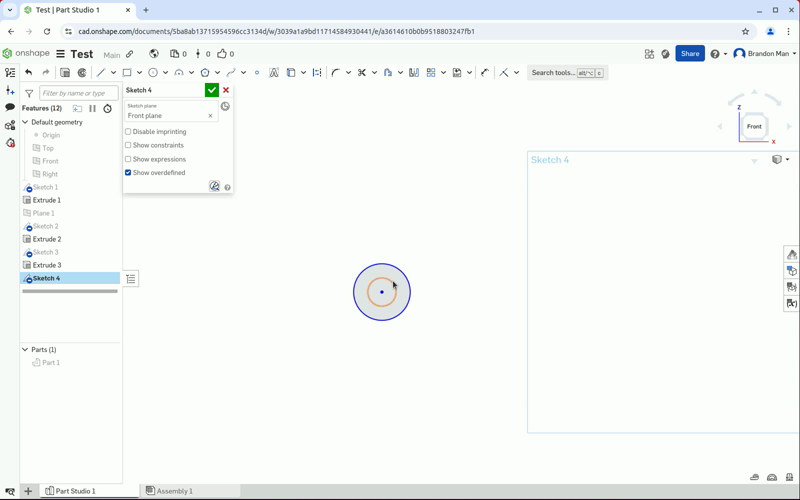
scroll(6)
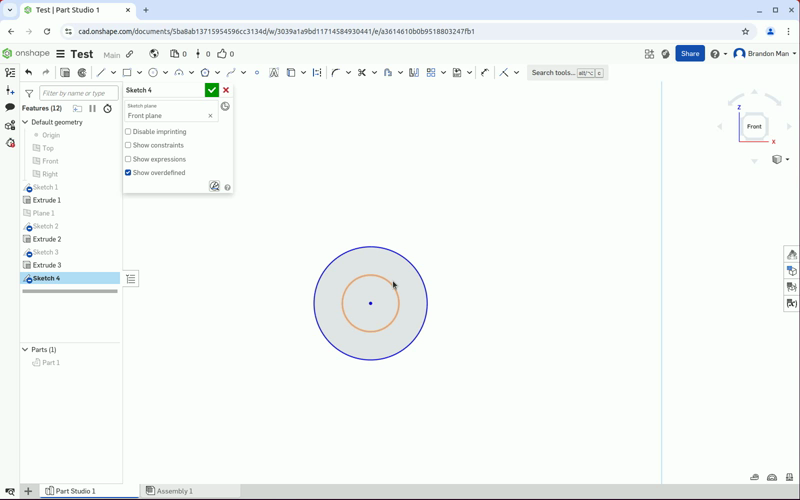
click(393, 280)
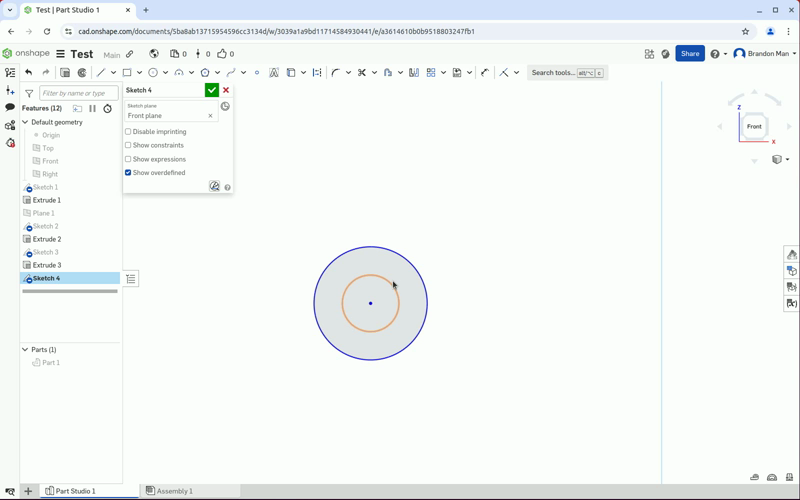
scroll(-6)
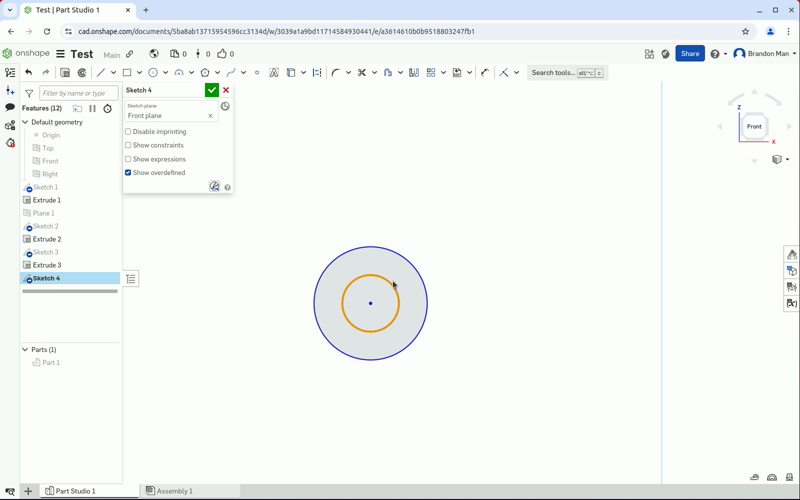
scroll(-6)
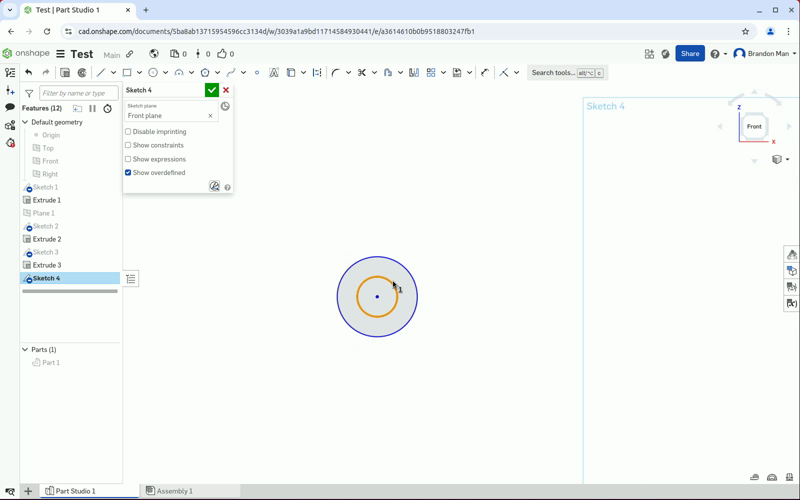
scroll(-6)
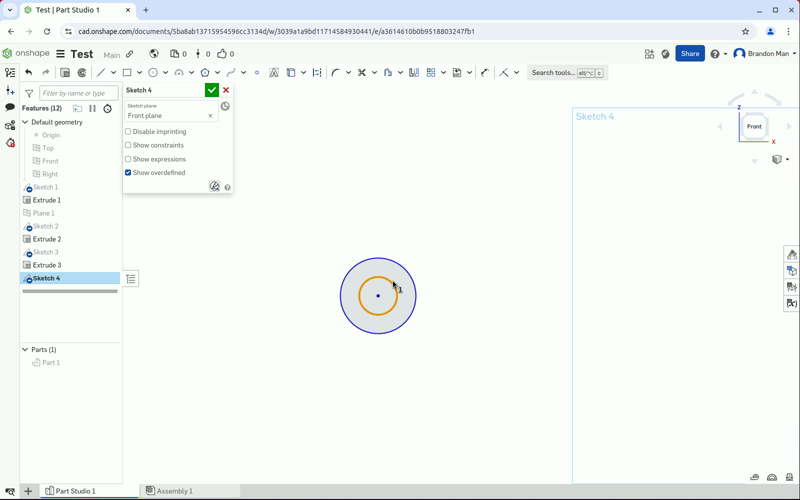
scroll(-6)
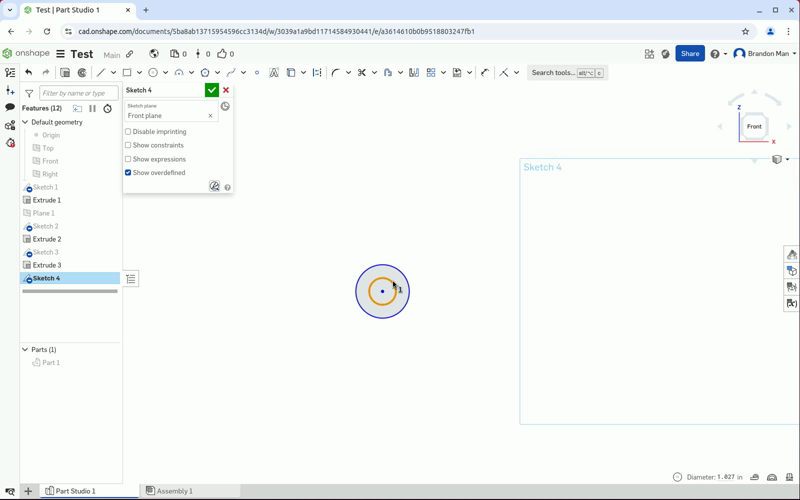
scroll(-6)
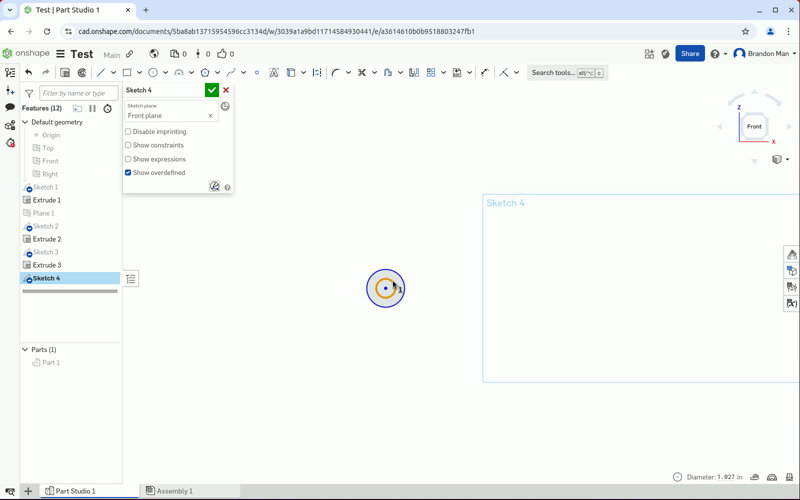
scroll(-6)
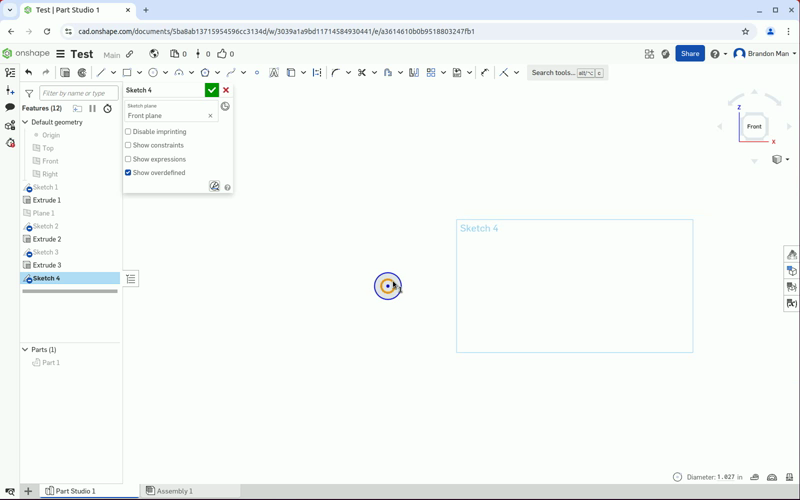
scroll(-6)
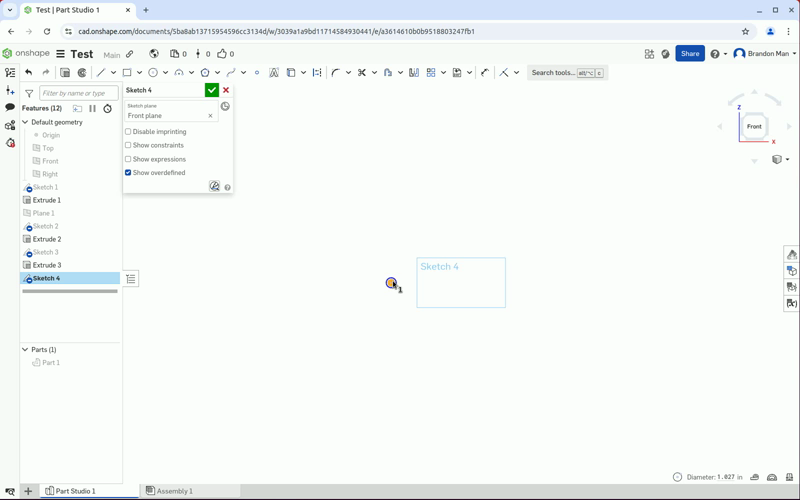
mouse_move(73, 352)
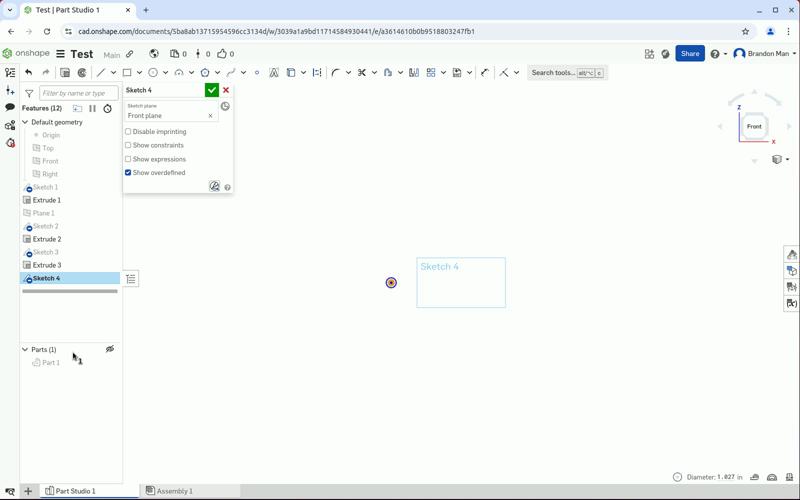
key(shift+y)
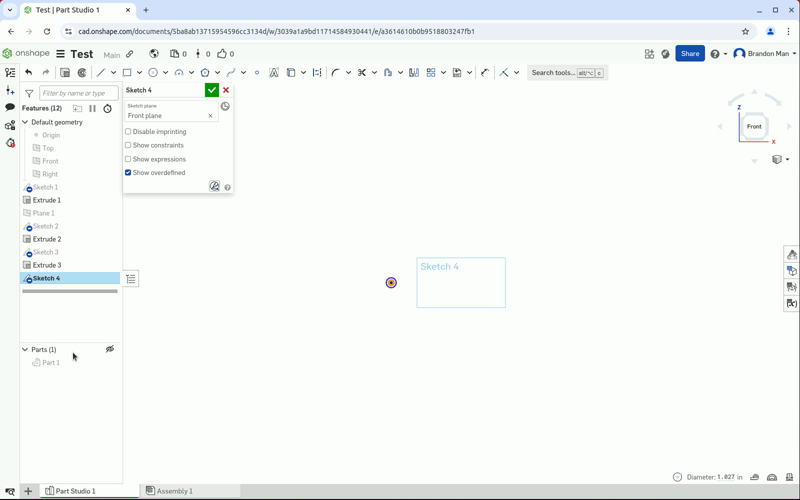
key(shift+e)
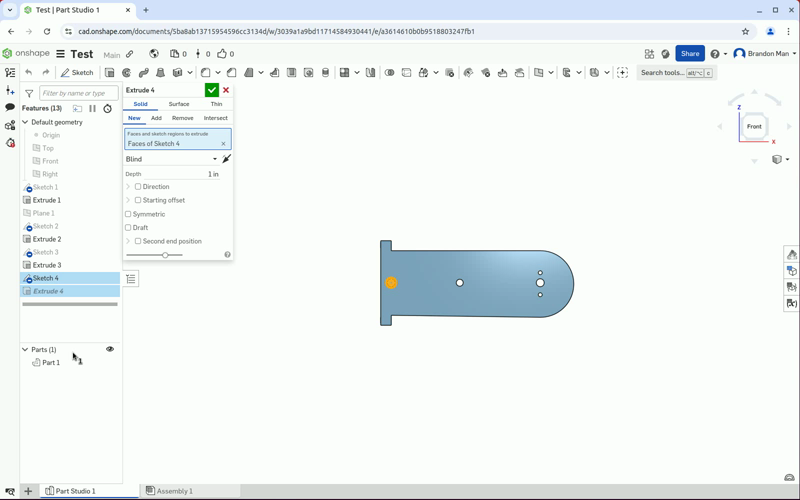
mouse_move(143, 106)
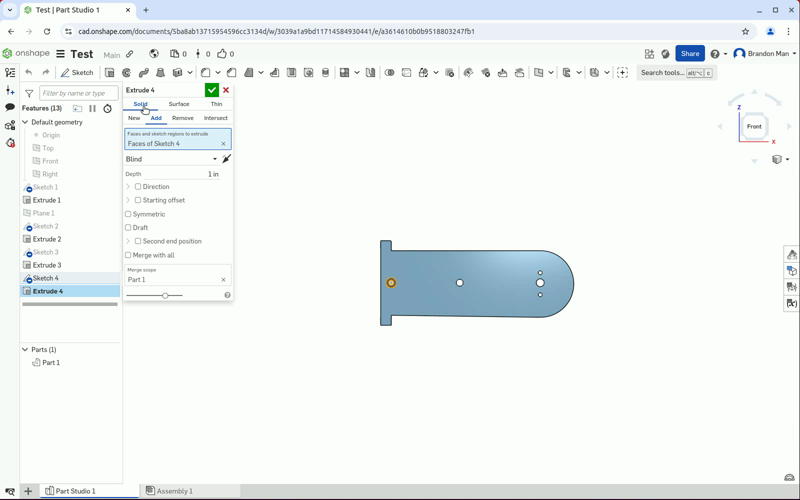
click(143, 106)
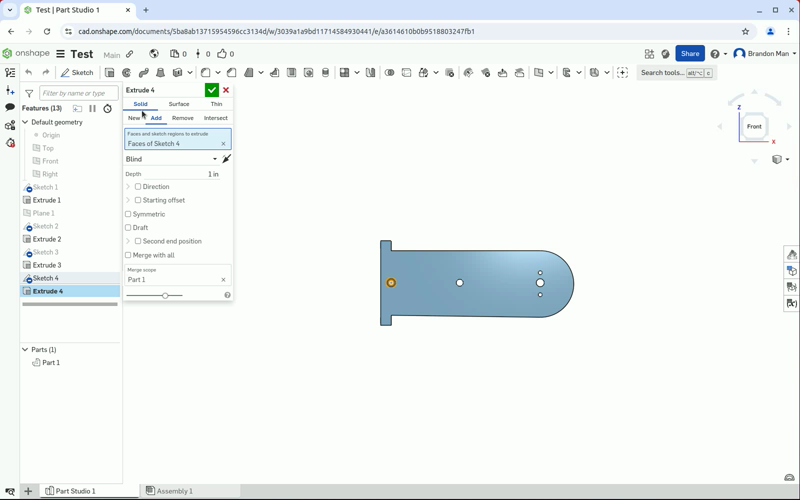
mouse_move(137, 120)
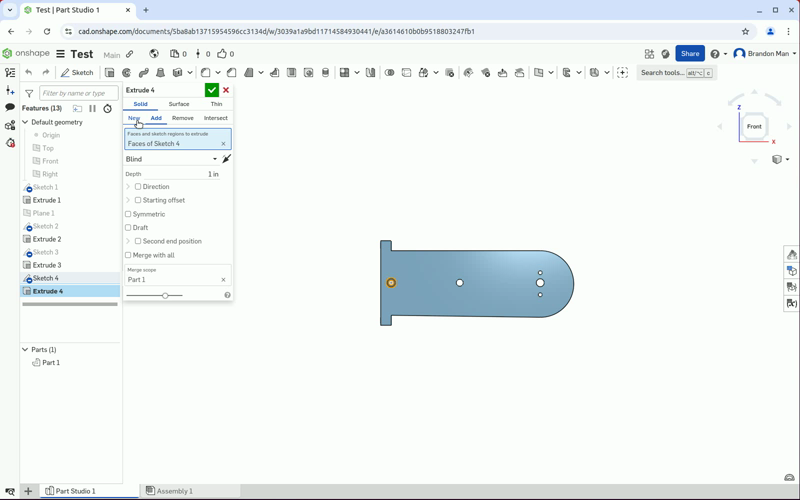
click(137, 120)
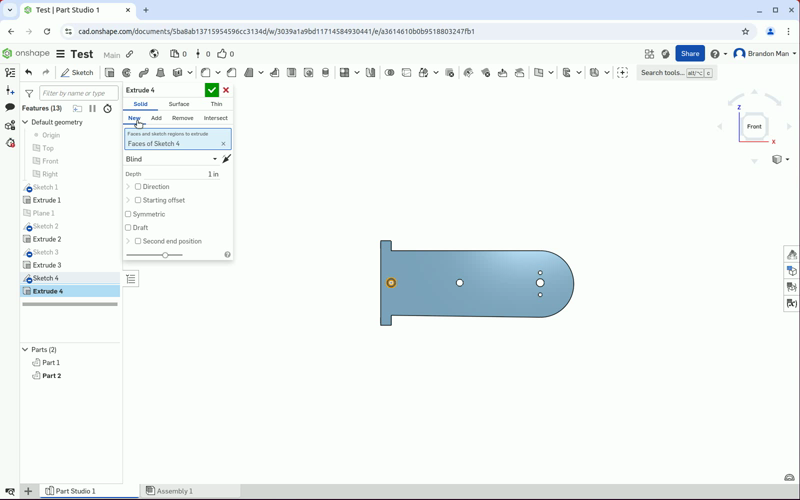
key(tab, 4)
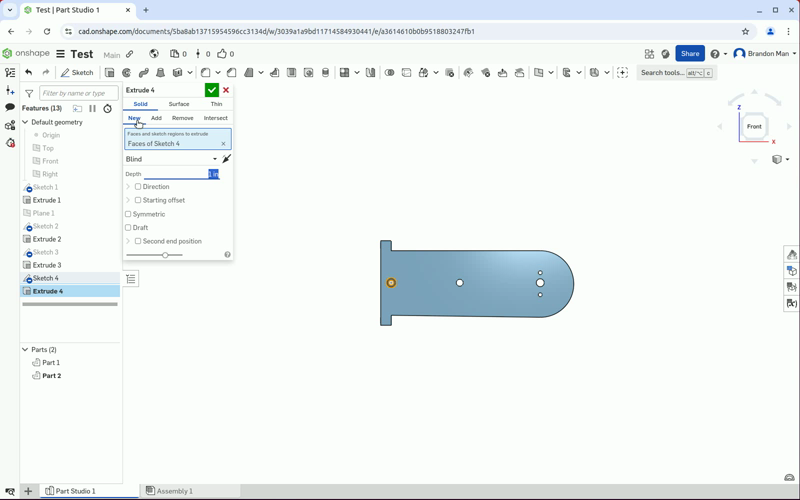
text(0.481)
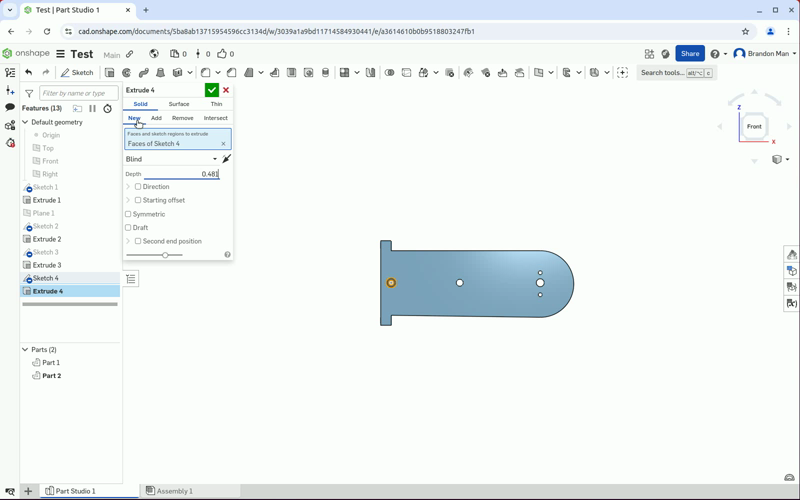
key(enter)
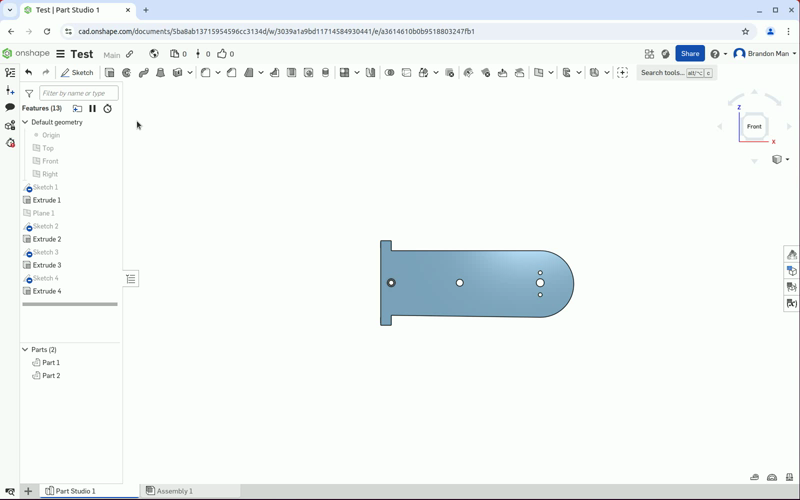
key(shift+h)
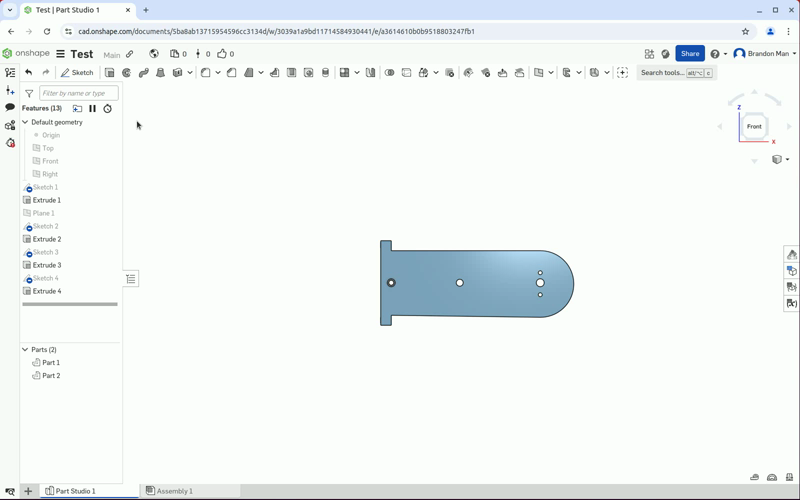
key(shift+h)
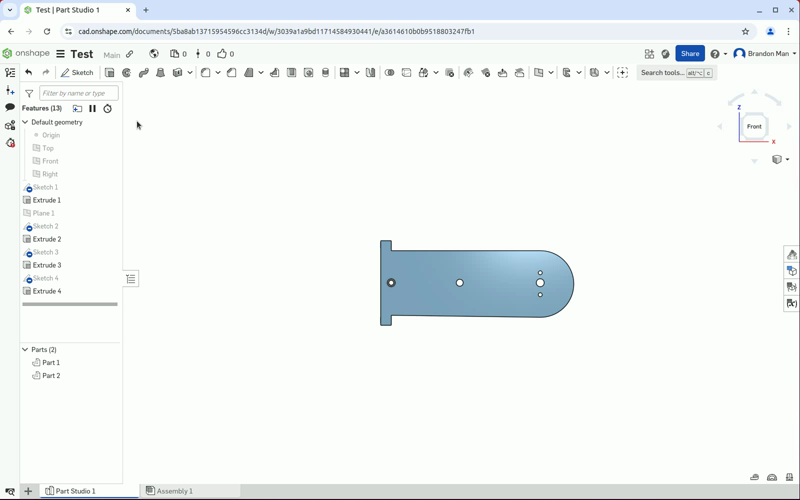
mouse_move(73, 189)
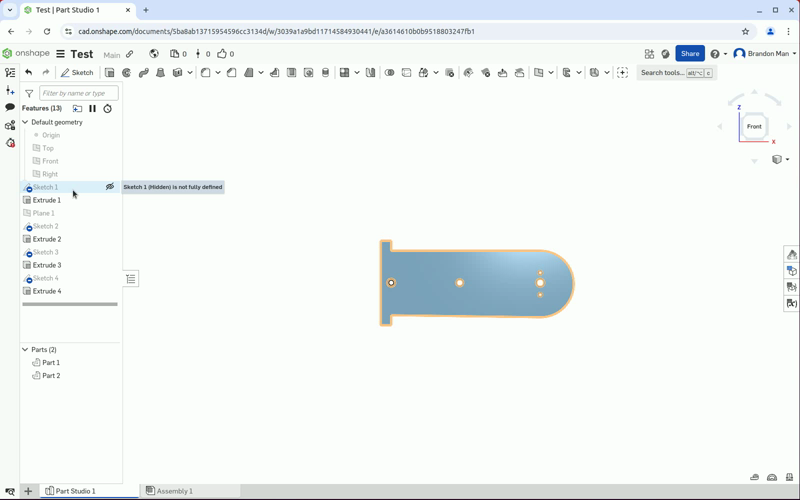
click(73, 189)
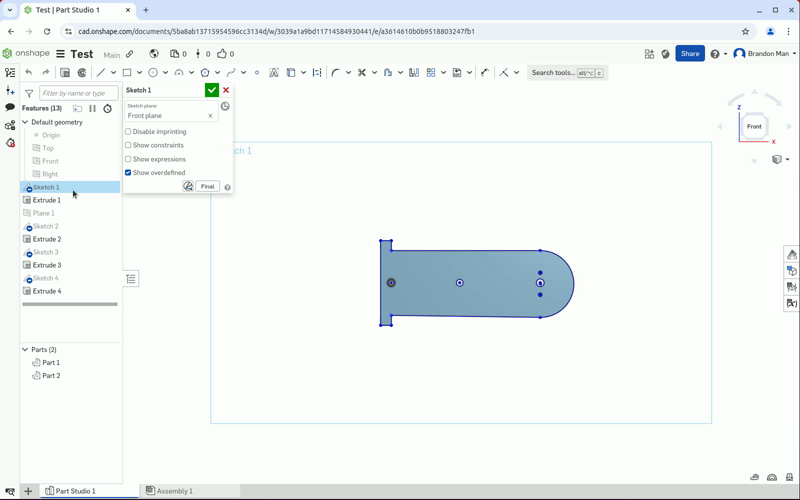
mouse_move(229, 92)
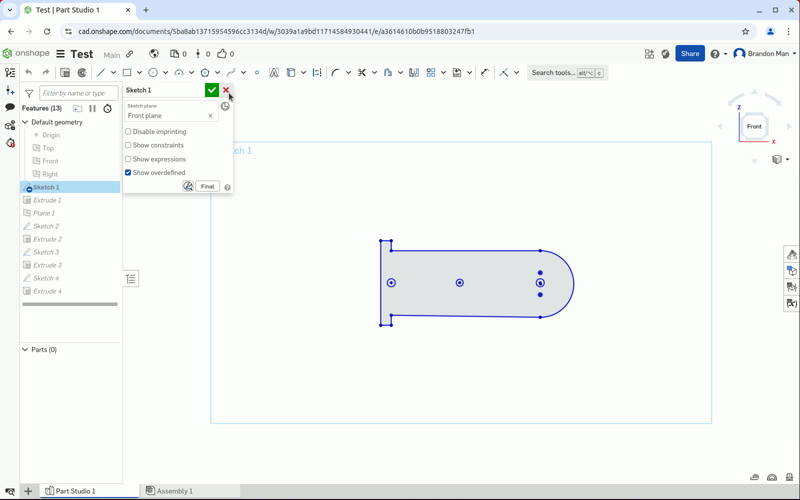
click(229, 92)
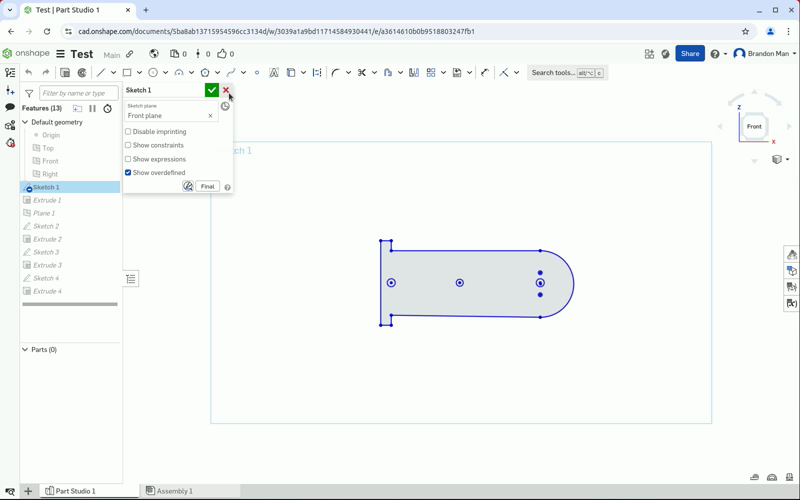
key(shift+s)
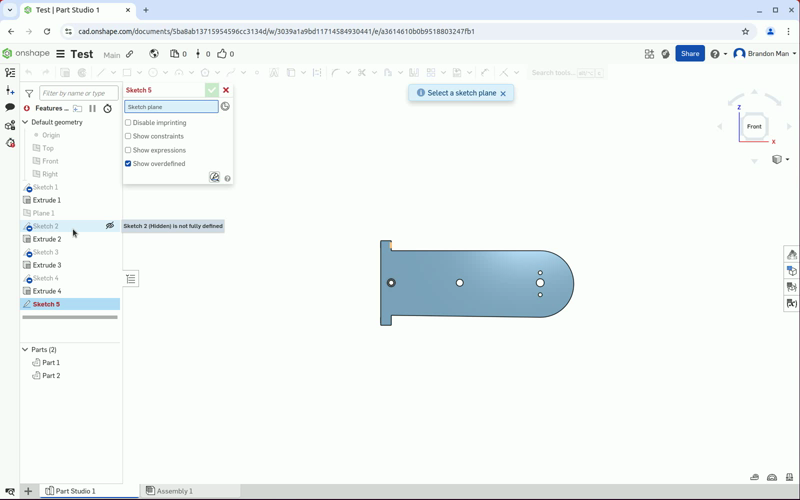
scroll(3)
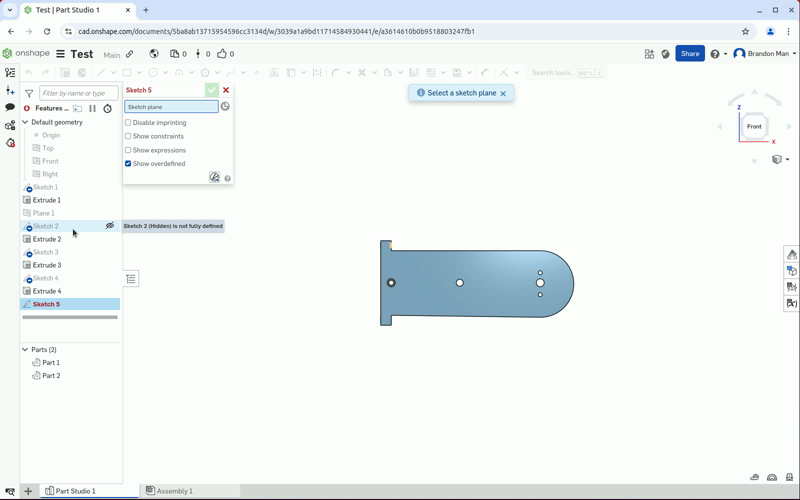
mouse_move(73, 163)
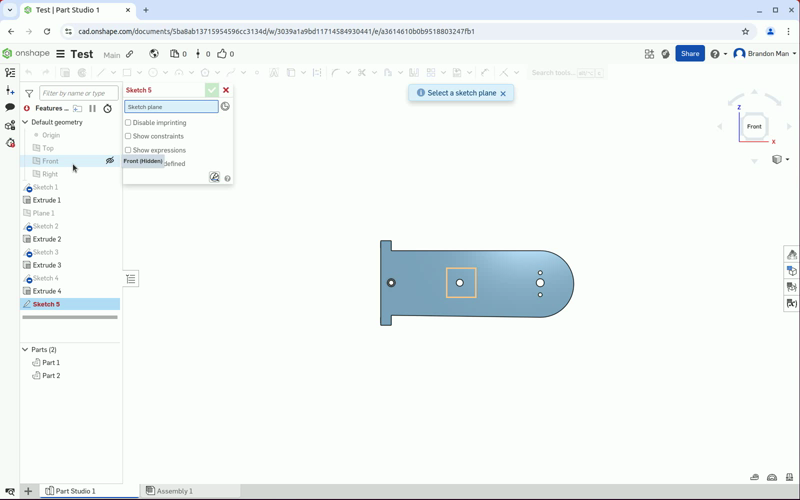
click(73, 163)
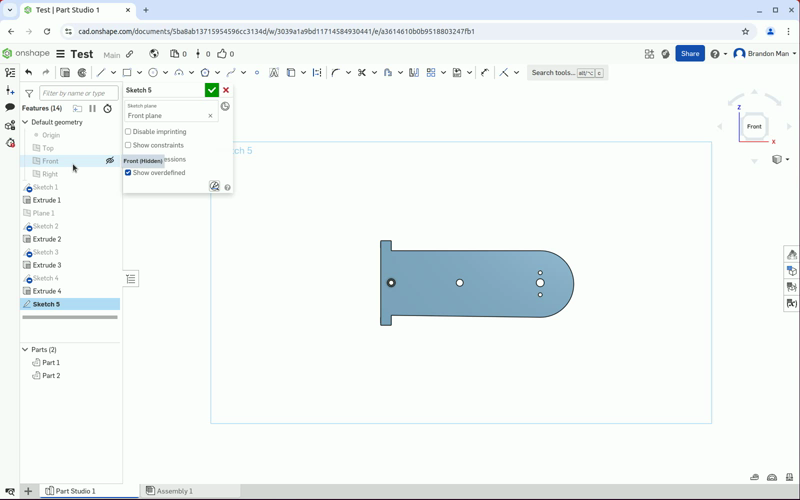
mouse_move(73, 352)
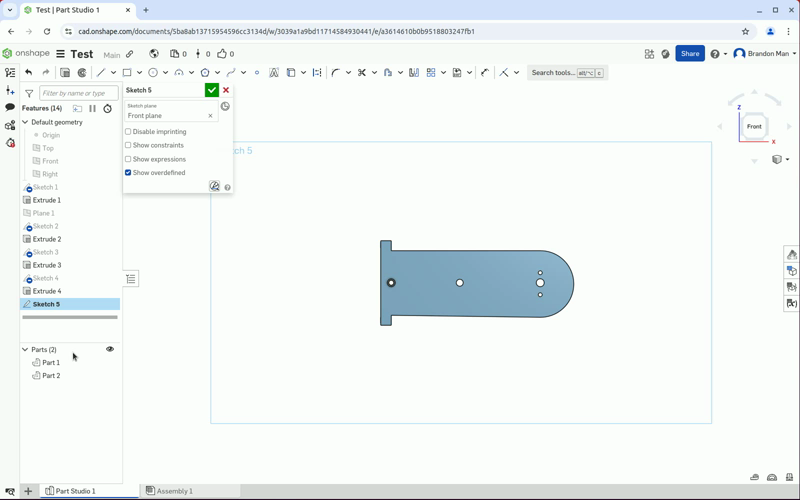
key(y)
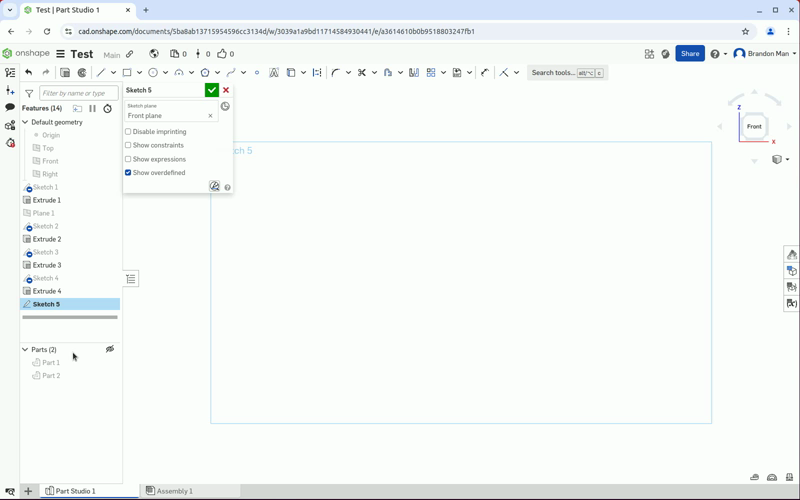
key(c)
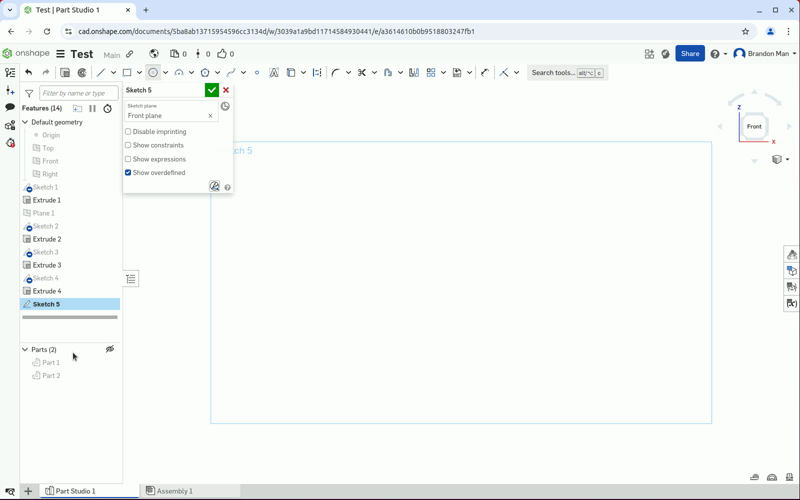
key_down(shift)
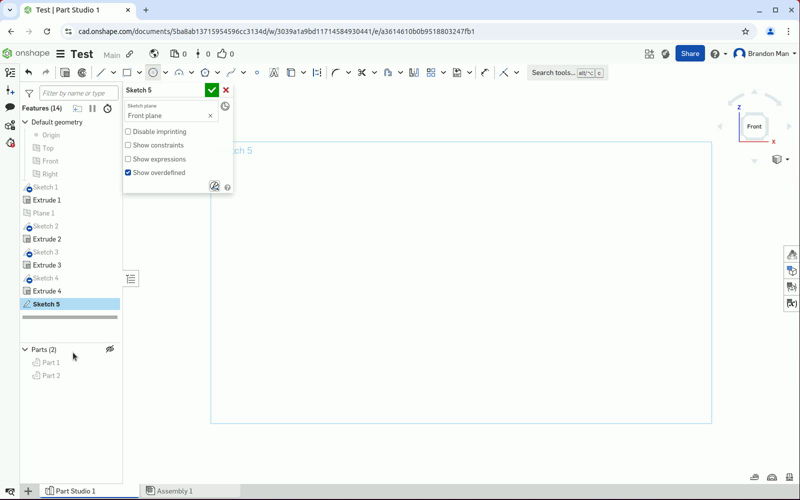
mouse_move(461, 282)
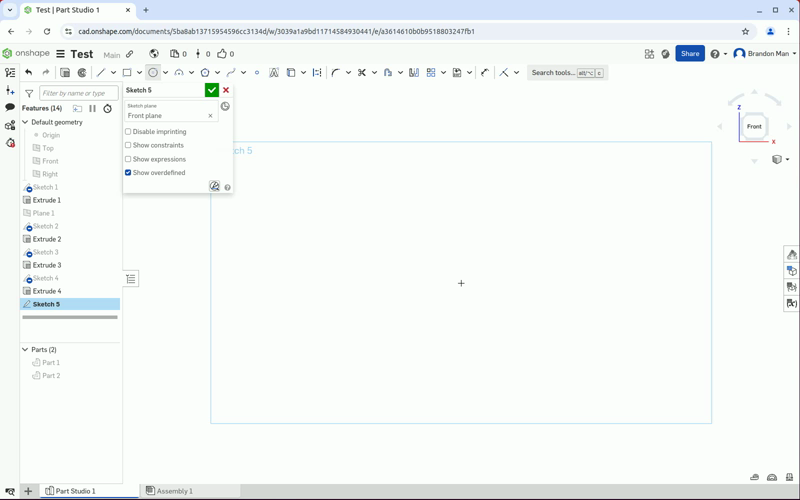
click(461, 282)
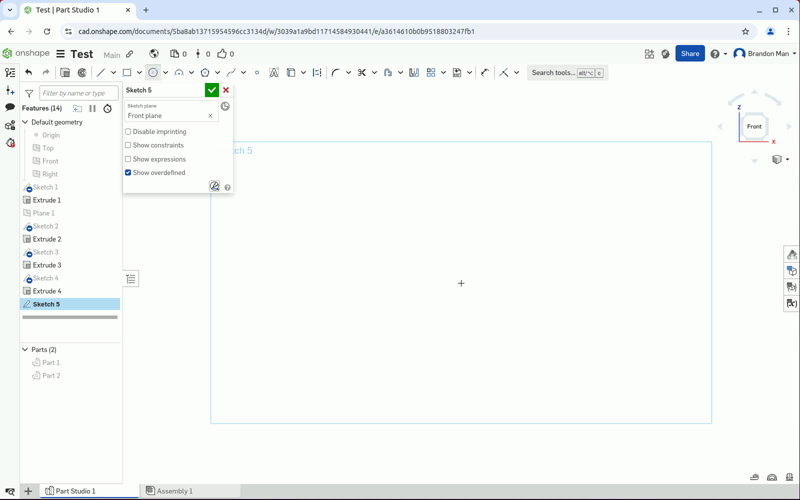
key_up(shift)
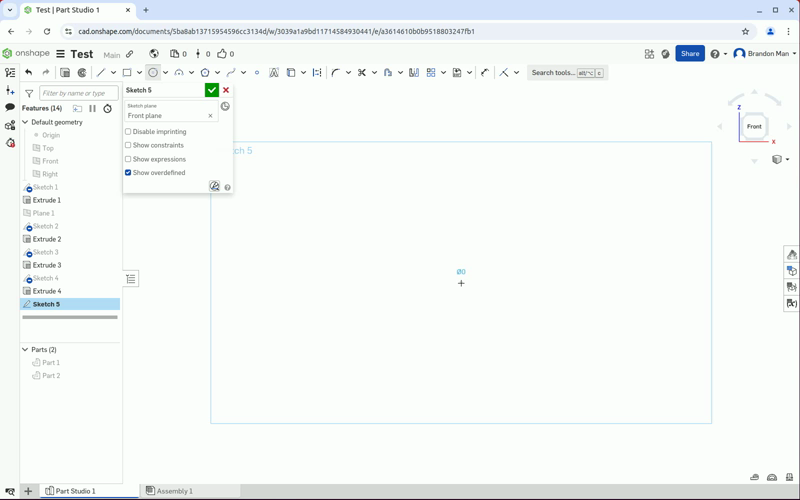
mouse_move(466, 282)
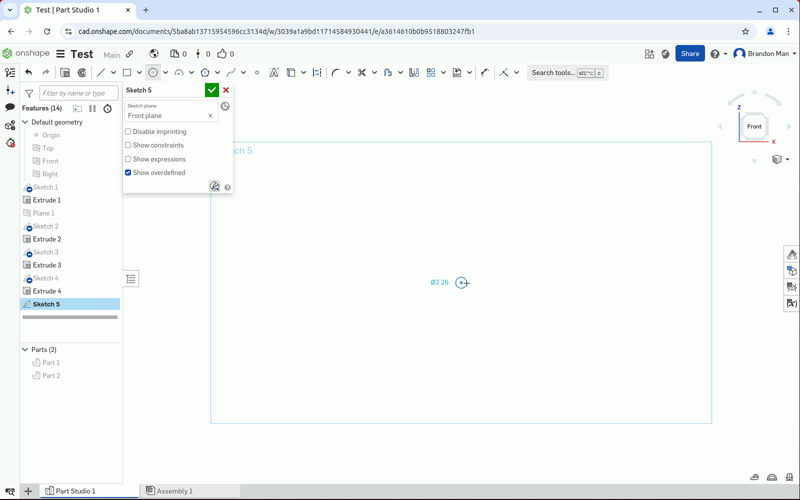
click(466, 282)
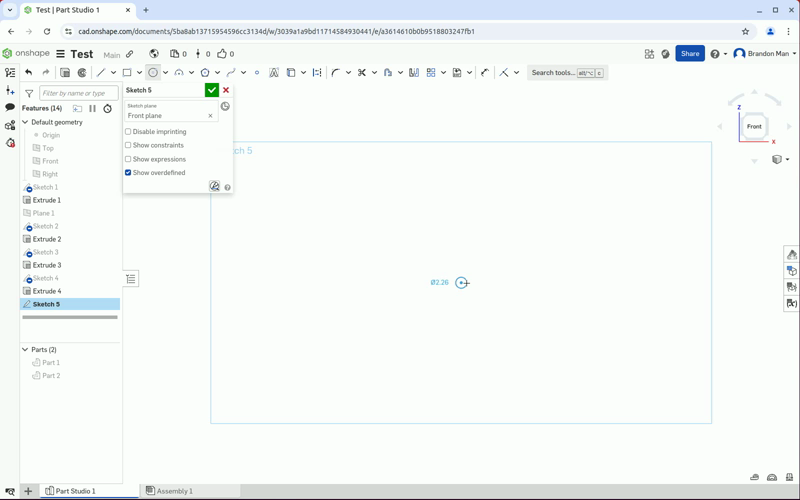
key(esc)
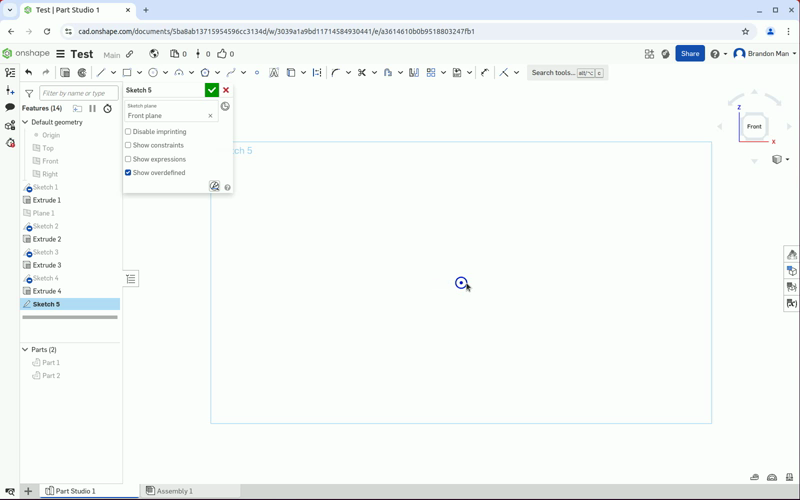
key(c)
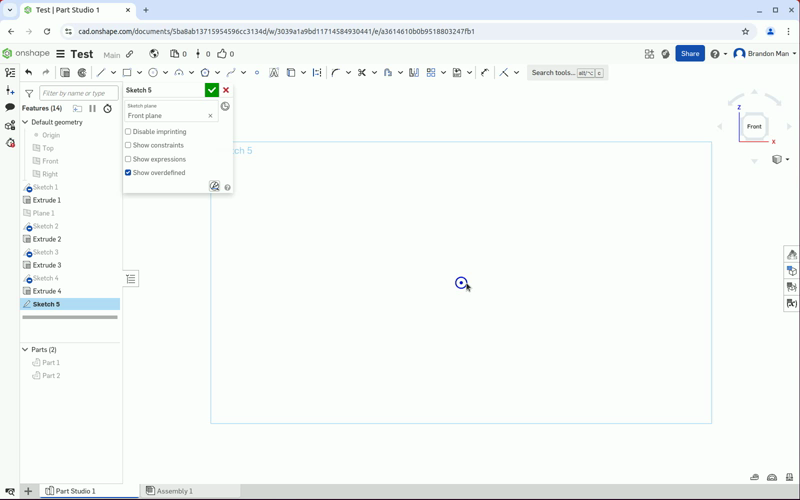
key_down(shift)
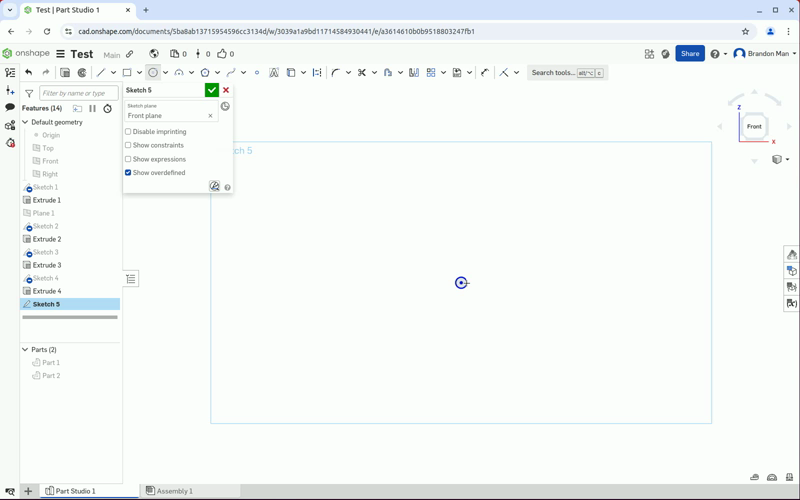
mouse_move(461, 282)
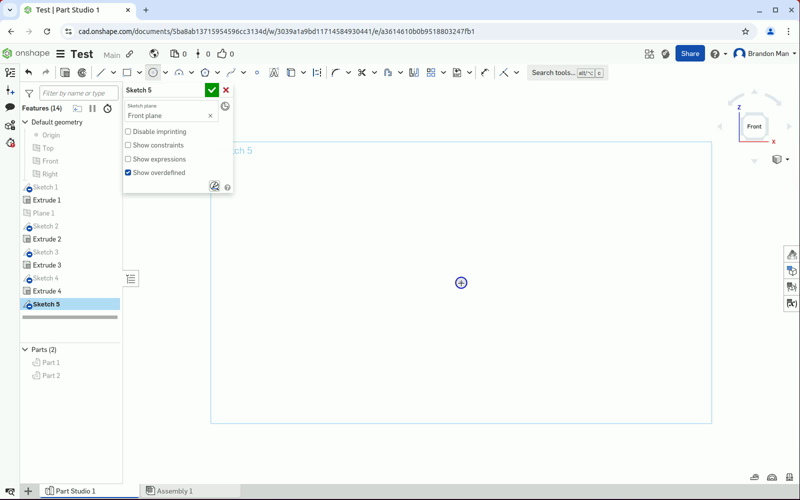
click(461, 282)
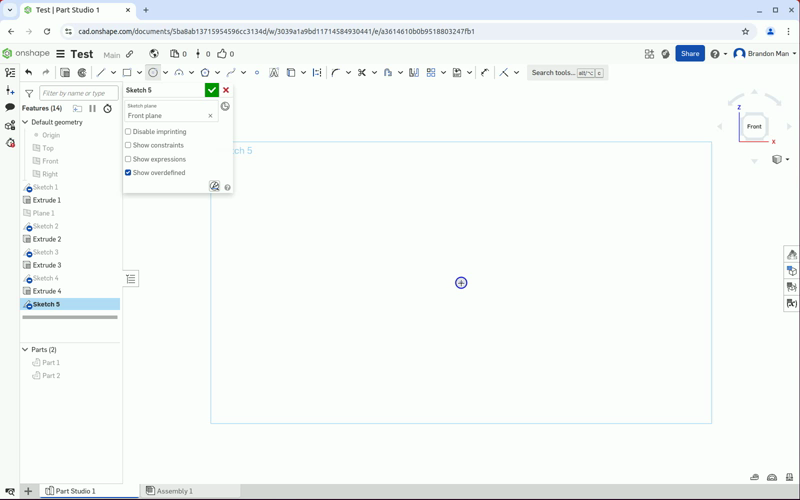
key_up(shift)
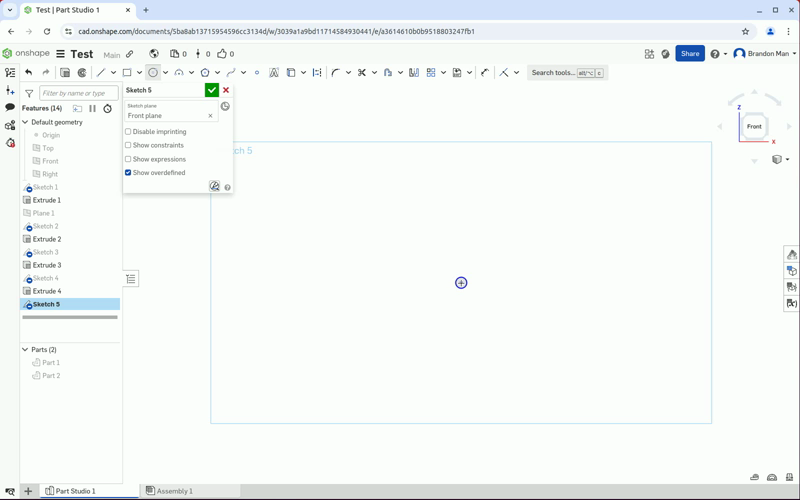
mouse_move(464, 282)
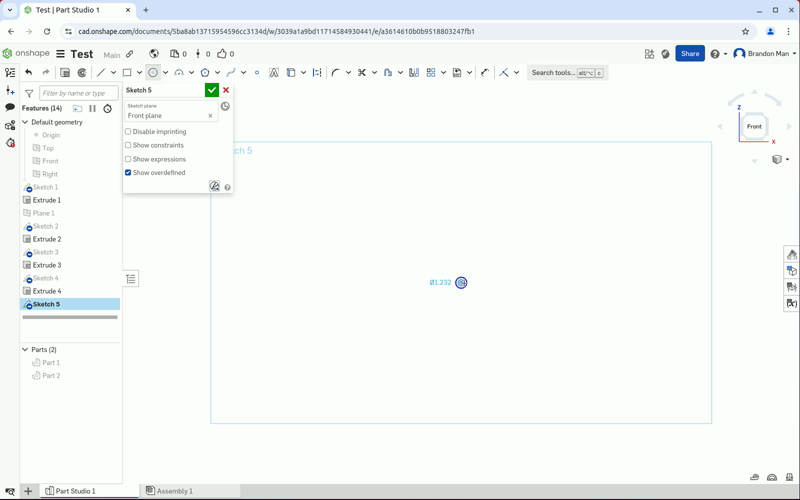
scroll(6)
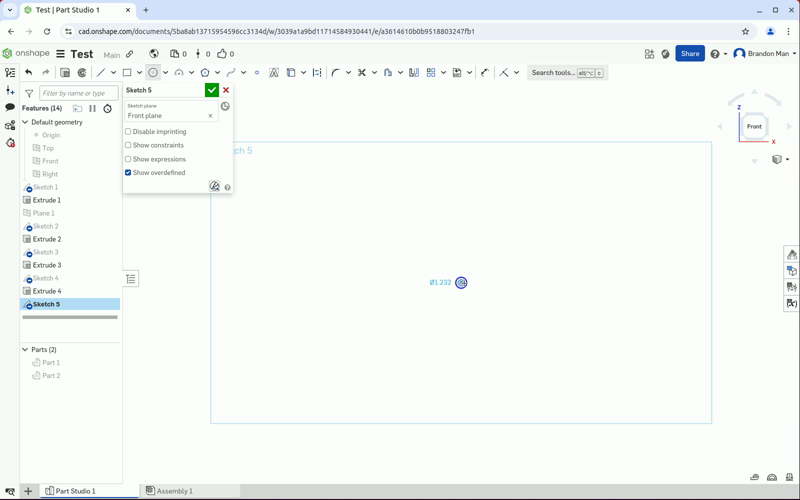
scroll(6)
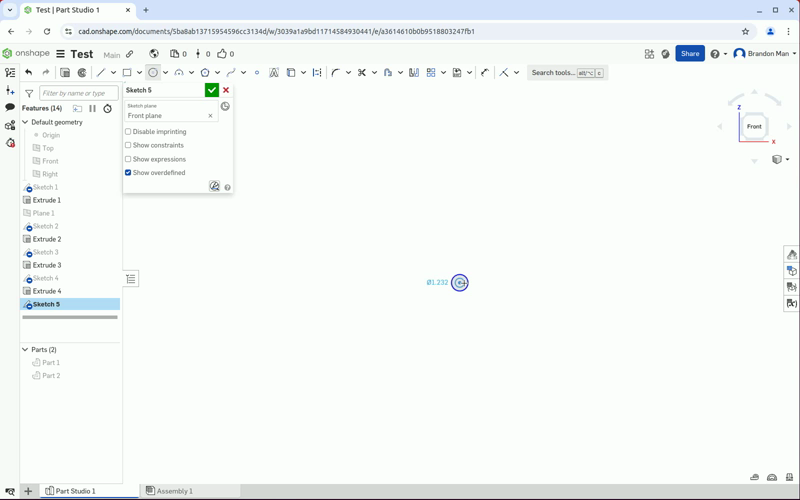
scroll(6)
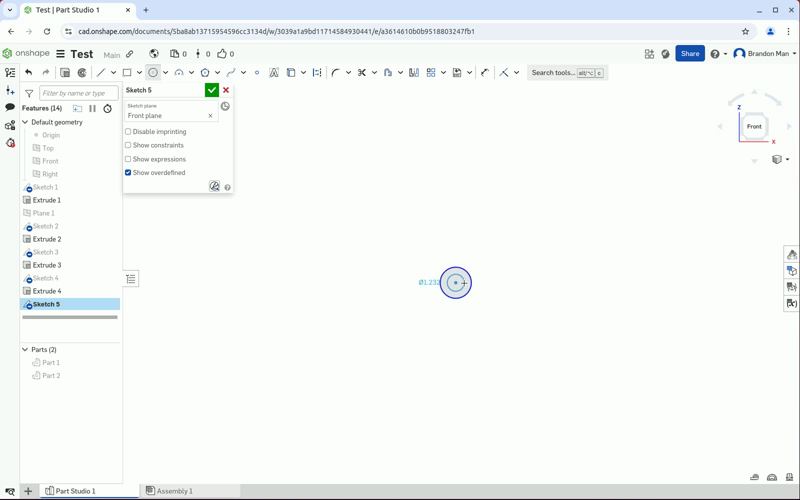
scroll(6)
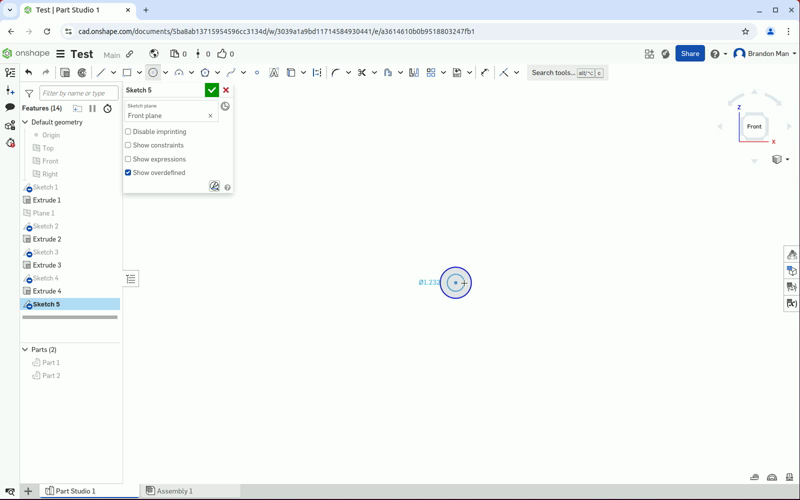
scroll(6)
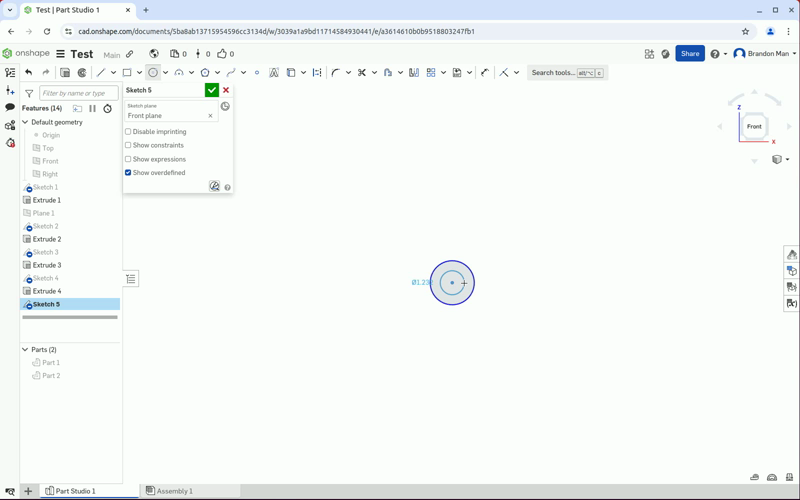
scroll(6)
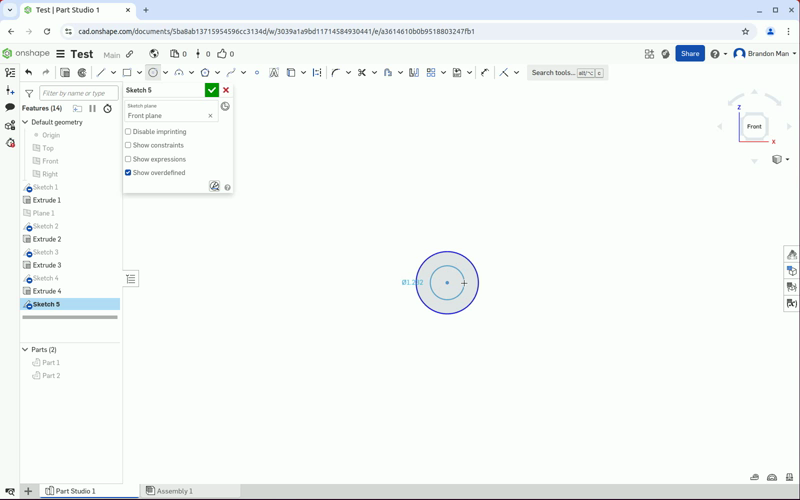
scroll(6)
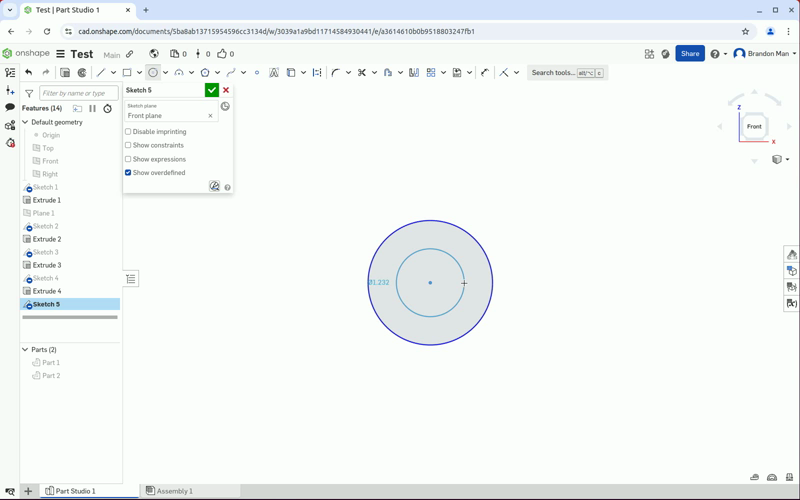
click(464, 282)
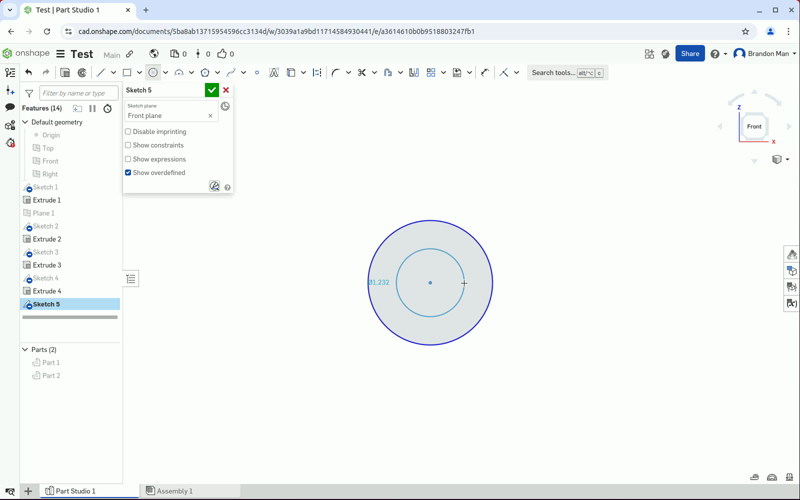
scroll(-6)
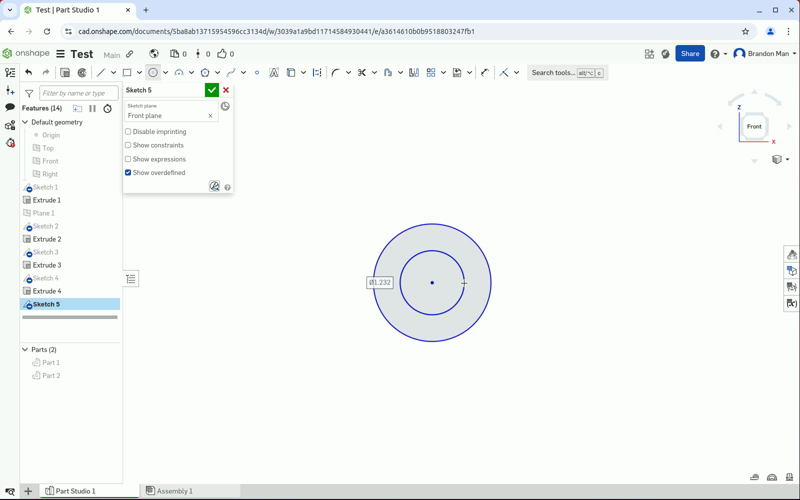
scroll(-6)
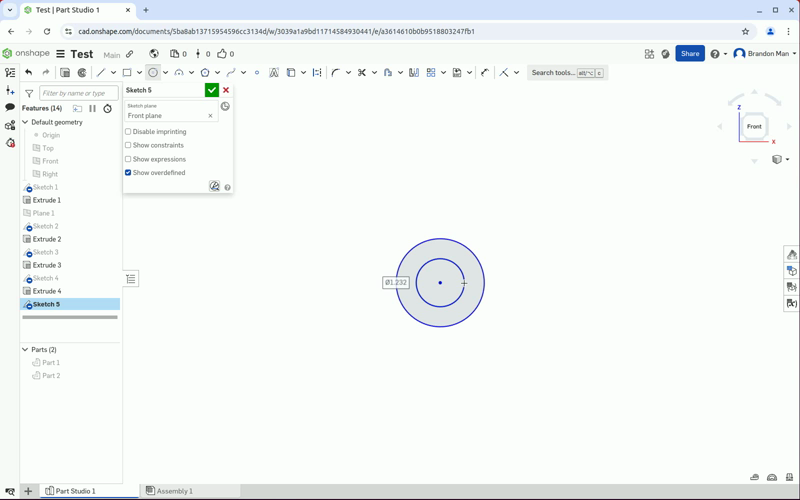
scroll(-6)
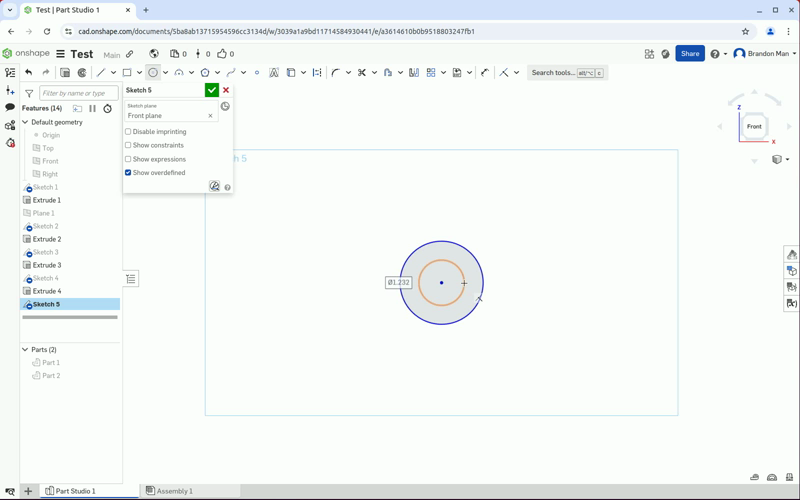
scroll(-6)
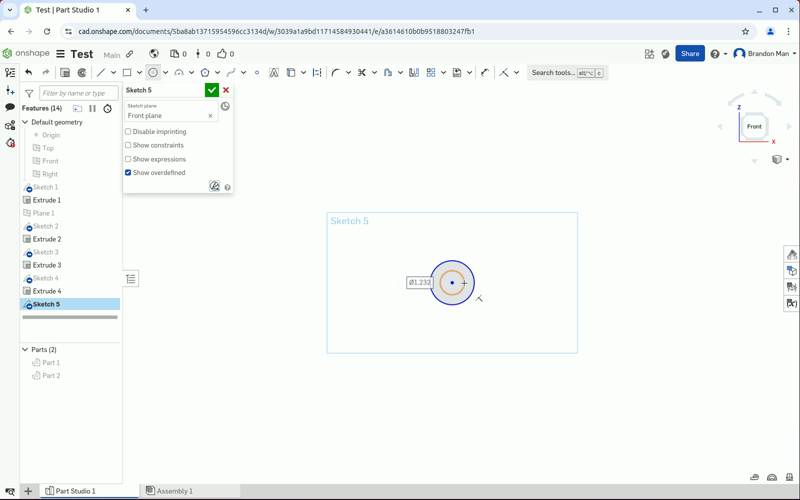
scroll(-6)
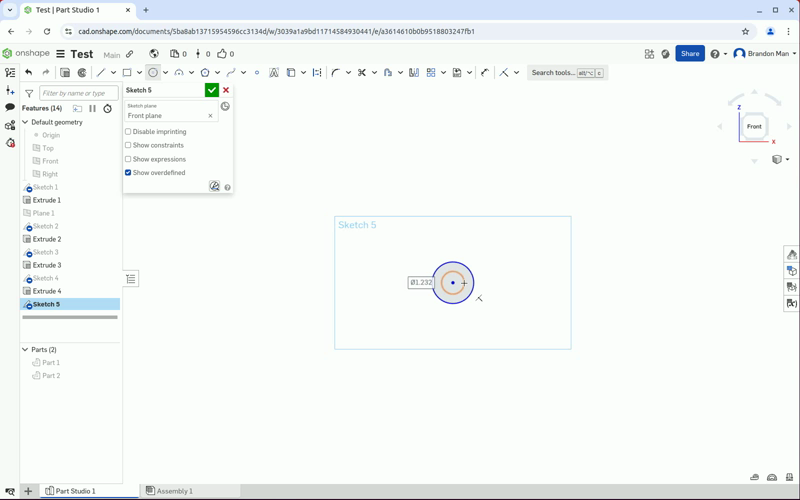
scroll(-6)
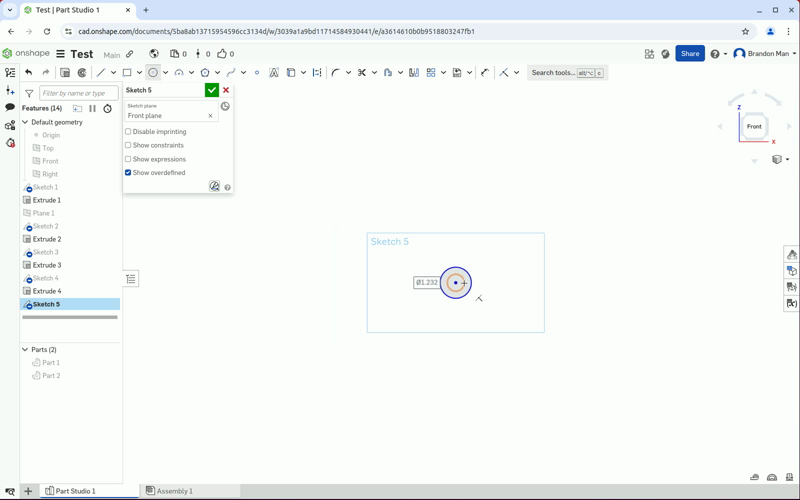
scroll(-6)
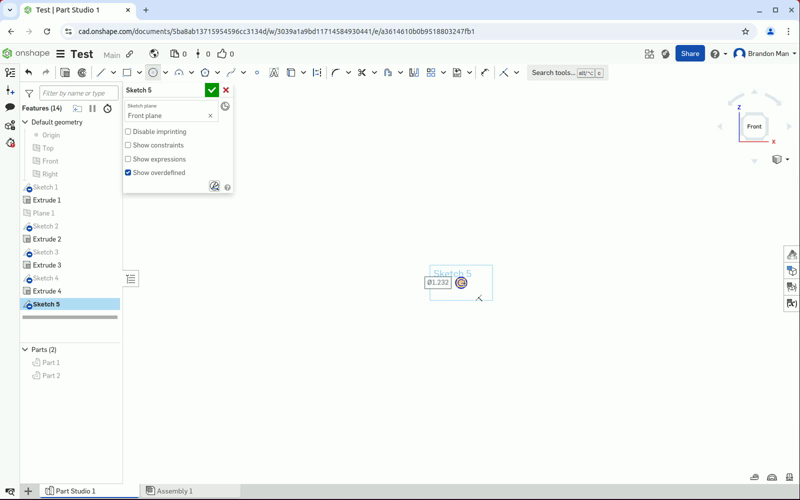
key(esc)
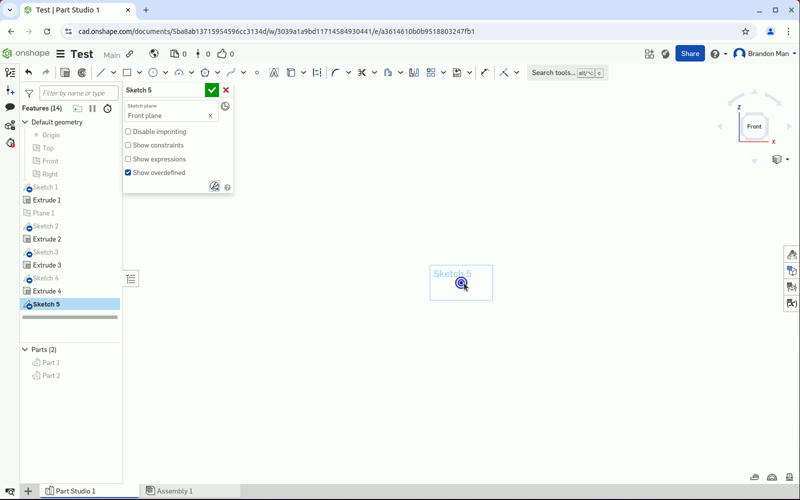
mouse_move(458, 284)
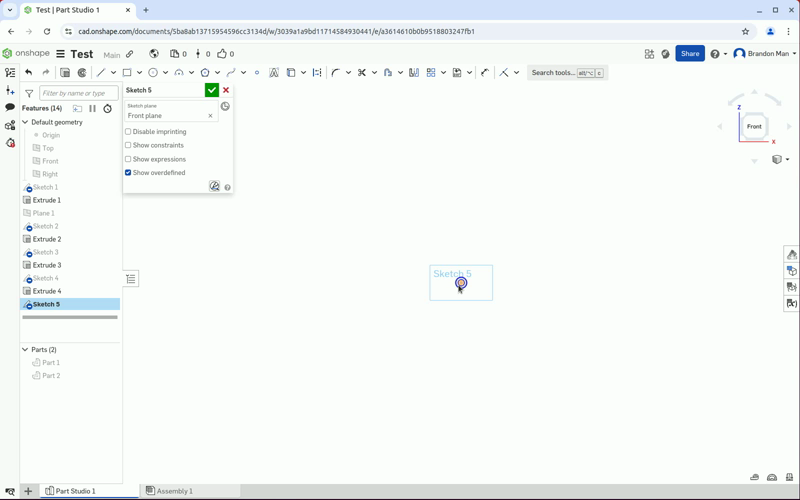
scroll(6)
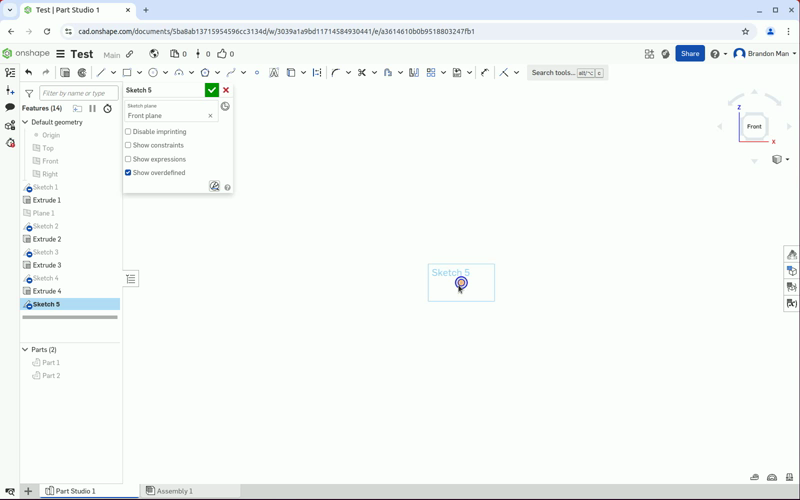
scroll(6)
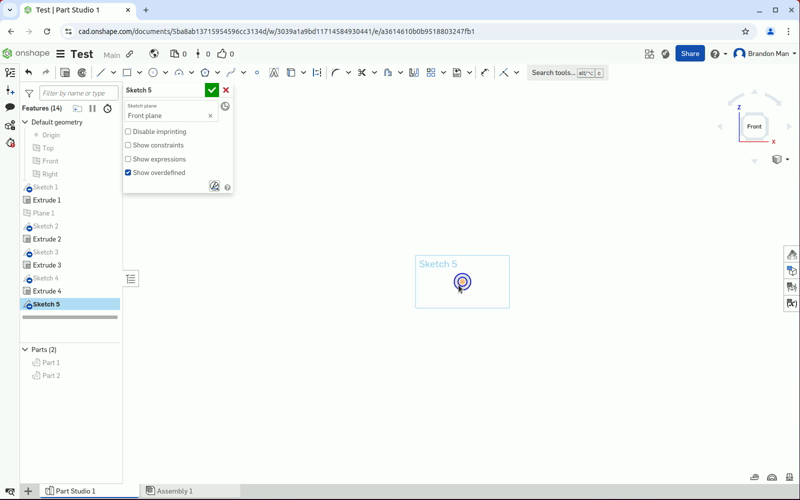
scroll(6)
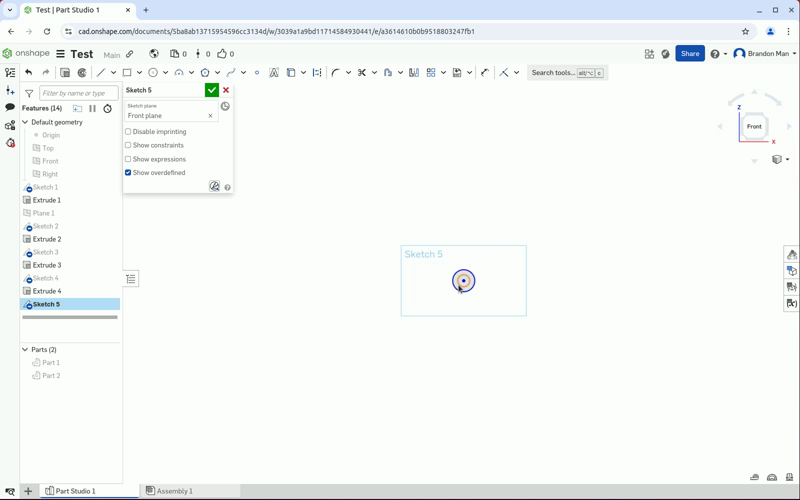
scroll(6)
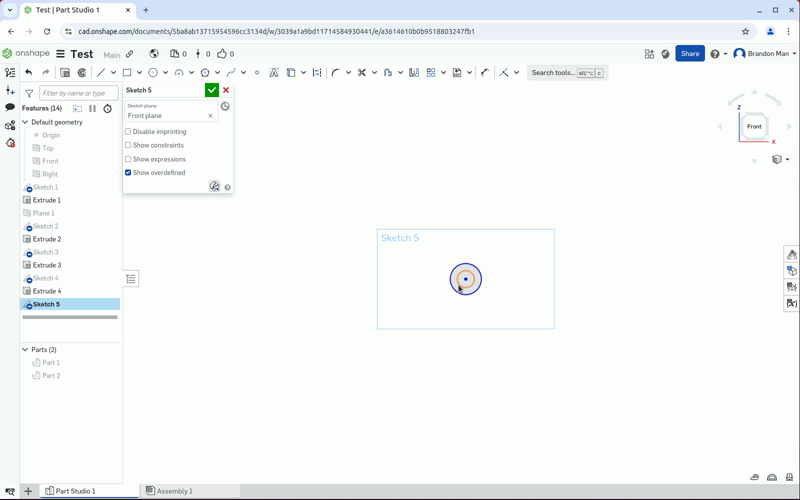
scroll(6)
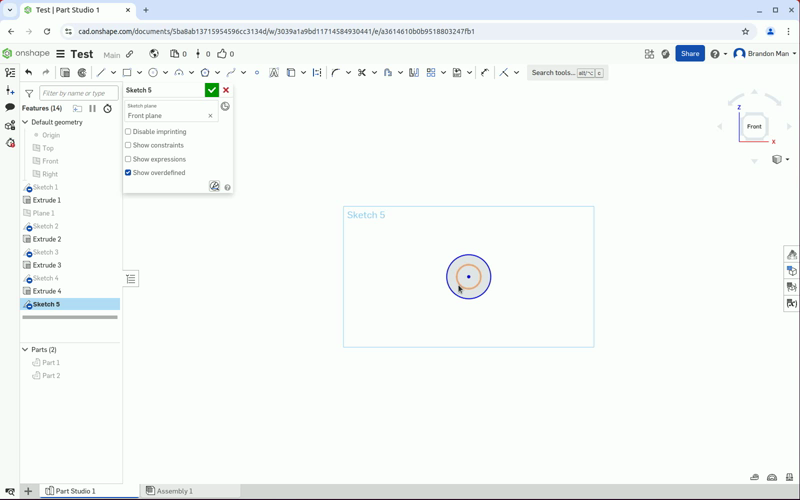
scroll(6)
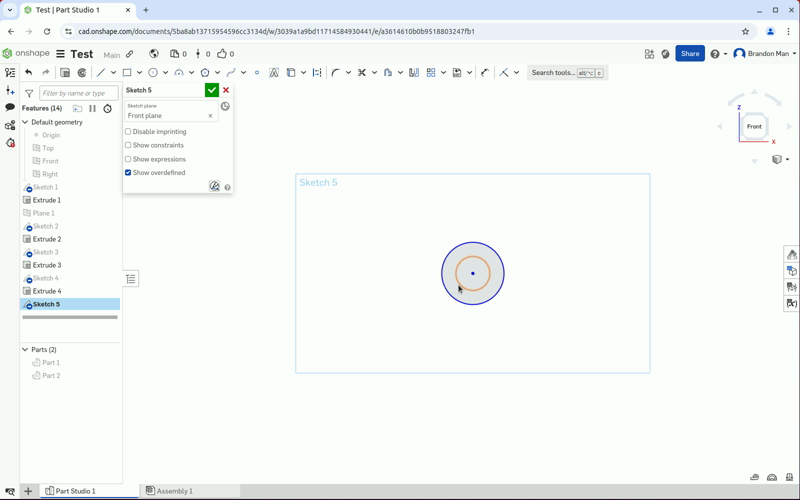
scroll(6)
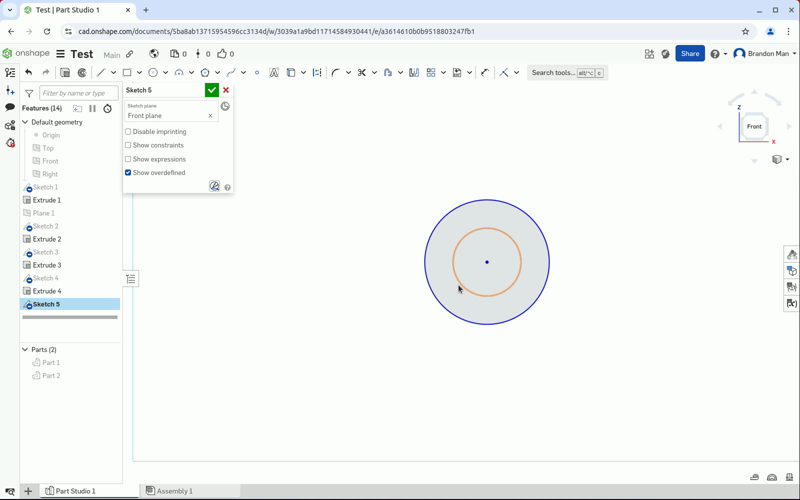
click(458, 284)
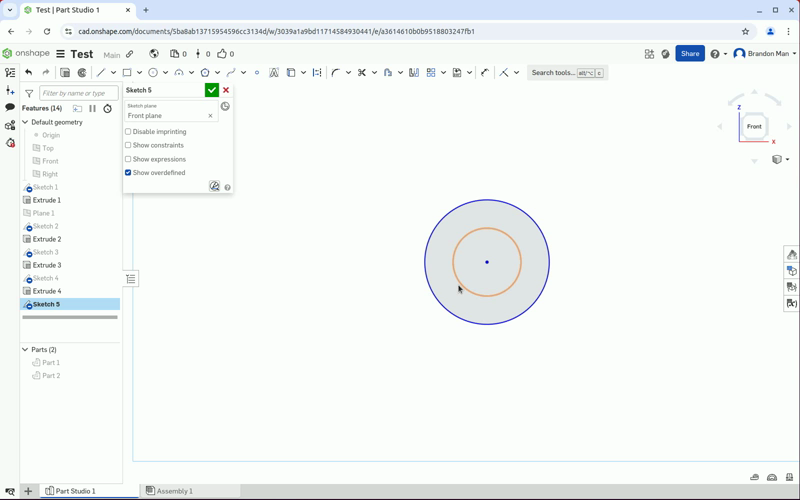
scroll(-6)
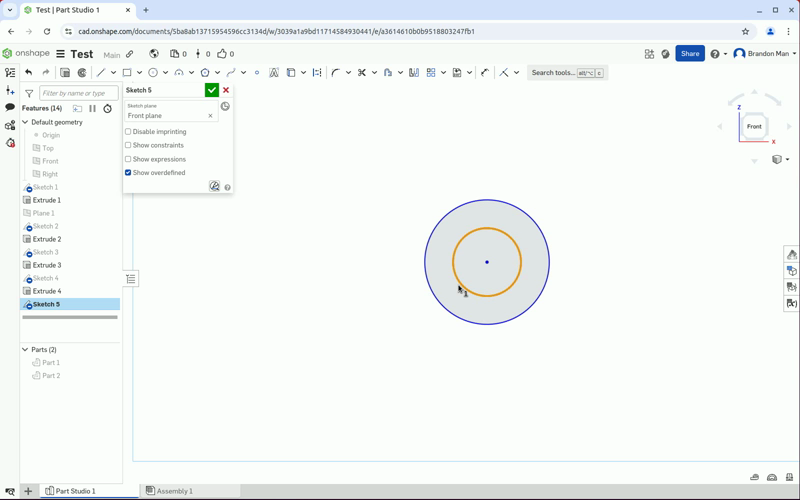
scroll(-6)
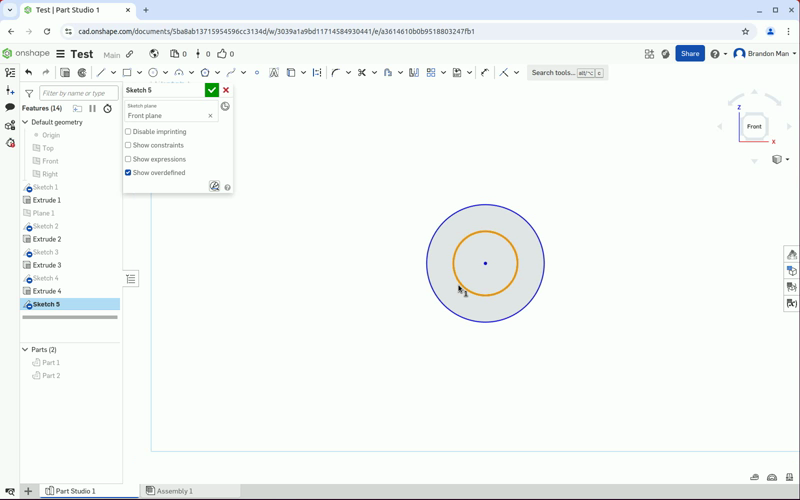
scroll(-6)
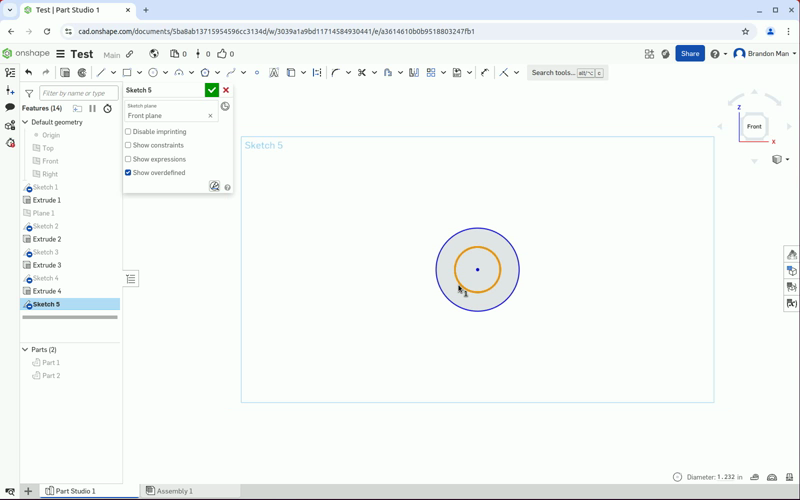
scroll(-6)
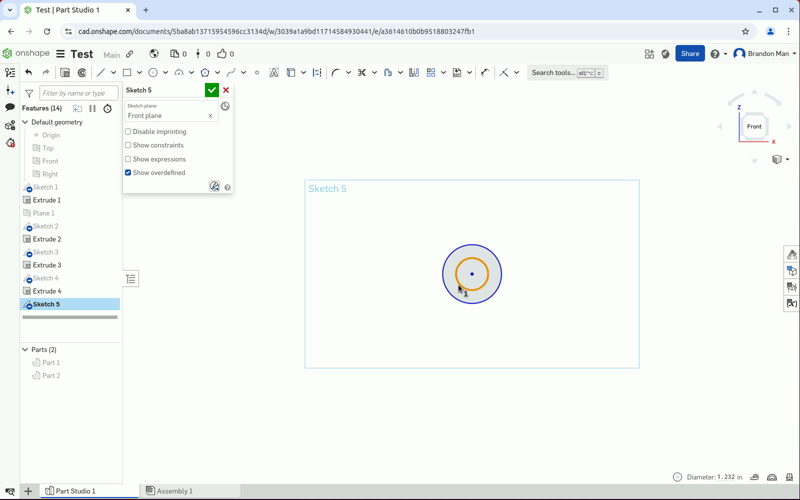
scroll(-6)
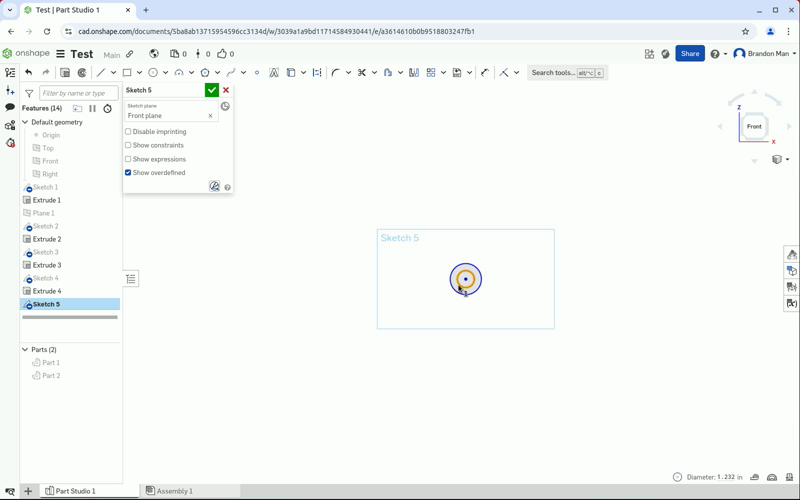
scroll(-6)
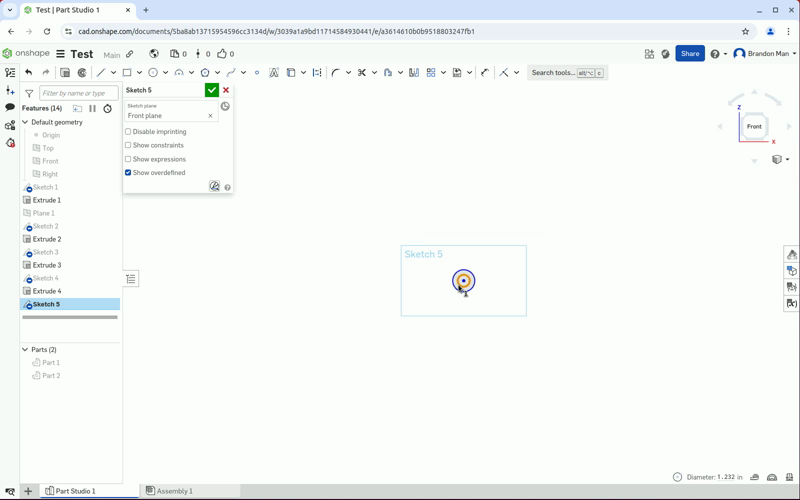
scroll(-6)
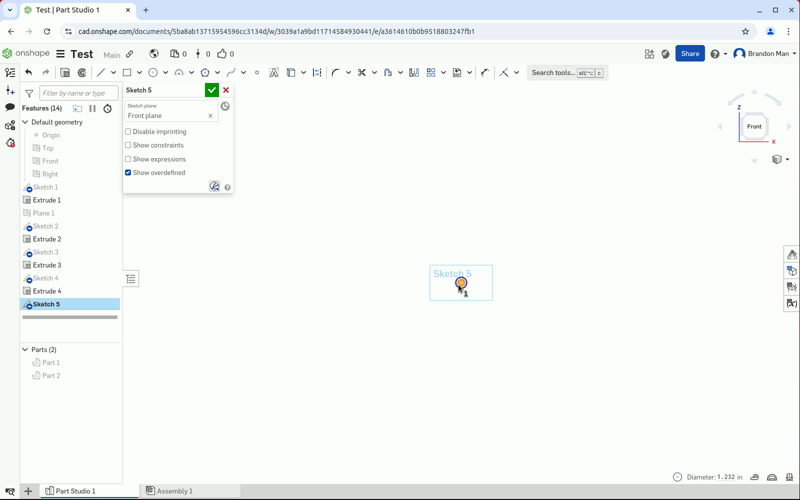
mouse_move(73, 352)
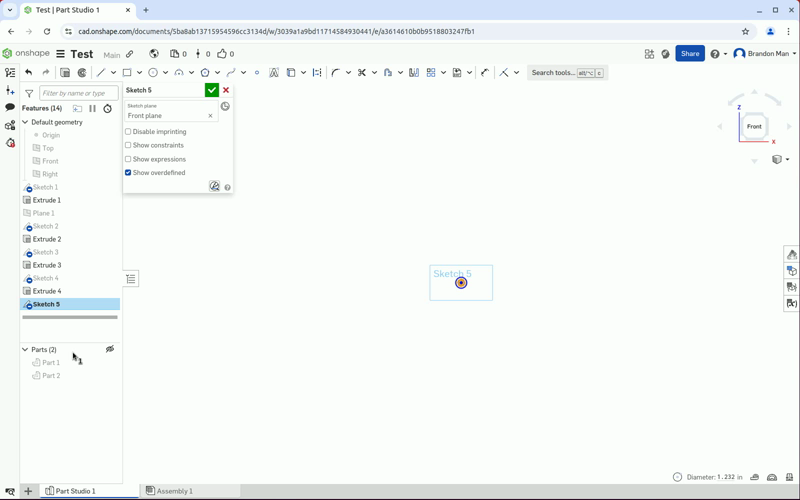
key(shift+y)
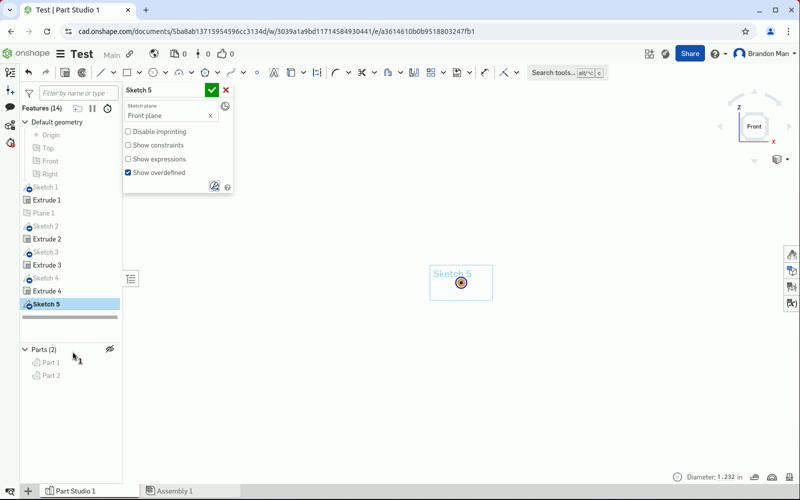
key(shift+e)
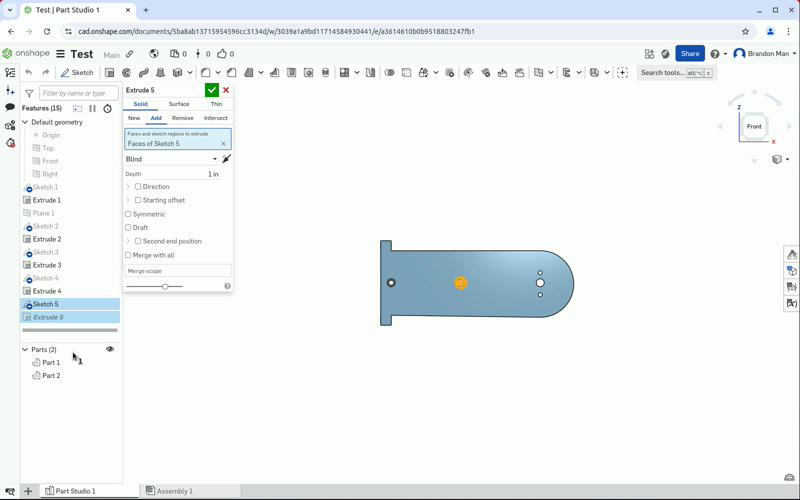
mouse_move(143, 106)
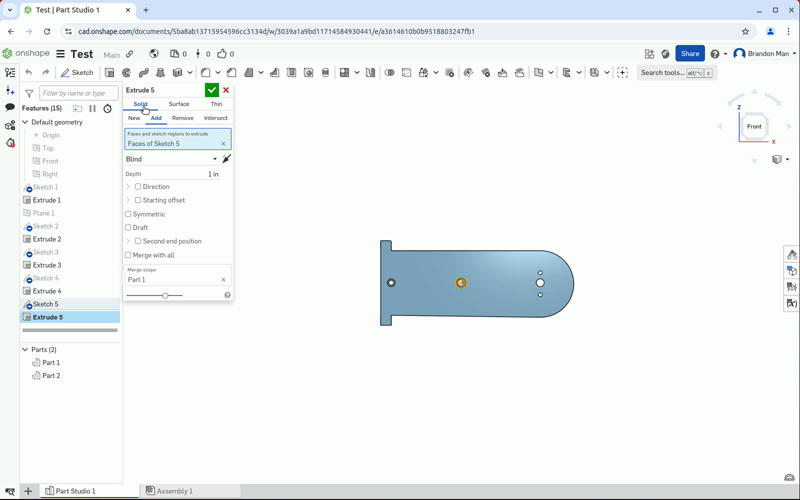
click(143, 106)
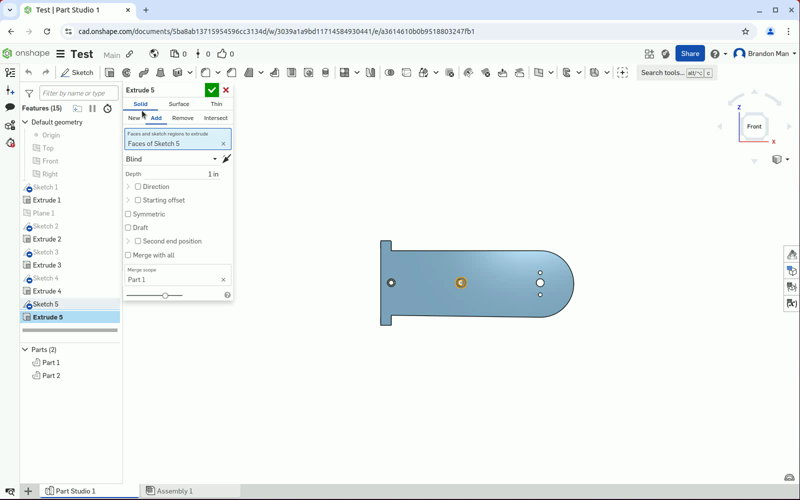
mouse_move(137, 120)
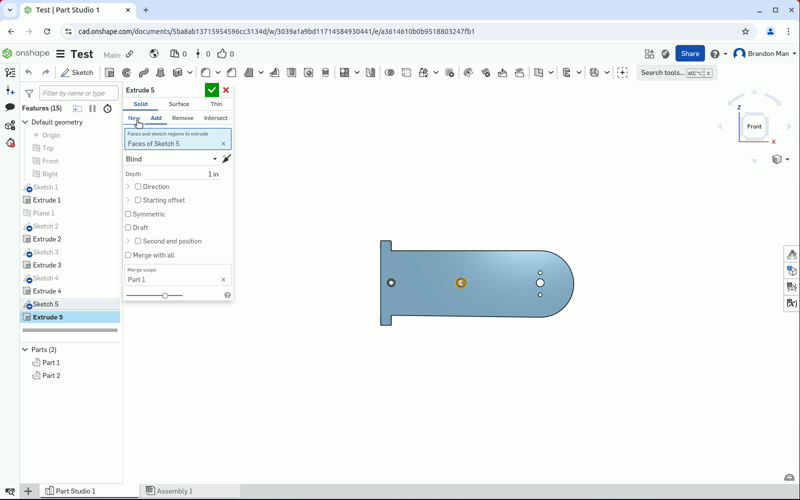
click(137, 120)
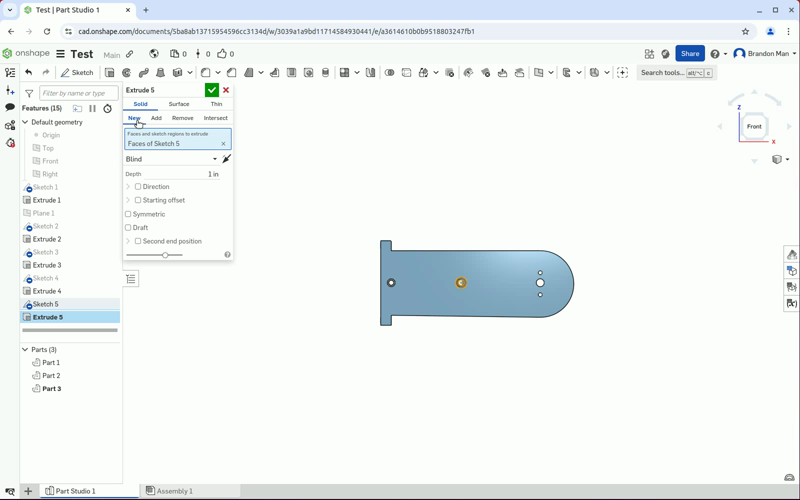
key(tab, 4)
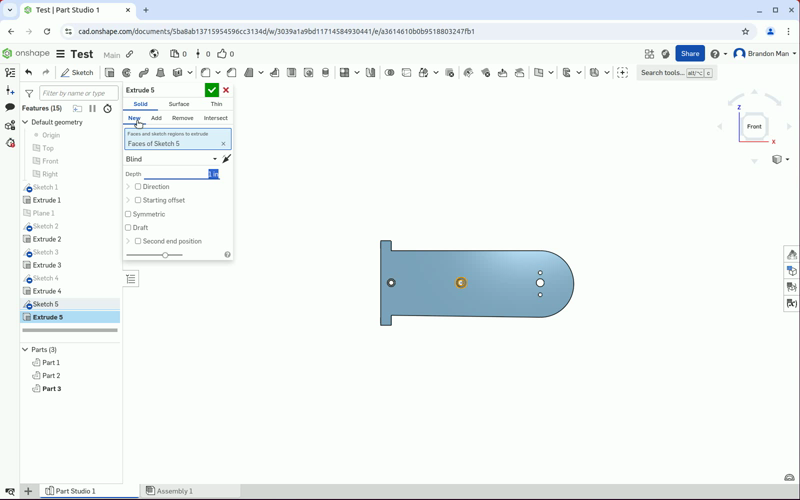
text(0.481)
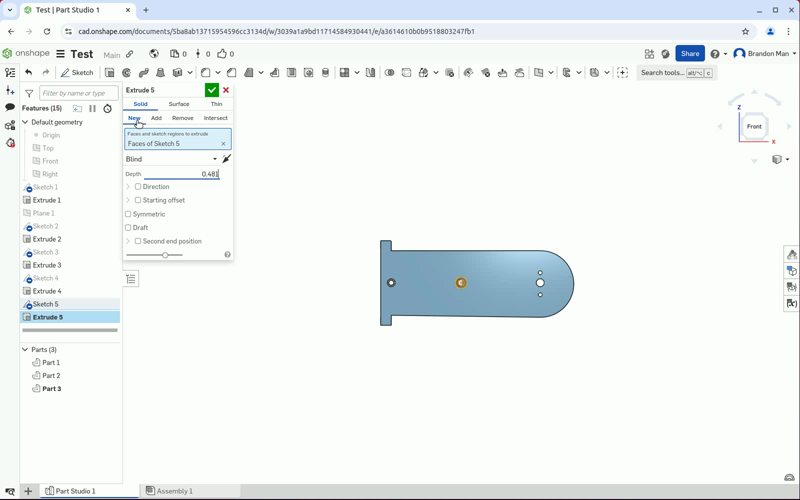
key(enter)
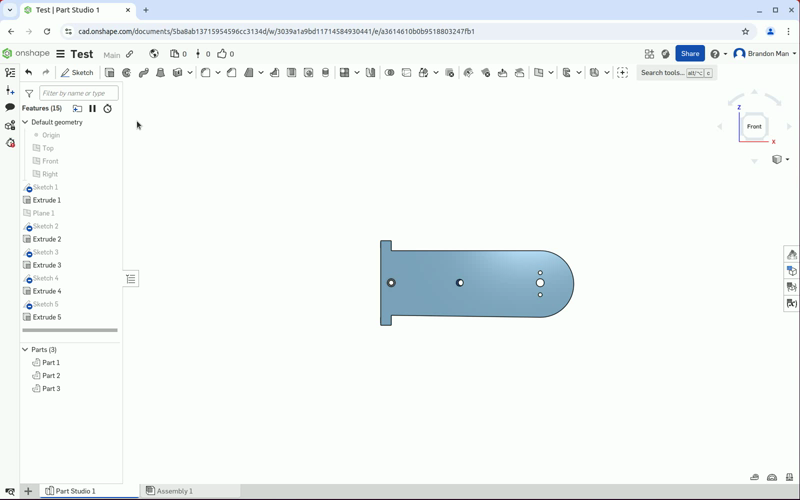
key(shift+h)
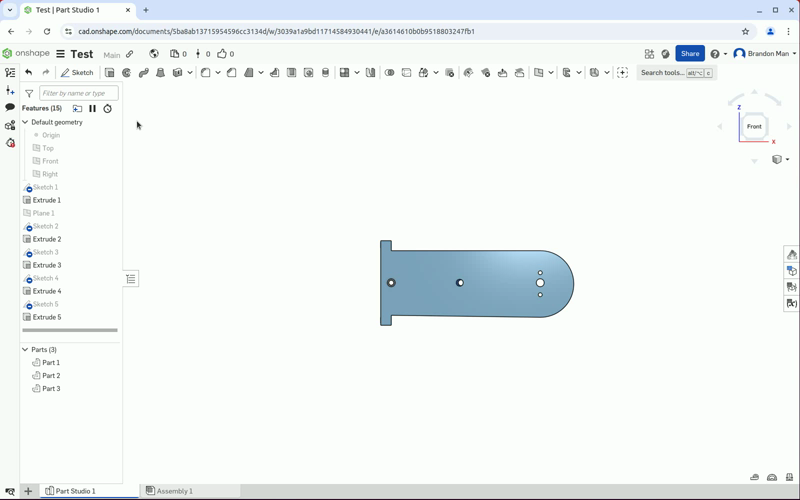
key(shift+h)
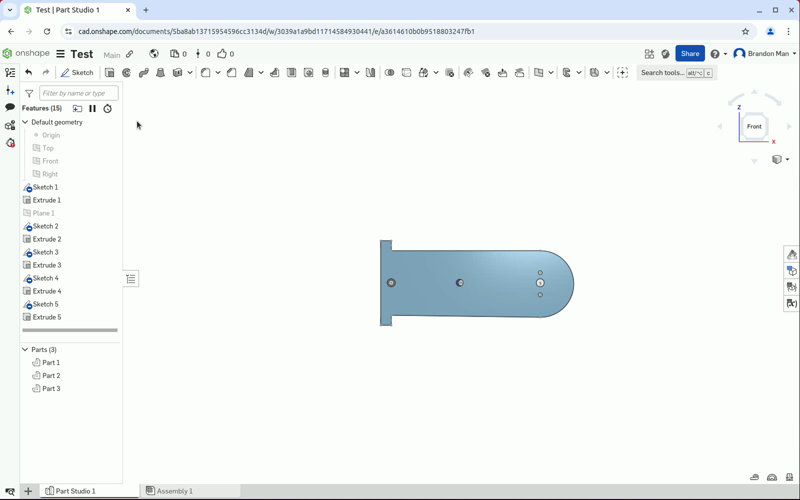
key(shift+7)
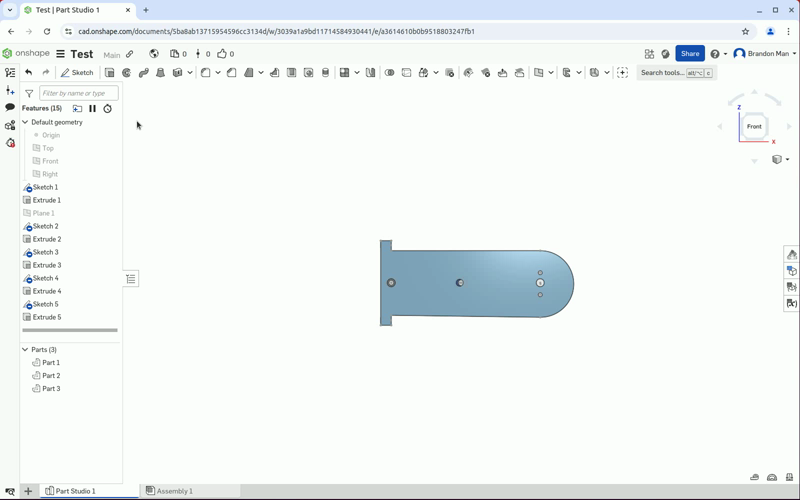
key(left, 2)
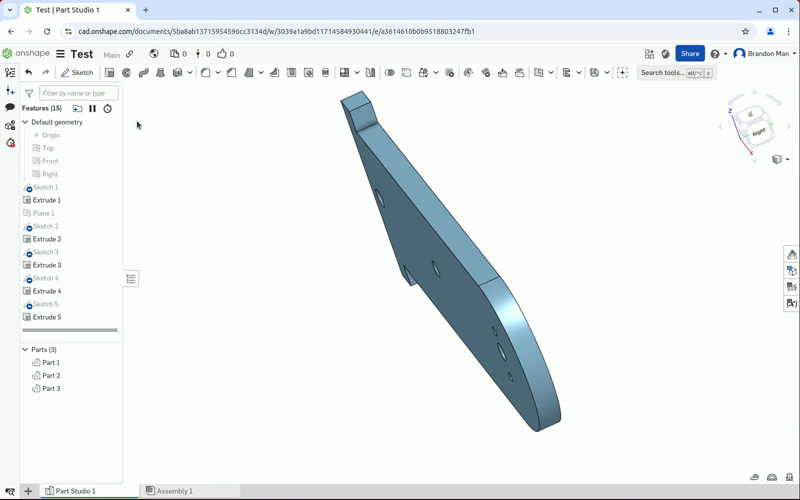
key(down, 2)
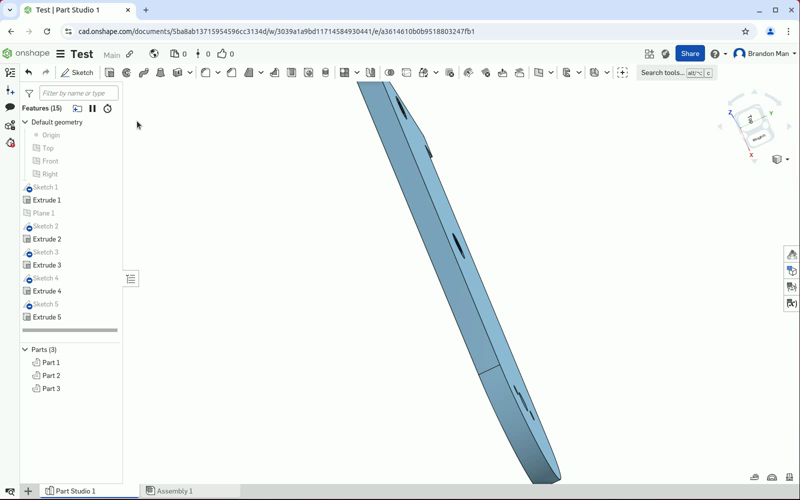
key(up, 2)
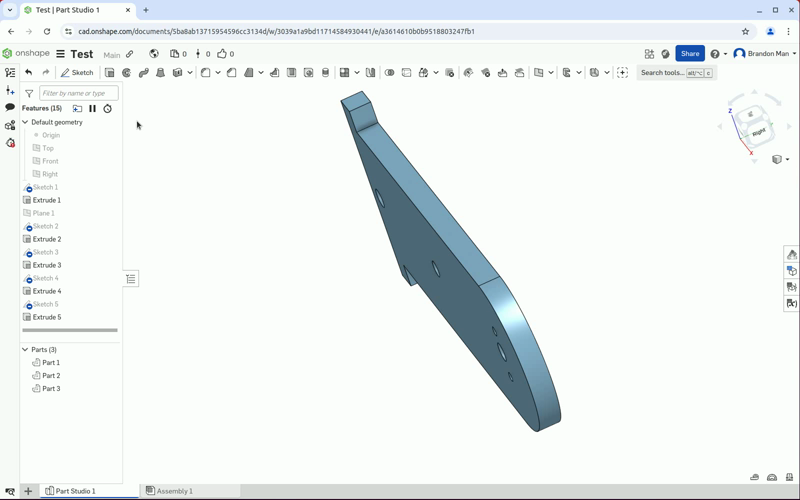
key(right, 2)
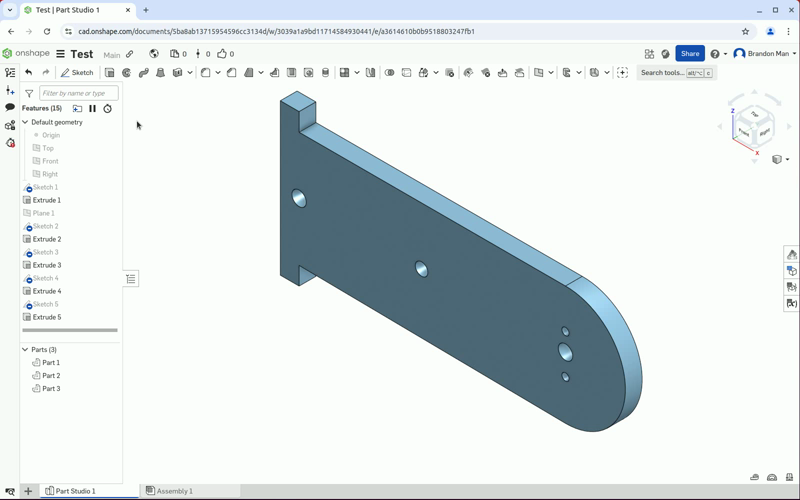
mouse_move(73, 189)
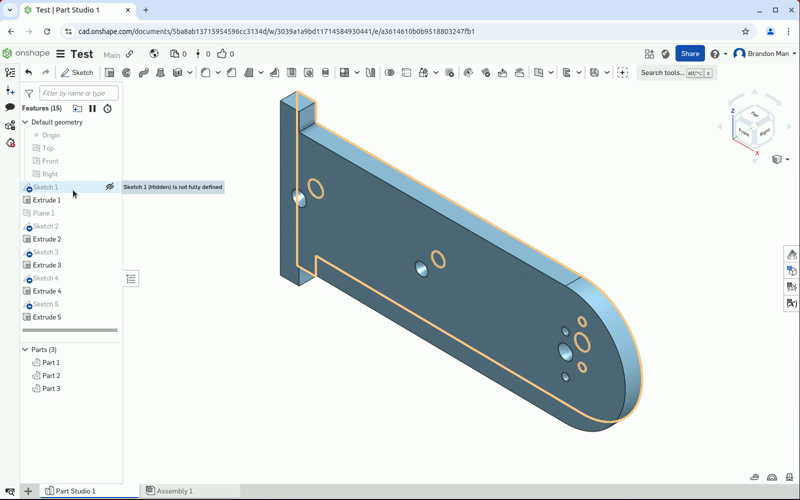
click(73, 189)